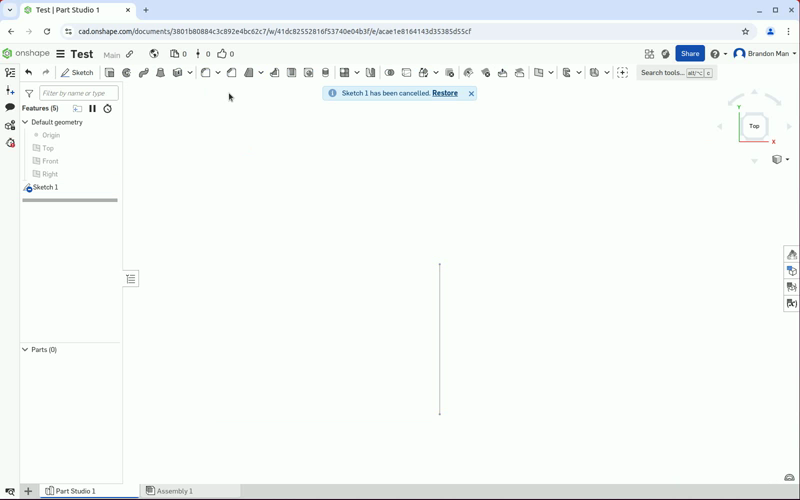
key(shift+h)
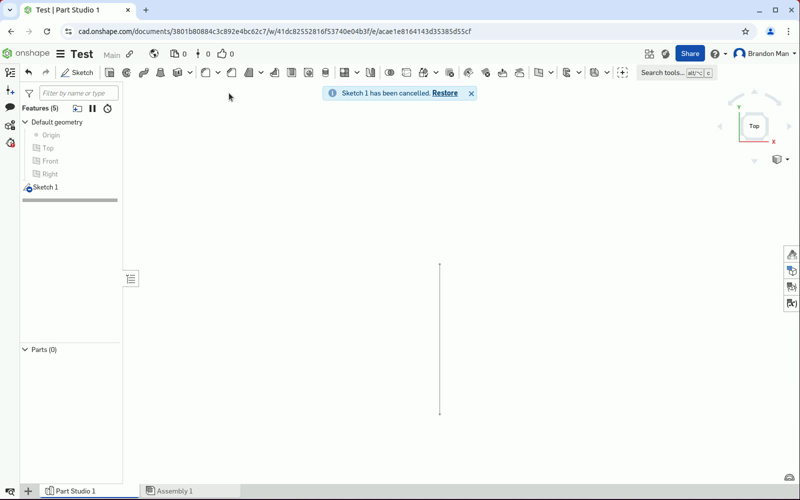
key(shift+s)
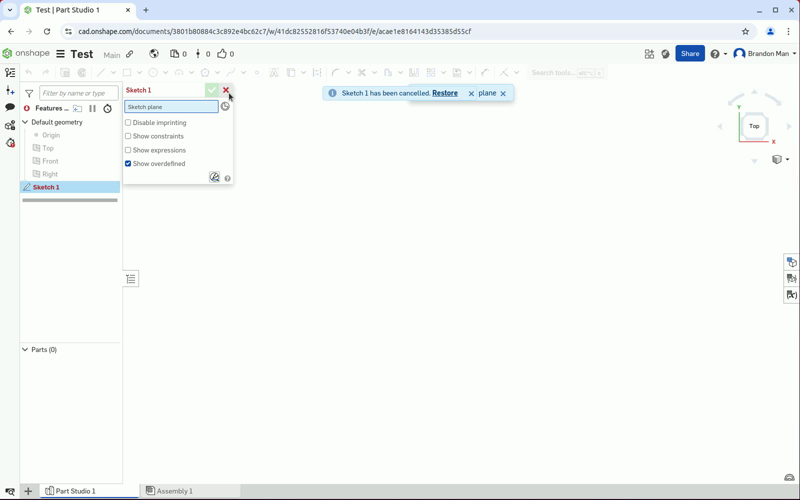
mouse_move(73, 150)
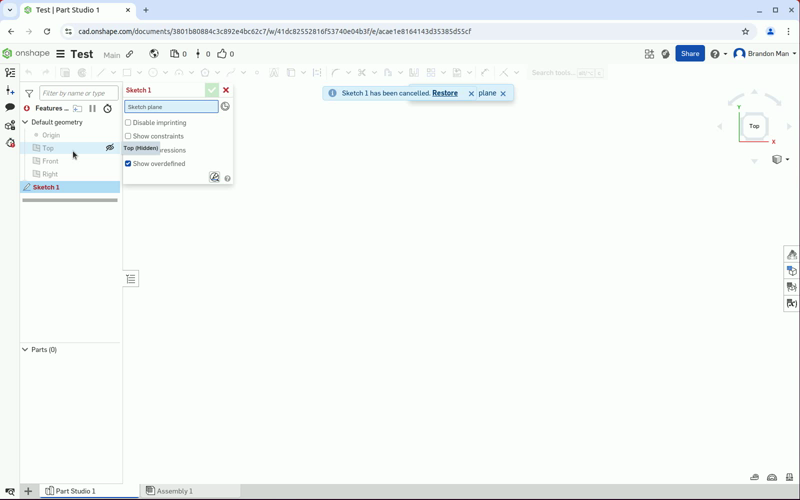
click(73, 150)
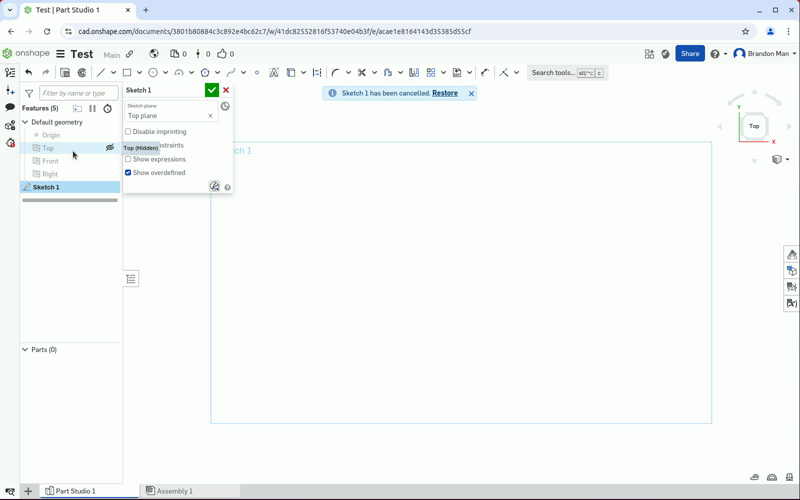
mouse_move(73, 352)
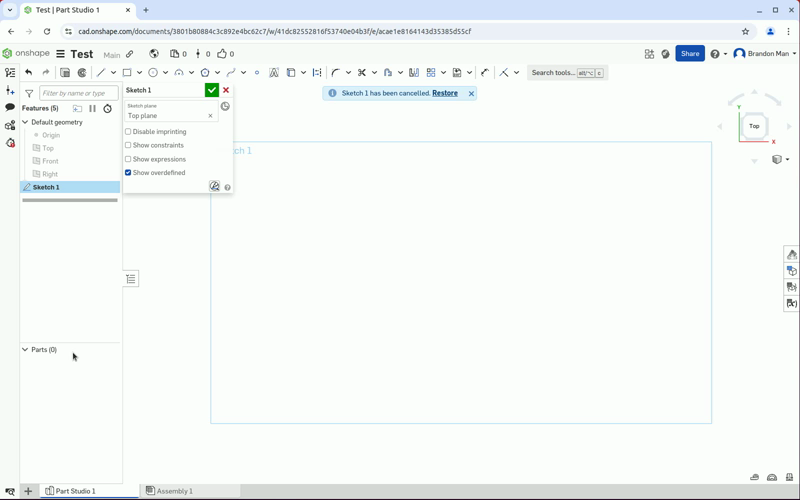
key(y)
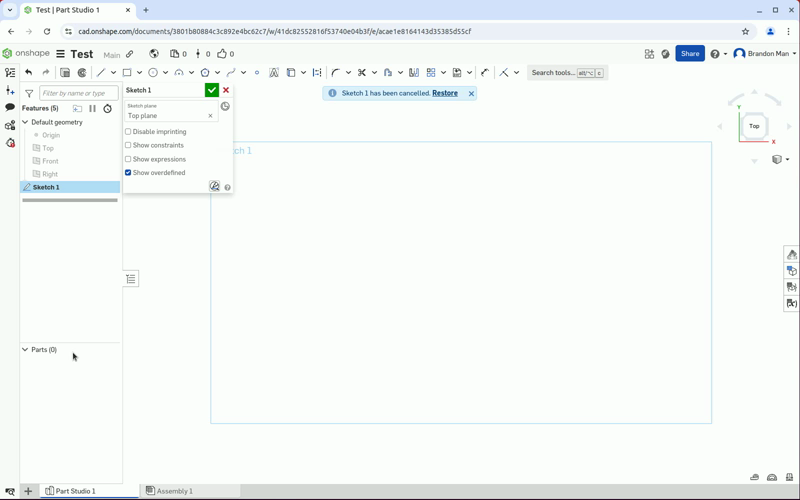
key(l)
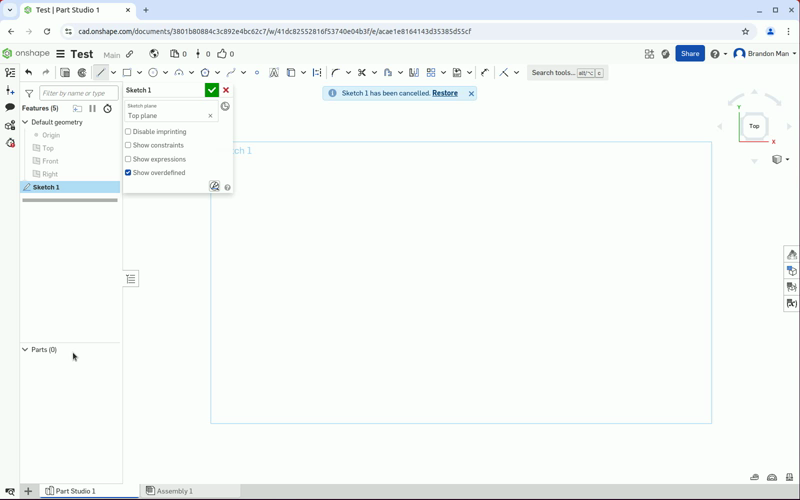
key_down(shift)
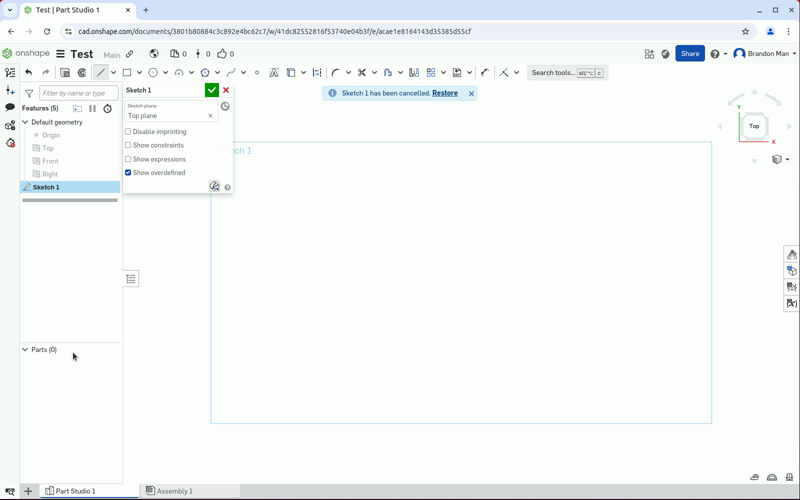
mouse_move(441, 329)
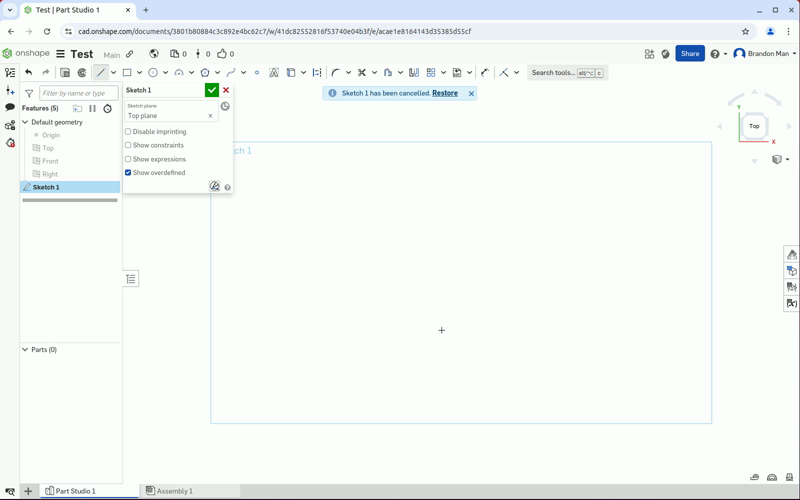
click(441, 329)
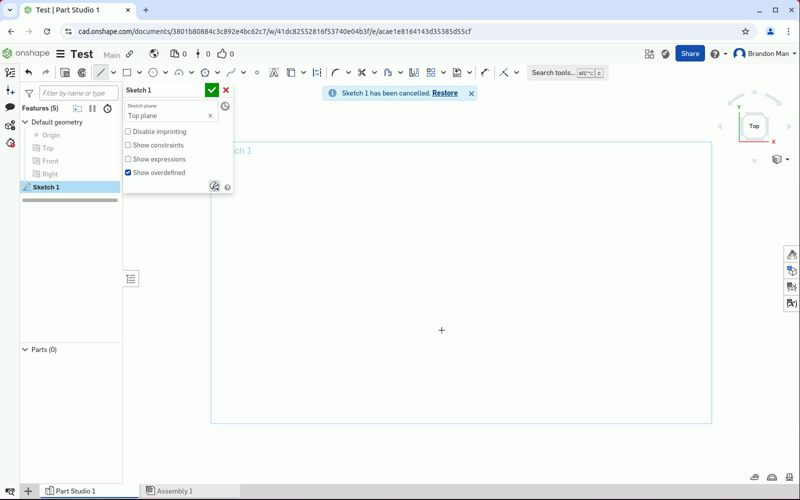
key_up(shift)
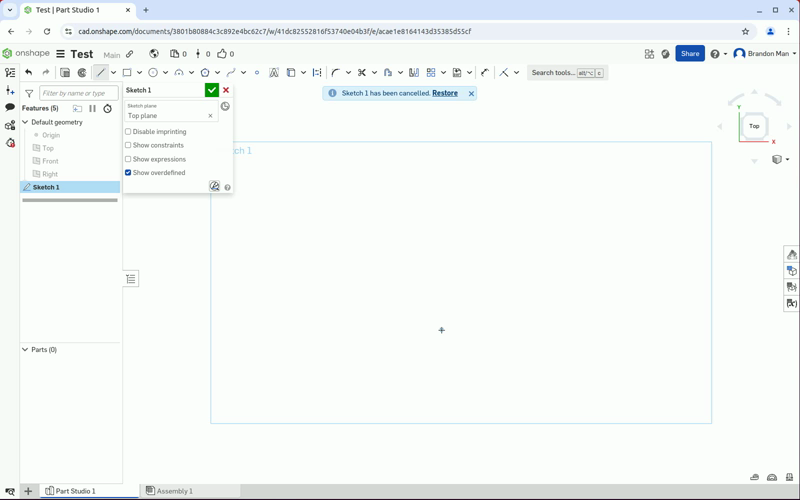
key_down(shift)
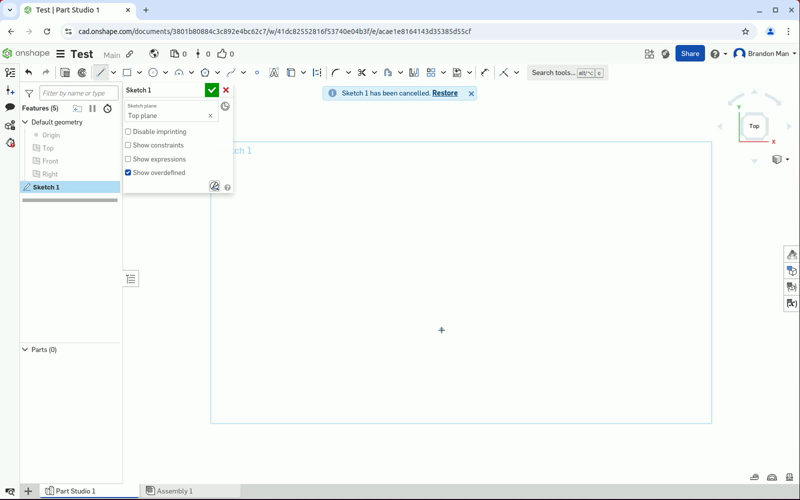
mouse_move(471, 329)
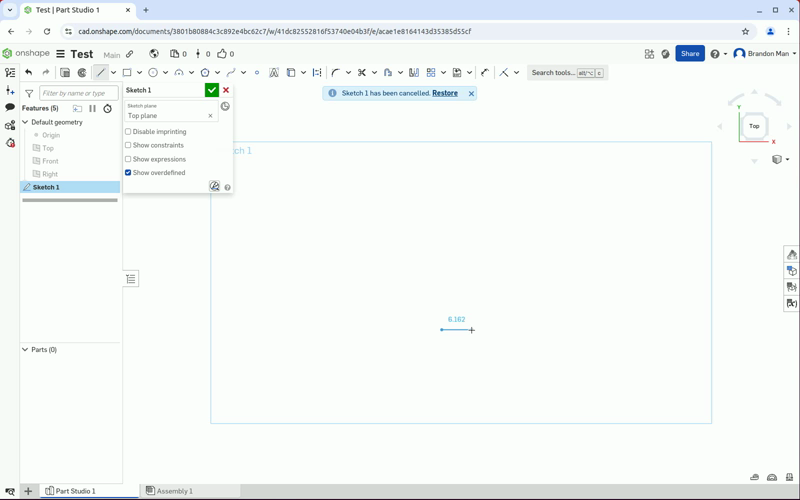
mouse_move(479, 329)
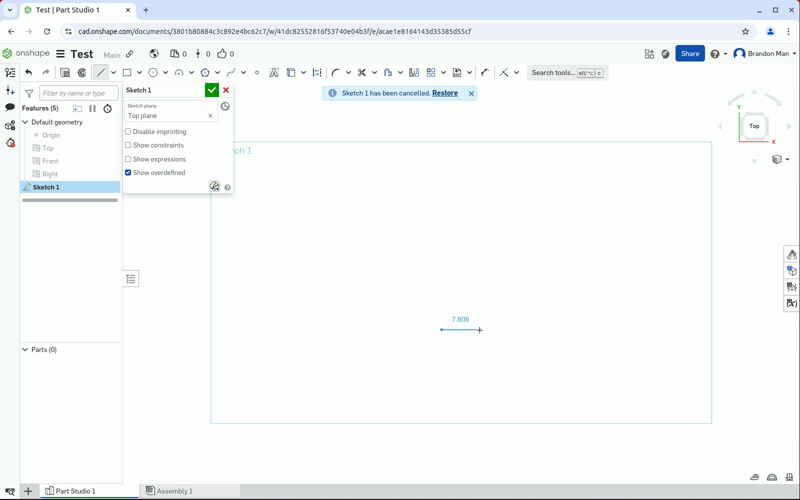
click(479, 329)
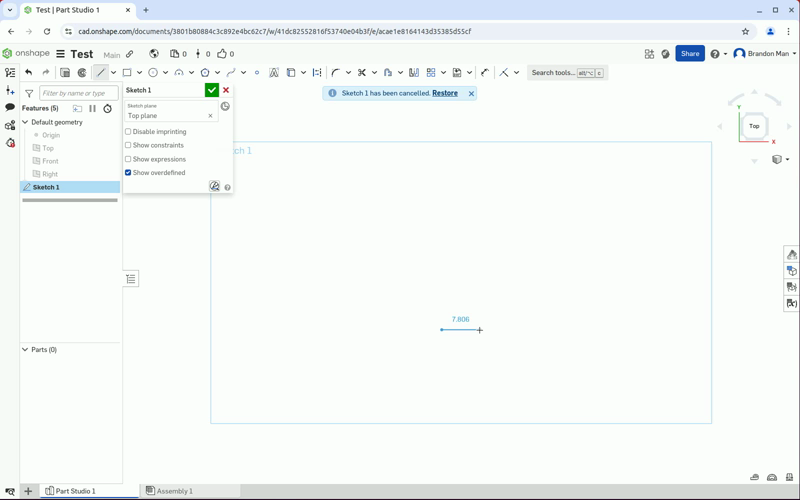
key_up(shift)
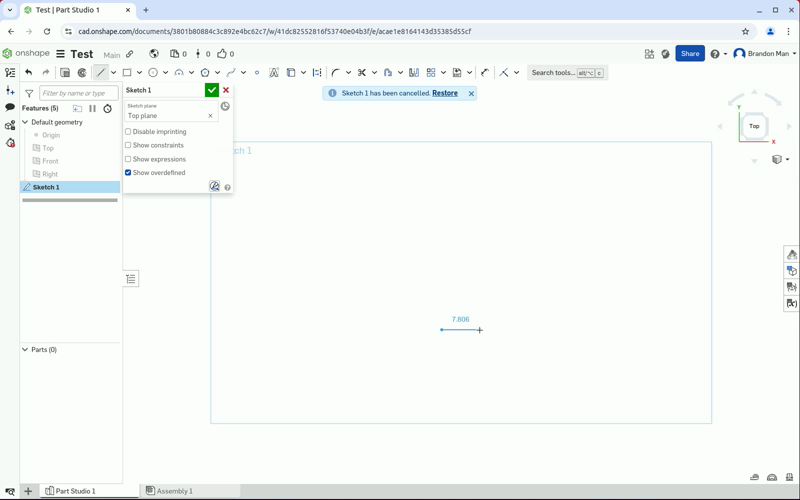
key_down(shift)
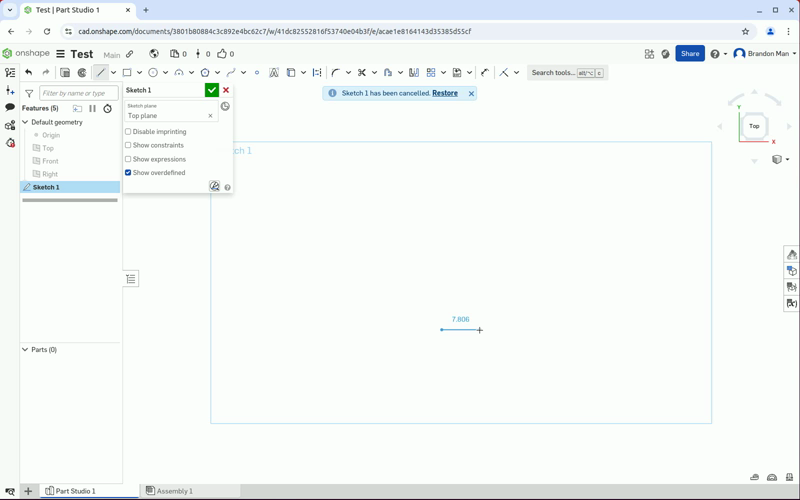
mouse_move(479, 235)
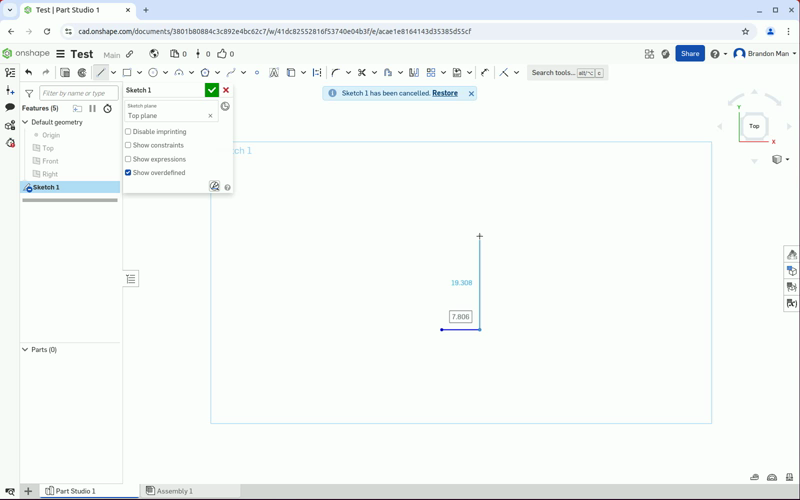
click(479, 235)
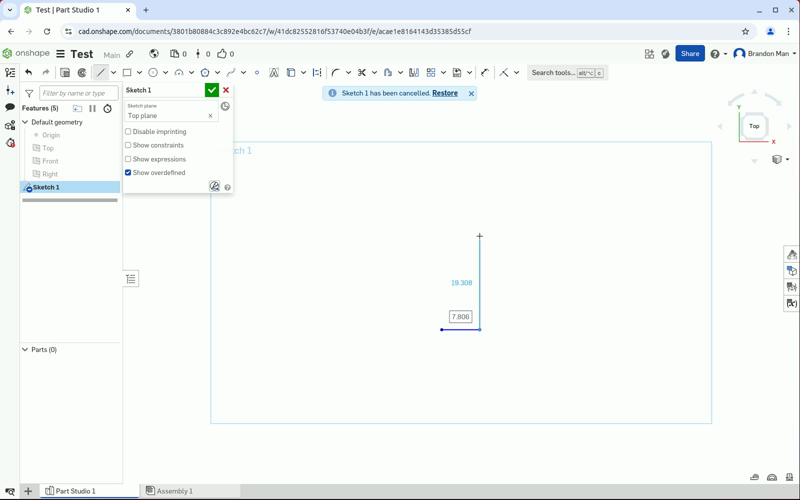
key_up(shift)
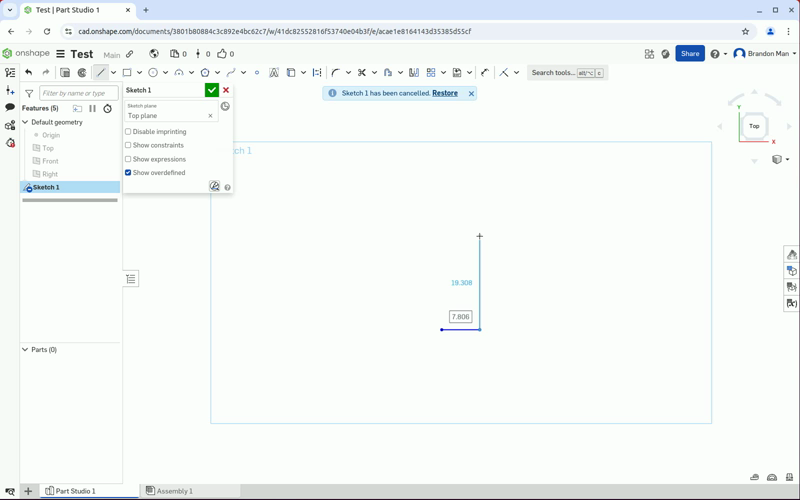
key_down(shift)
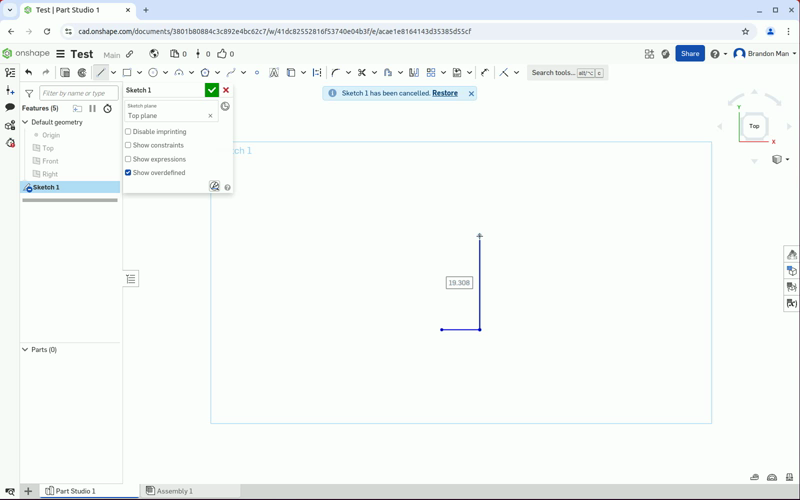
mouse_move(509, 235)
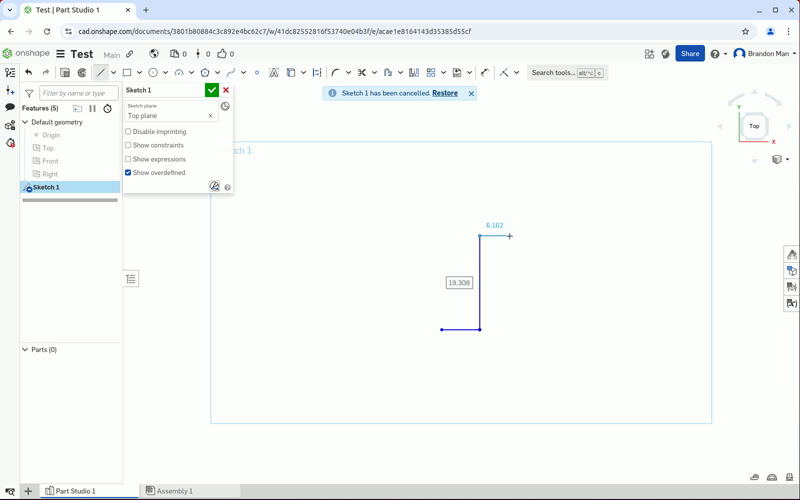
mouse_move(441, 235)
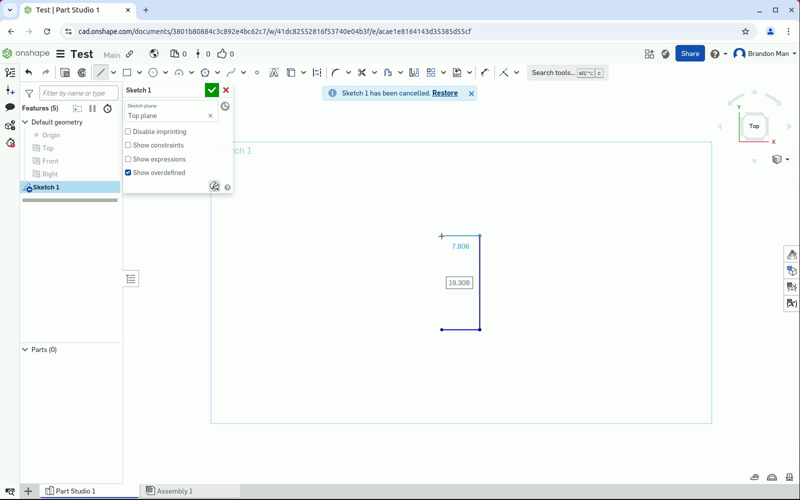
click(441, 235)
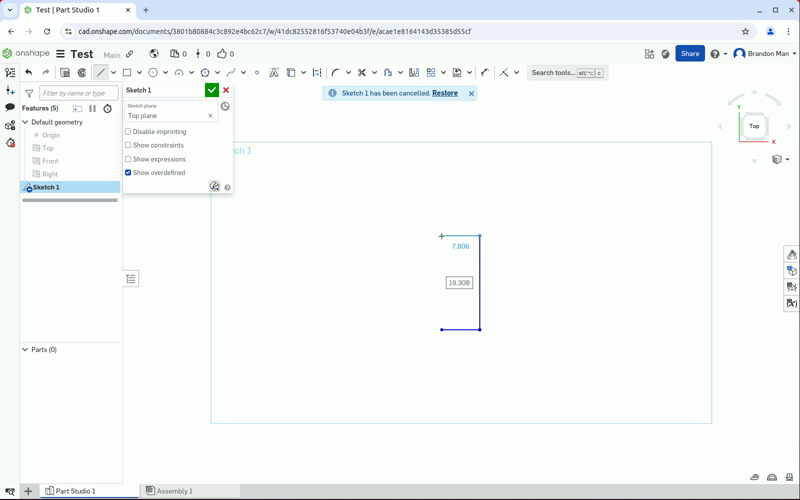
key_up(shift)
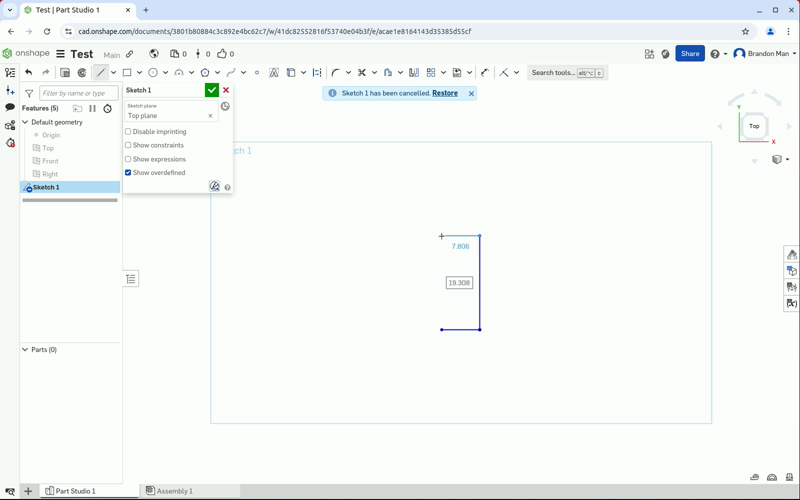
key_down(shift)
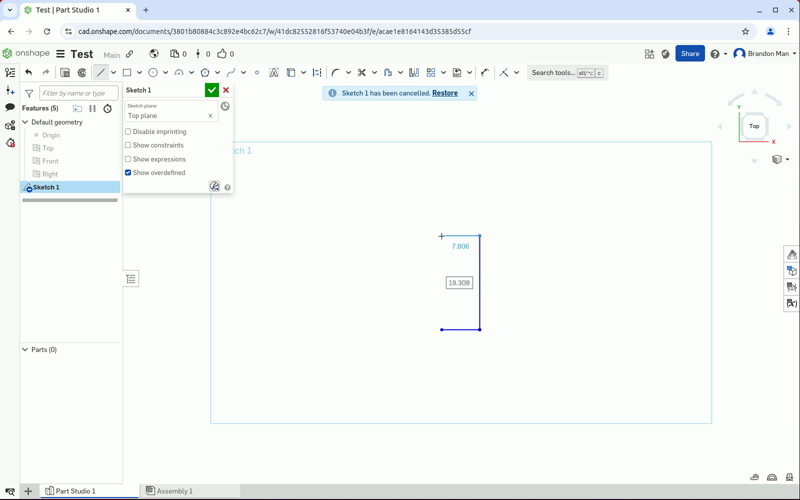
mouse_move(441, 329)
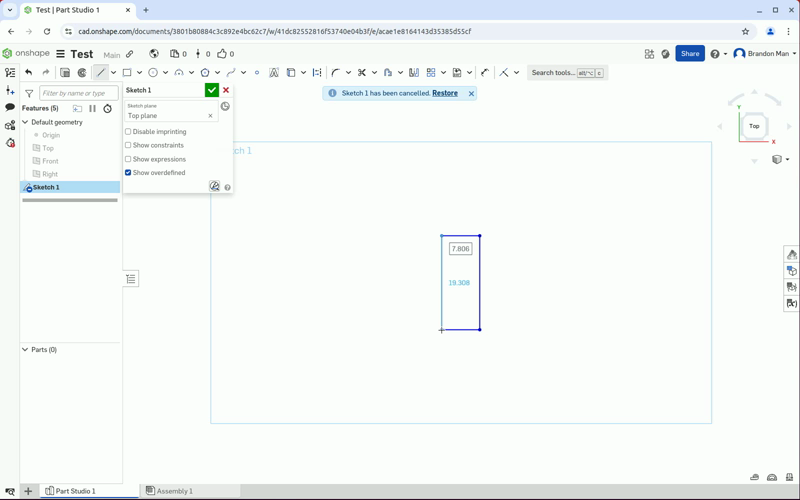
key_up(shift)
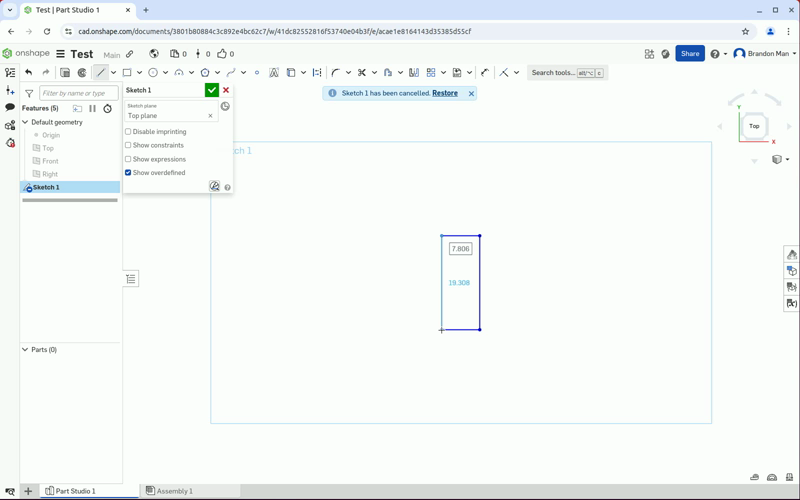
click(441, 329)
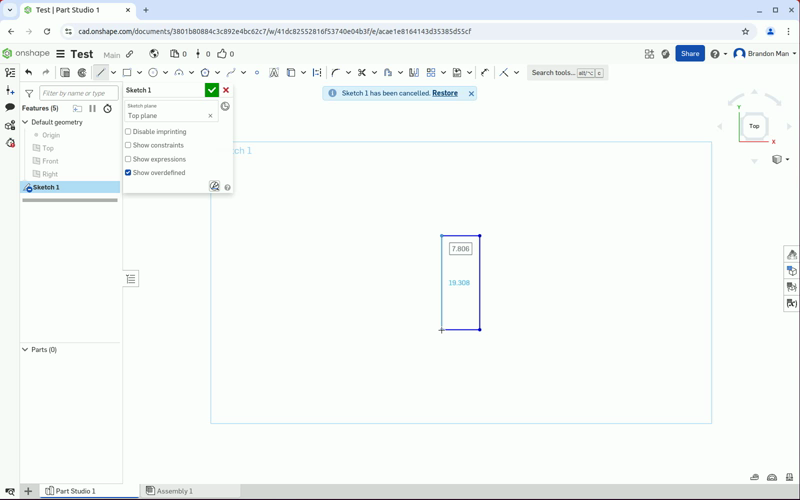
key(esc)
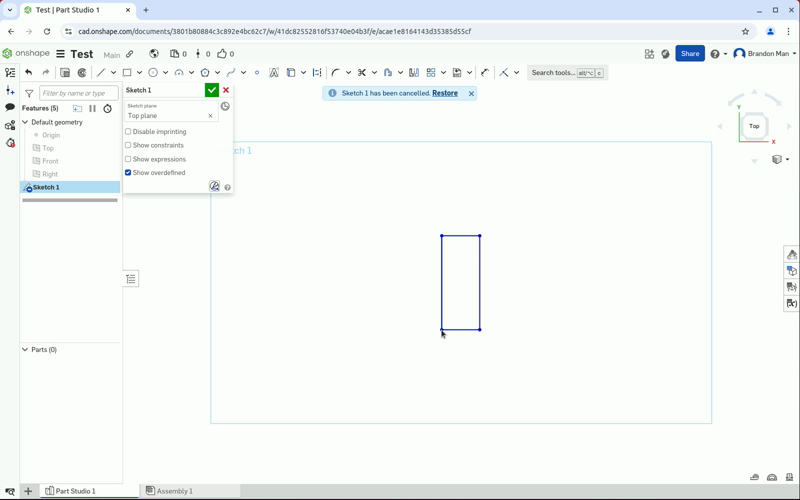
mouse_move(446, 247)
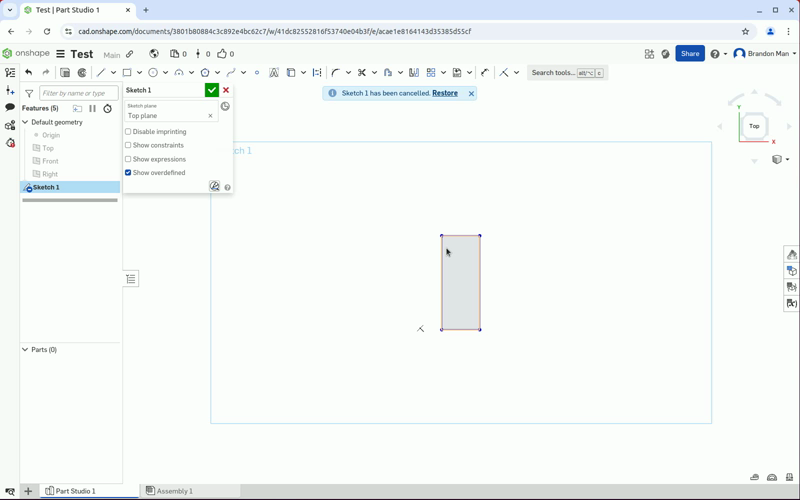
click(446, 247)
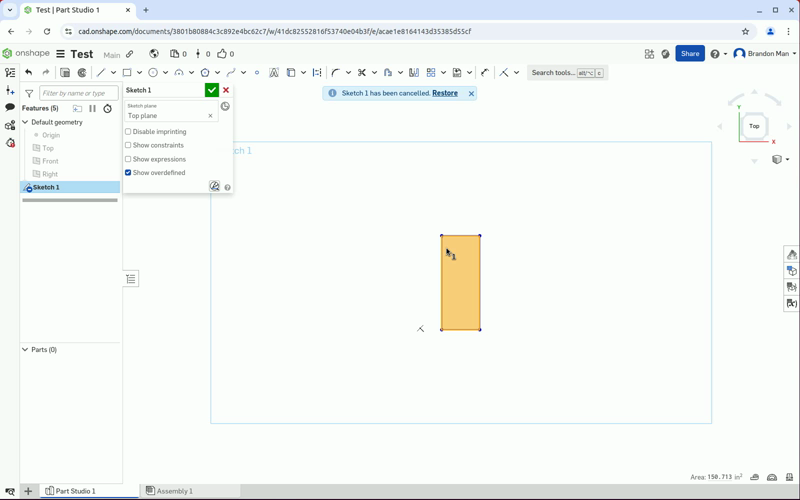
mouse_move(73, 352)
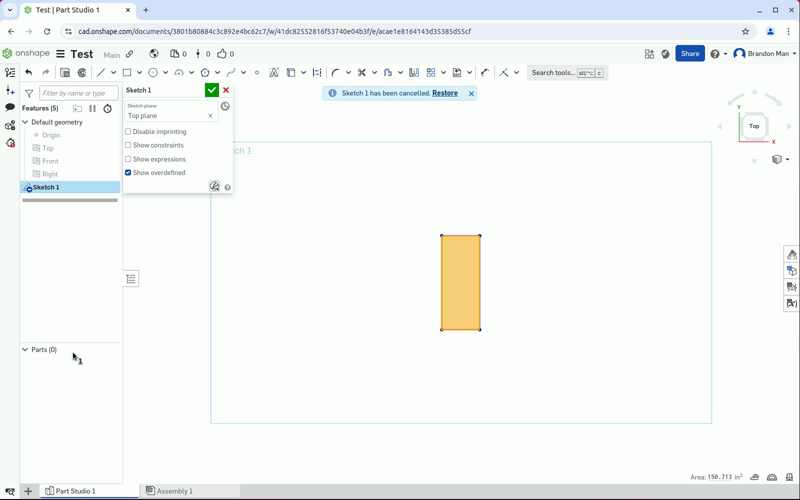
key(shift+y)
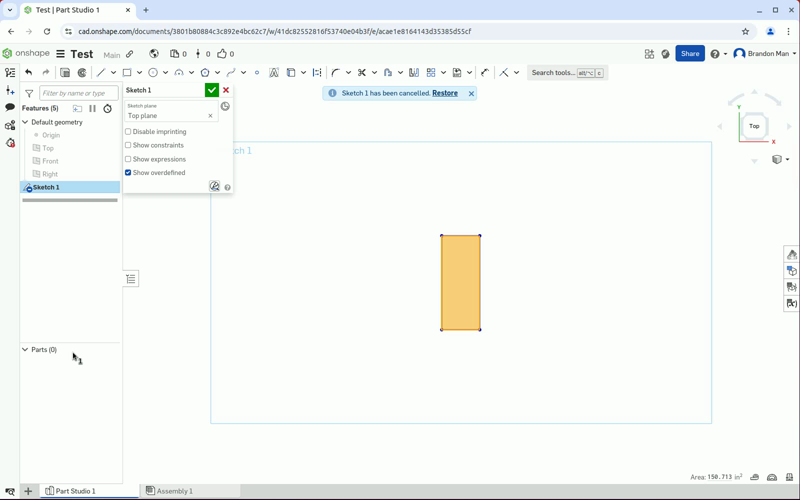
key(shift+e)
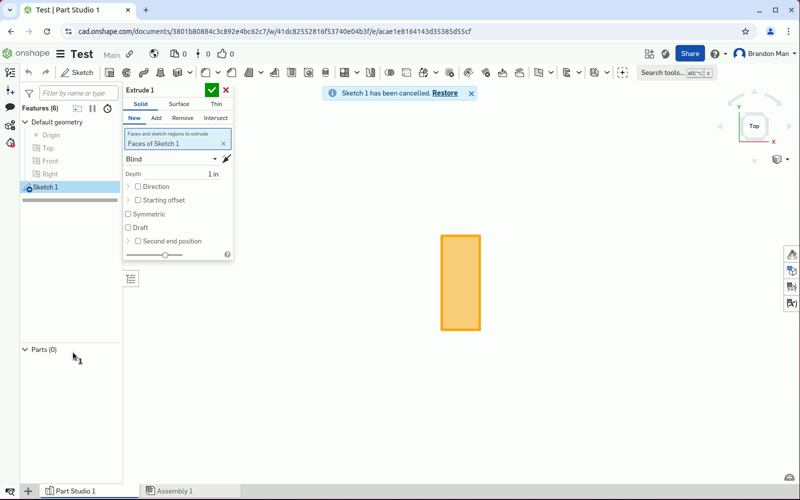
mouse_move(143, 106)
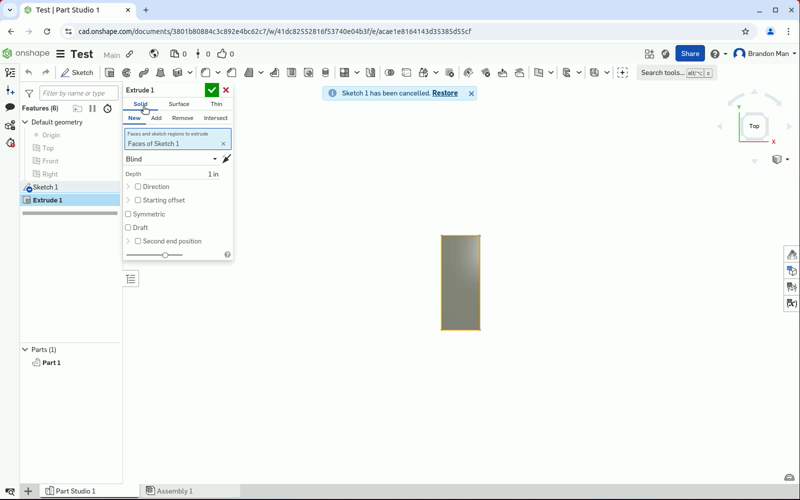
click(143, 106)
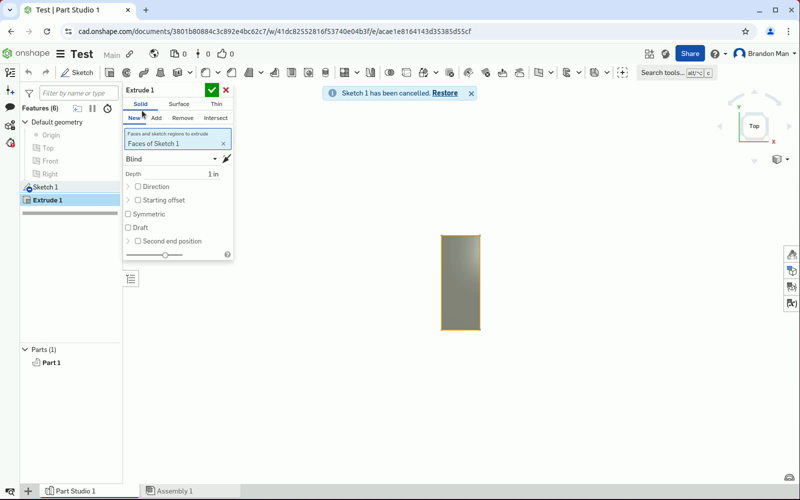
mouse_move(137, 120)
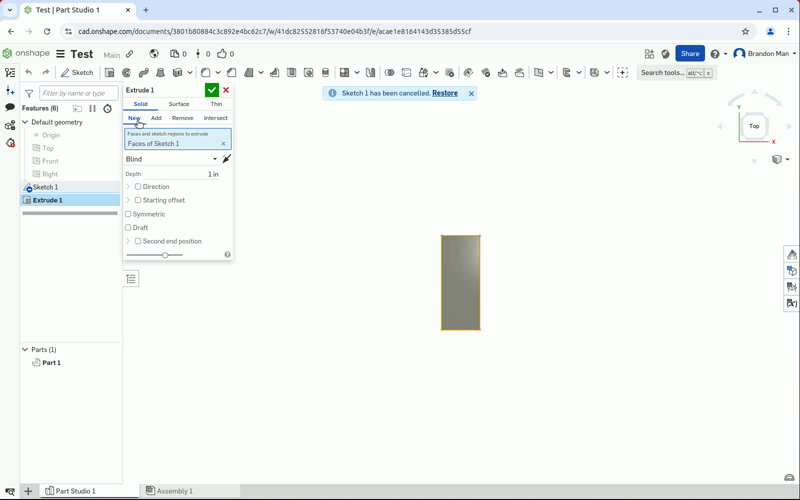
click(137, 120)
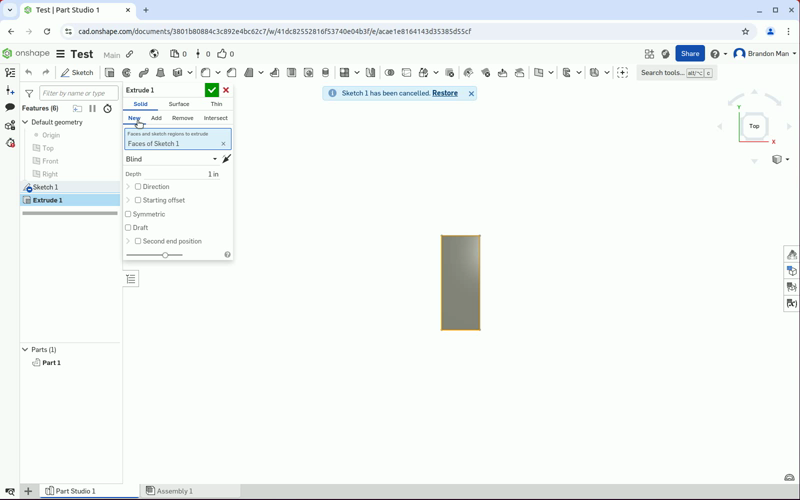
key(tab, 4)
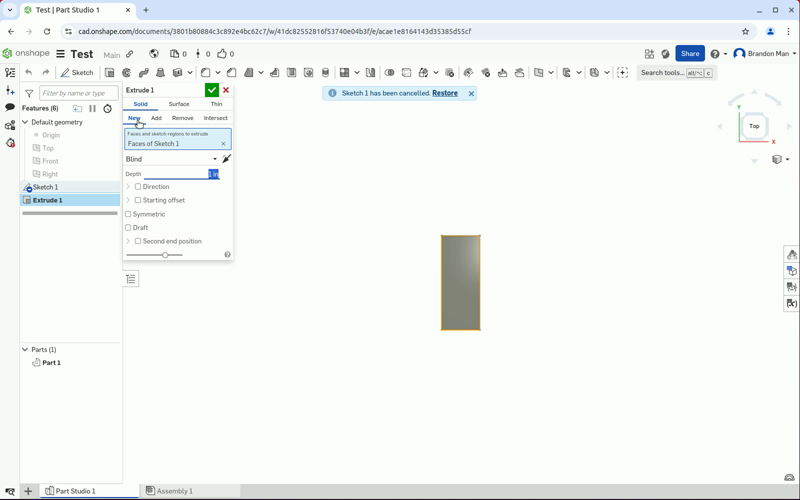
text(23.108)
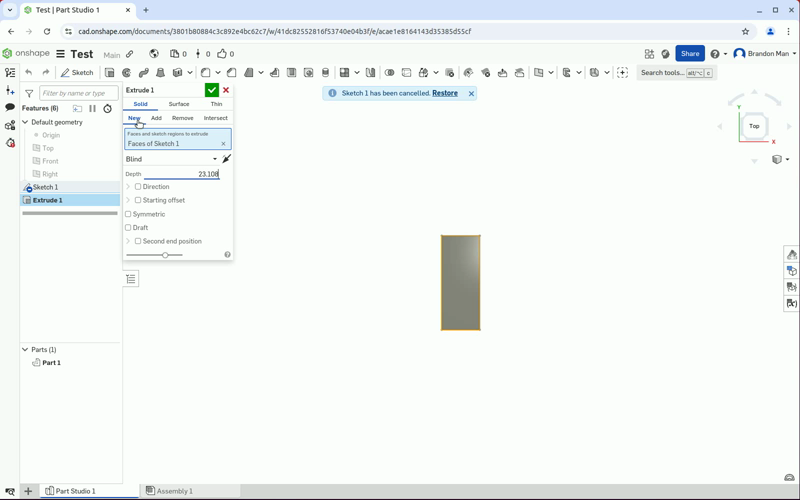
key(enter)
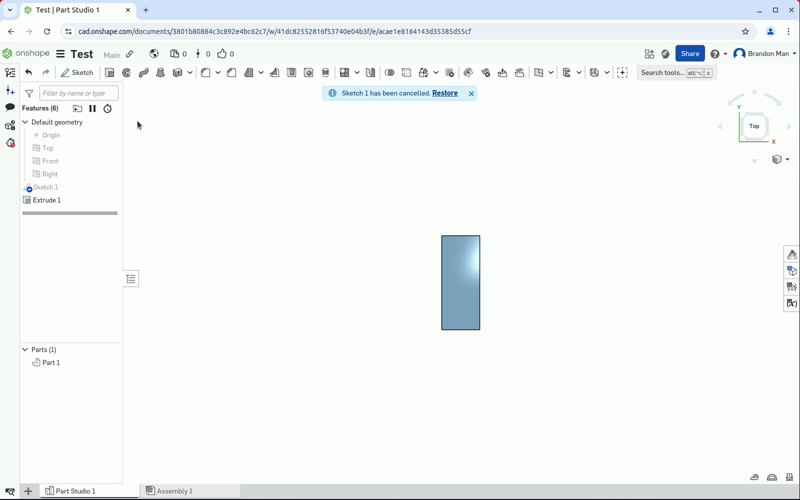
key(shift+h)
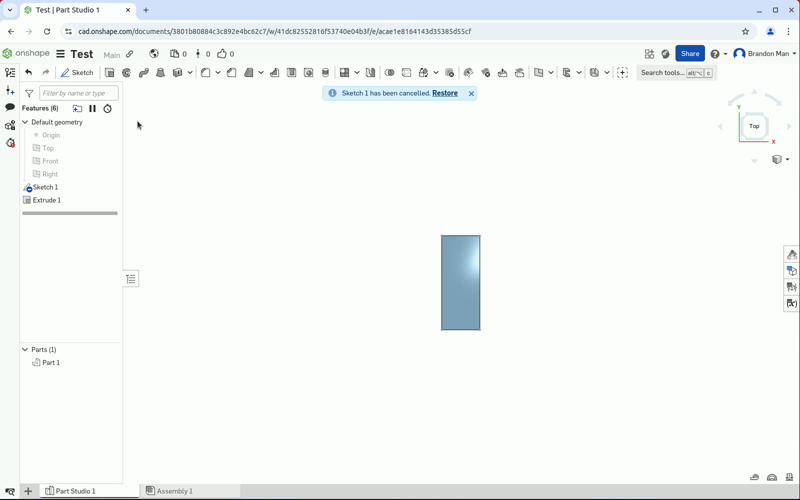
key(shift+h)
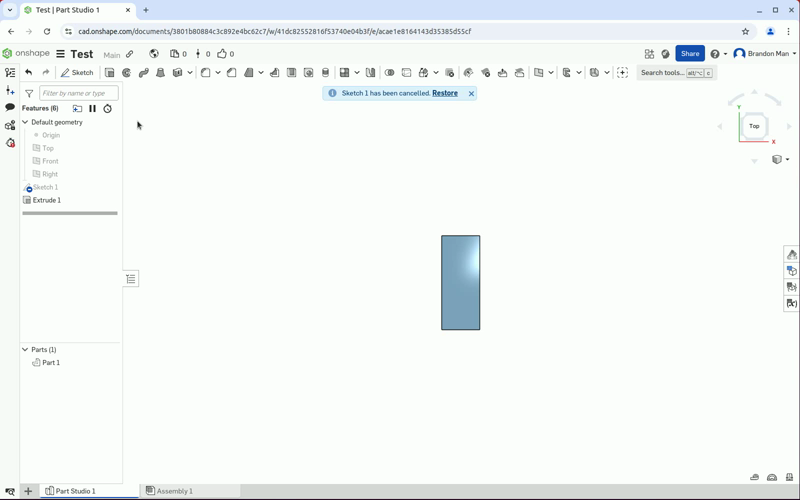
mouse_move(73, 189)
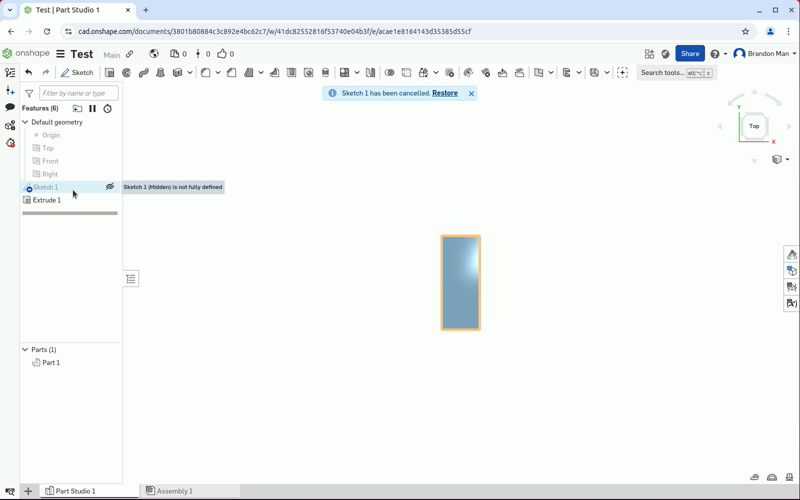
click(73, 189)
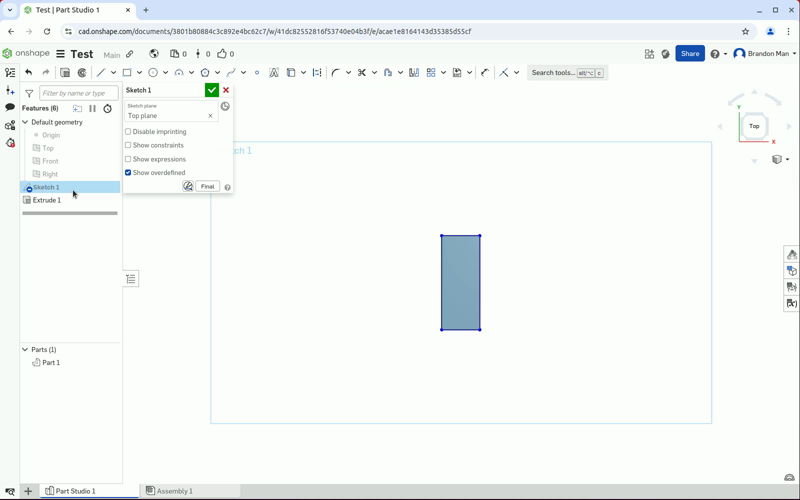
mouse_move(229, 92)
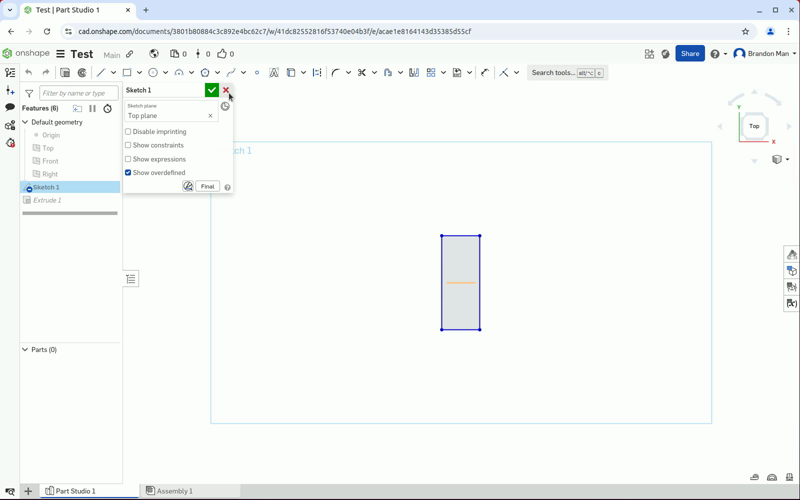
click(229, 92)
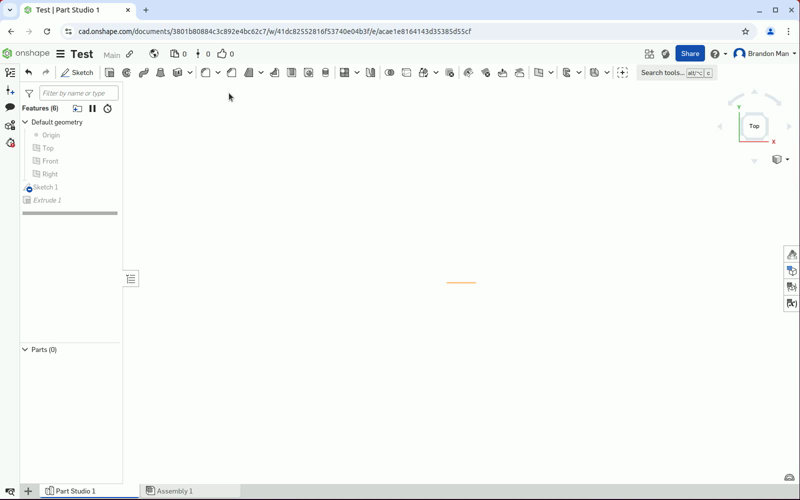
mouse_move(73, 352)
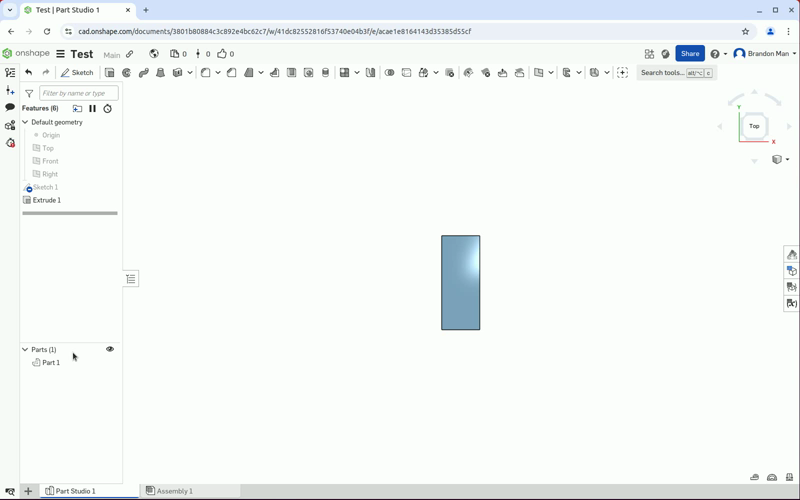
key(y)
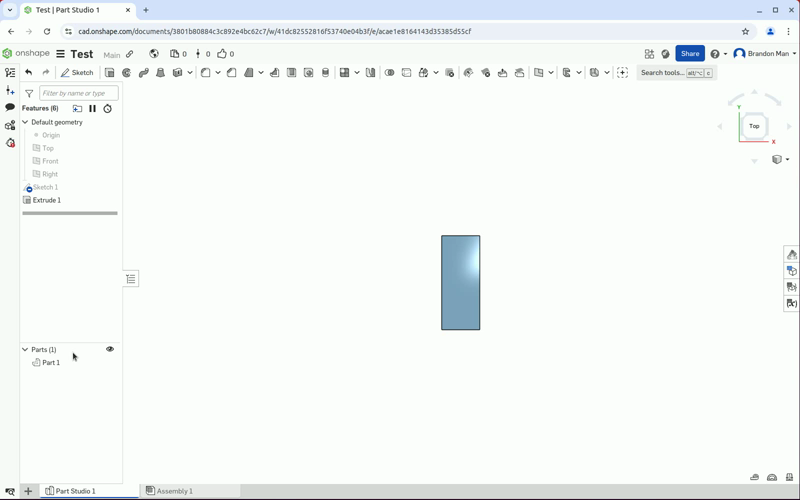
key(shift+p)
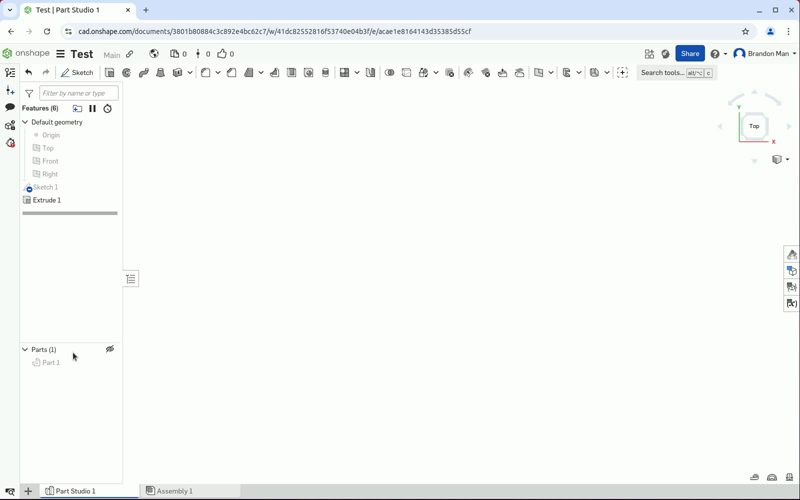
key(space)
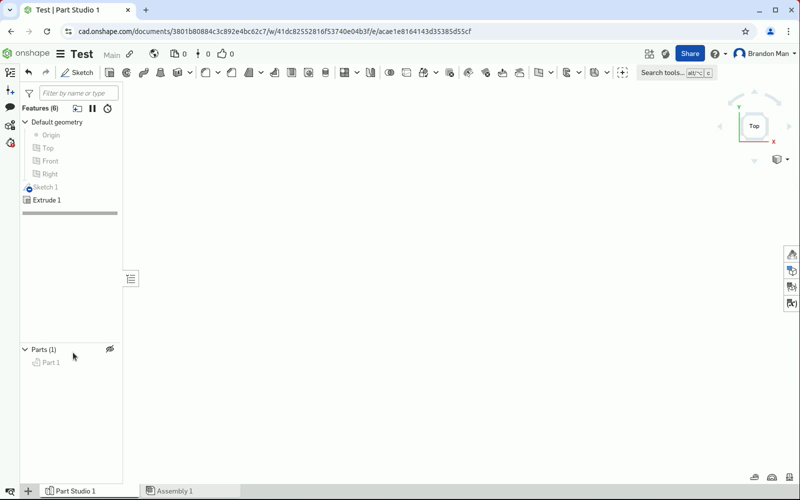
key_down(shift)
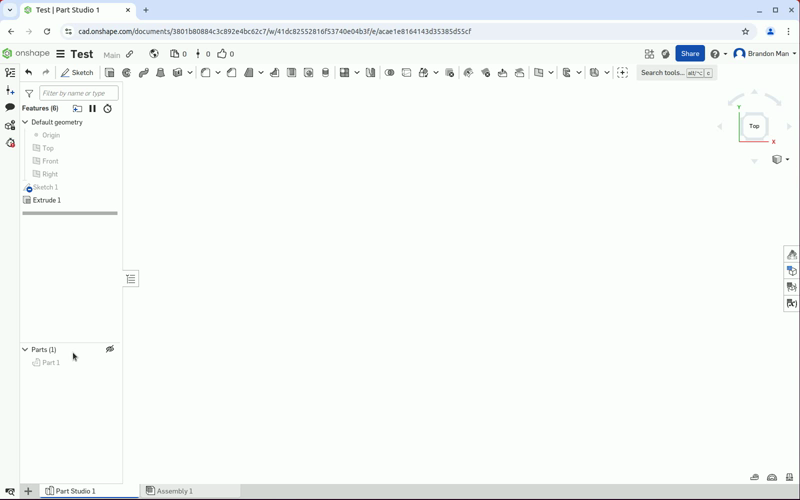
key(up)
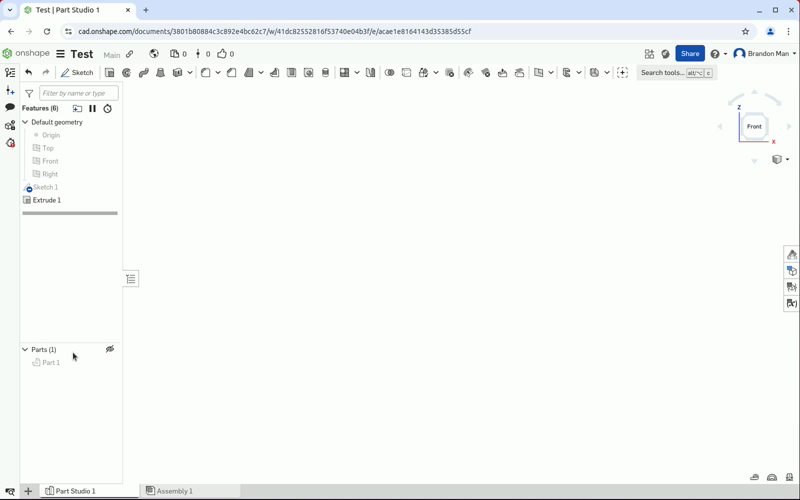
key_up(shift)
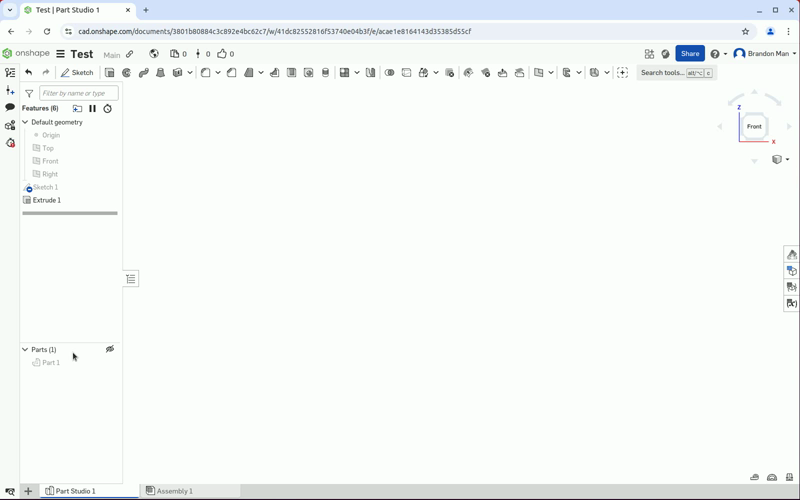
key(space)
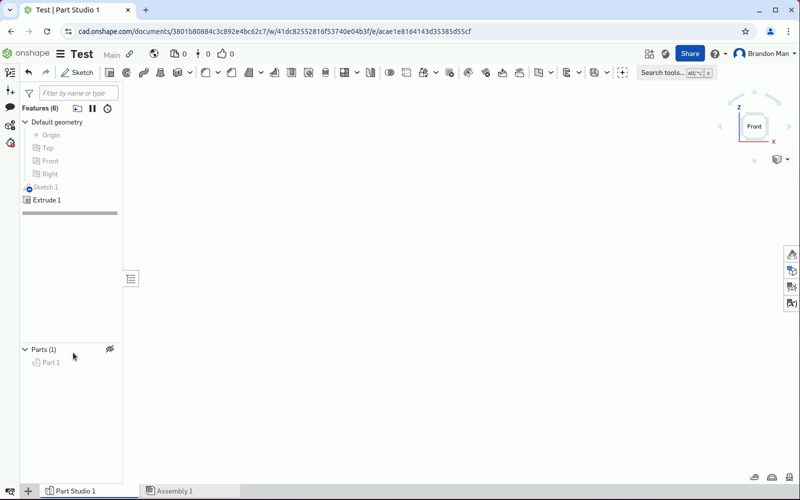
key_down(shift)
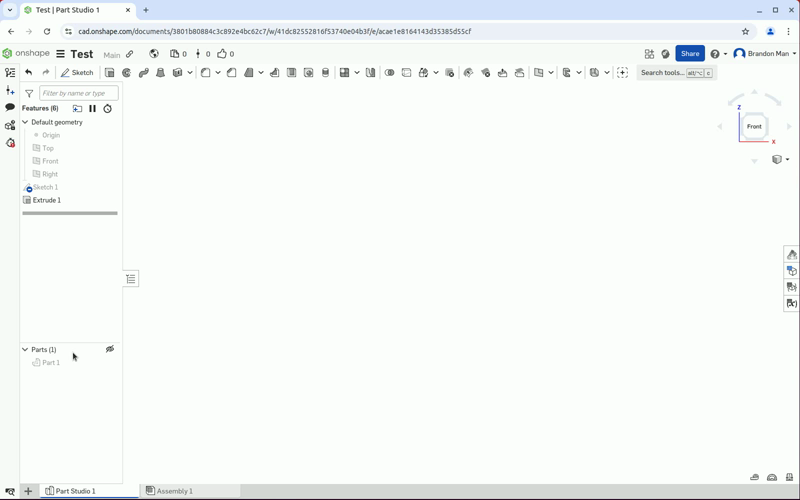
key(left)
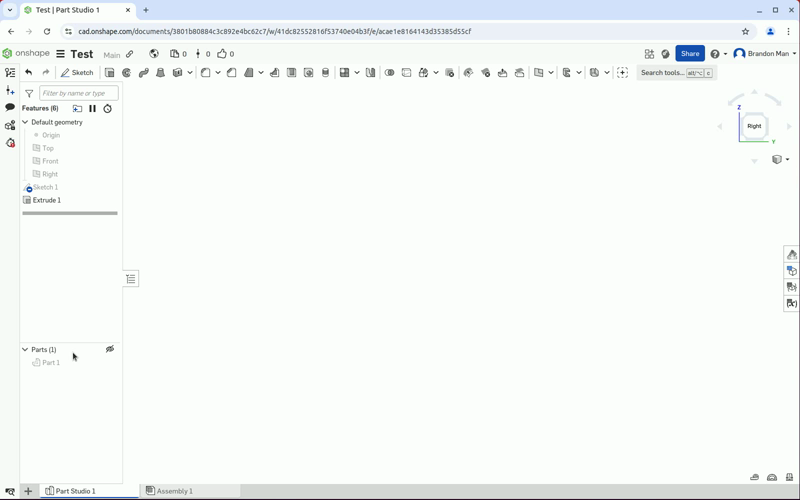
key_up(shift)
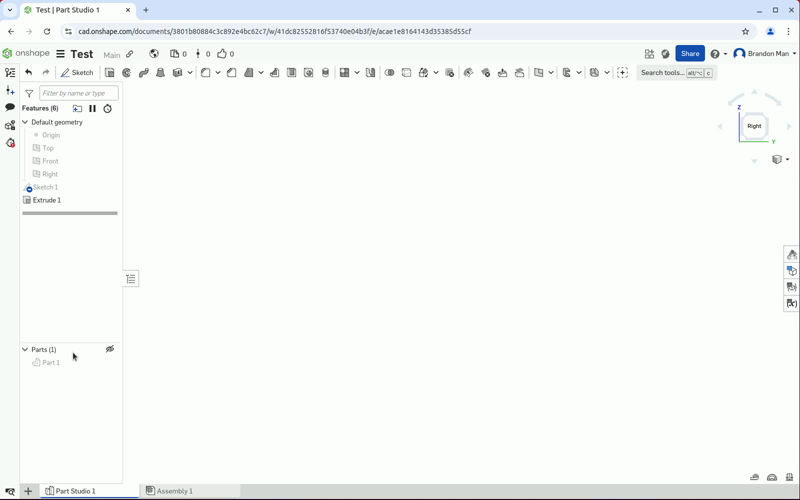
mouse_move(73, 352)
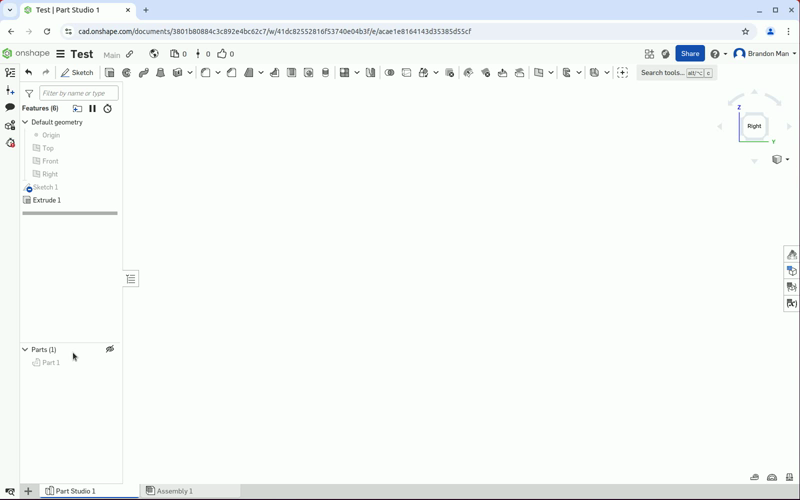
key(shift+y)
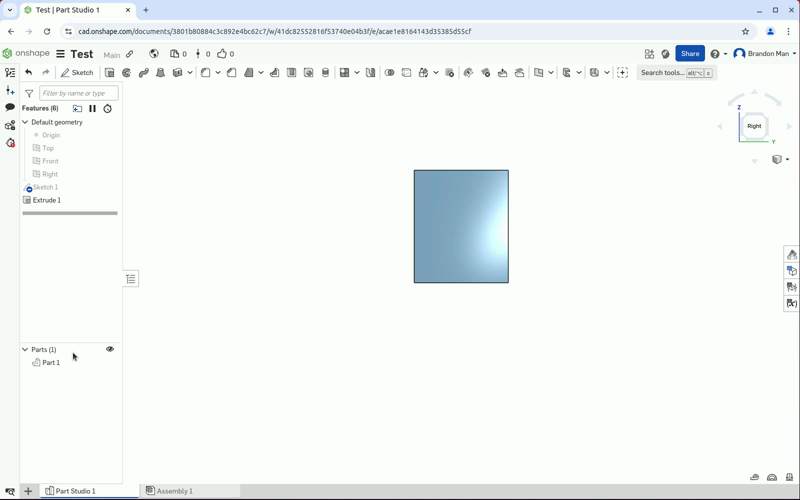
mouse_move(541, 75)
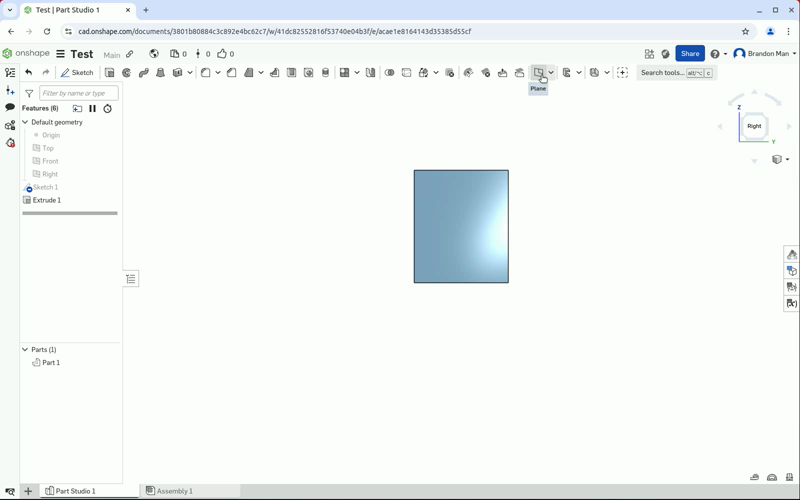
click(541, 75)
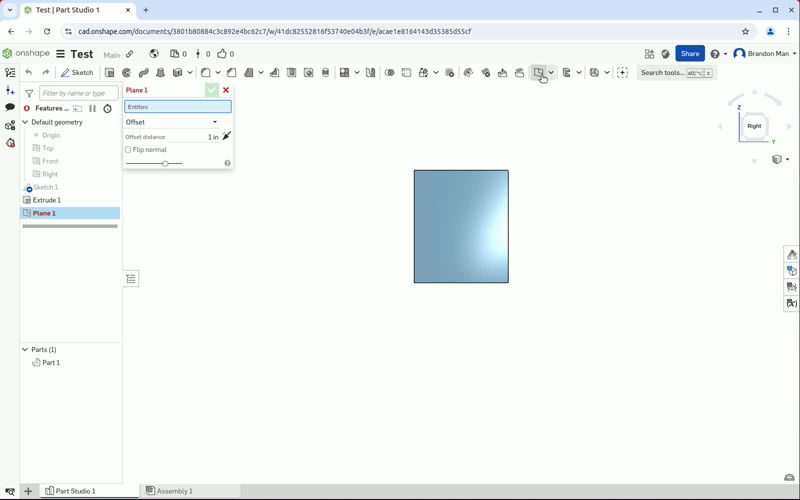
mouse_move(73, 176)
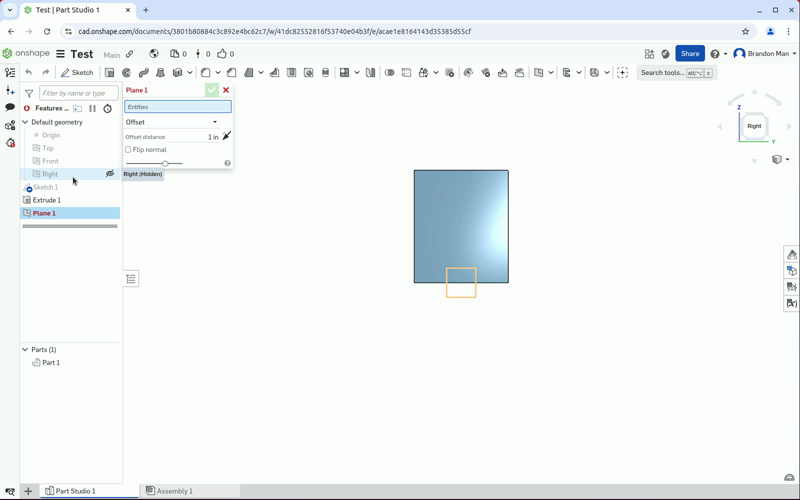
click(73, 176)
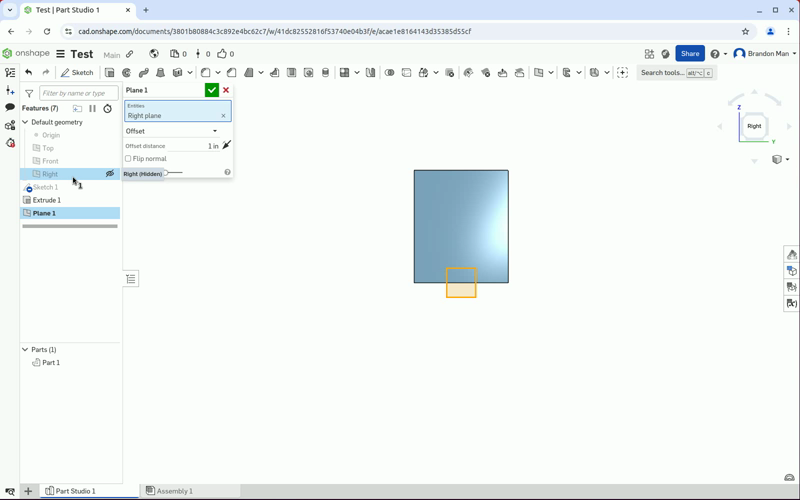
key(tab, 2)
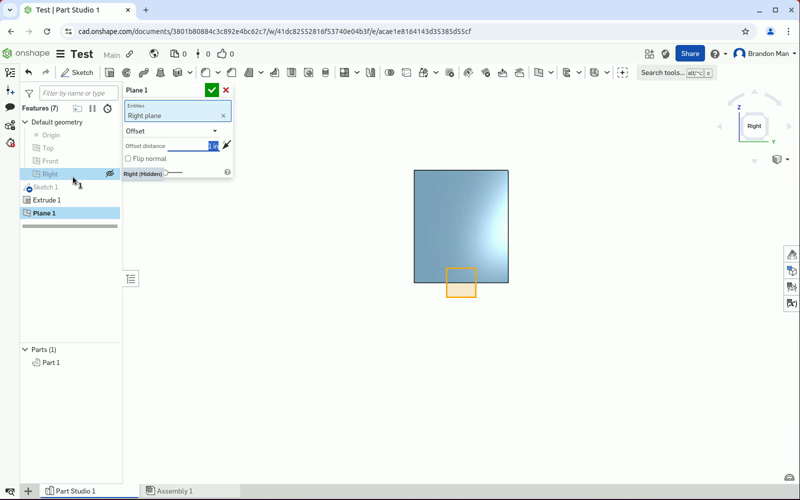
text(3.851)
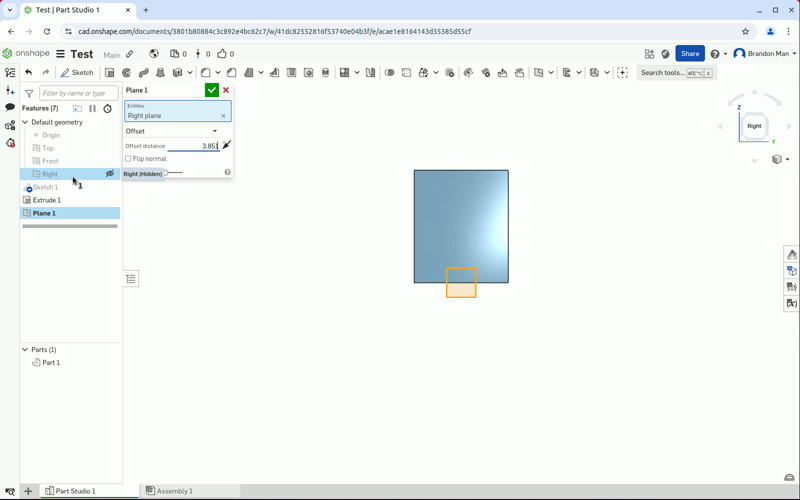
key(enter, 2)
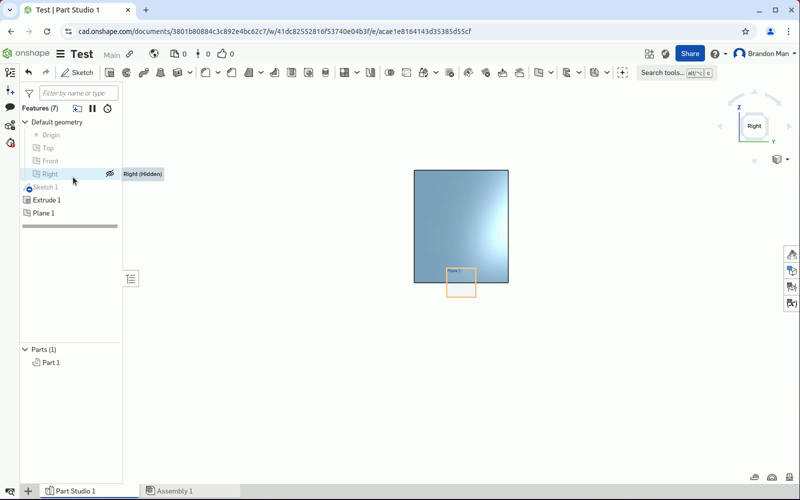
key(shift+s)
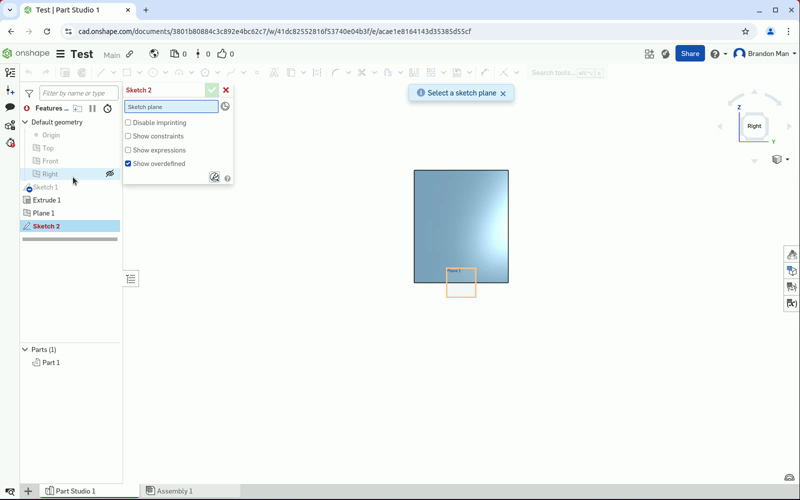
mouse_move(73, 215)
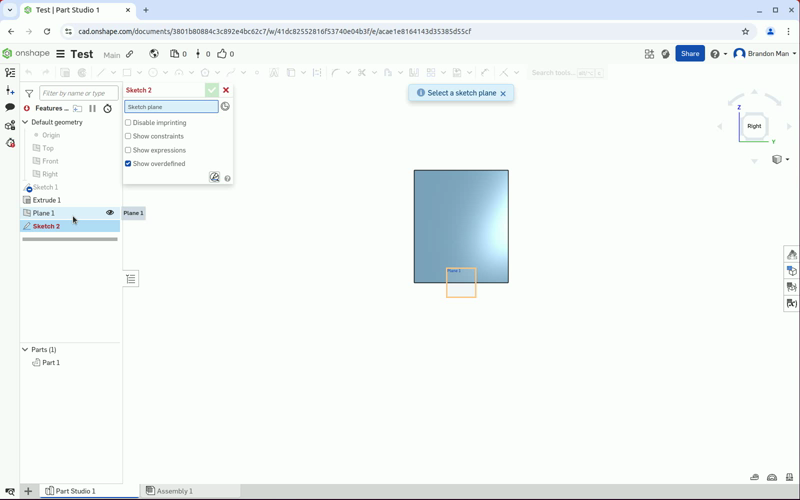
click(73, 215)
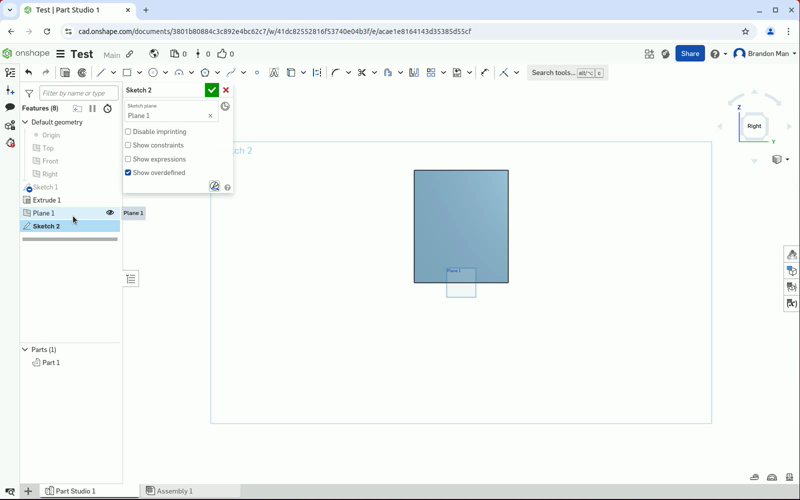
mouse_move(73, 352)
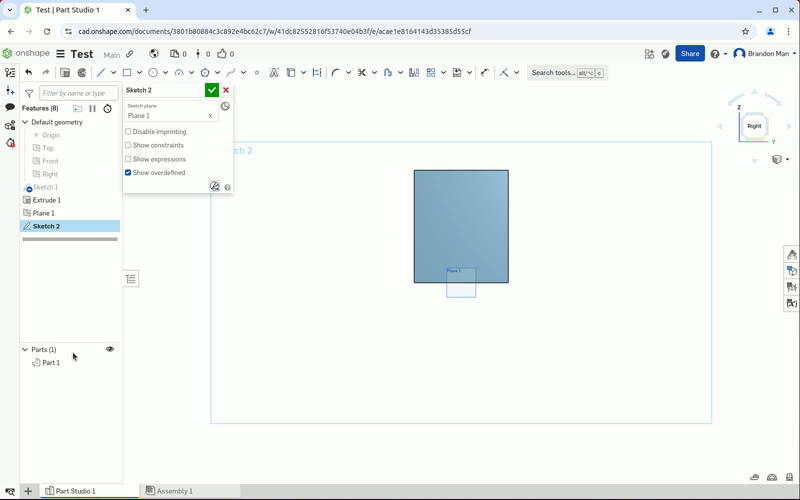
key(y)
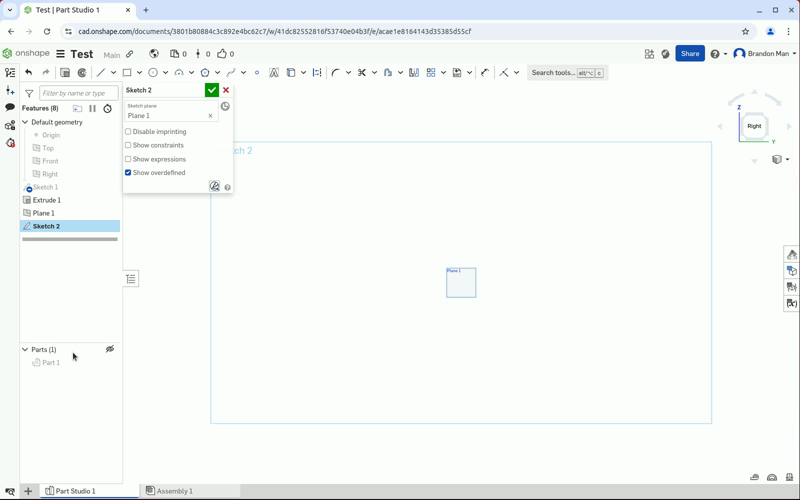
key(l)
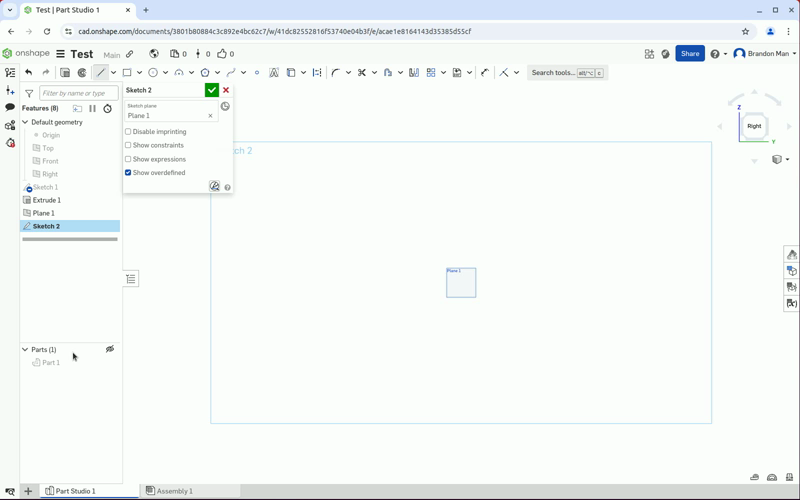
key_down(shift)
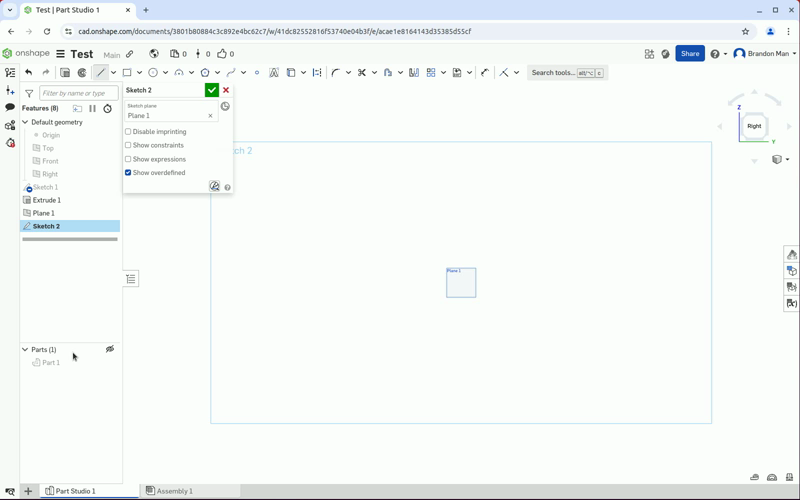
mouse_move(413, 267)
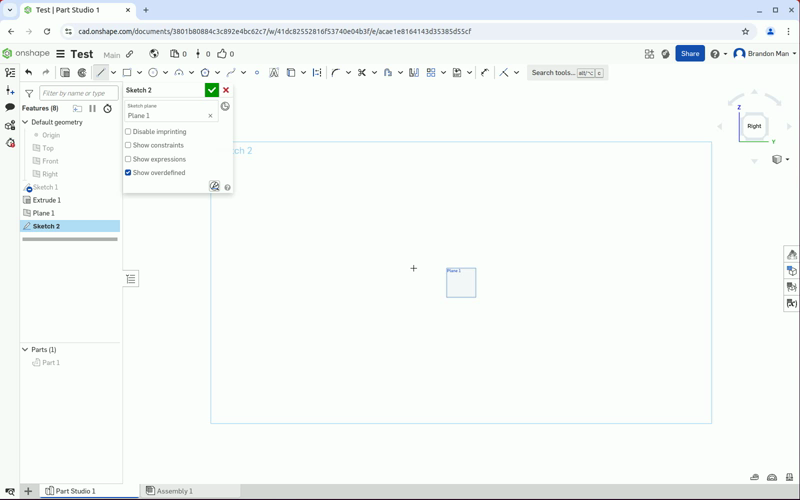
click(413, 267)
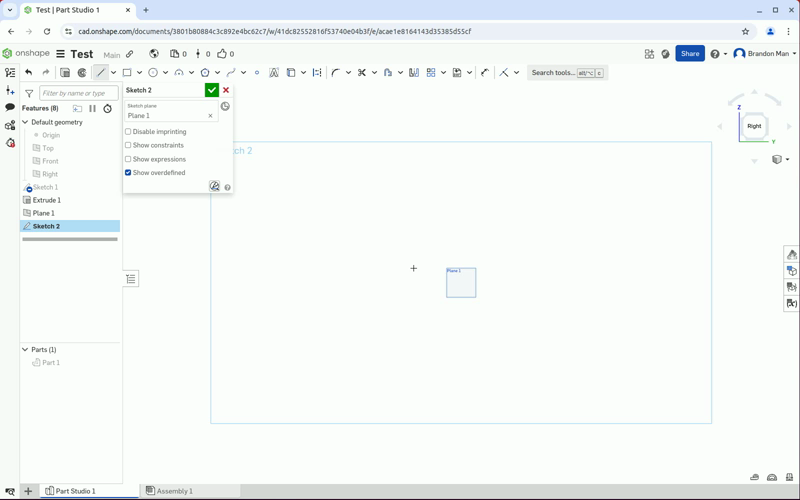
key_up(shift)
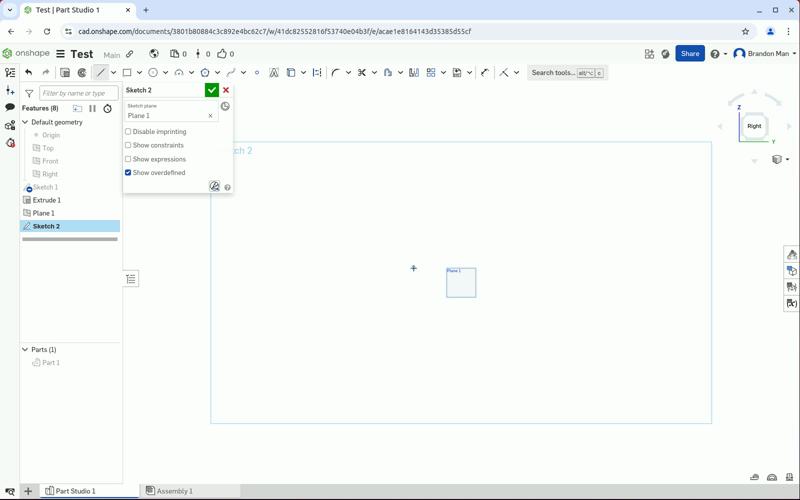
key_down(shift)
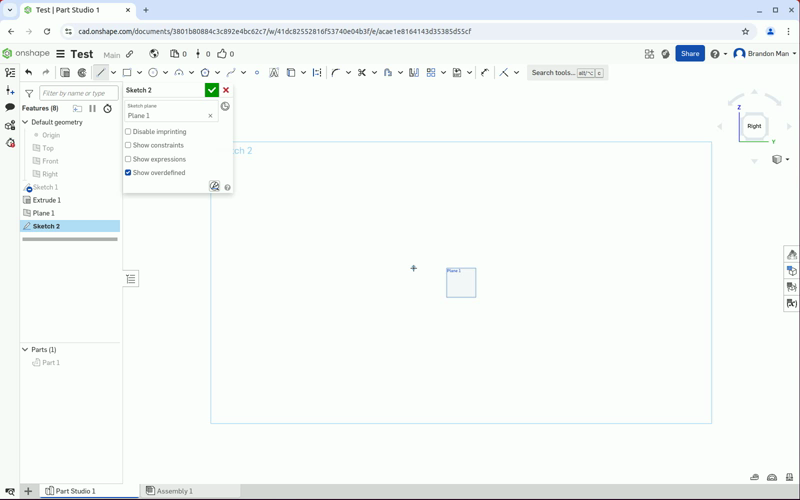
mouse_move(444, 267)
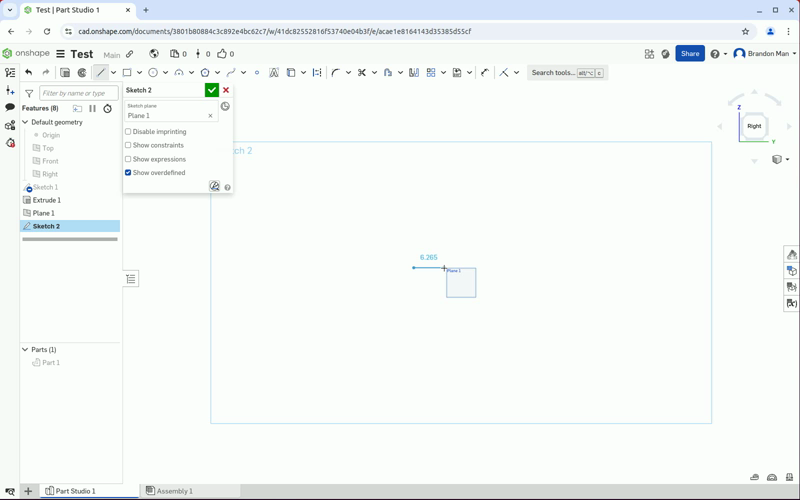
mouse_move(431, 267)
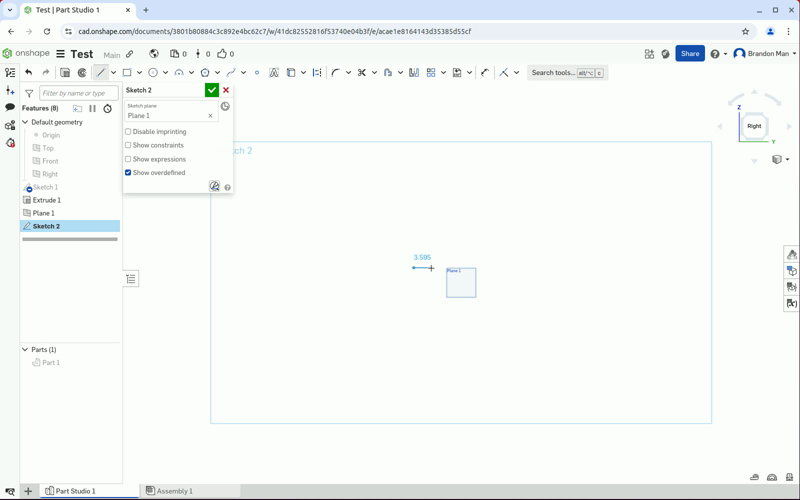
click(431, 267)
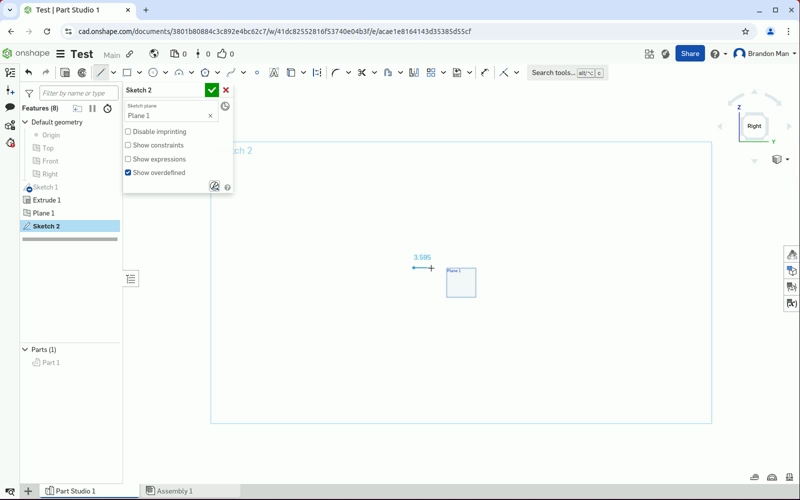
key_up(shift)
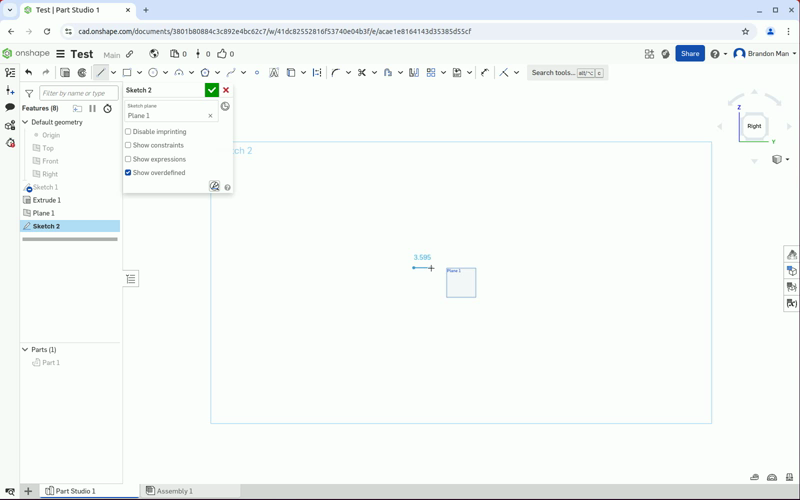
key(esc)
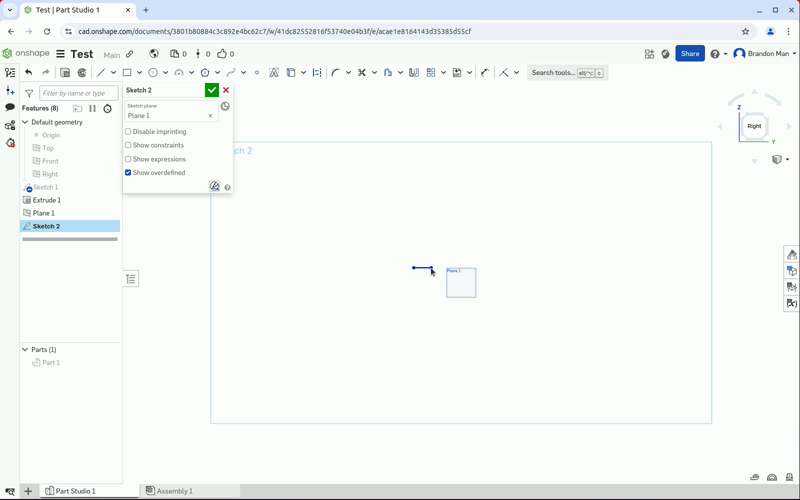
key(a)
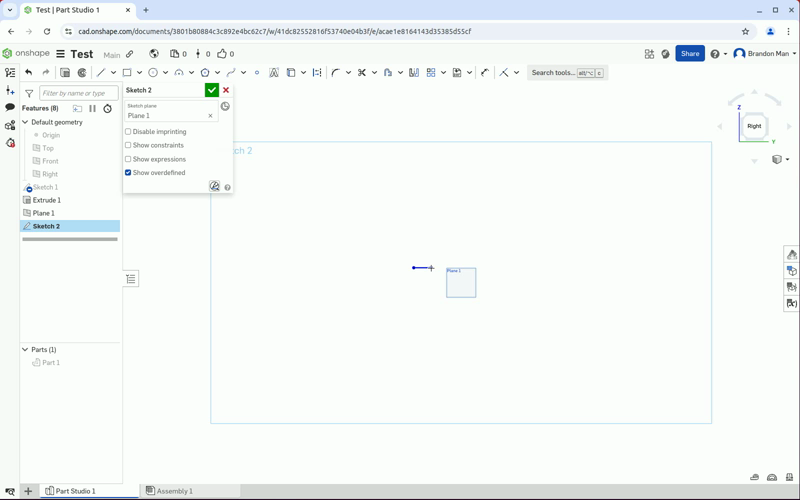
mouse_move(431, 267)
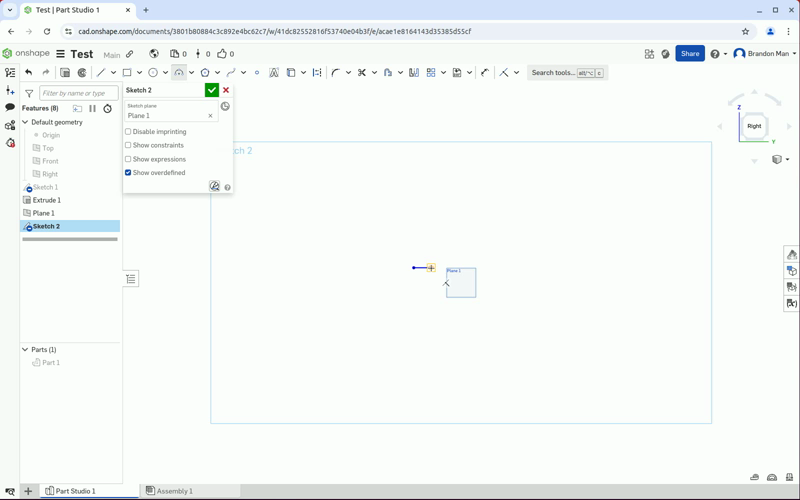
click(431, 267)
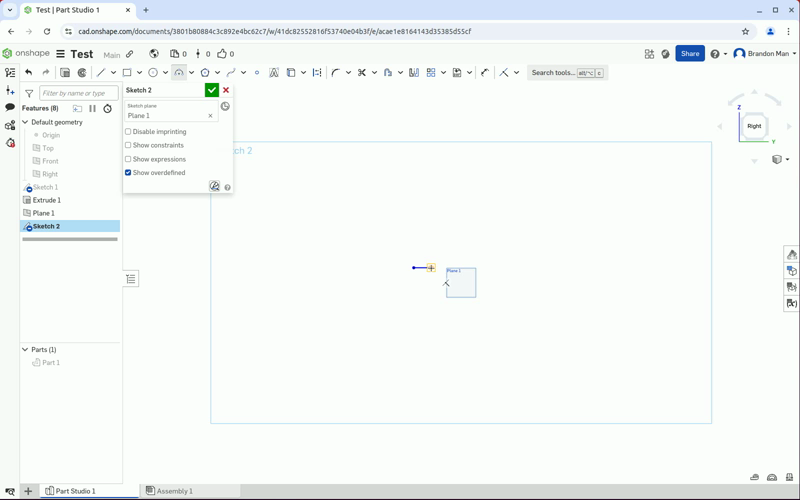
key_down(shift)
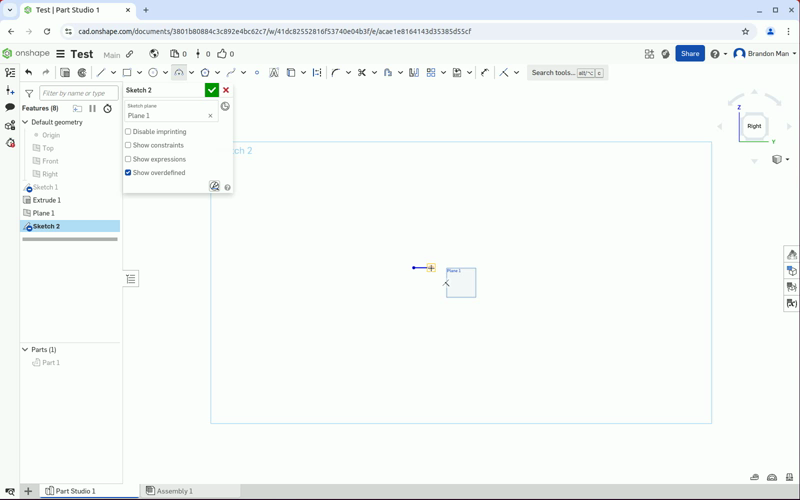
mouse_move(431, 259)
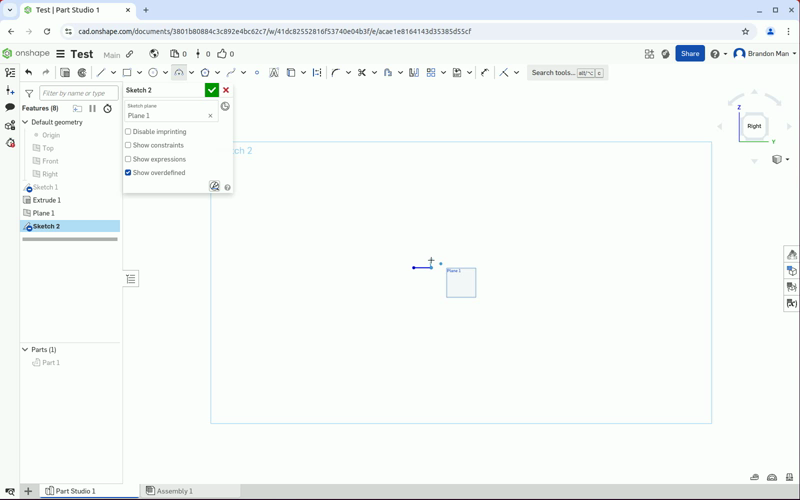
click(431, 259)
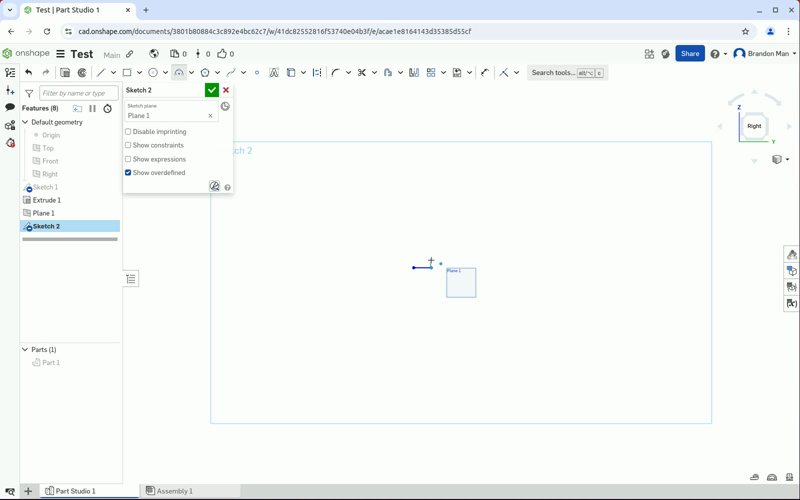
mouse_move(429, 263)
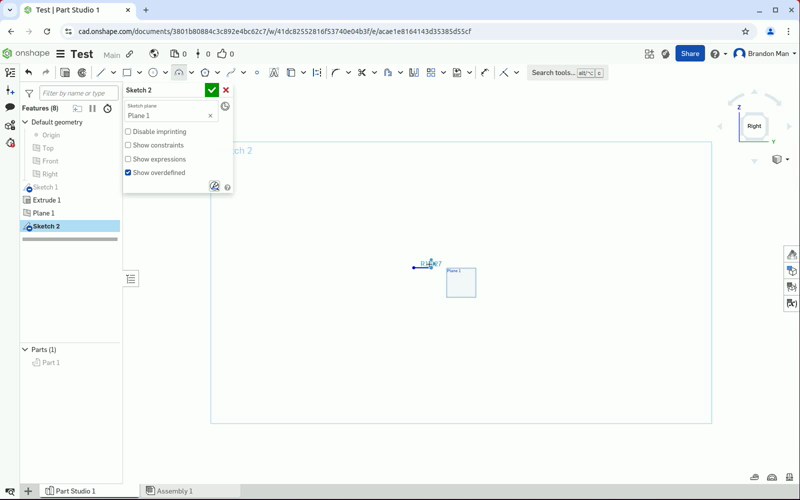
scroll(6)
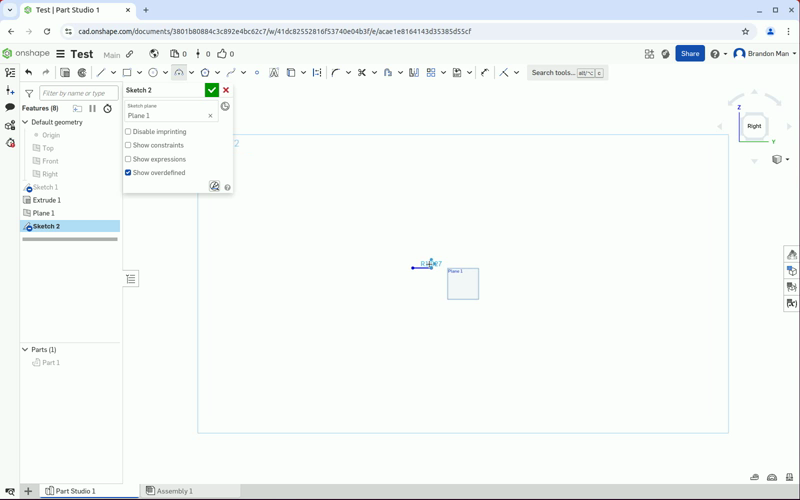
scroll(6)
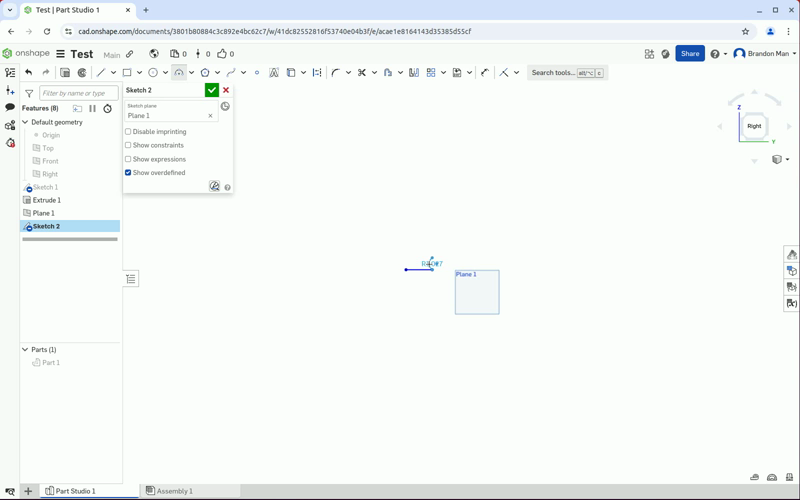
scroll(6)
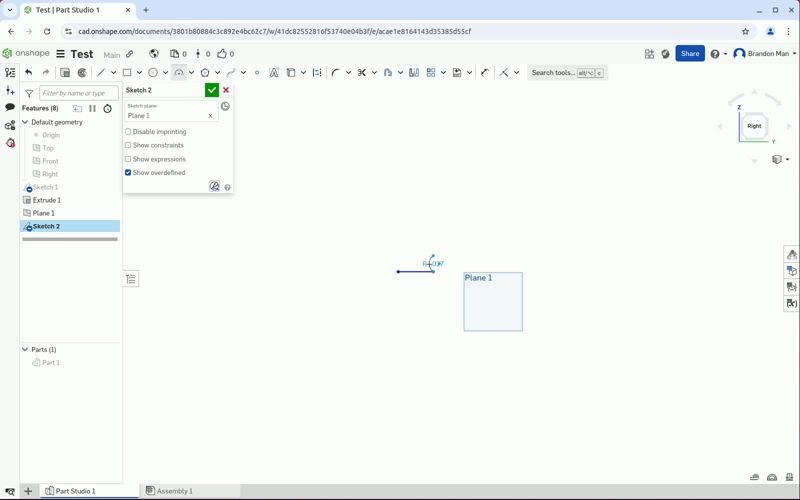
scroll(6)
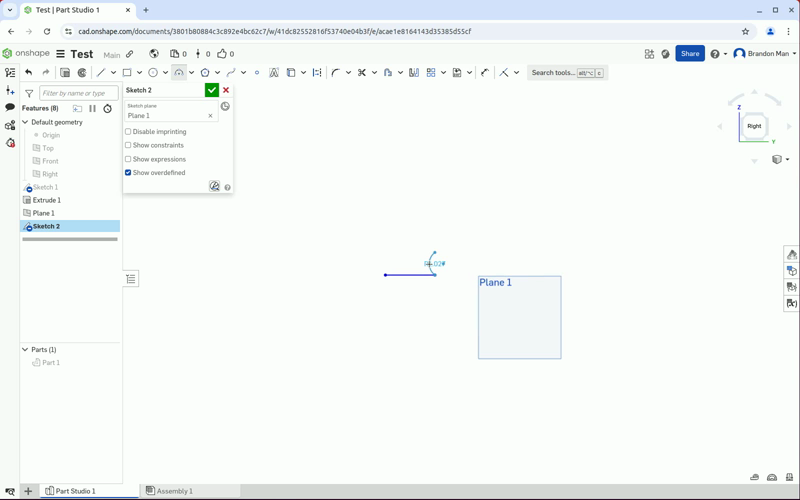
scroll(6)
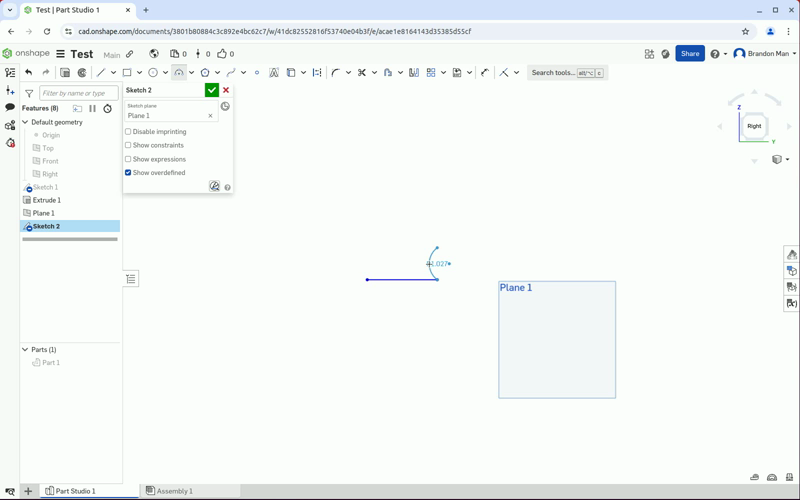
scroll(6)
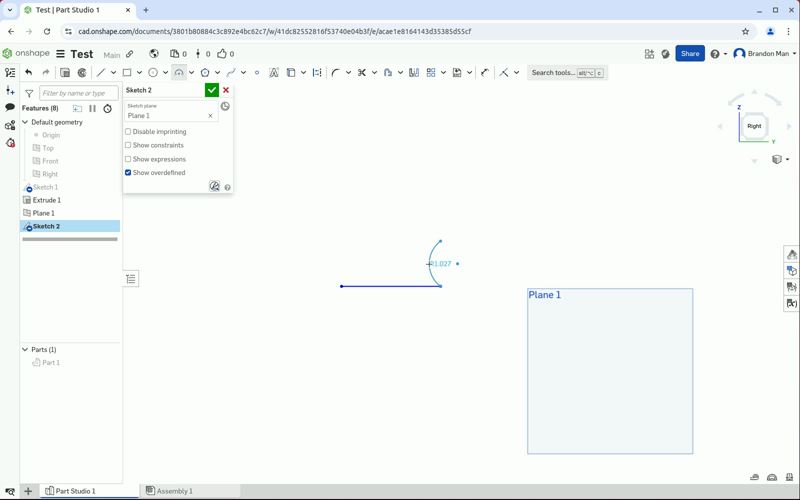
scroll(6)
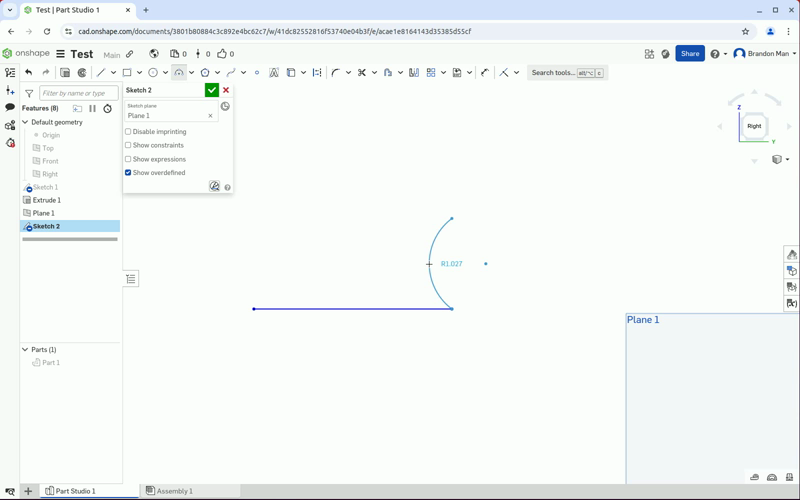
click(429, 263)
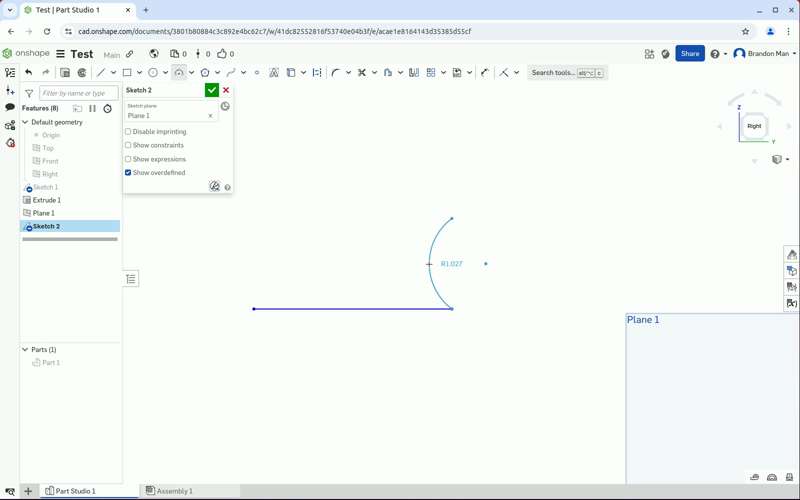
scroll(-6)
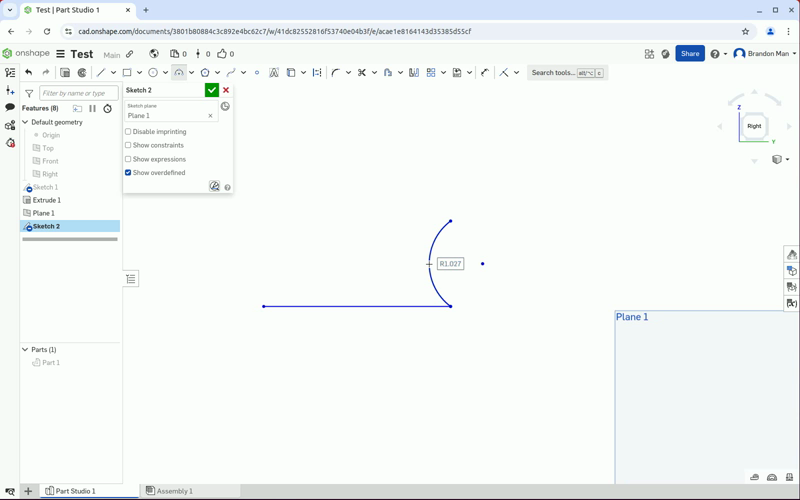
scroll(-6)
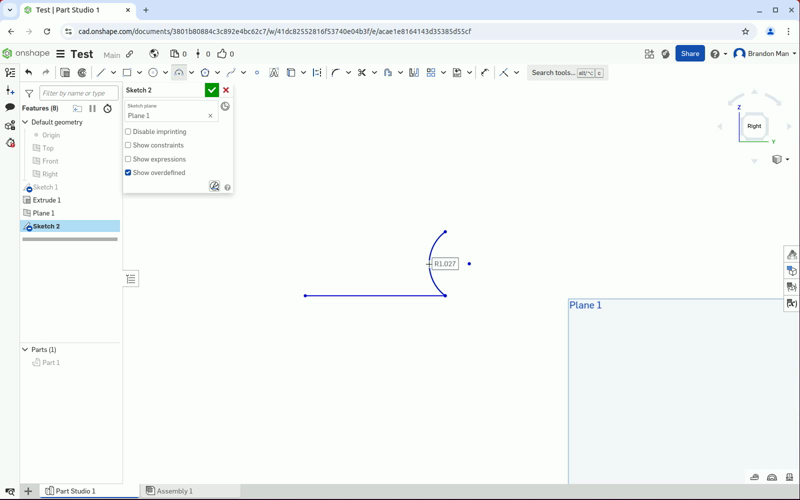
scroll(-6)
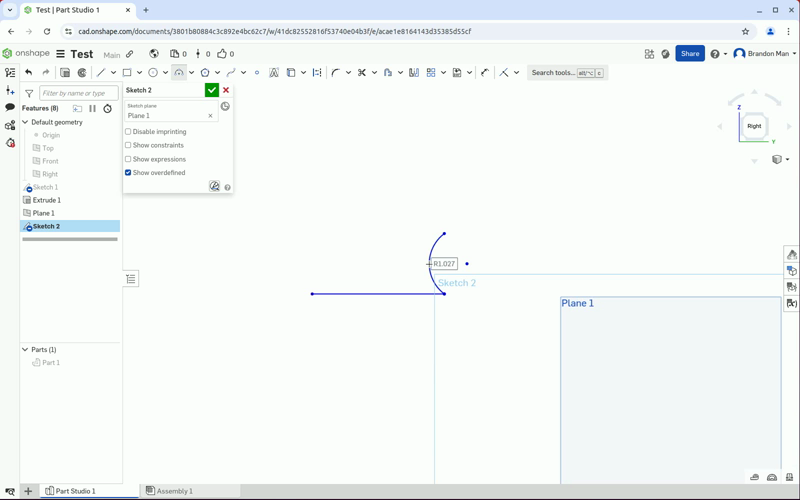
scroll(-6)
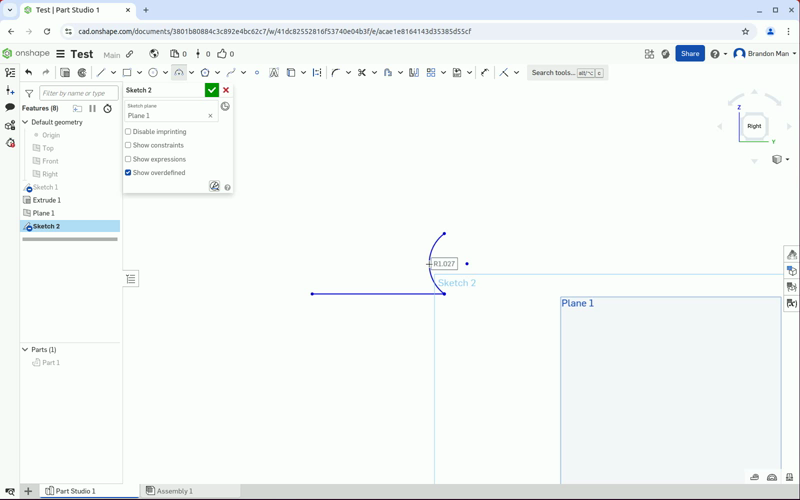
scroll(-6)
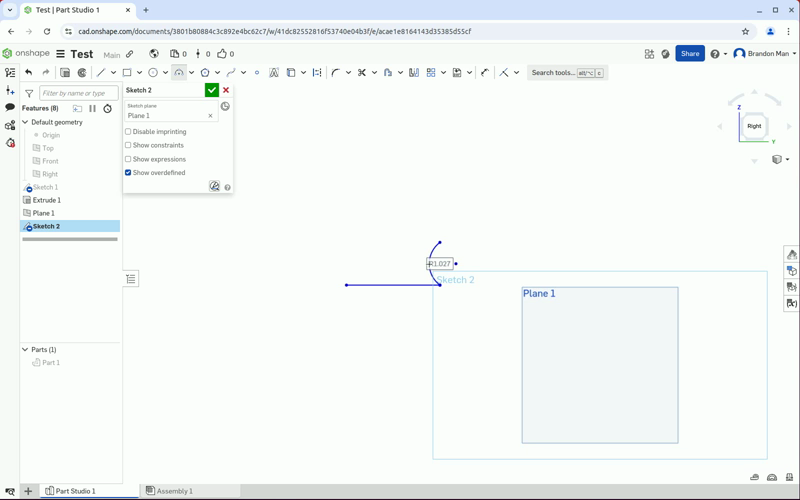
scroll(-6)
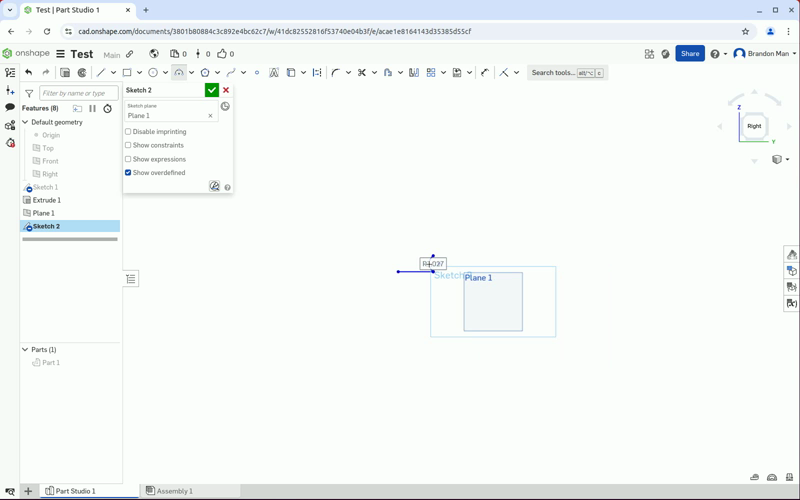
scroll(-6)
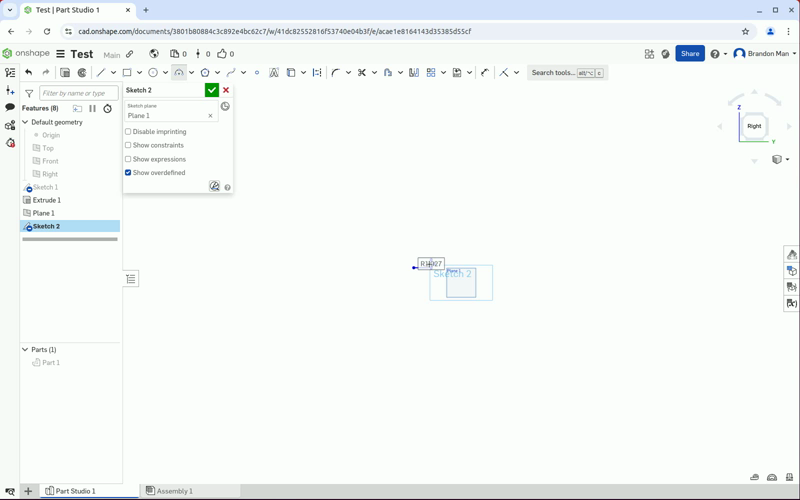
key_up(shift)
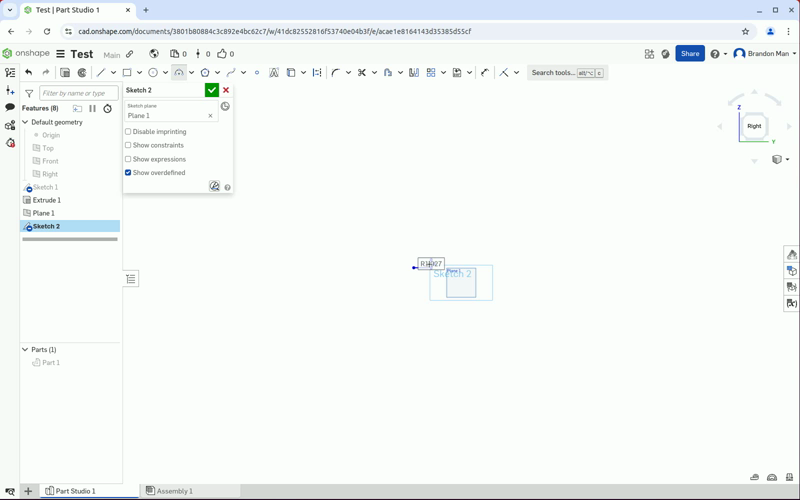
key(esc)
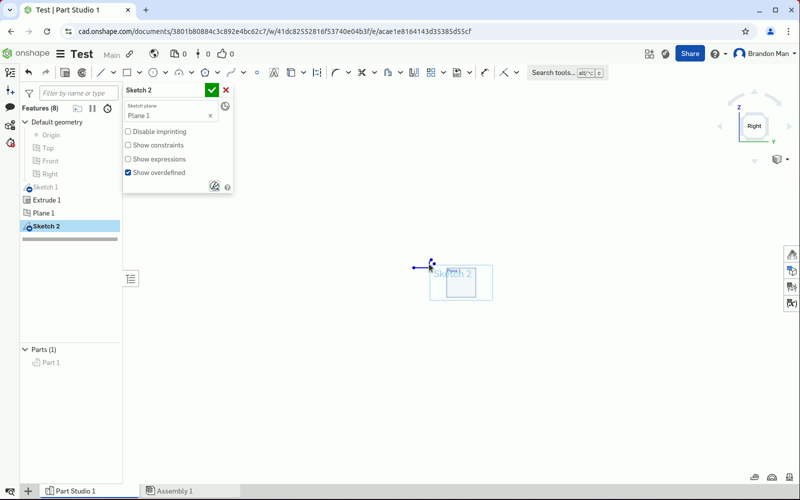
key(l)
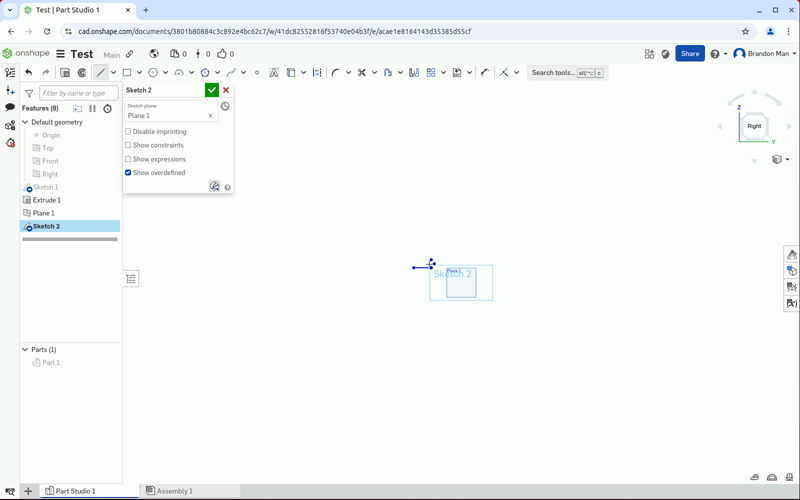
mouse_move(431, 259)
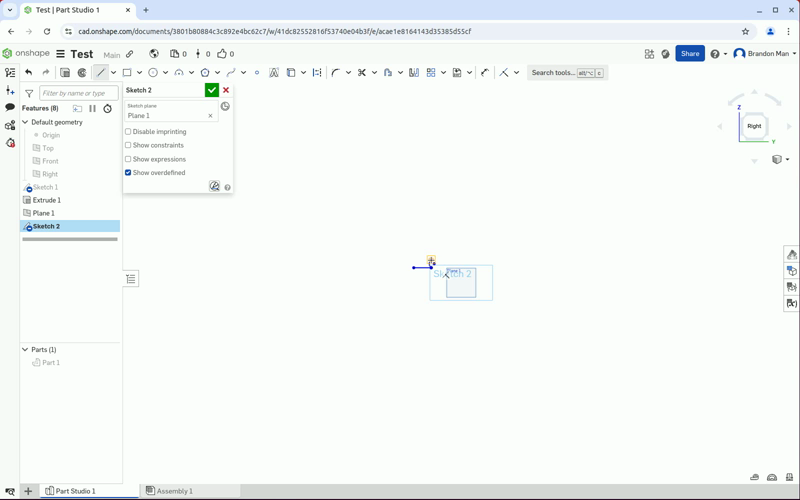
click(431, 259)
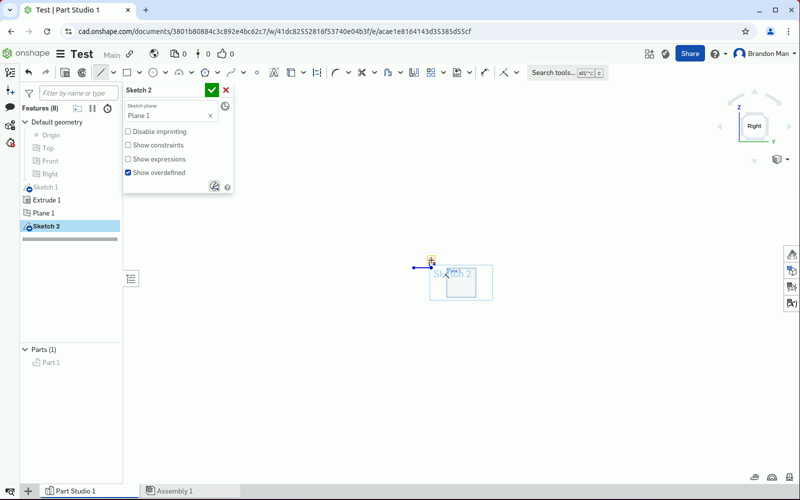
key_down(shift)
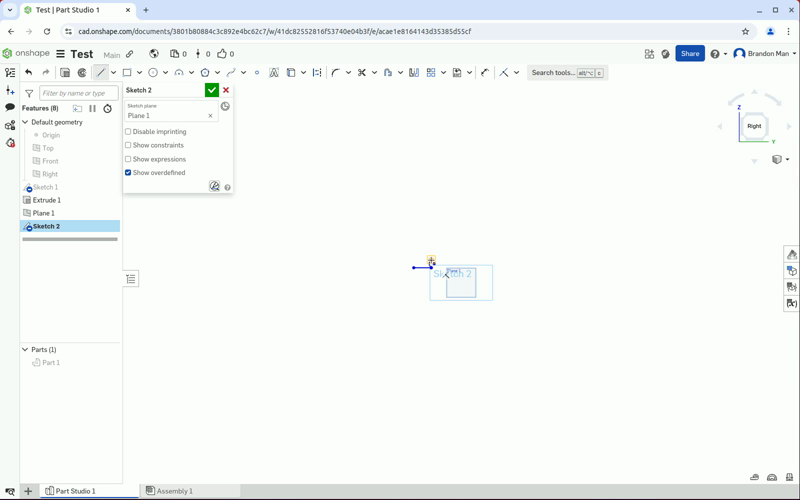
mouse_move(461, 259)
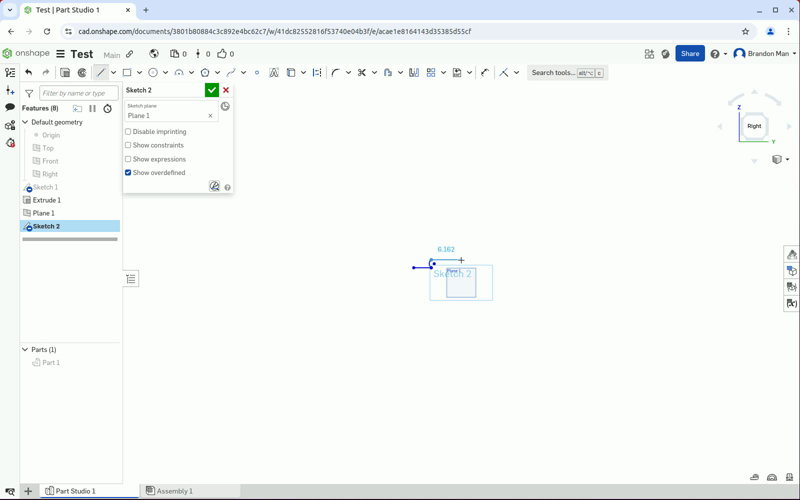
mouse_move(413, 259)
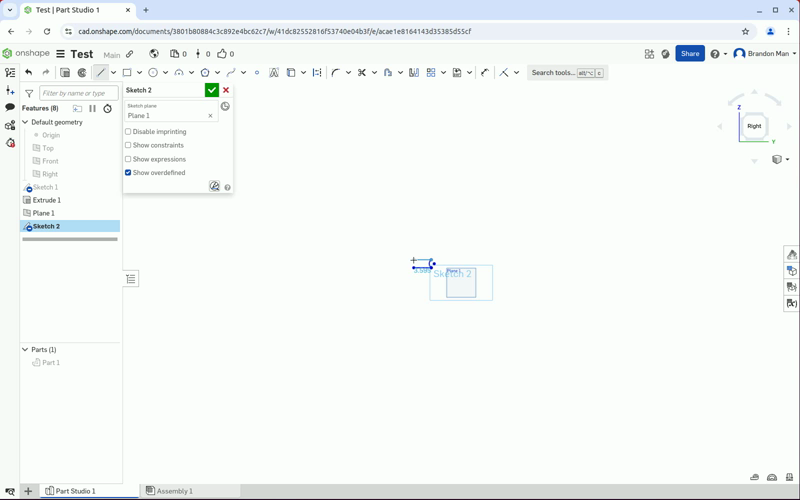
click(413, 259)
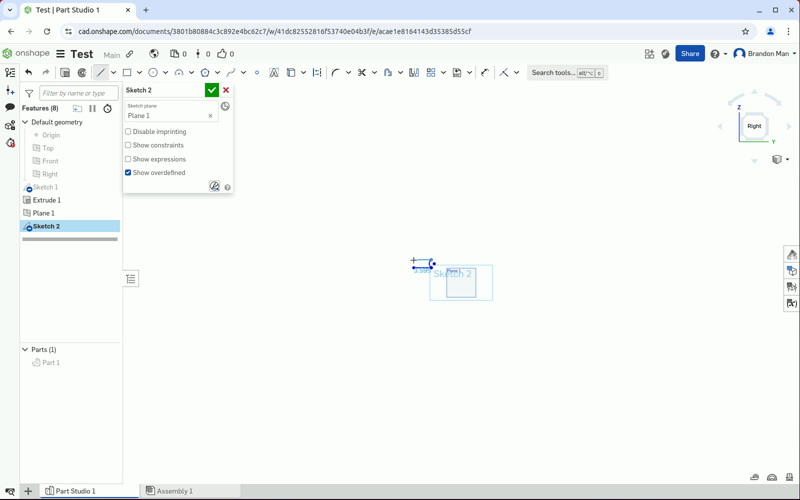
key_up(shift)
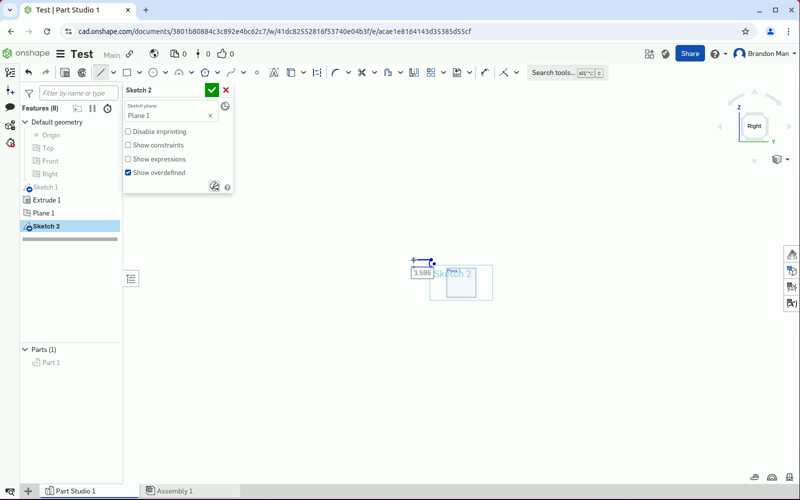
mouse_move(444, 259)
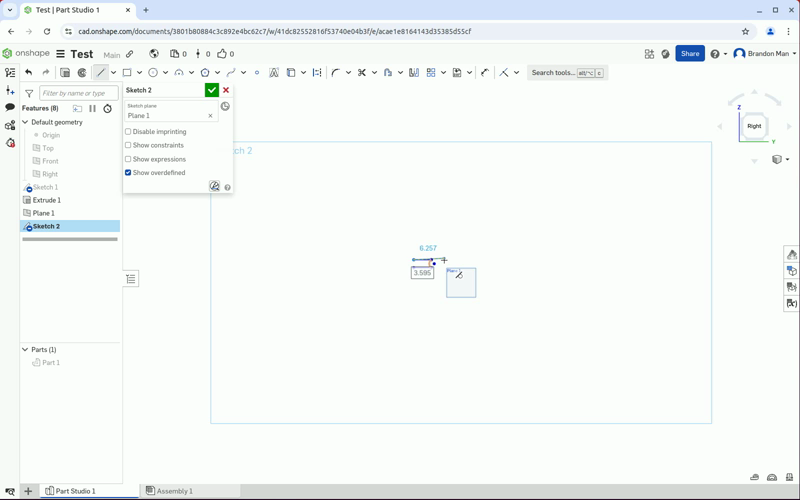
key_down(shift)
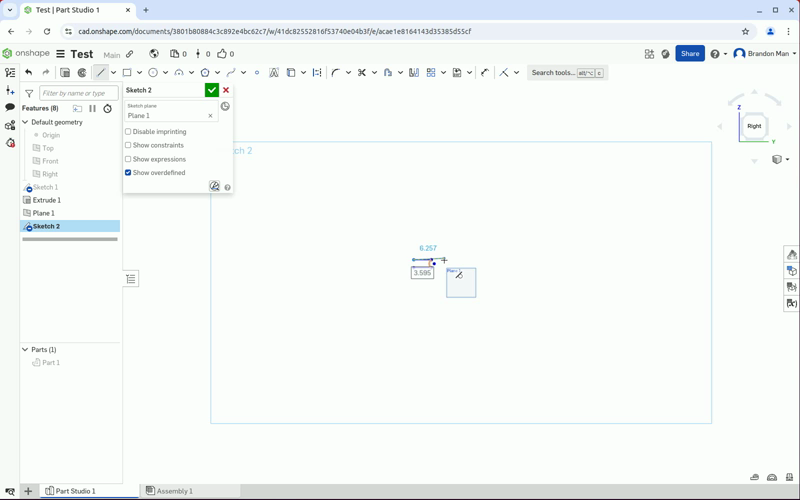
mouse_move(413, 267)
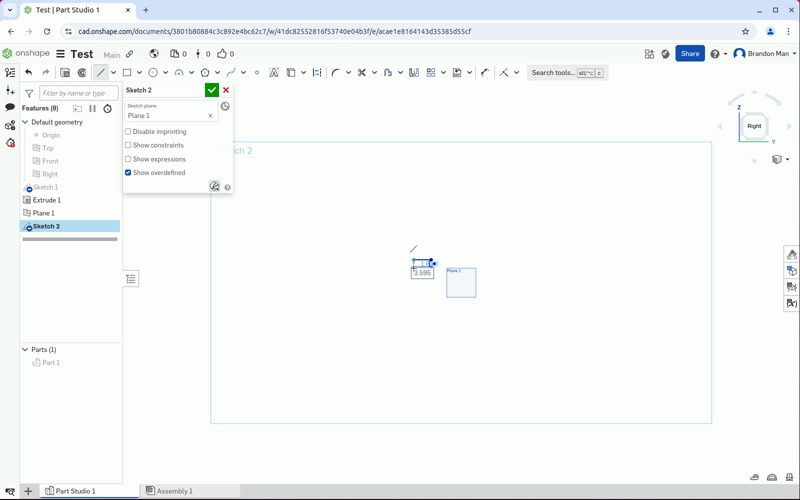
key_up(shift)
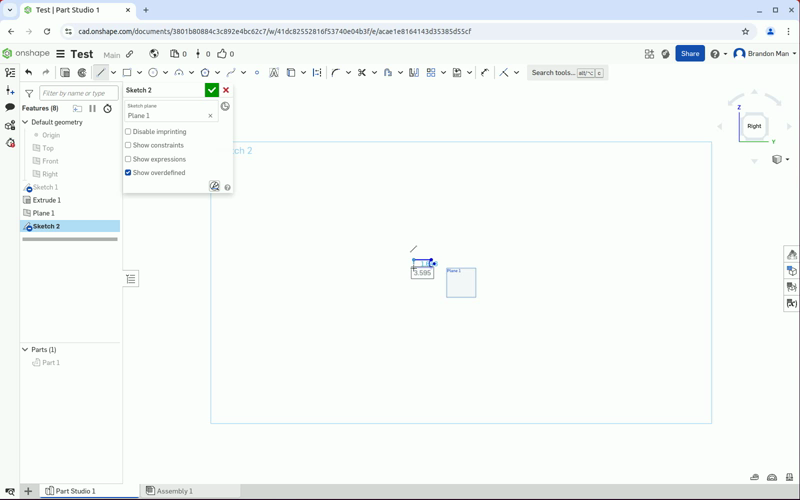
click(413, 267)
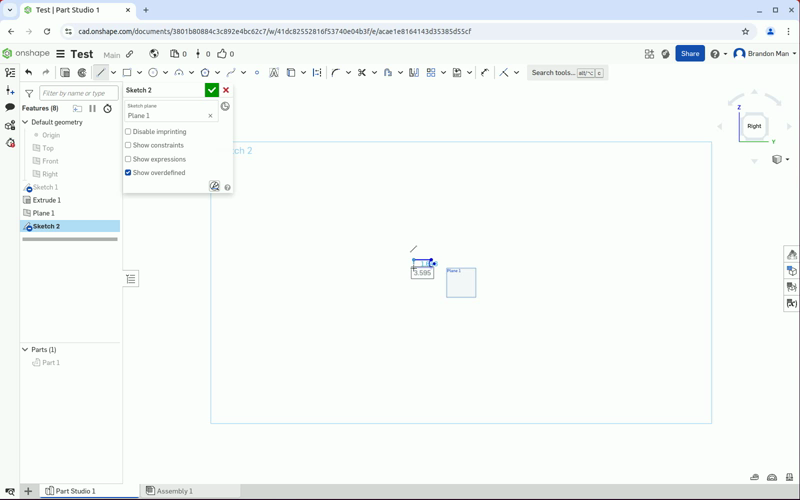
key(esc)
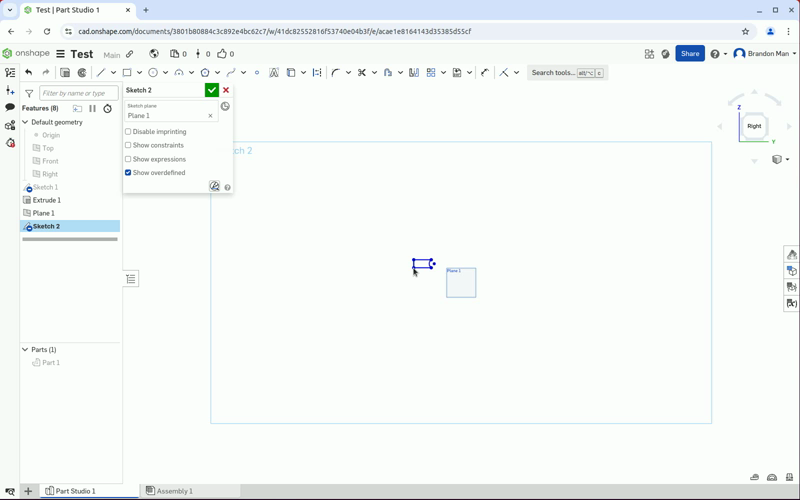
mouse_move(416, 266)
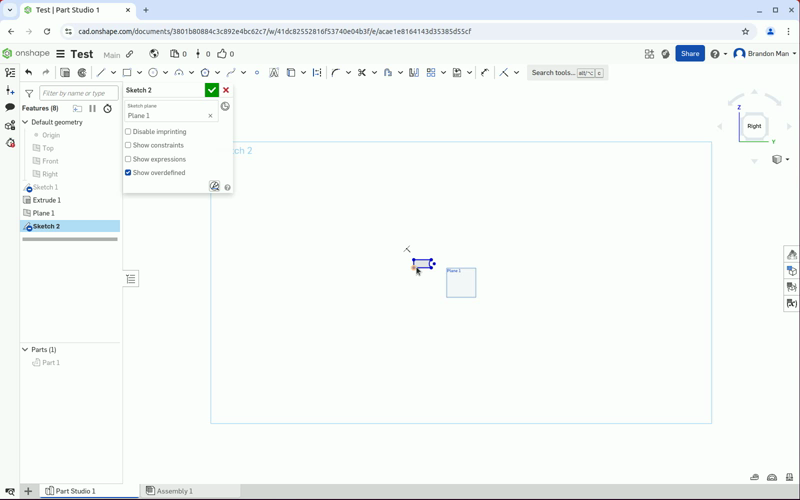
scroll(6)
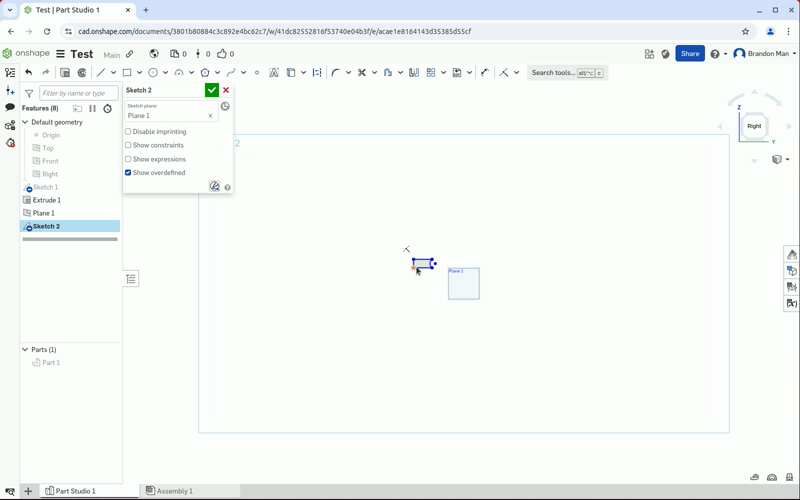
scroll(6)
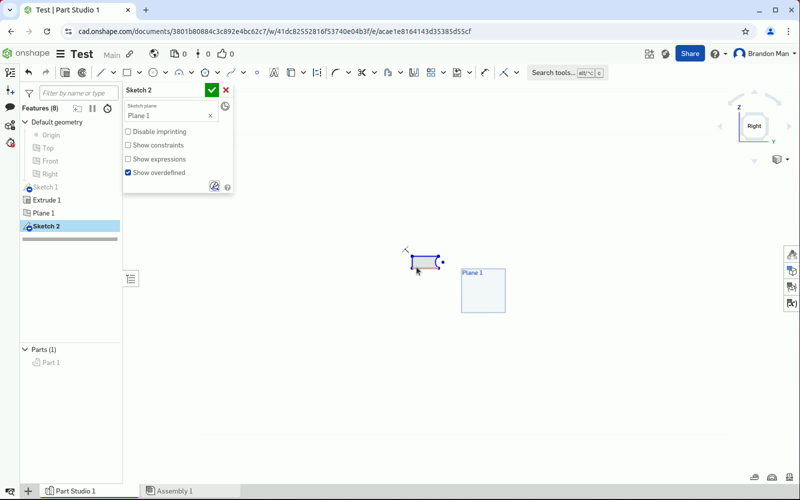
scroll(6)
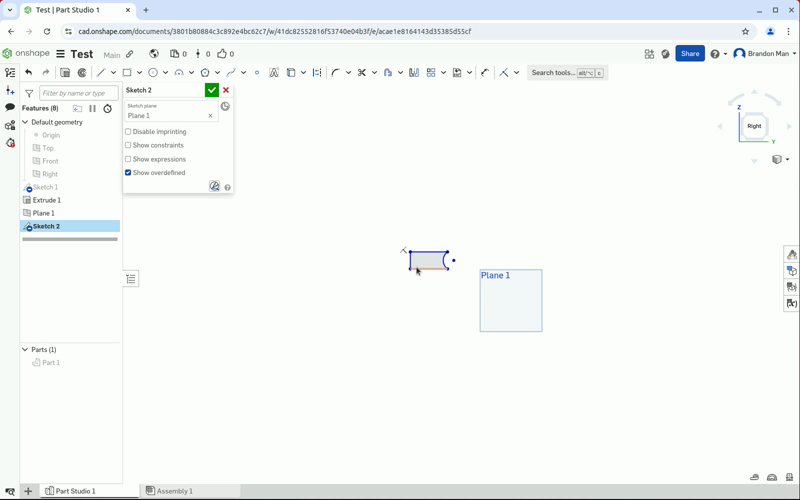
scroll(6)
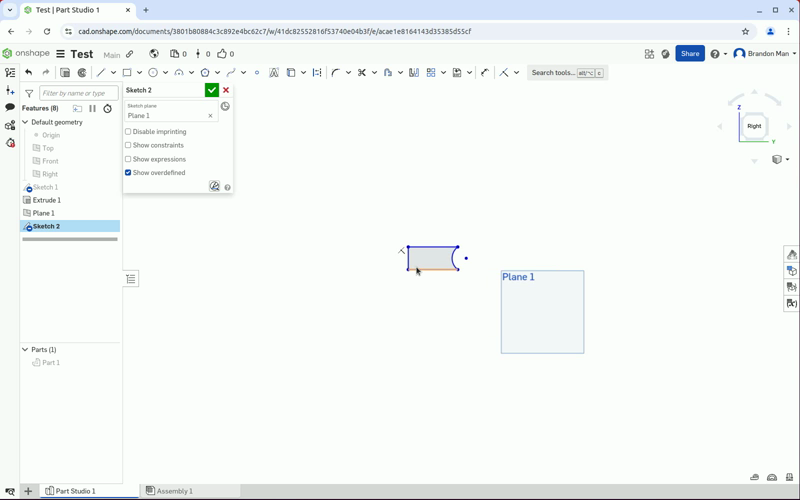
scroll(6)
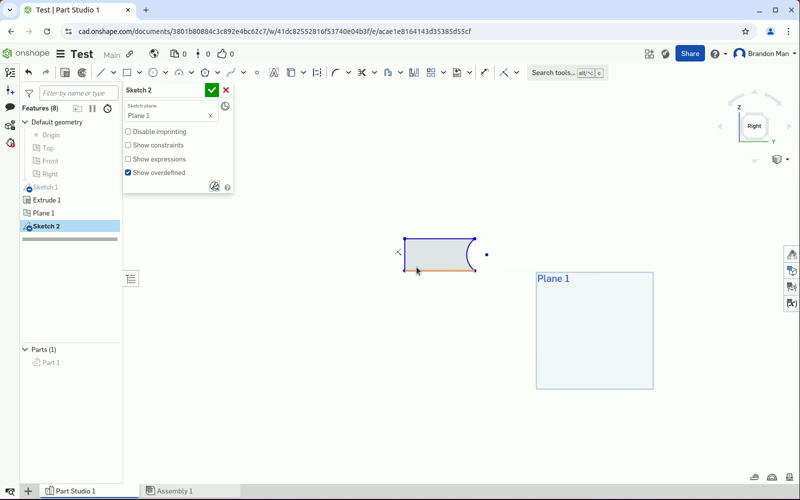
scroll(6)
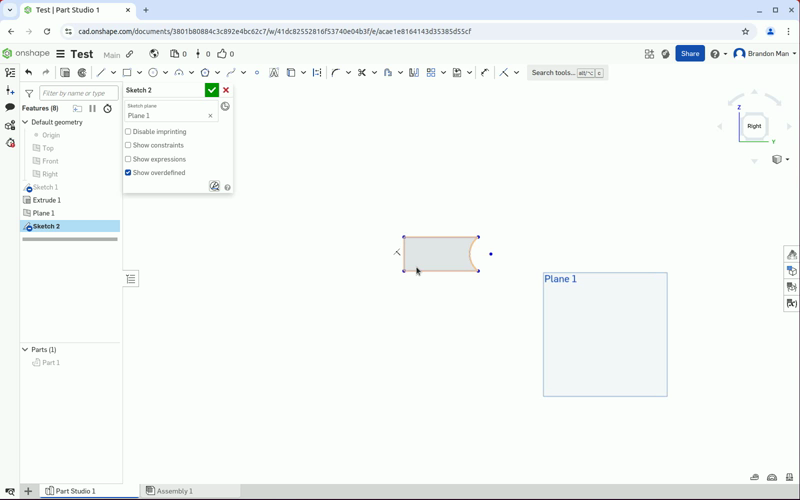
scroll(6)
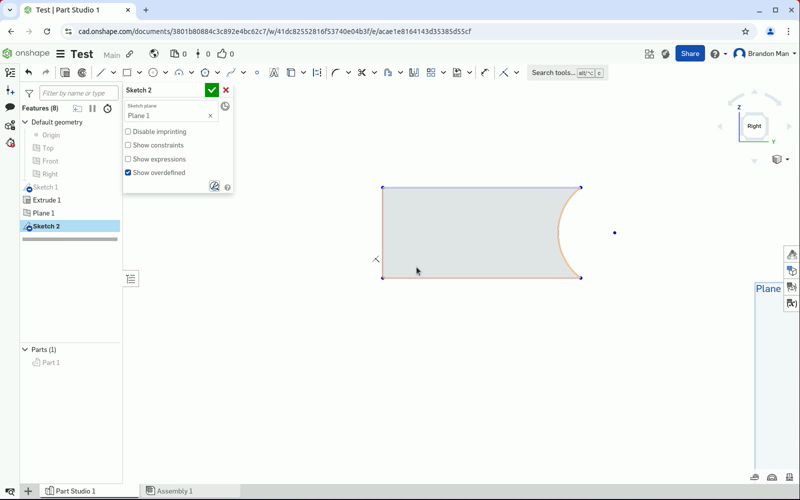
click(416, 266)
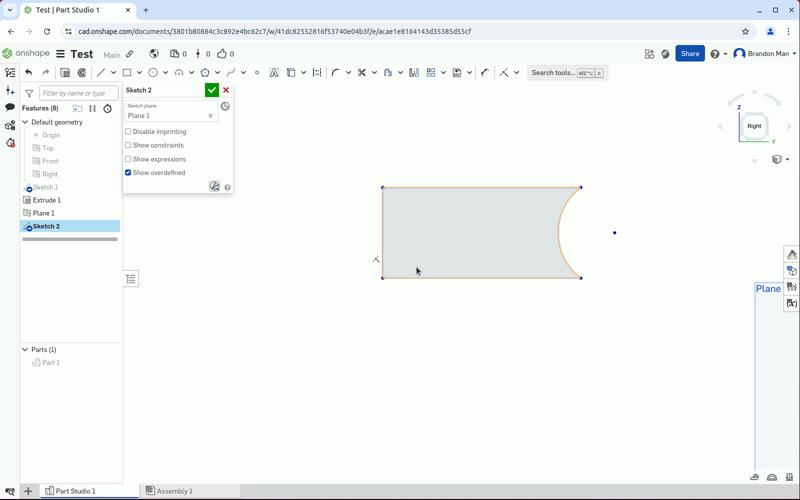
scroll(-6)
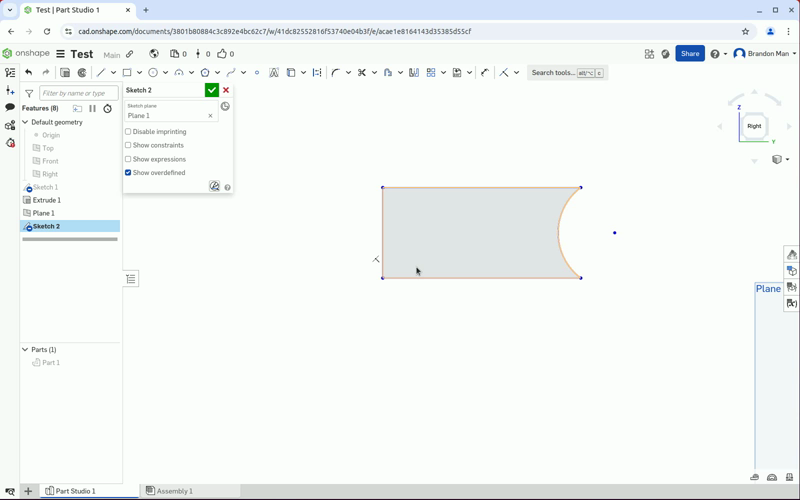
scroll(-6)
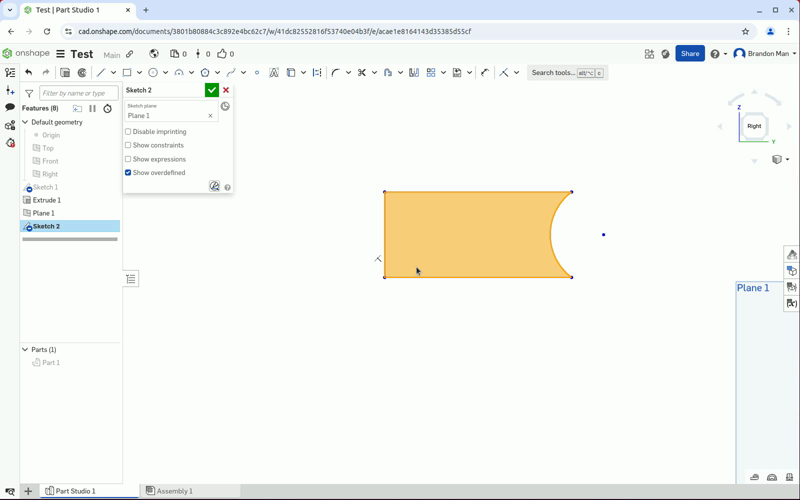
scroll(-6)
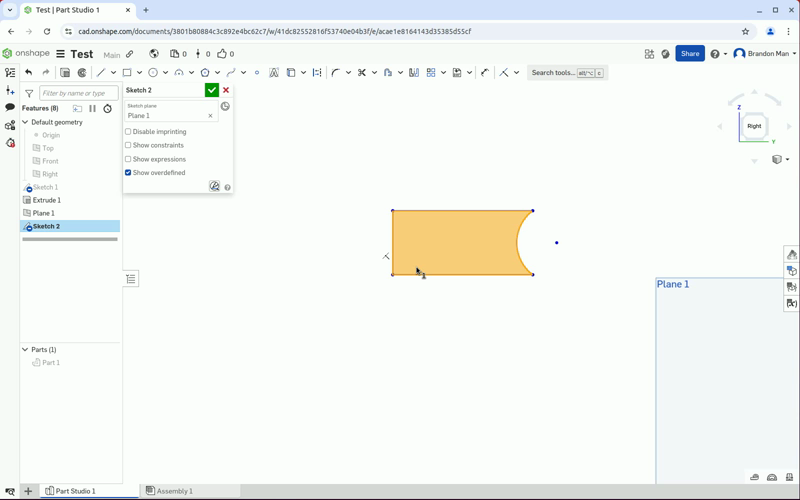
scroll(-6)
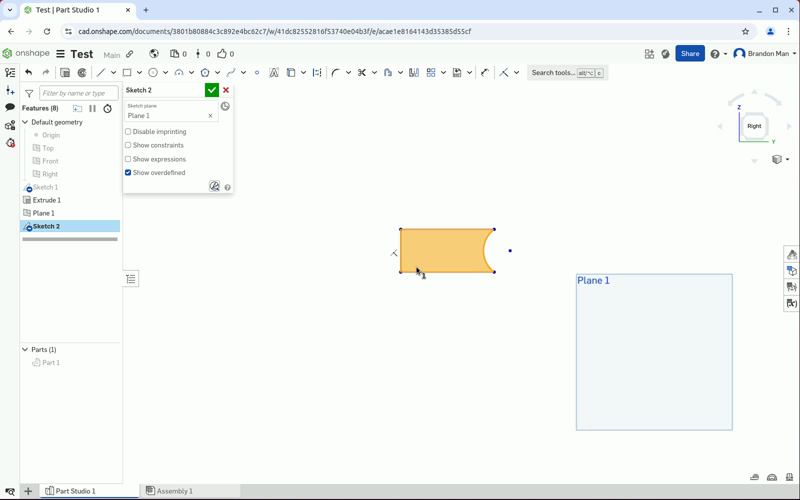
scroll(-6)
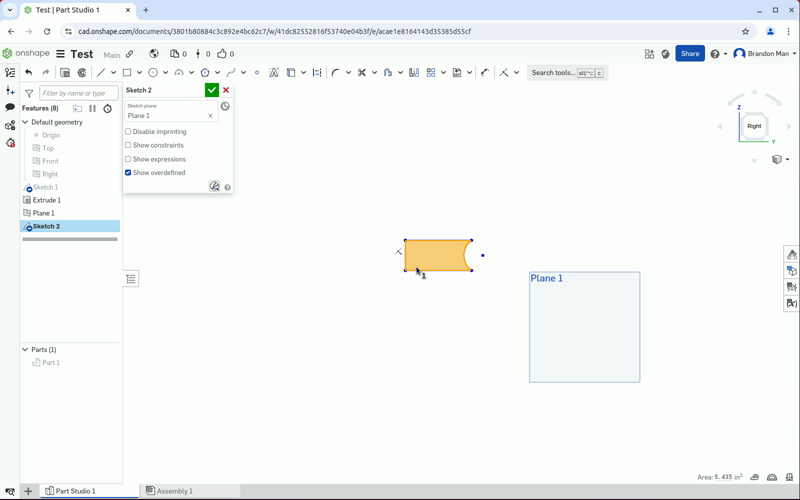
scroll(-6)
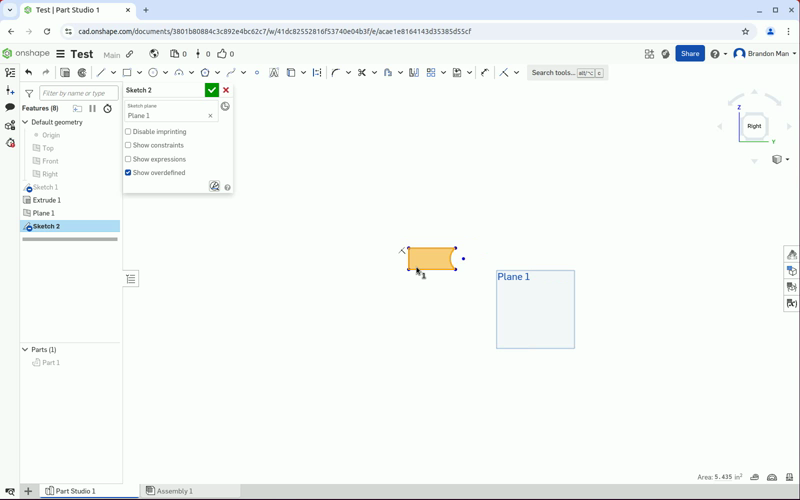
scroll(-6)
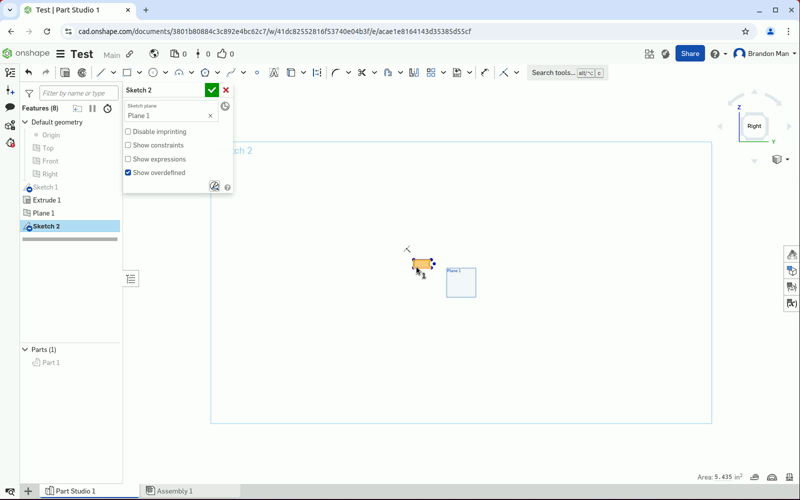
mouse_move(73, 352)
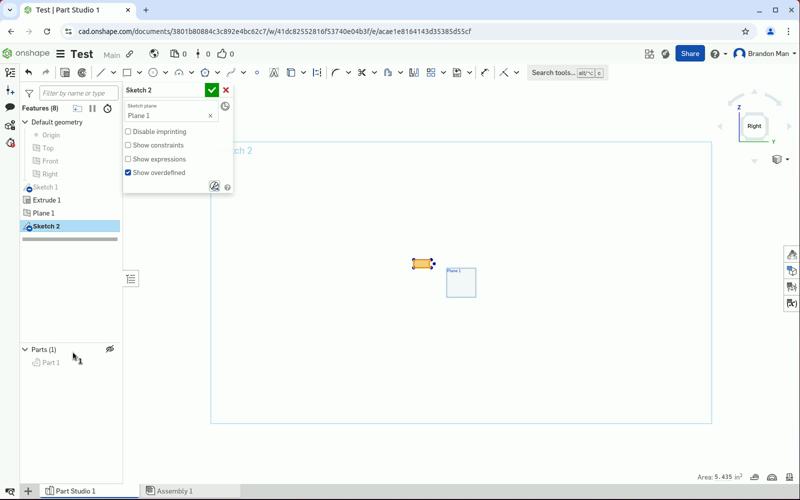
key(shift+y)
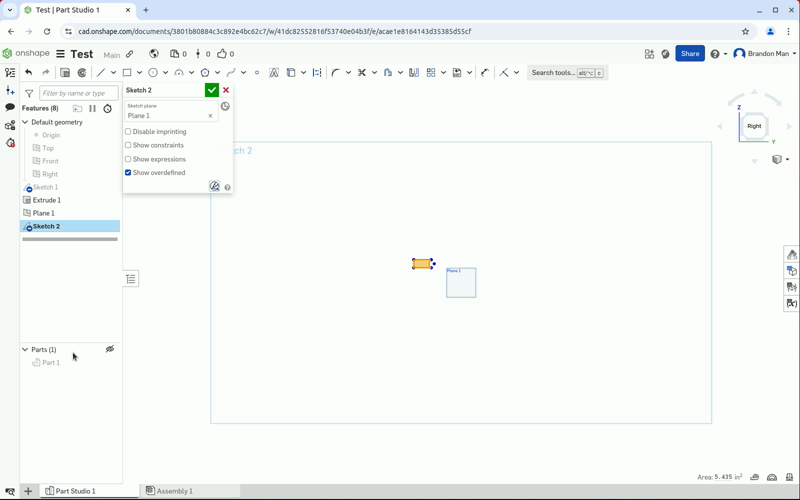
key(shift+e)
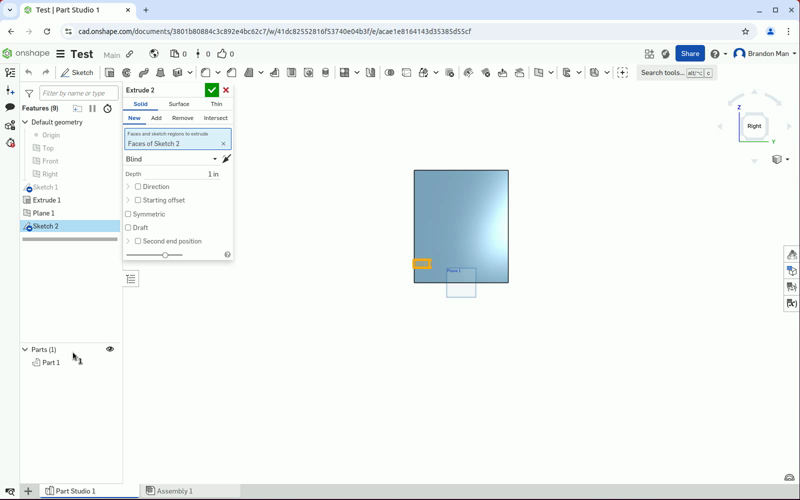
mouse_move(143, 106)
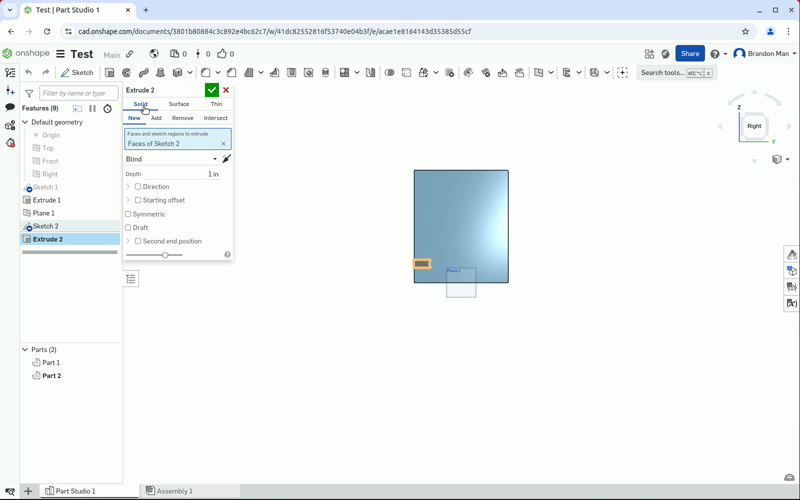
click(143, 106)
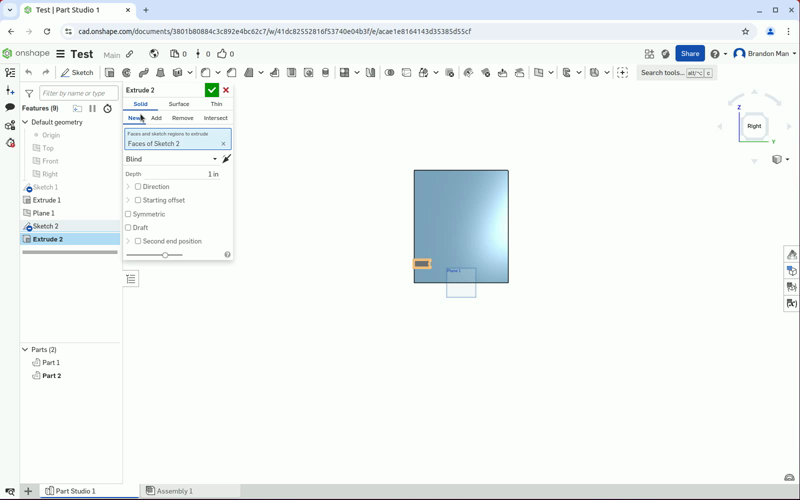
mouse_move(137, 120)
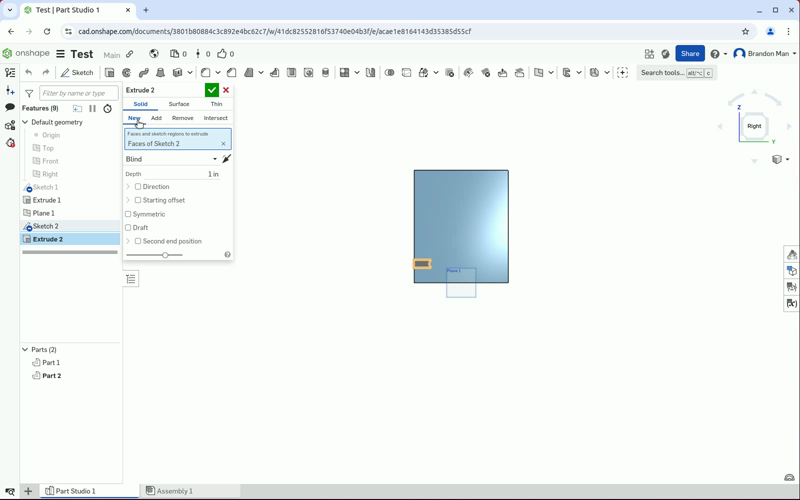
click(137, 120)
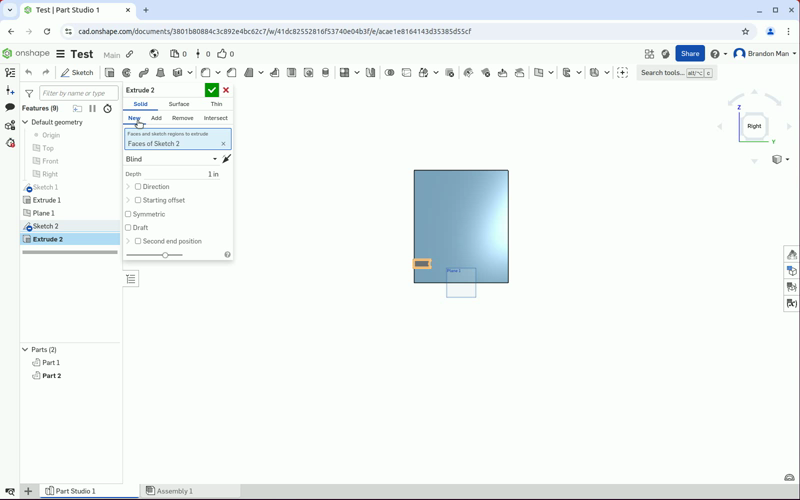
key(tab, 4)
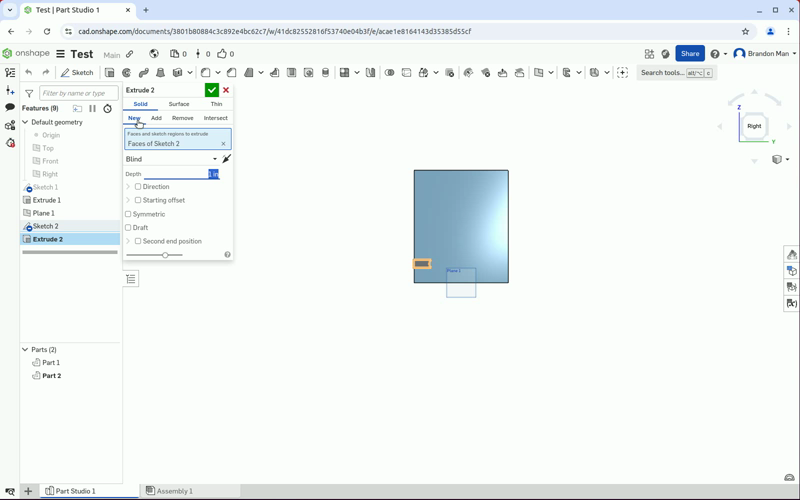
text(0.722)
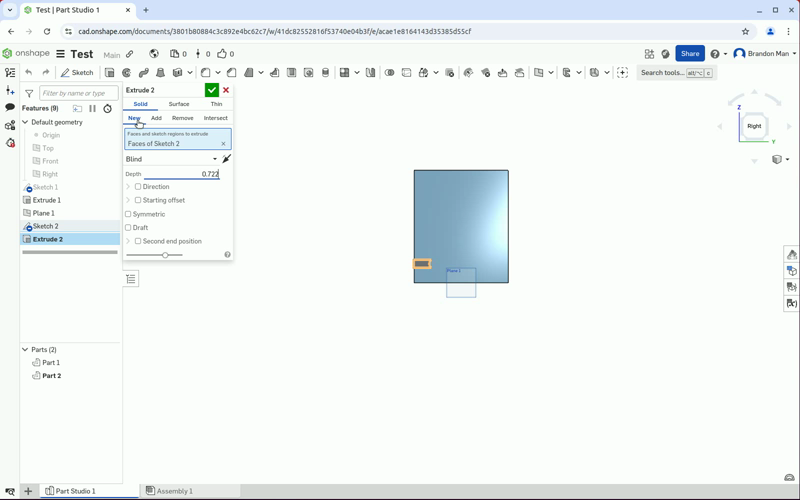
key(enter)
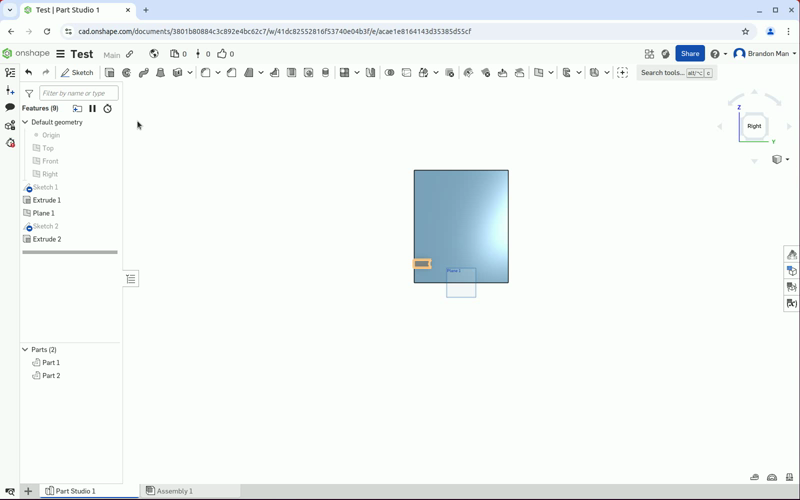
key(shift+h)
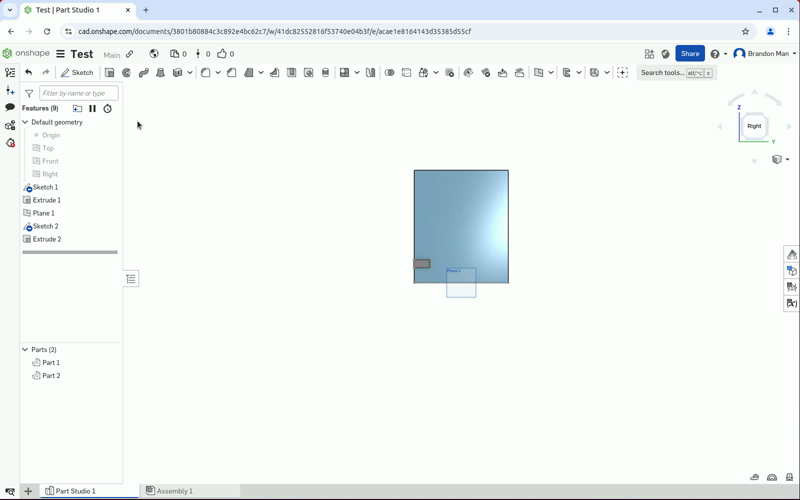
key(shift+h)
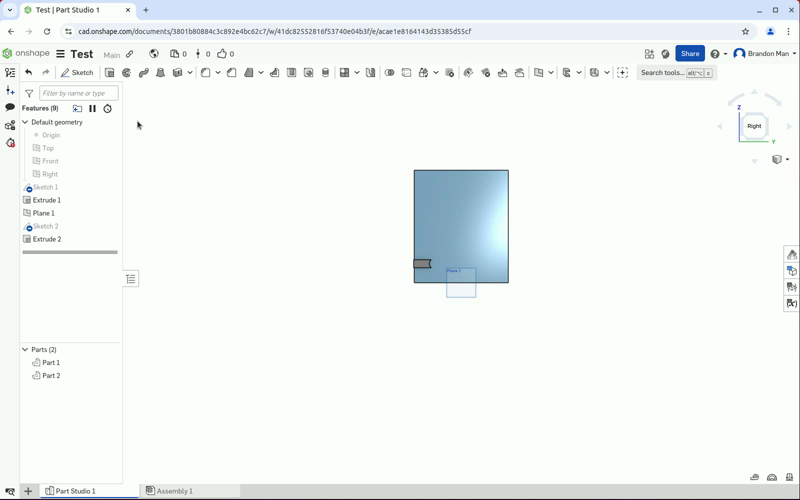
mouse_move(73, 189)
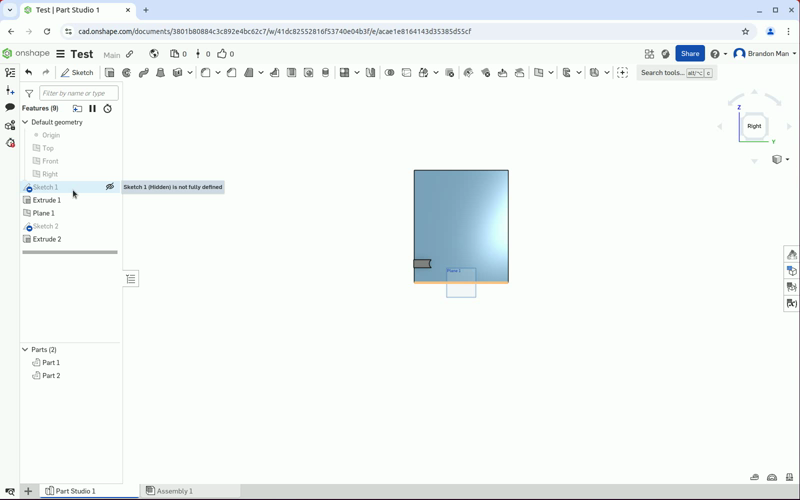
click(73, 189)
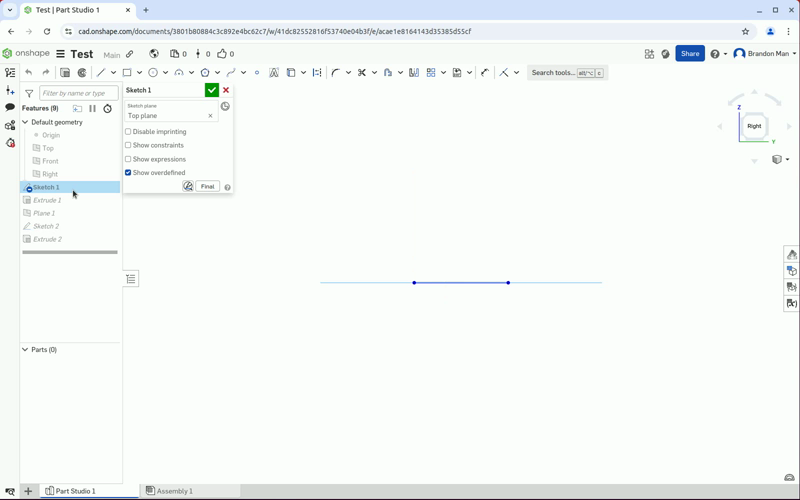
mouse_move(229, 92)
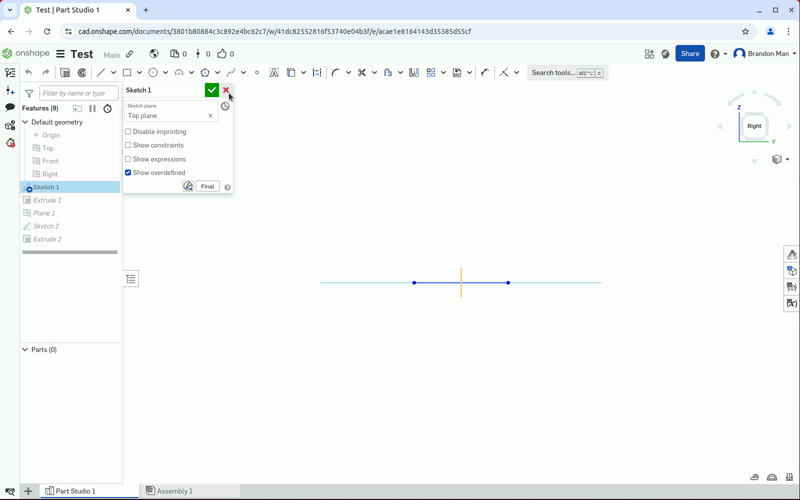
click(229, 92)
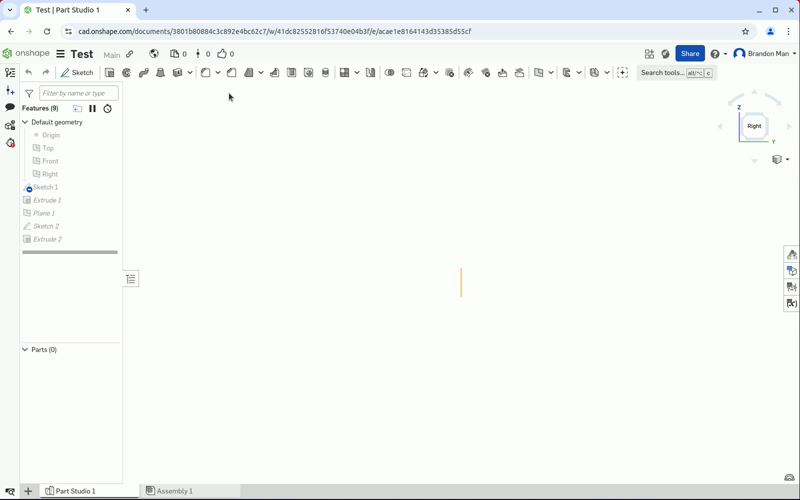
key(shift+s)
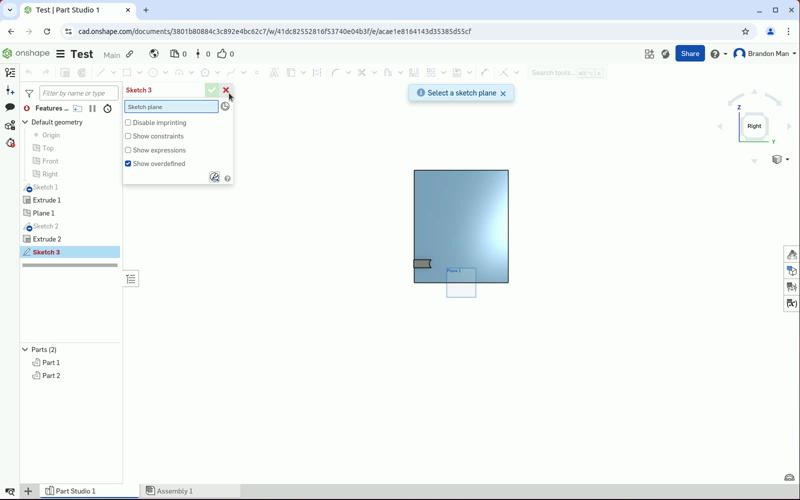
mouse_move(73, 215)
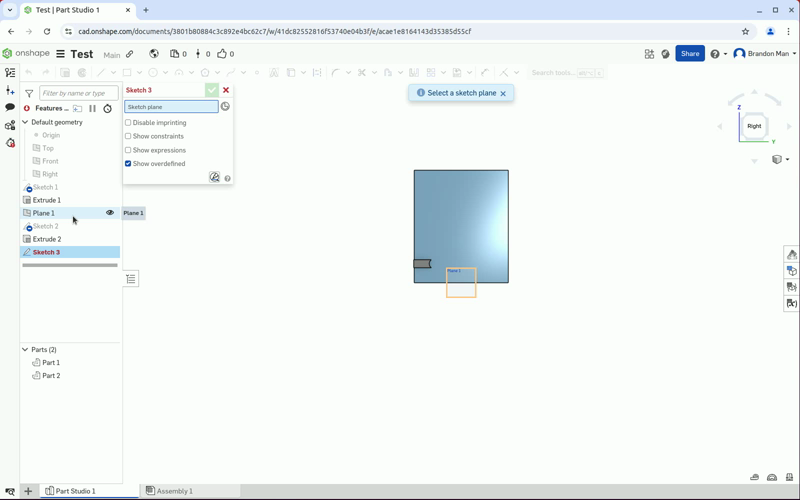
click(73, 215)
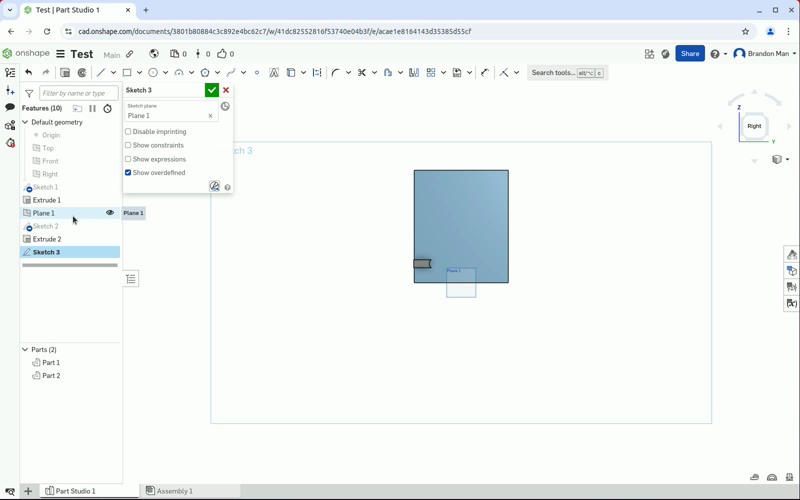
mouse_move(73, 352)
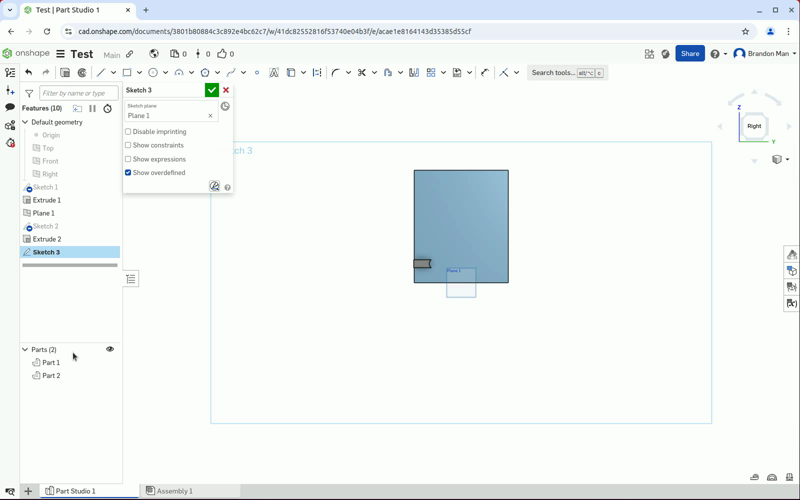
key(y)
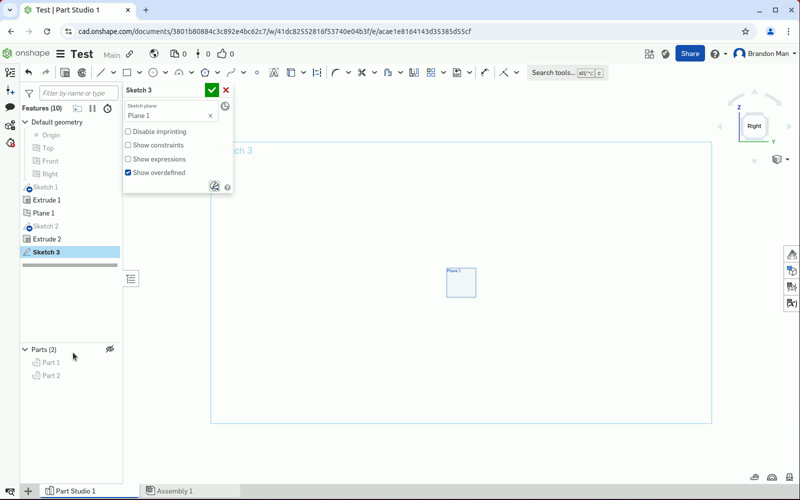
key(l)
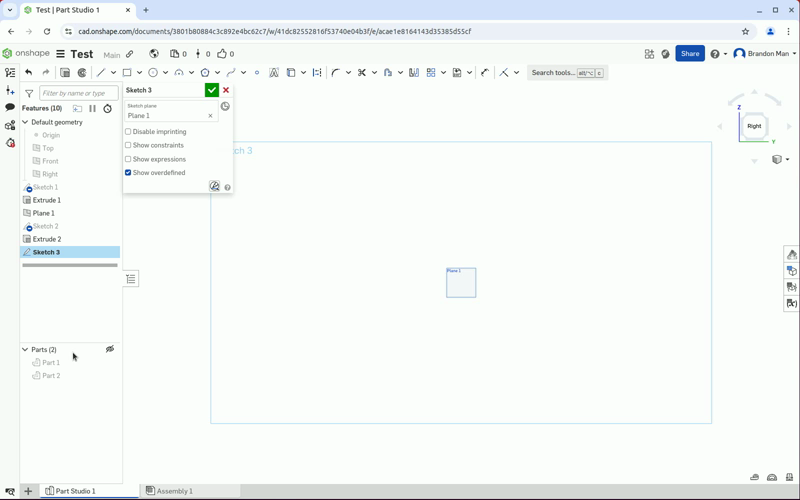
key_down(shift)
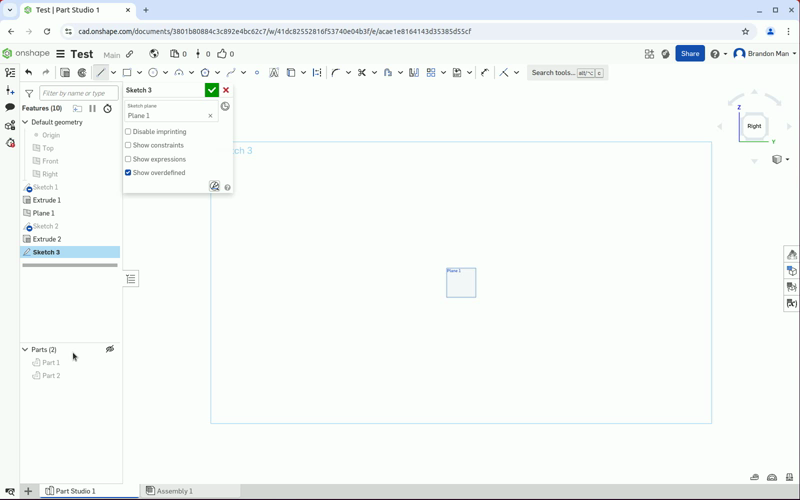
mouse_move(465, 267)
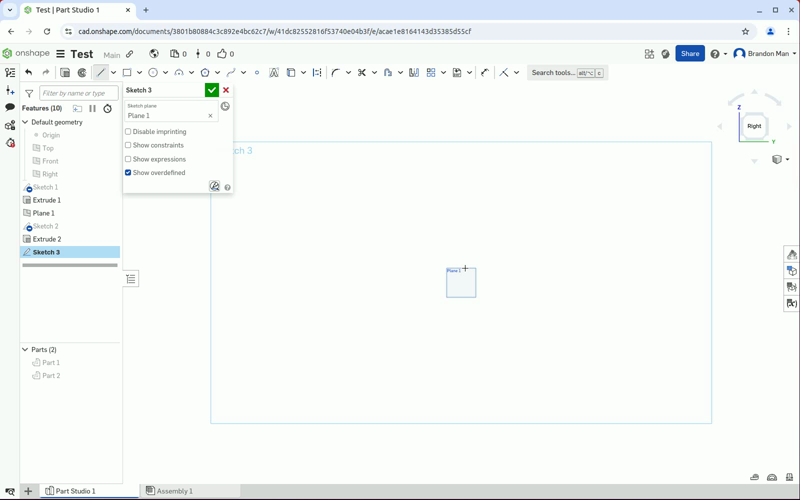
click(465, 267)
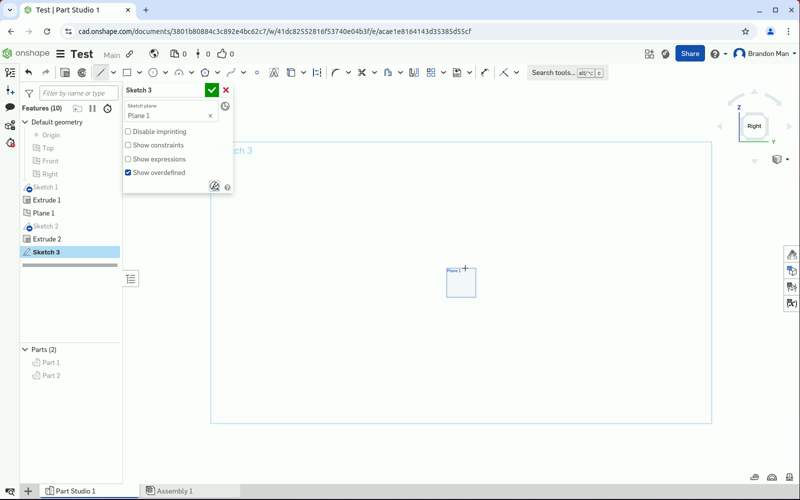
key_up(shift)
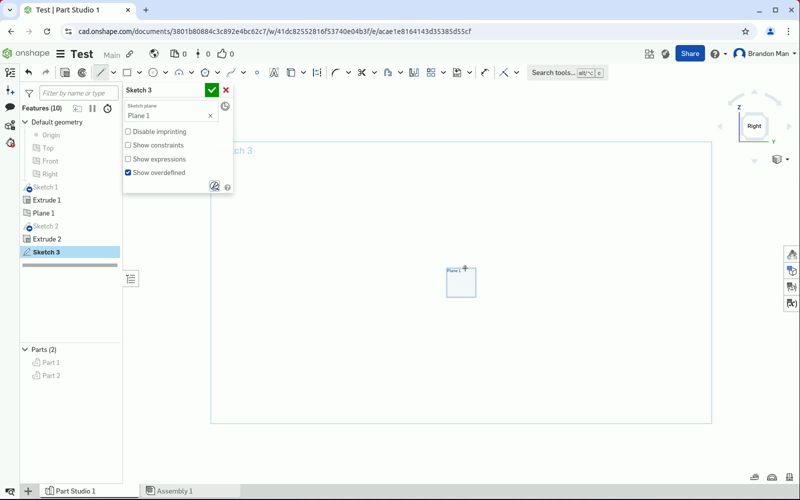
key_down(shift)
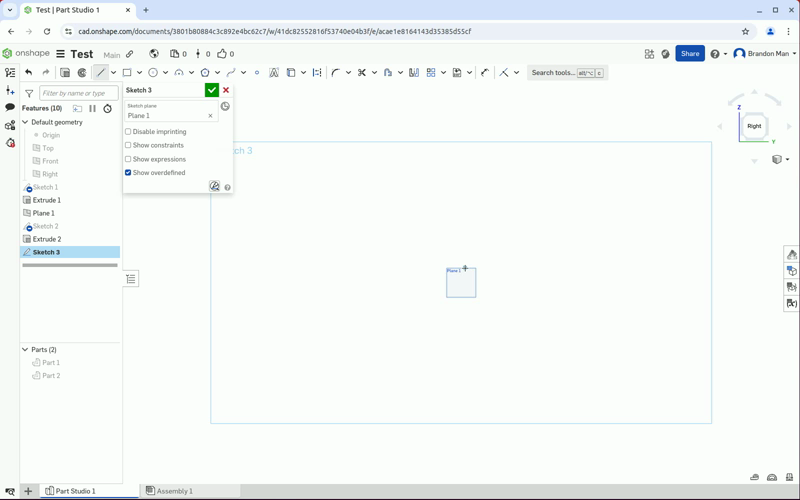
mouse_move(495, 267)
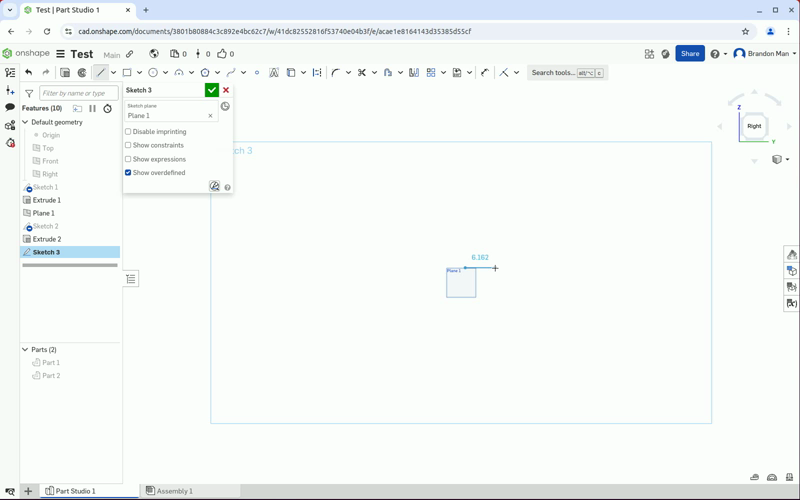
mouse_move(508, 267)
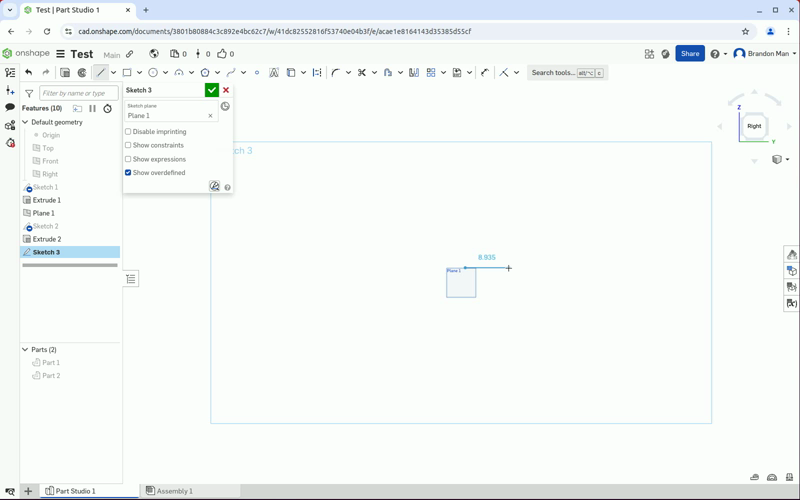
click(508, 267)
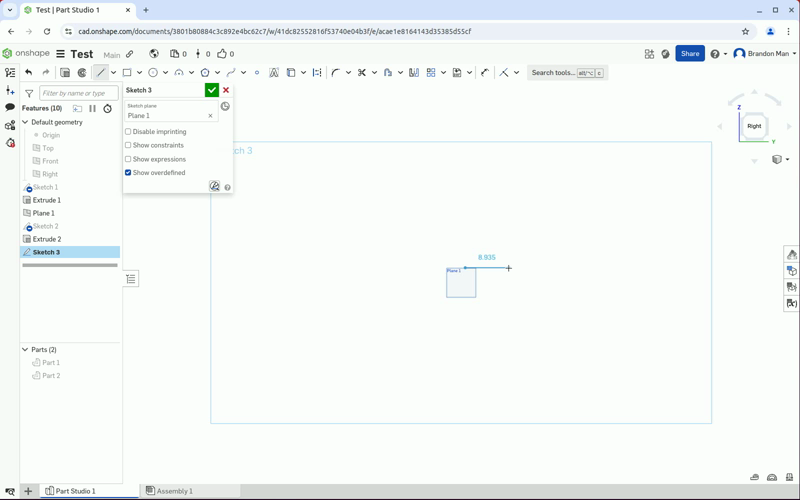
key_up(shift)
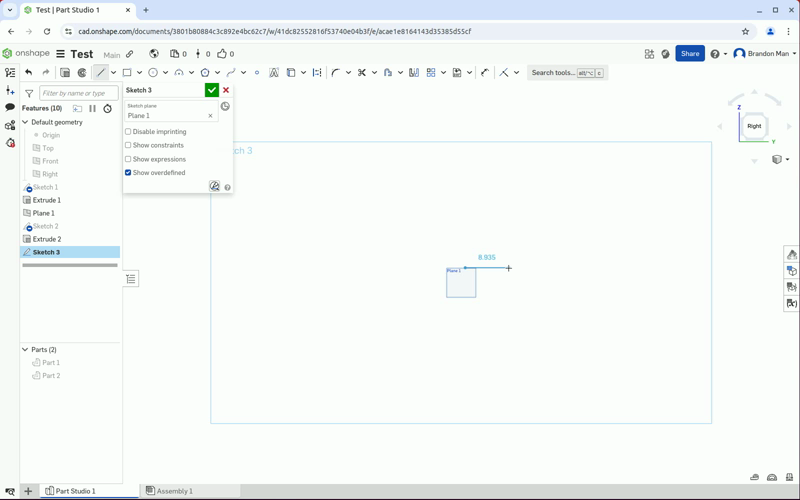
key_down(shift)
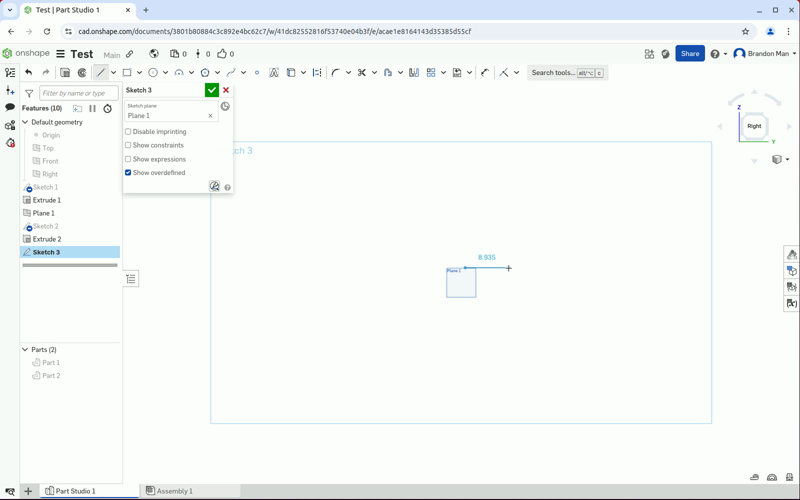
mouse_move(538, 267)
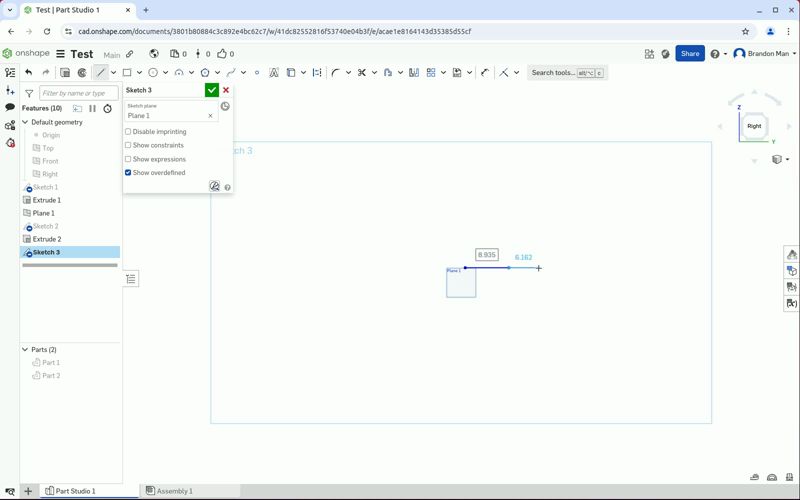
mouse_move(508, 259)
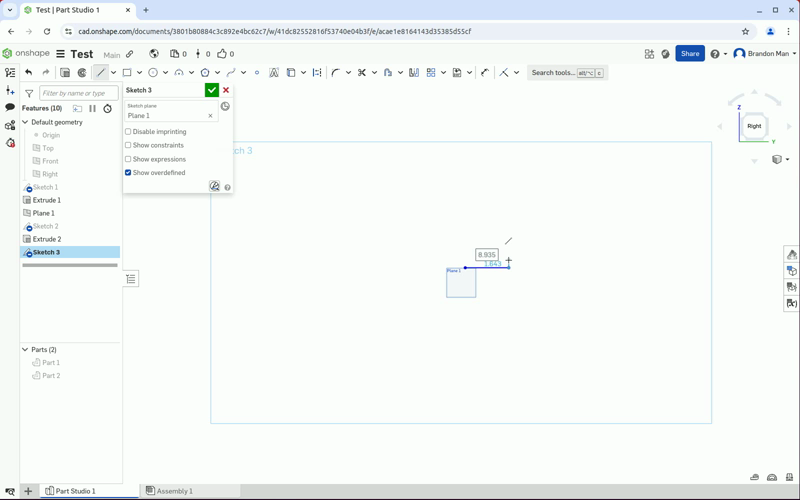
click(508, 259)
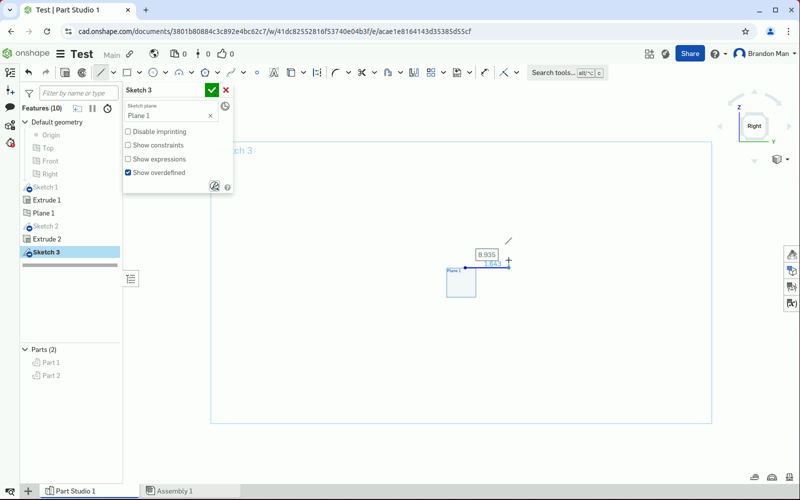
key_up(shift)
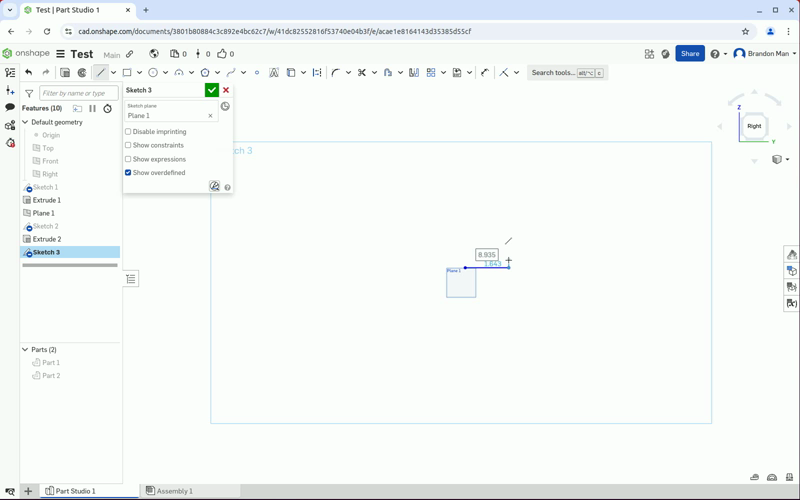
key_down(shift)
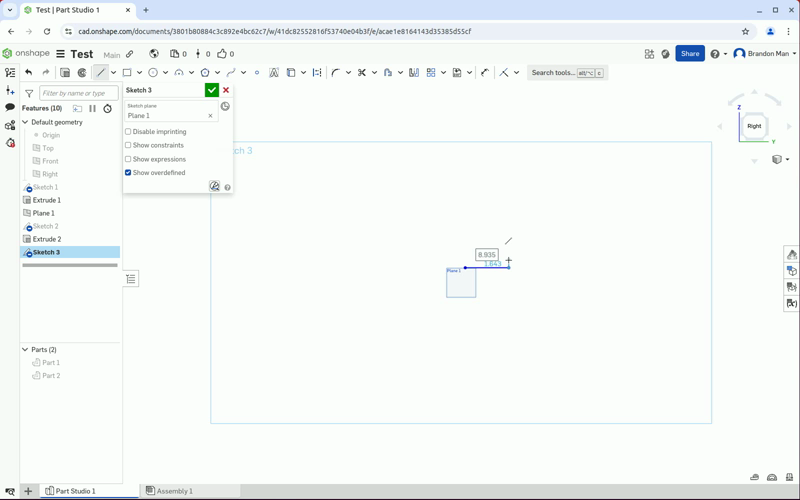
mouse_move(538, 259)
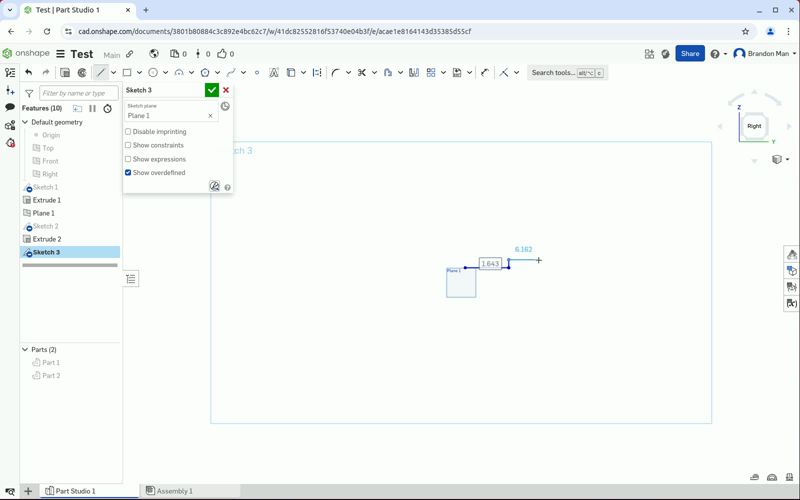
mouse_move(465, 259)
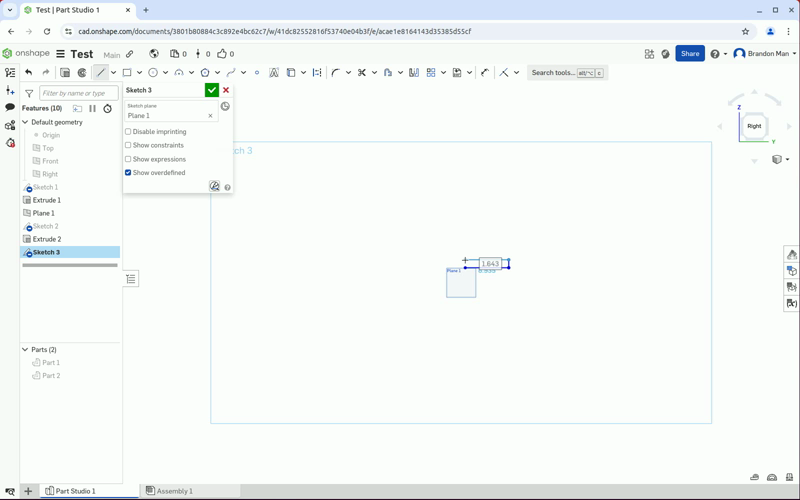
click(465, 259)
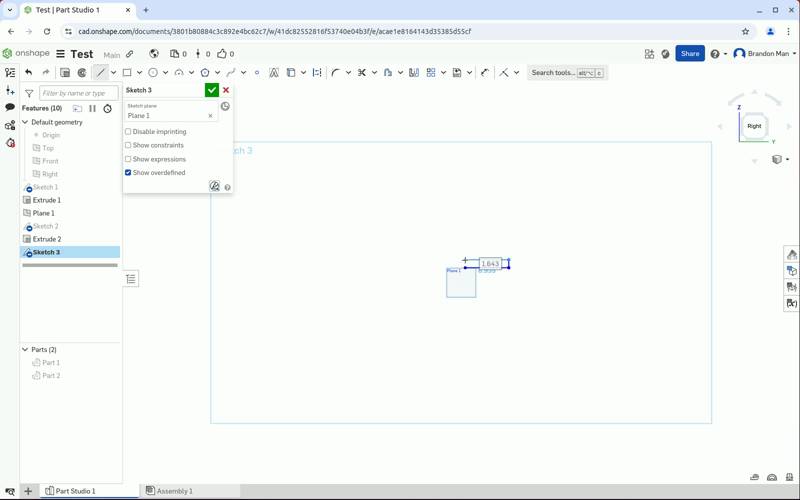
key_up(shift)
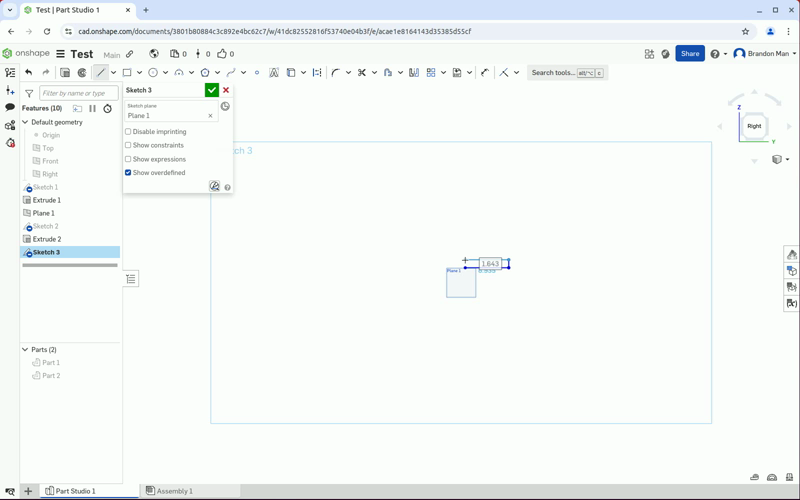
key(esc)
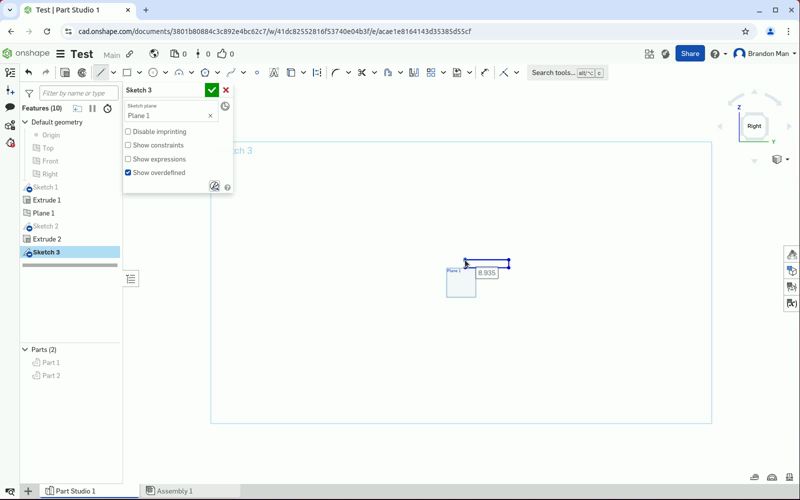
key(a)
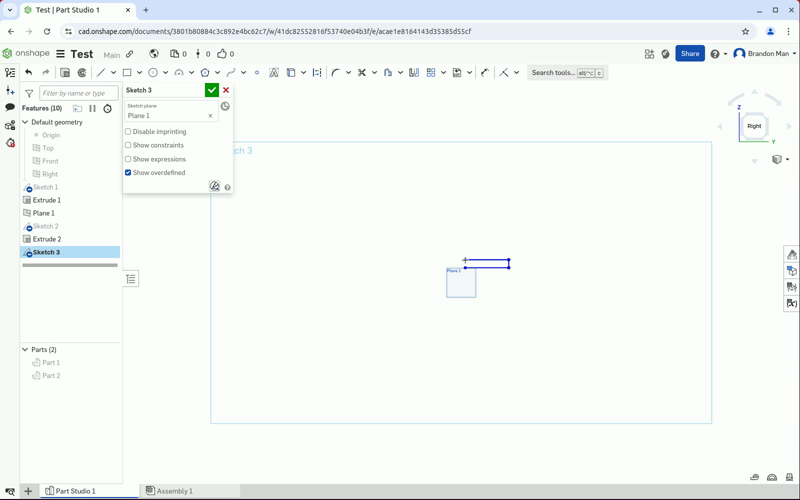
mouse_move(465, 259)
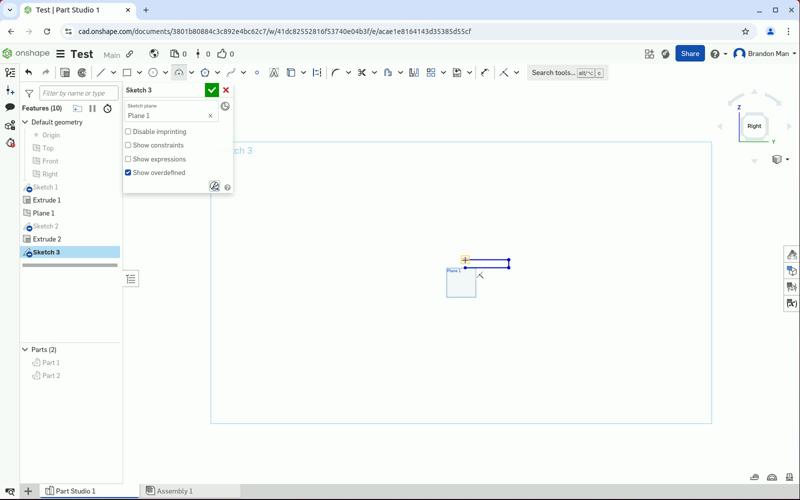
click(465, 259)
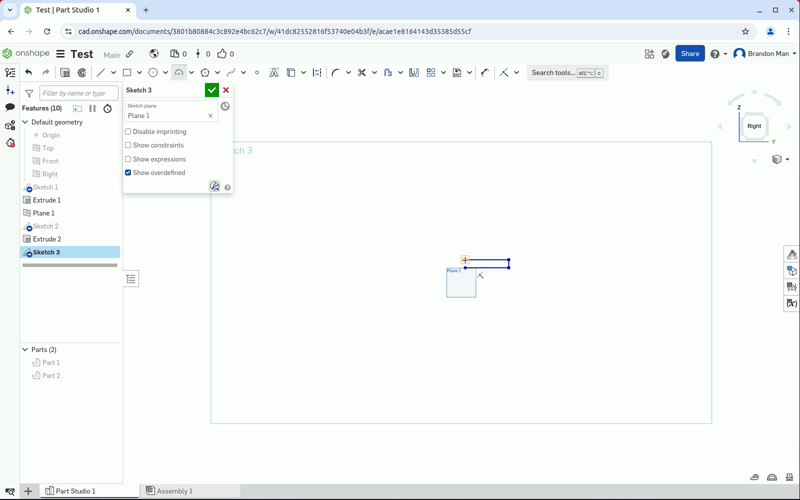
mouse_move(465, 267)
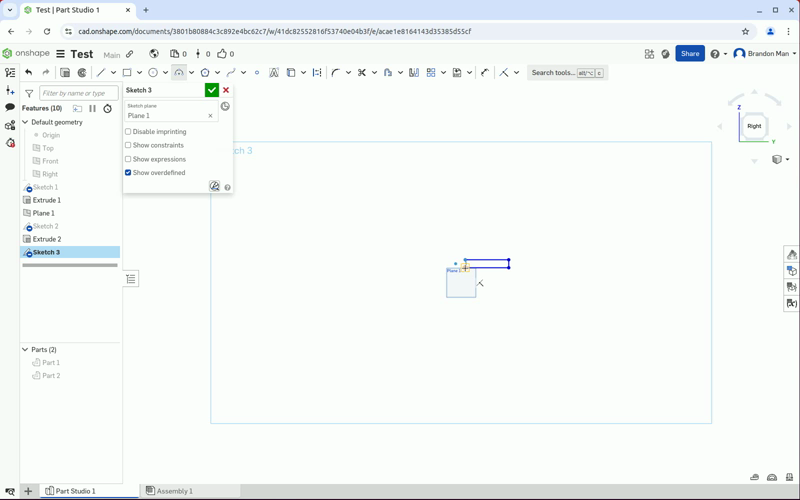
click(465, 267)
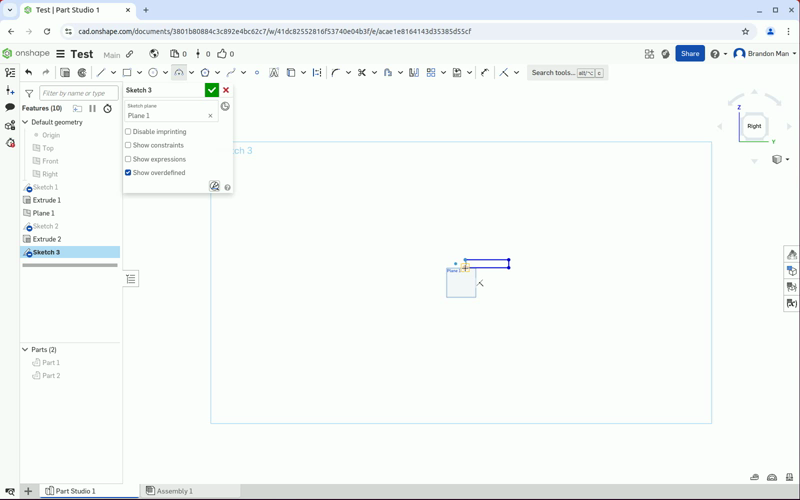
key_down(shift)
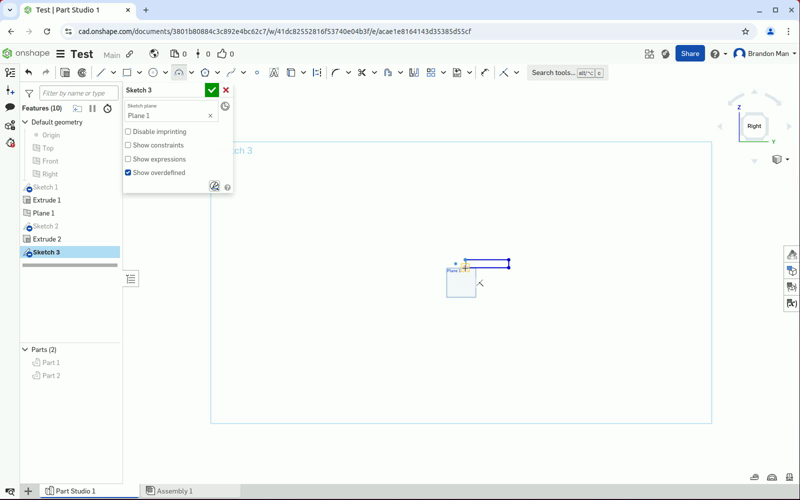
mouse_move(467, 263)
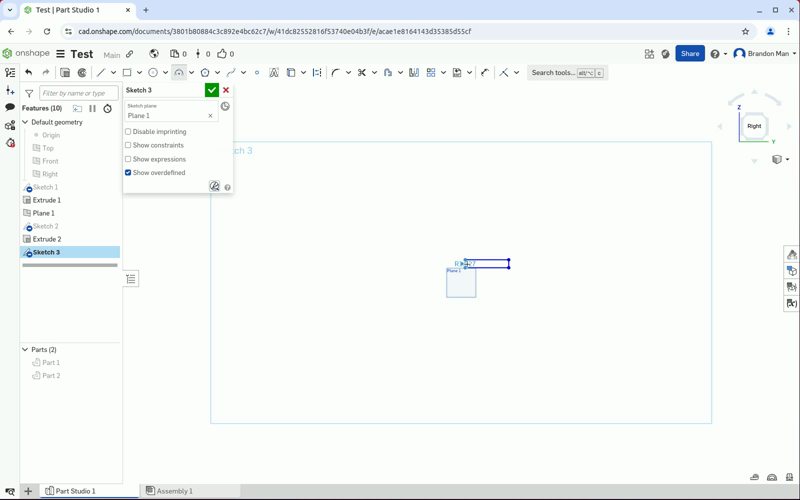
scroll(6)
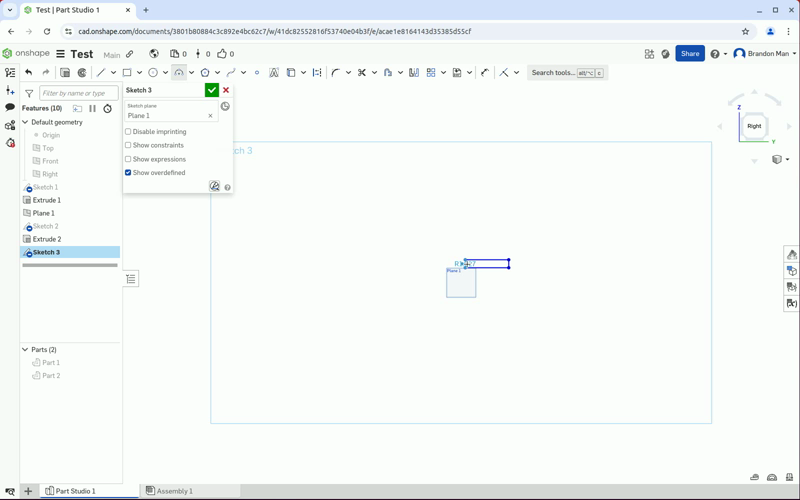
scroll(6)
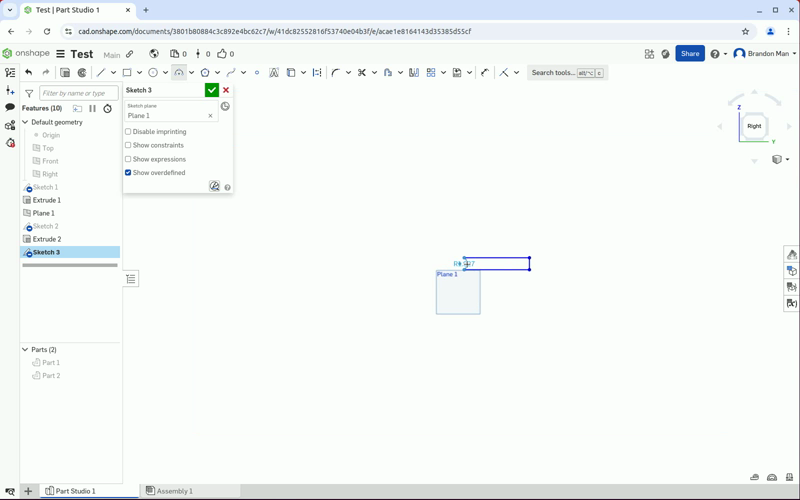
scroll(6)
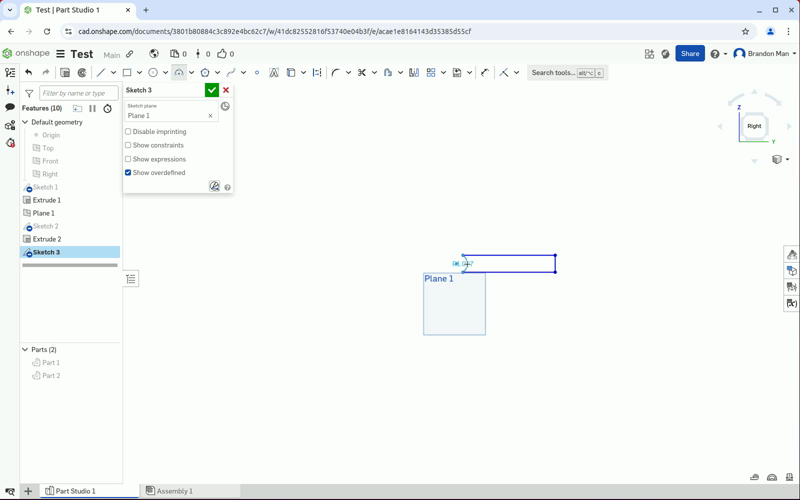
scroll(6)
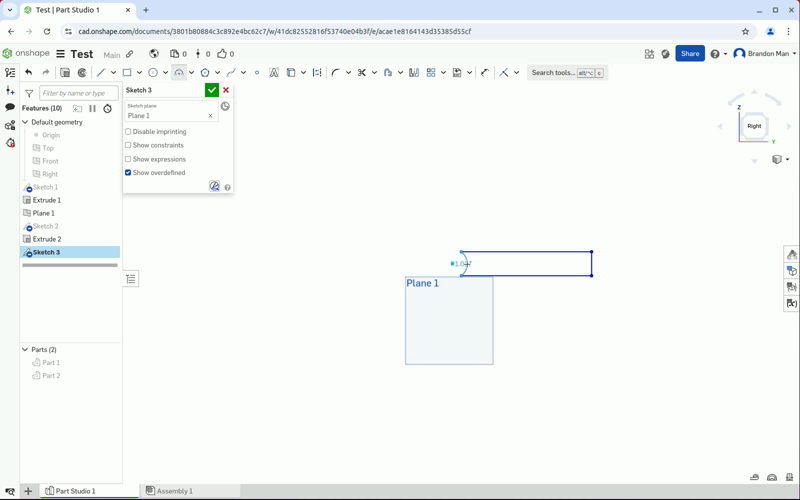
scroll(6)
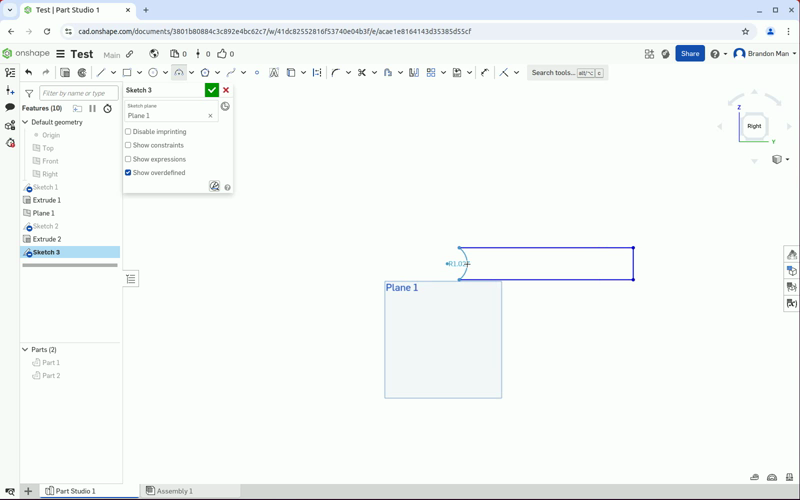
scroll(6)
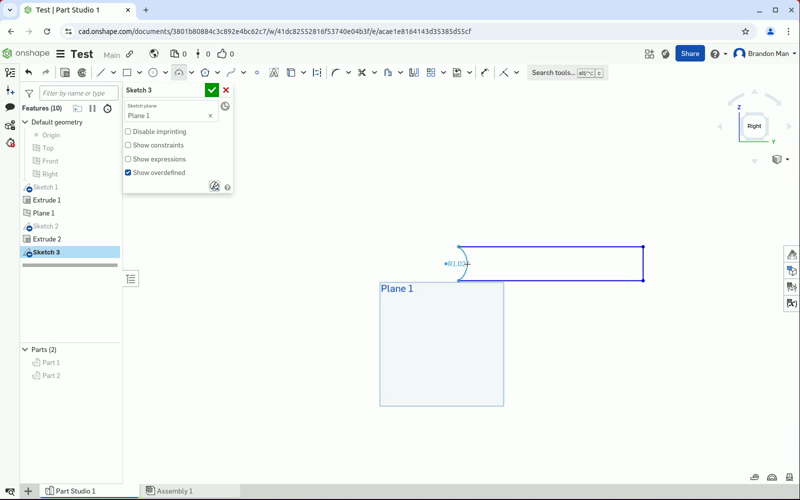
scroll(6)
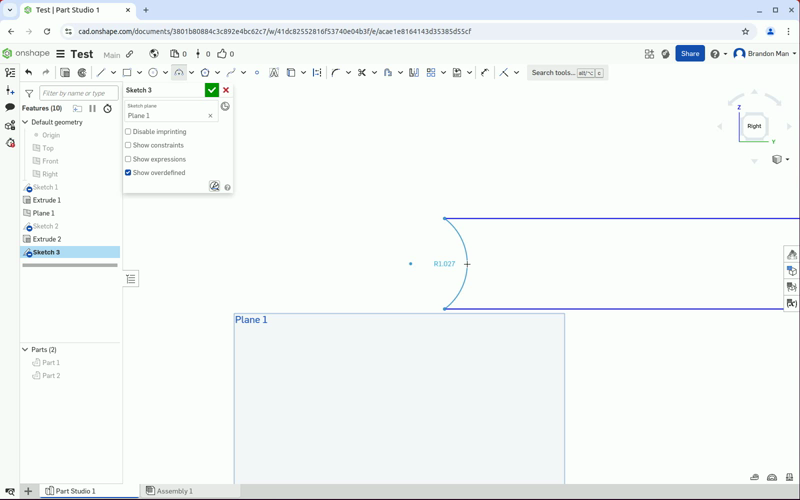
click(467, 263)
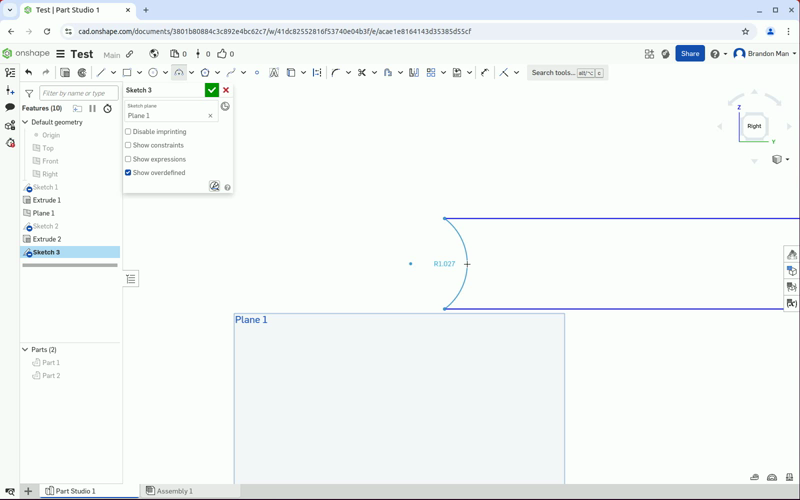
scroll(-6)
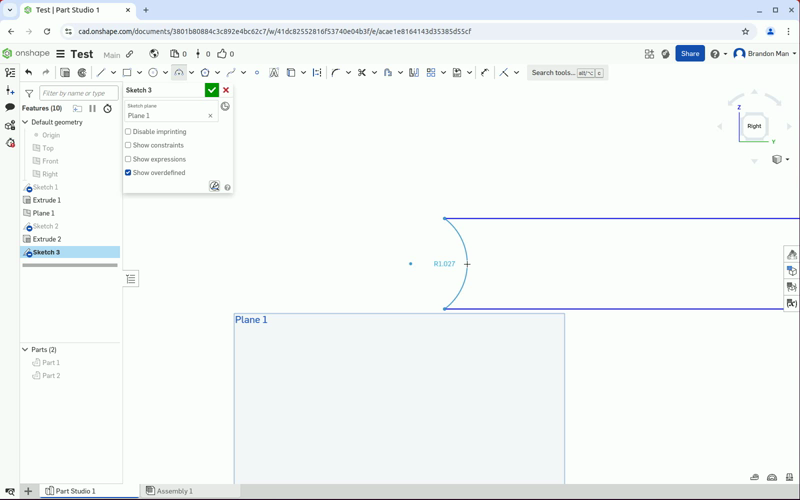
scroll(-6)
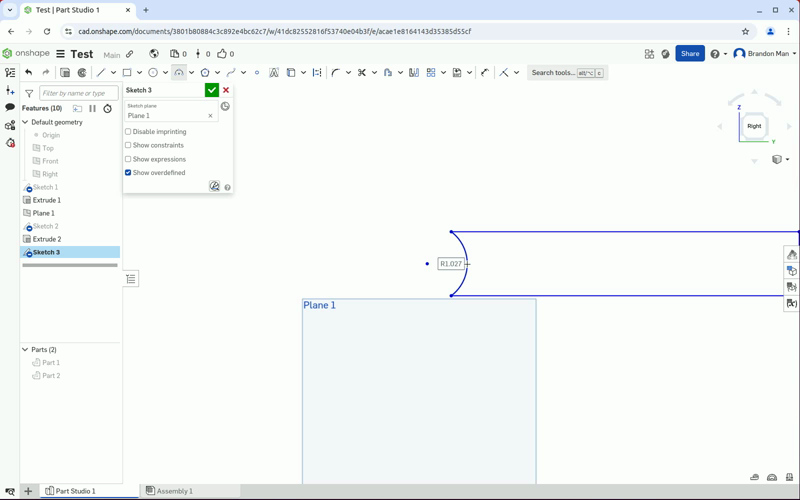
scroll(-6)
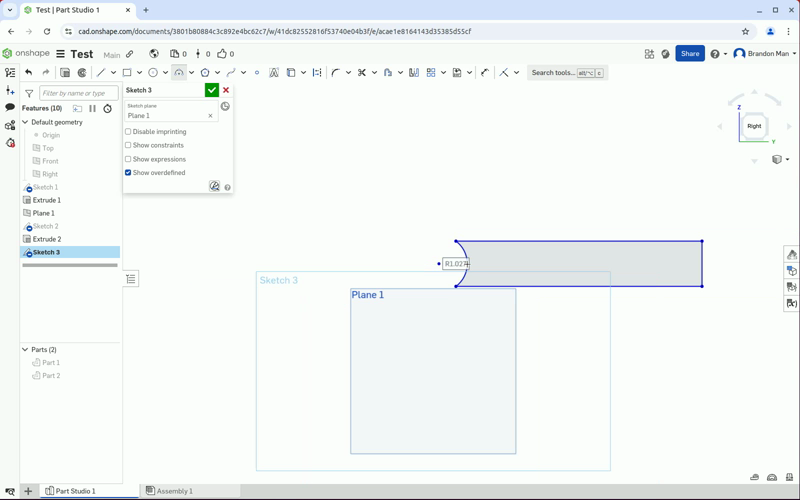
scroll(-6)
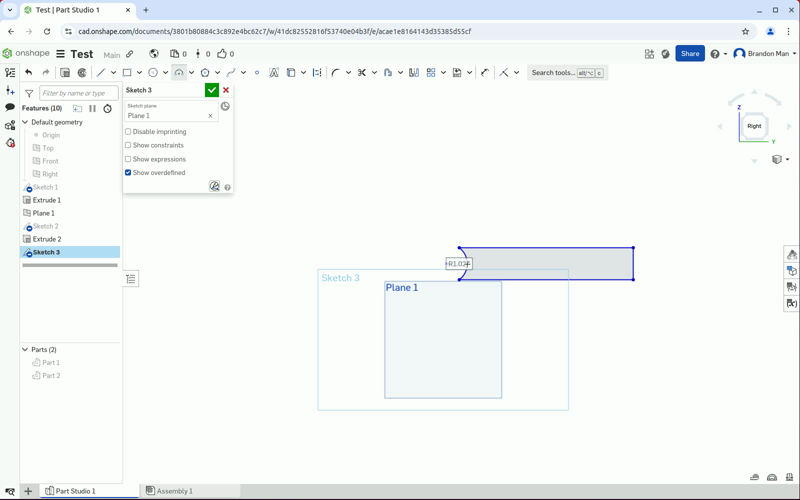
scroll(-6)
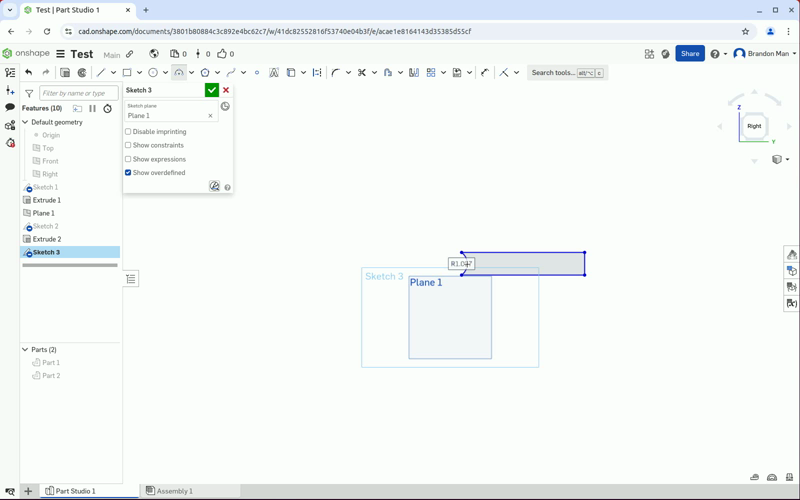
scroll(-6)
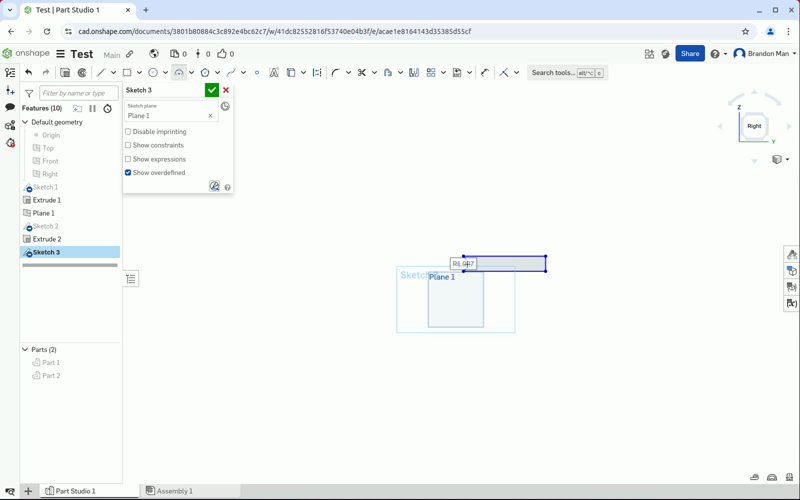
scroll(-6)
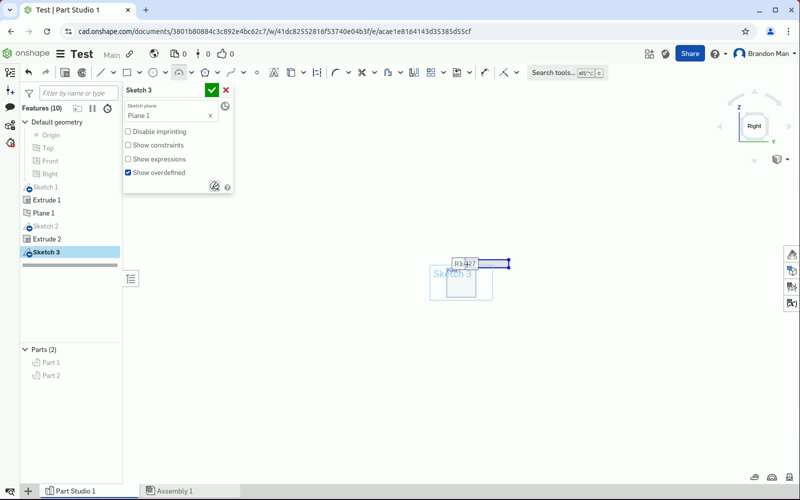
key_up(shift)
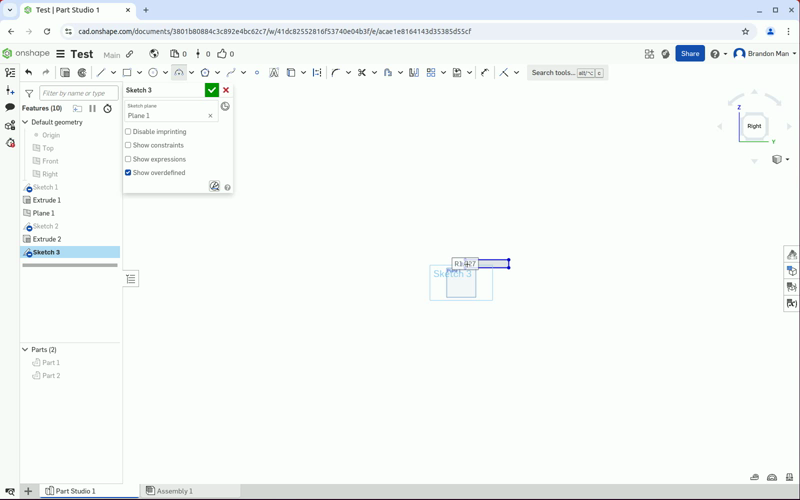
key(esc)
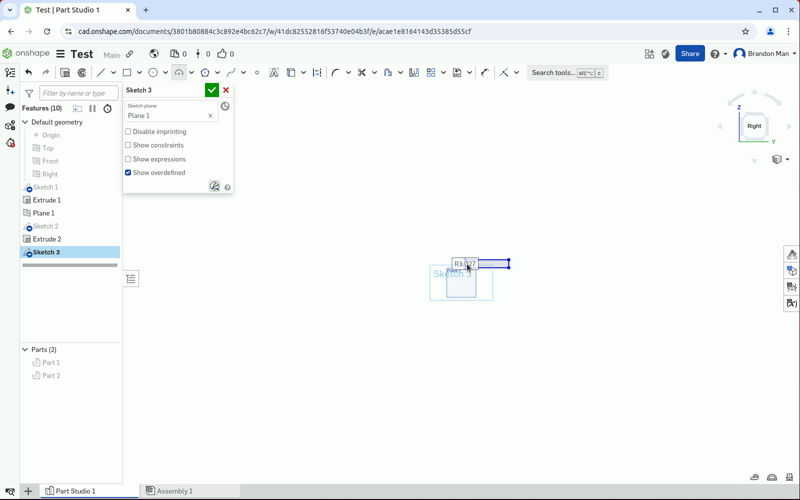
mouse_move(474, 266)
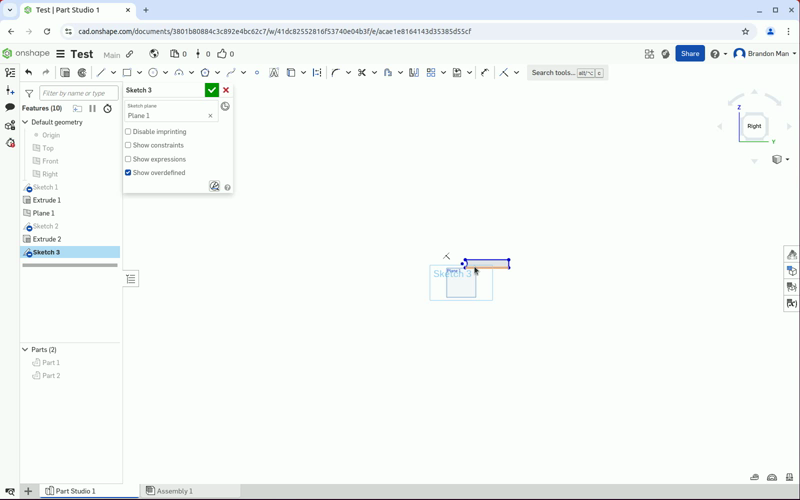
scroll(6)
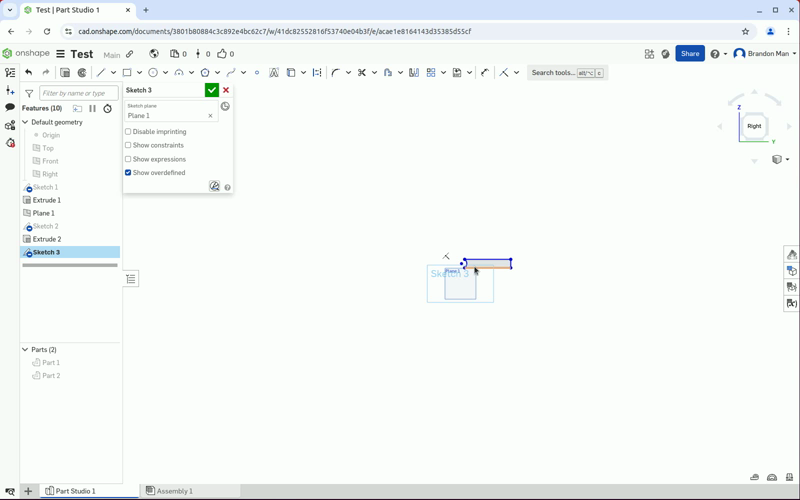
scroll(6)
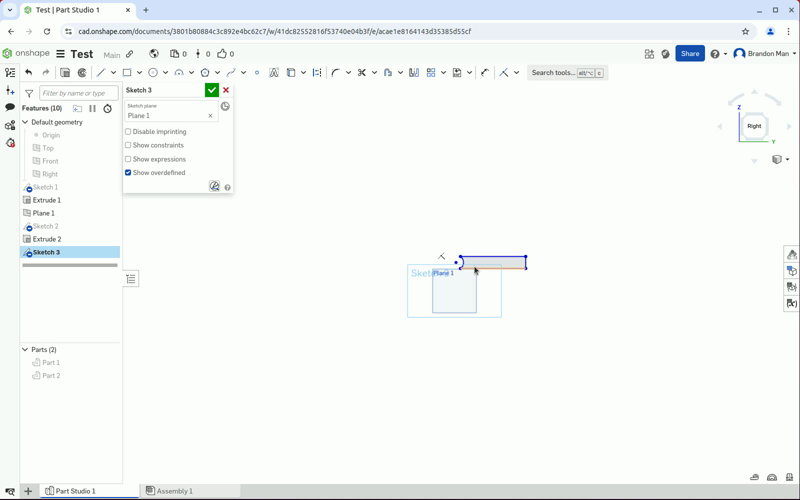
scroll(6)
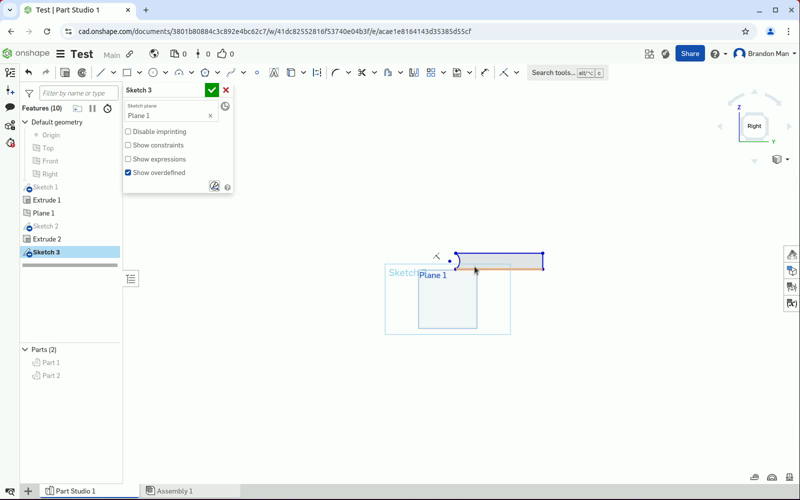
scroll(6)
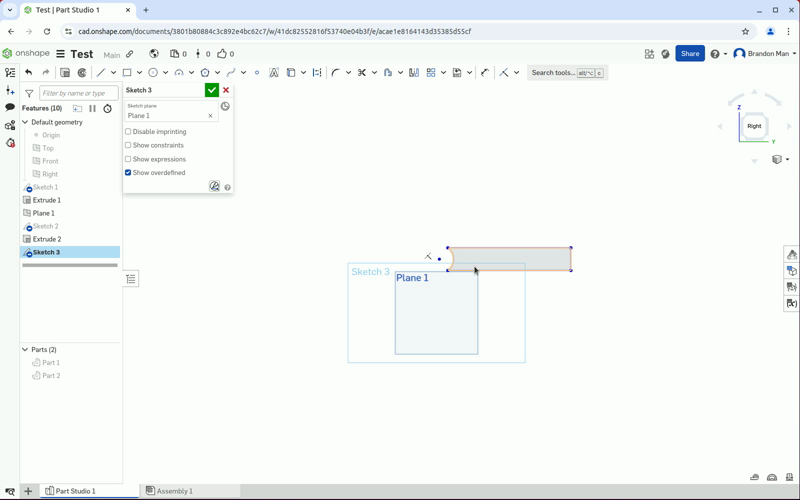
scroll(6)
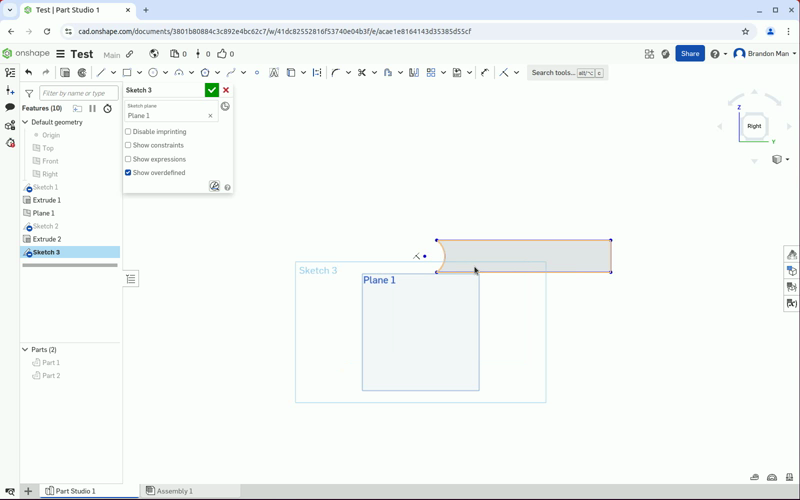
scroll(6)
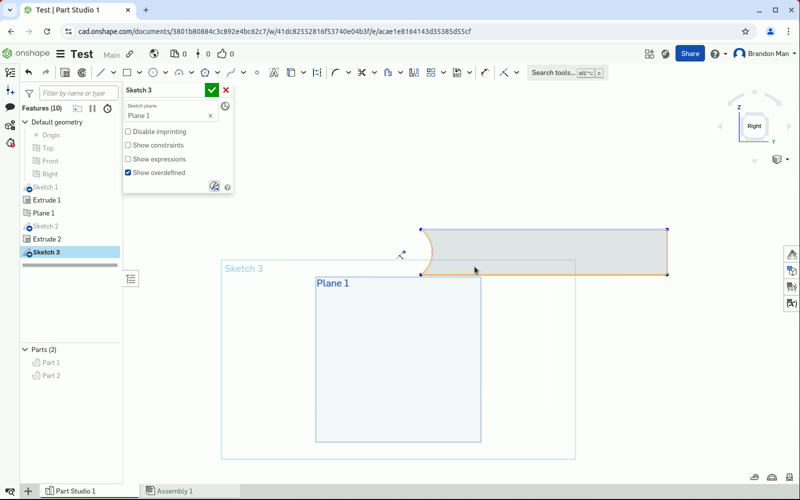
scroll(6)
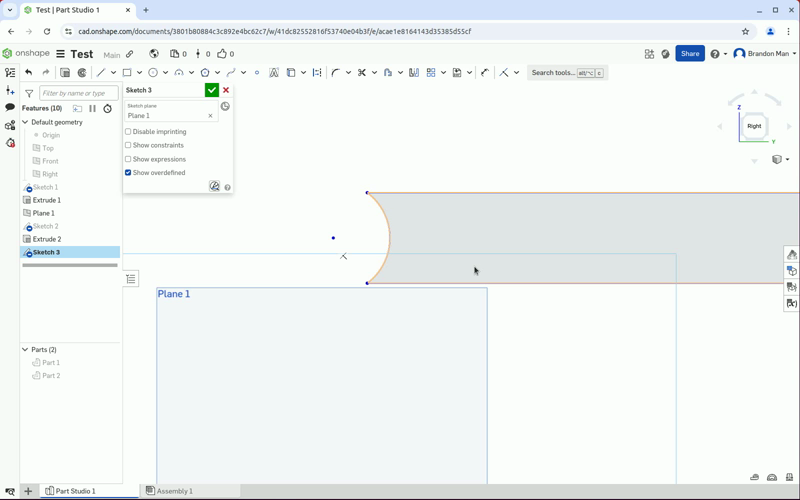
click(474, 266)
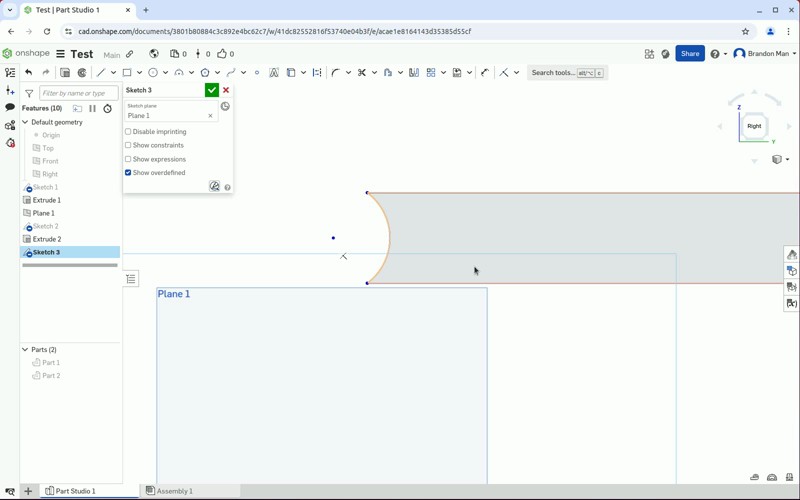
scroll(-6)
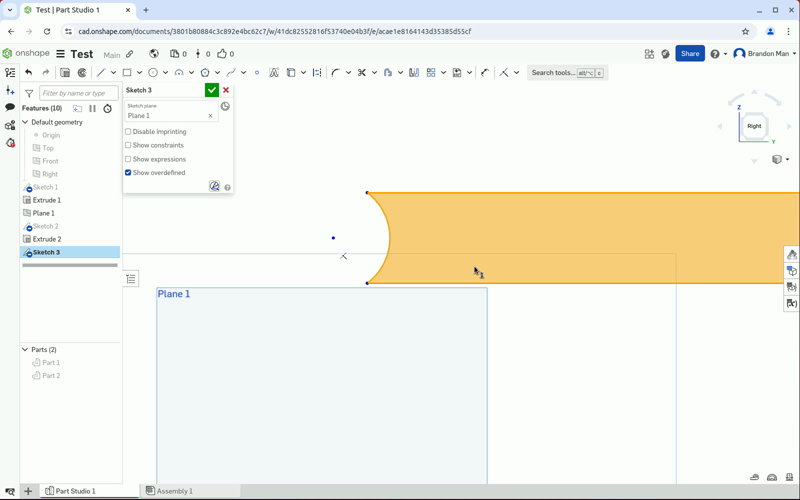
scroll(-6)
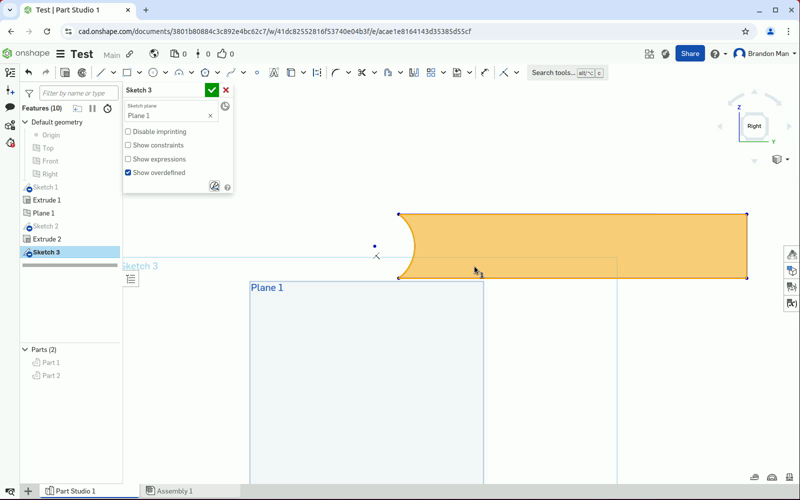
scroll(-6)
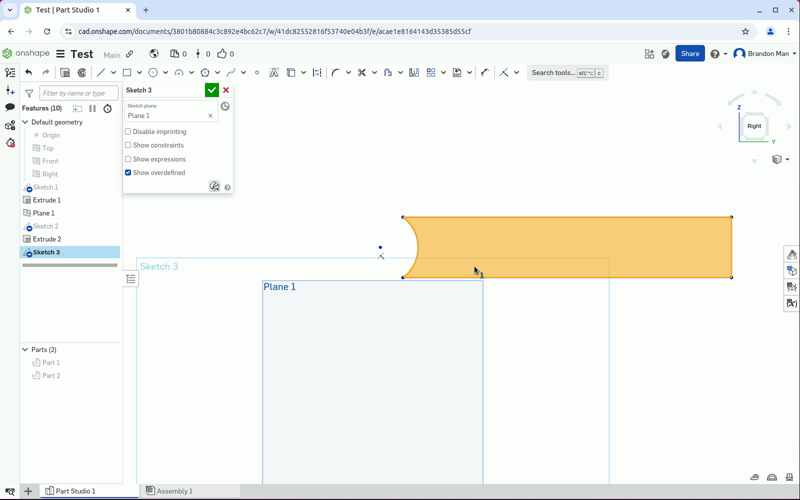
scroll(-6)
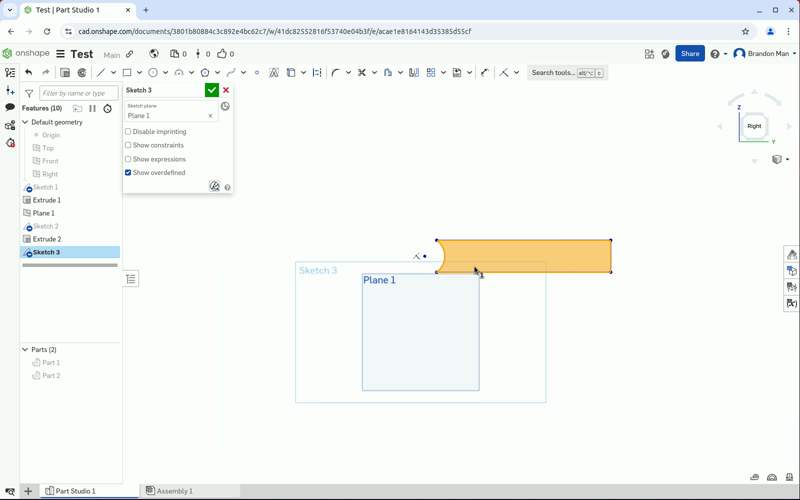
scroll(-6)
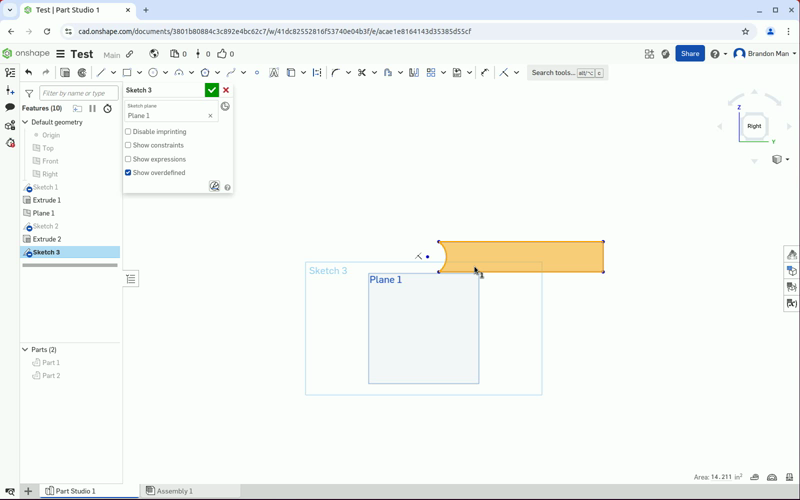
scroll(-6)
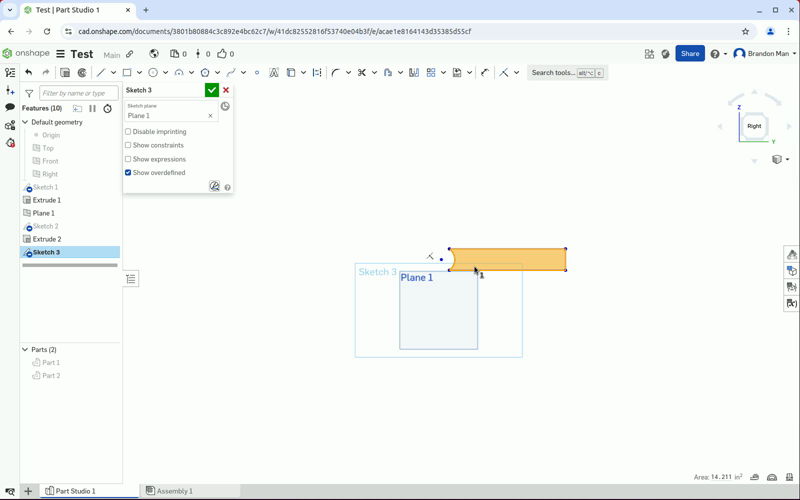
scroll(-6)
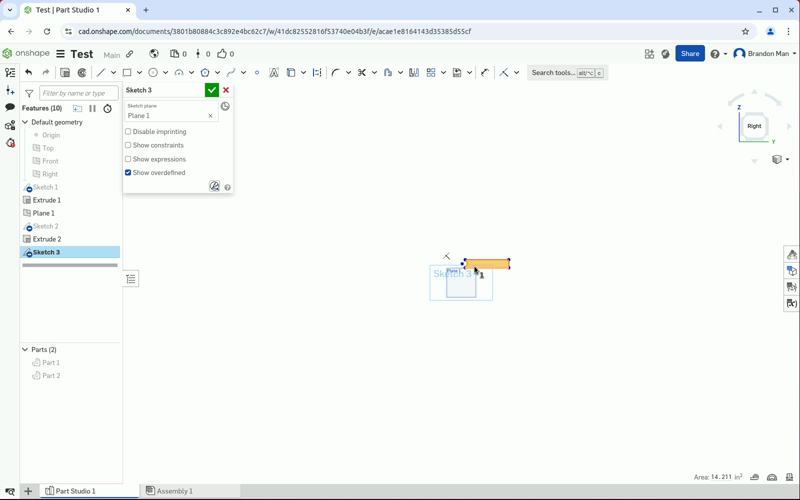
mouse_move(73, 352)
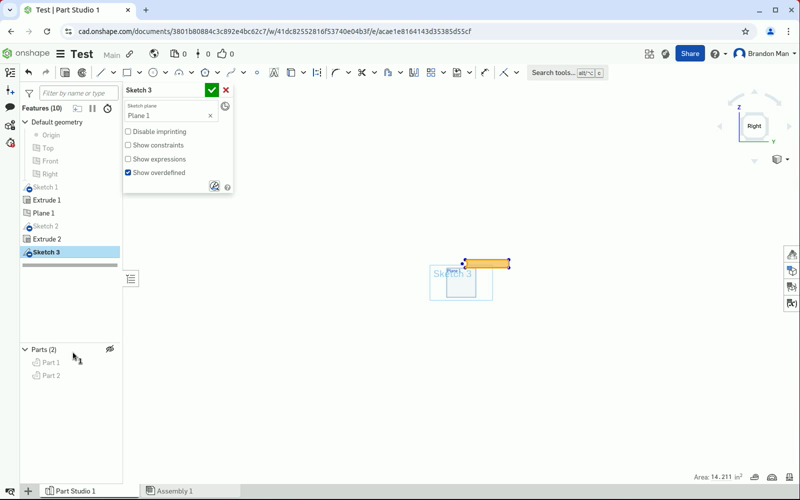
key(shift+y)
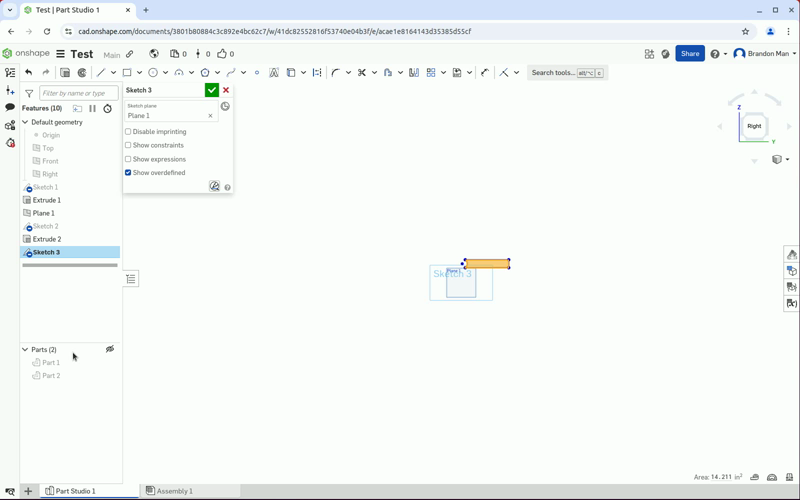
key(shift+e)
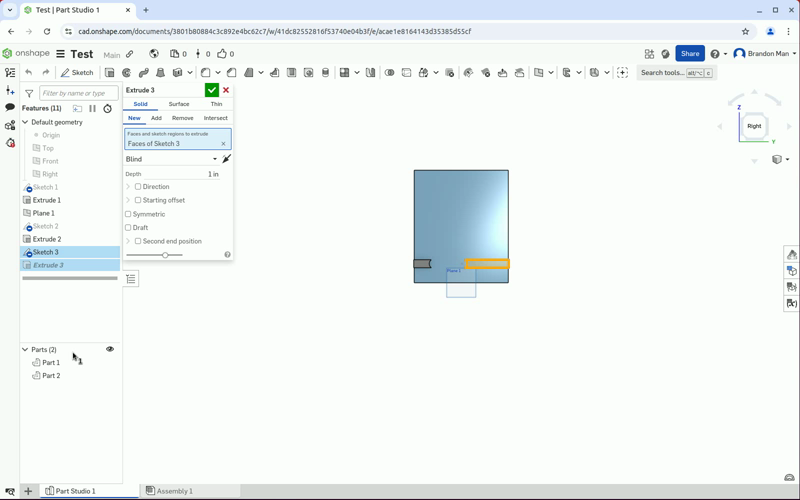
mouse_move(143, 106)
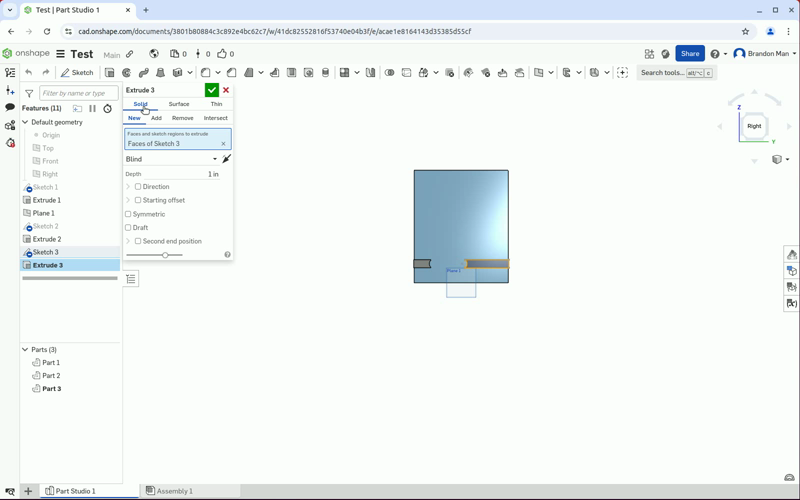
click(143, 106)
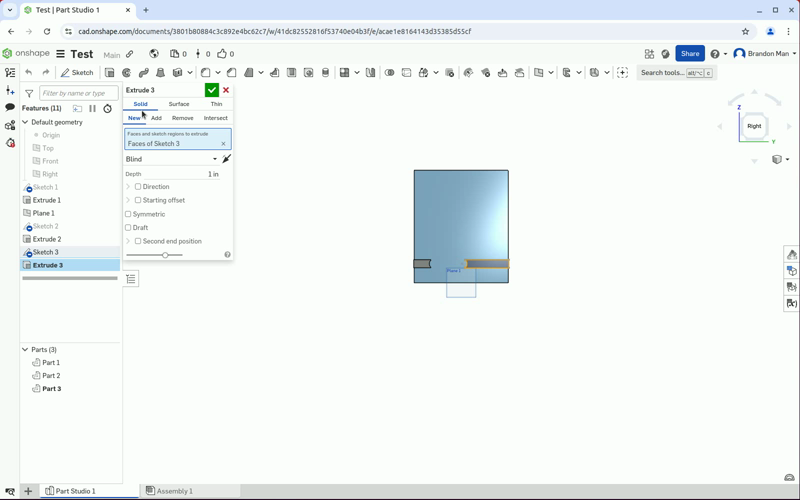
mouse_move(137, 120)
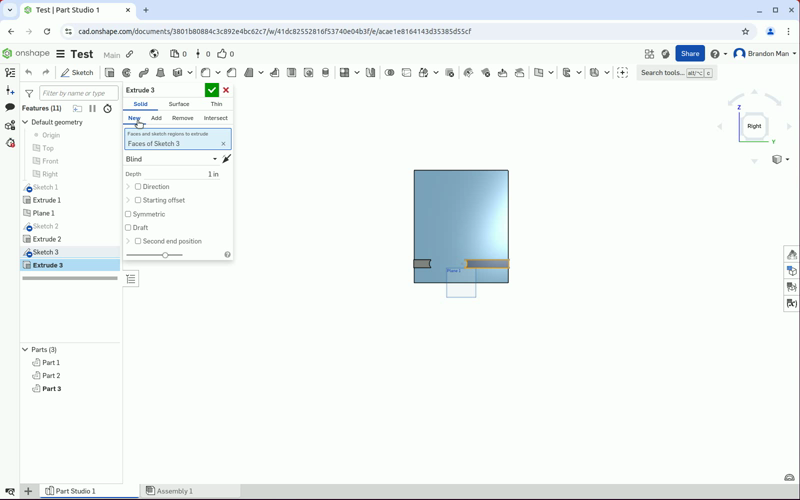
click(137, 120)
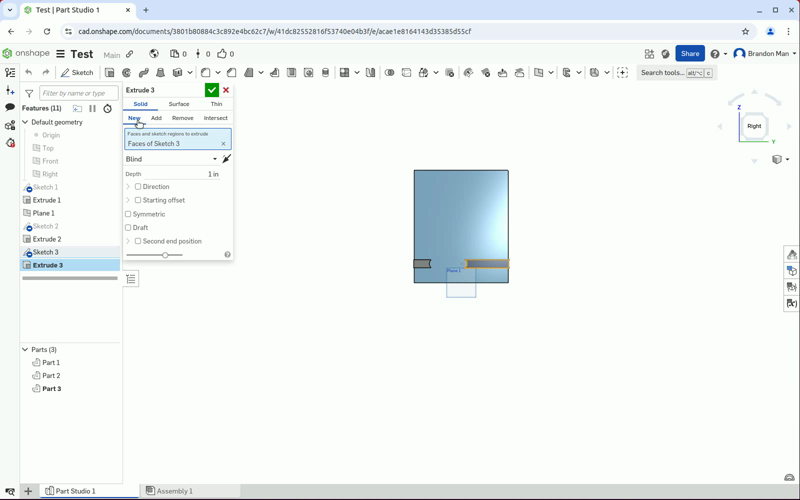
key(tab, 4)
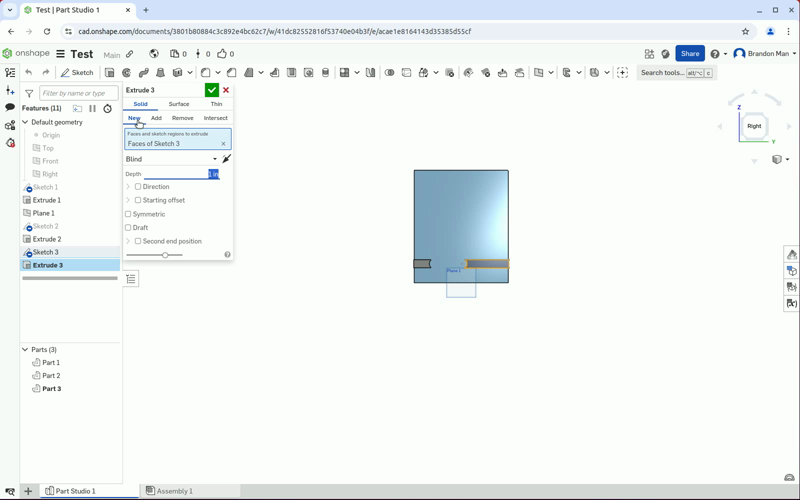
text(0.722)
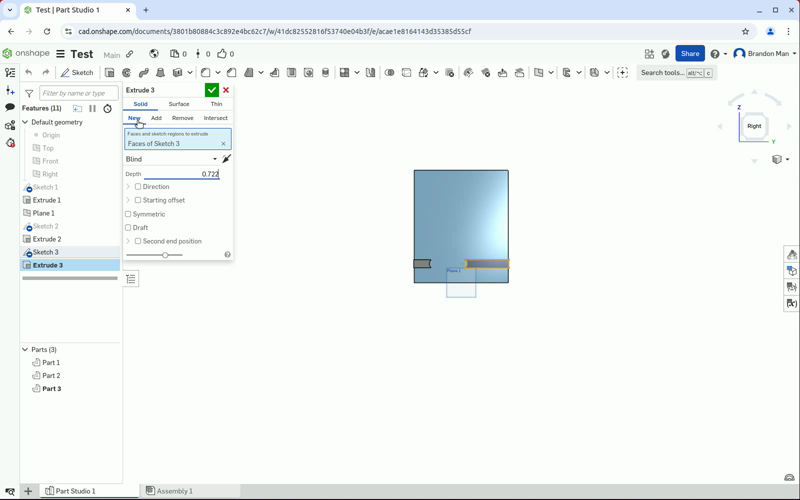
key(enter)
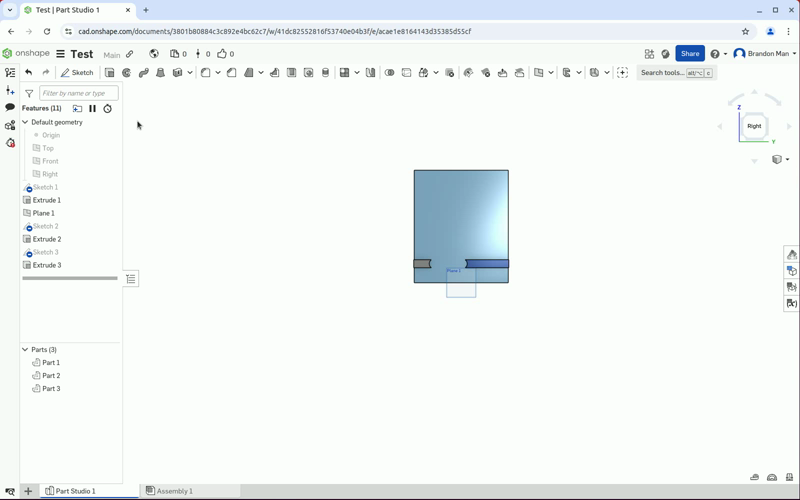
key(shift+h)
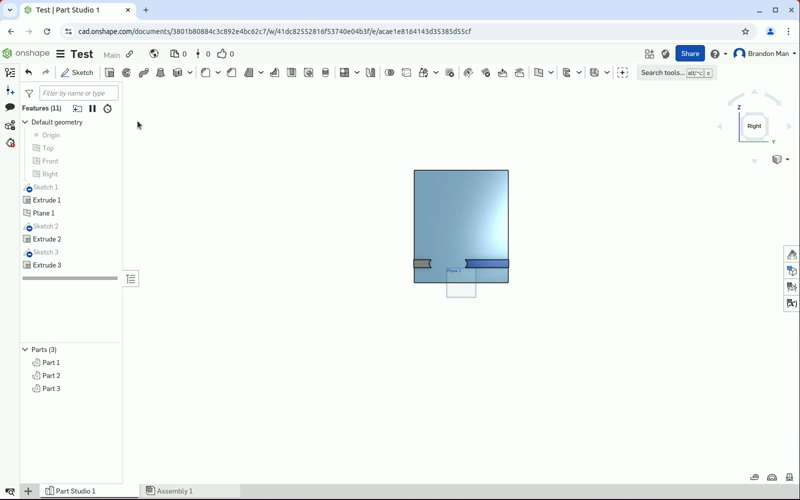
key(shift+h)
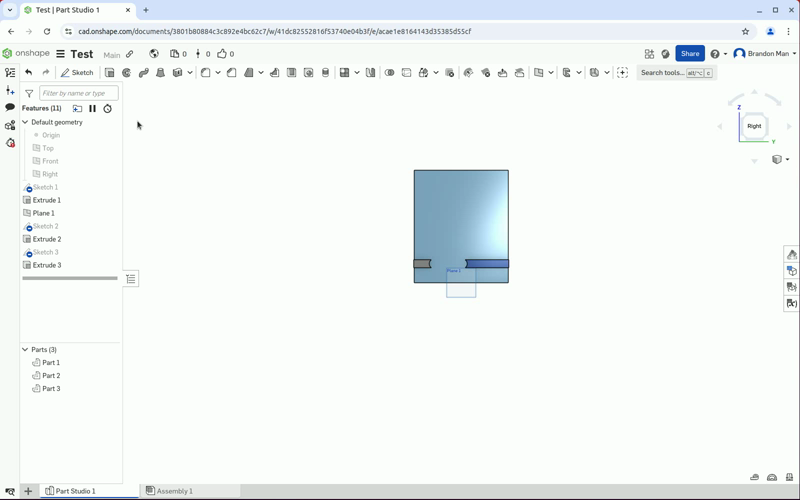
mouse_move(73, 189)
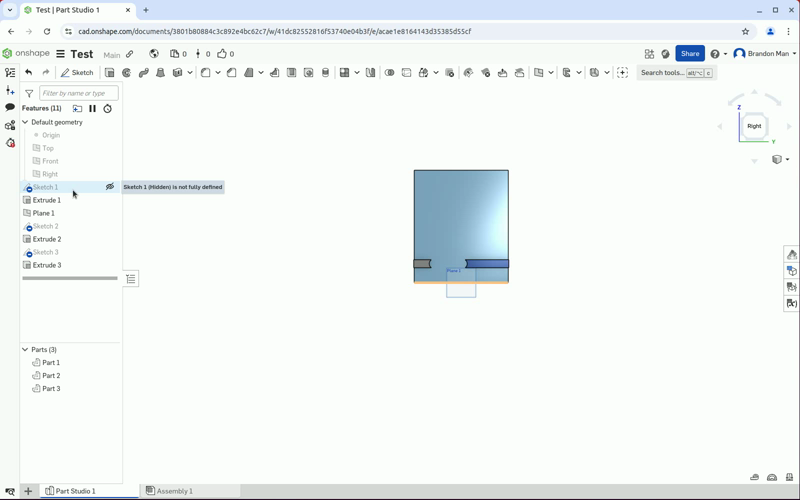
click(73, 189)
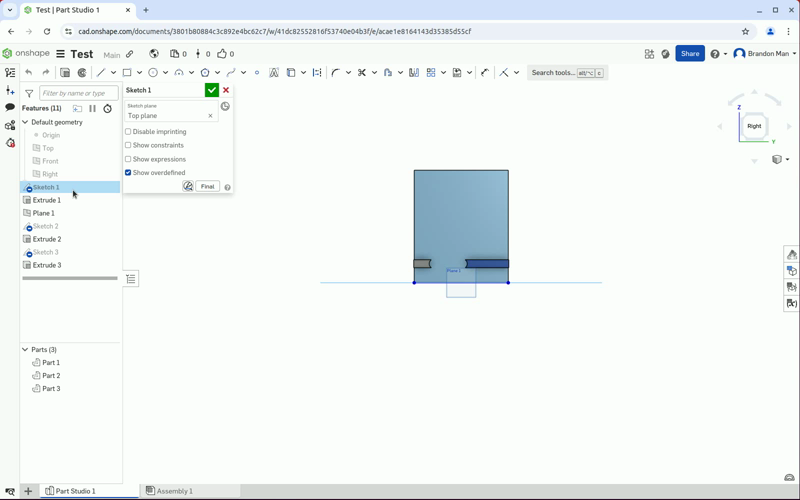
mouse_move(229, 92)
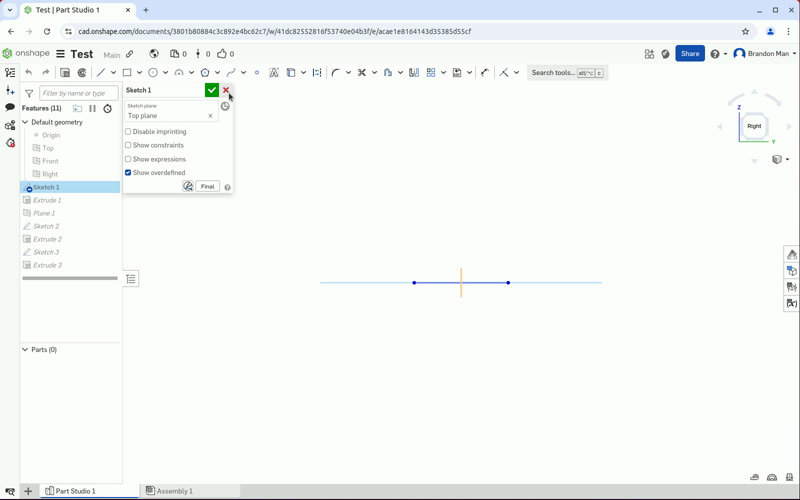
click(229, 92)
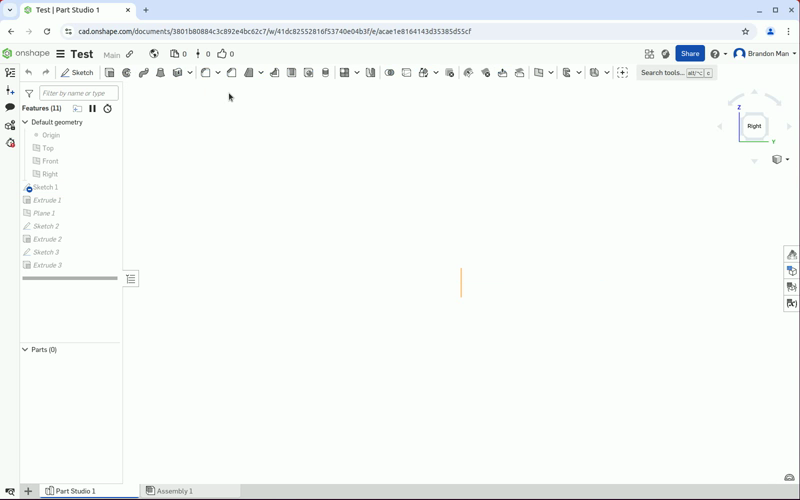
key(shift+s)
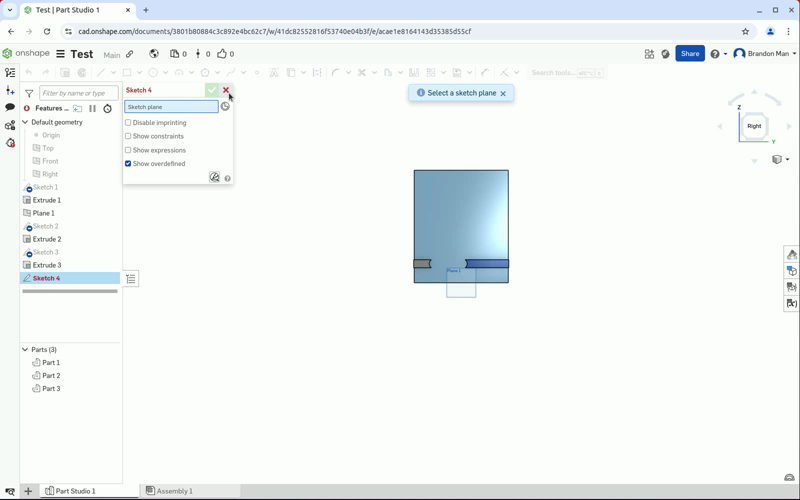
mouse_move(73, 215)
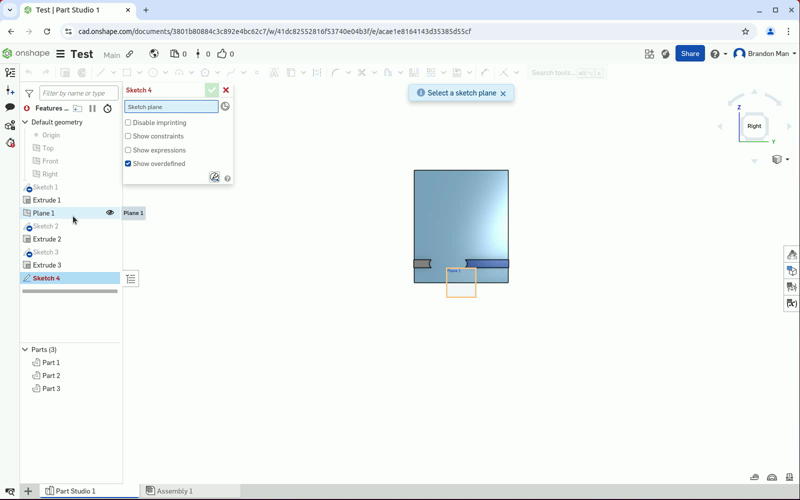
click(73, 215)
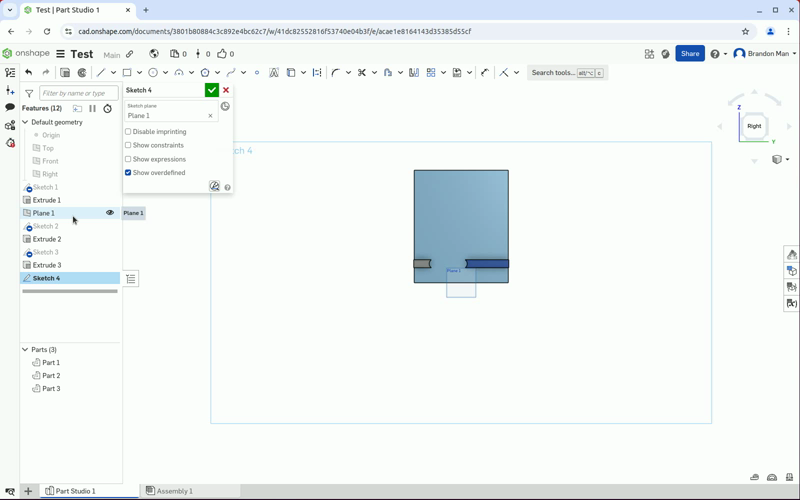
mouse_move(73, 352)
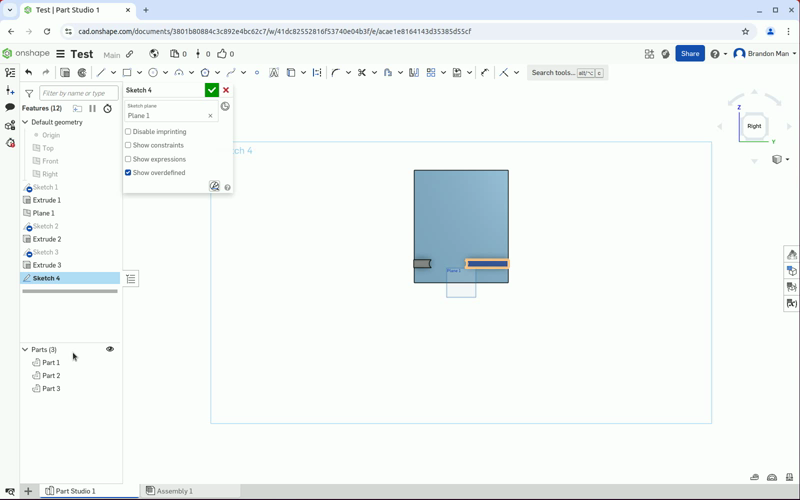
key(y)
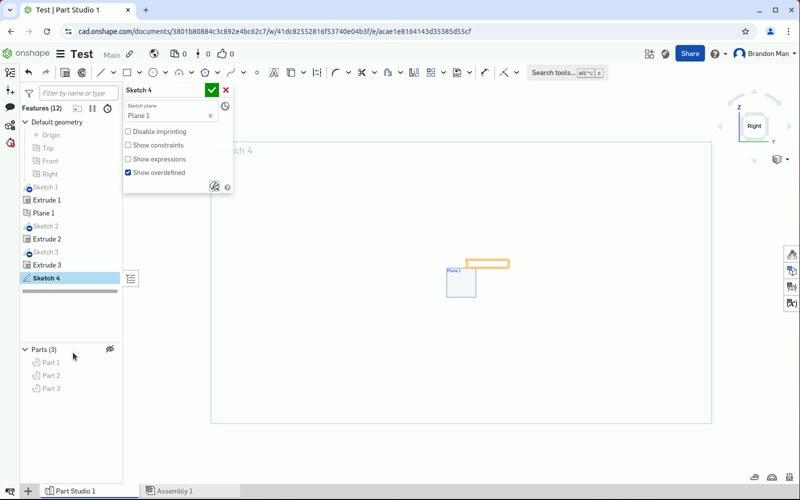
key(l)
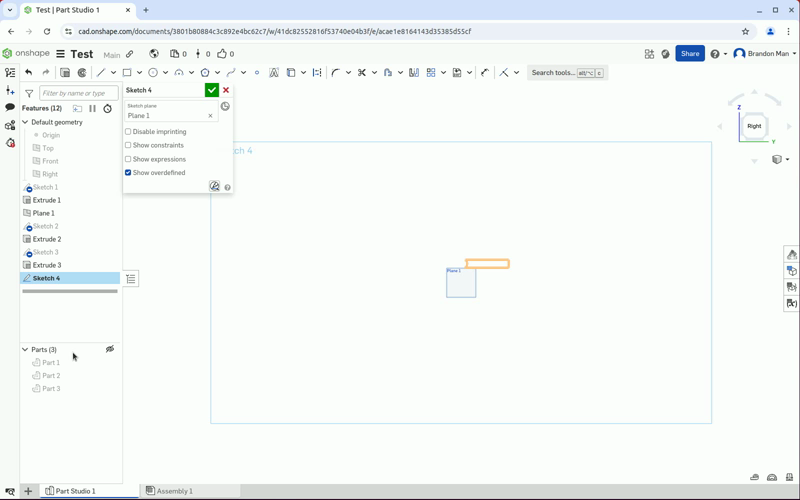
key_down(shift)
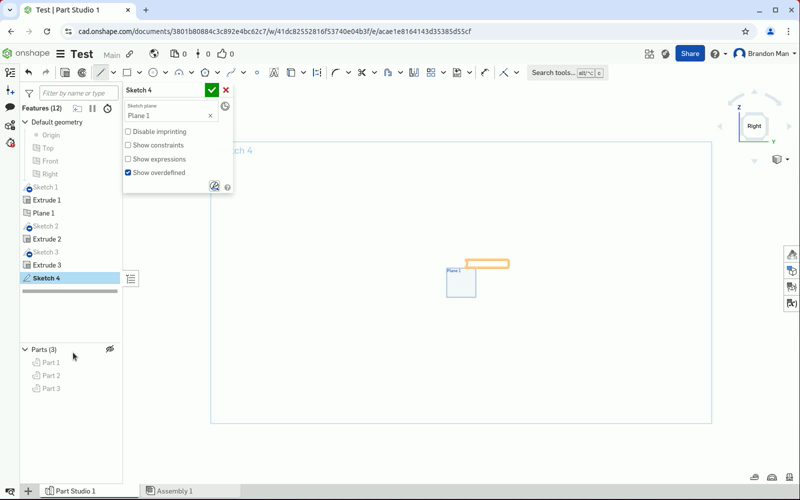
mouse_move(430, 267)
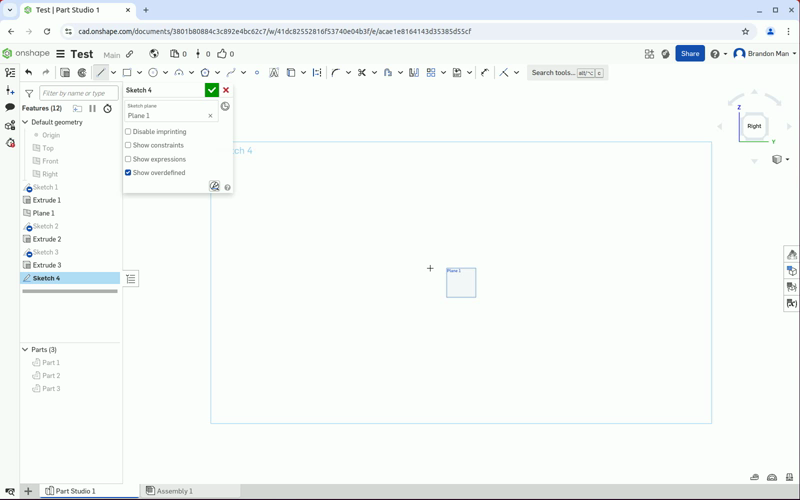
click(430, 267)
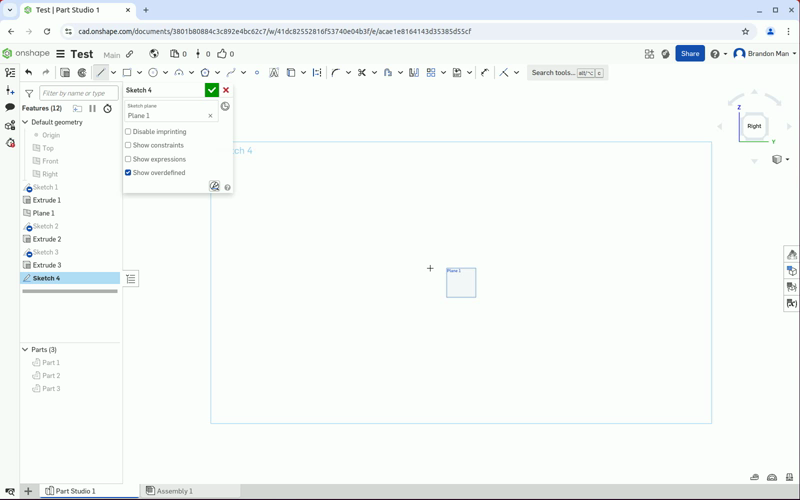
key_up(shift)
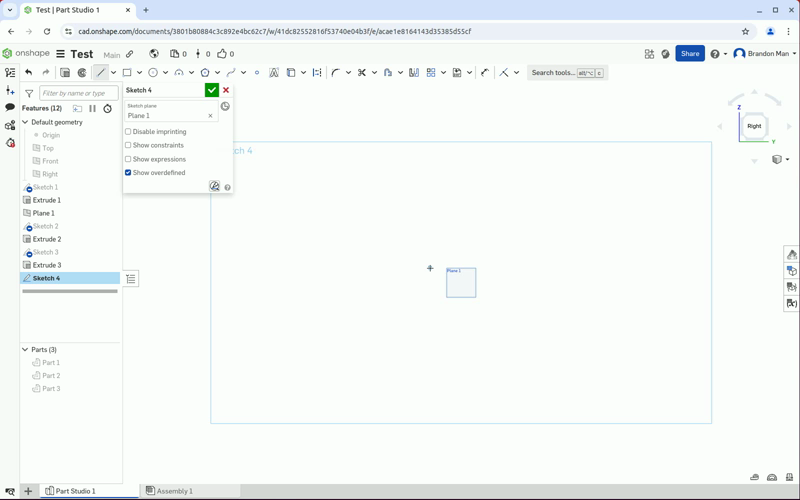
key_down(shift)
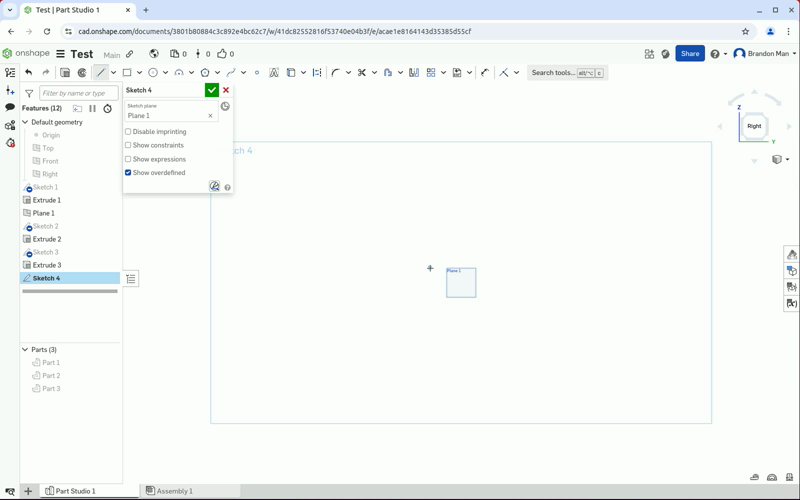
mouse_move(460, 267)
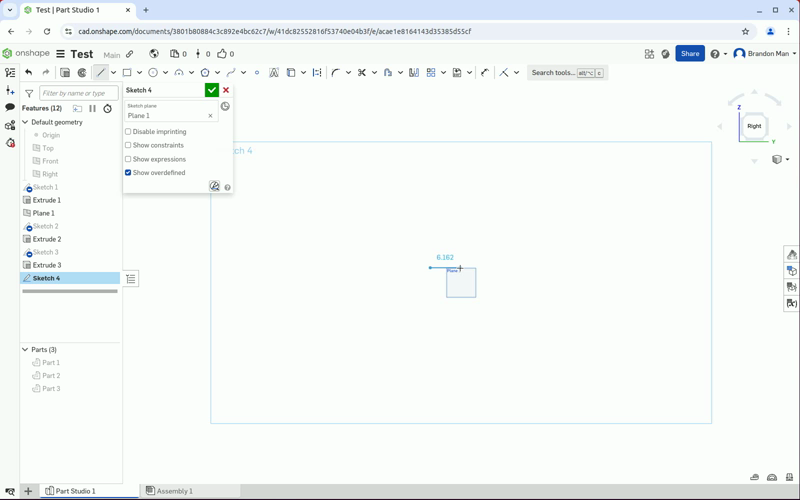
mouse_move(436, 267)
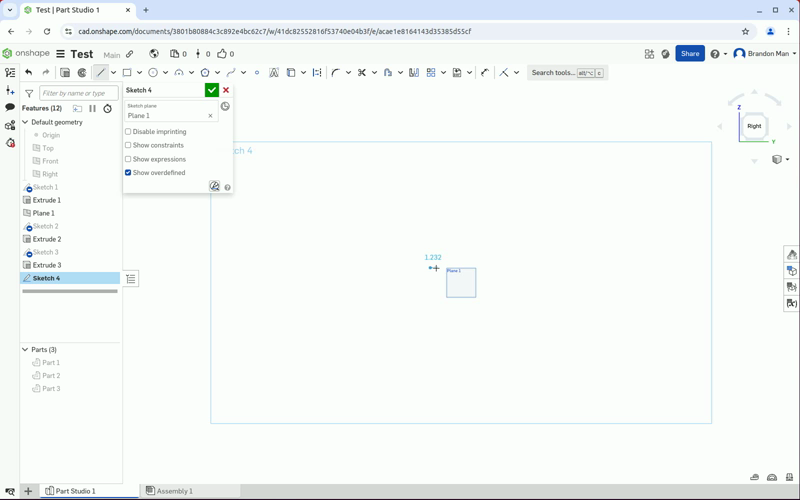
scroll(6)
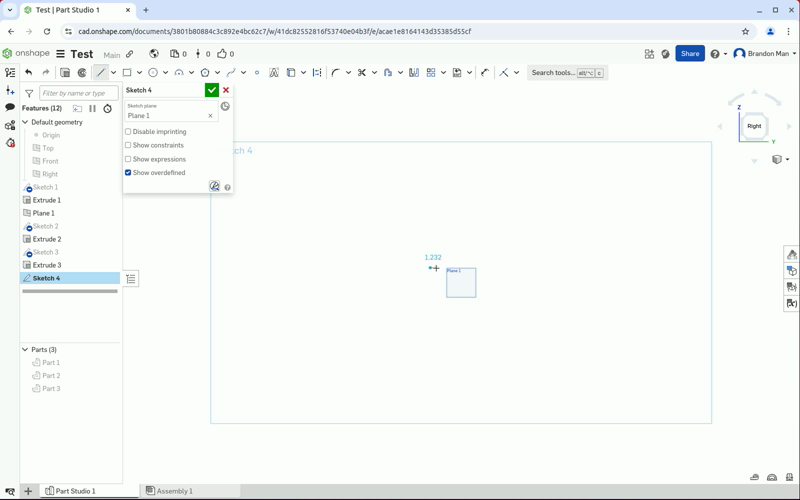
scroll(6)
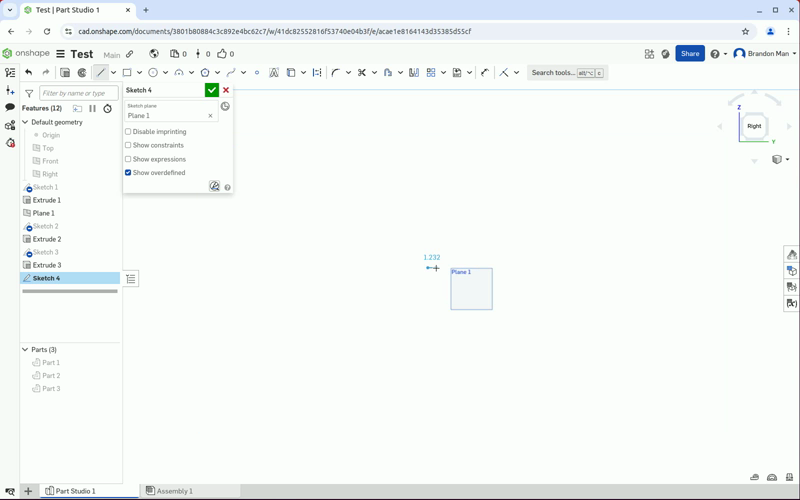
scroll(6)
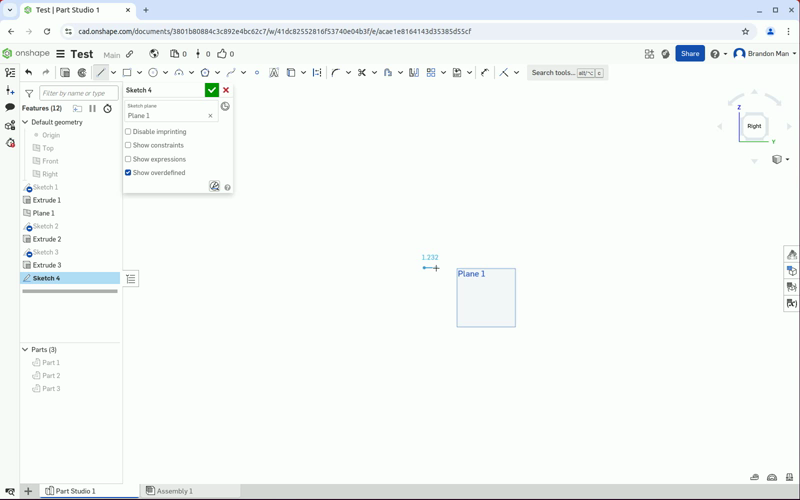
scroll(6)
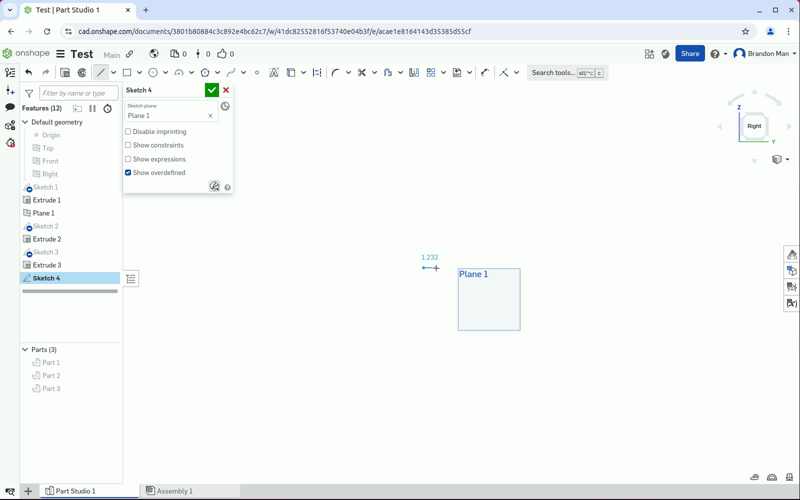
scroll(6)
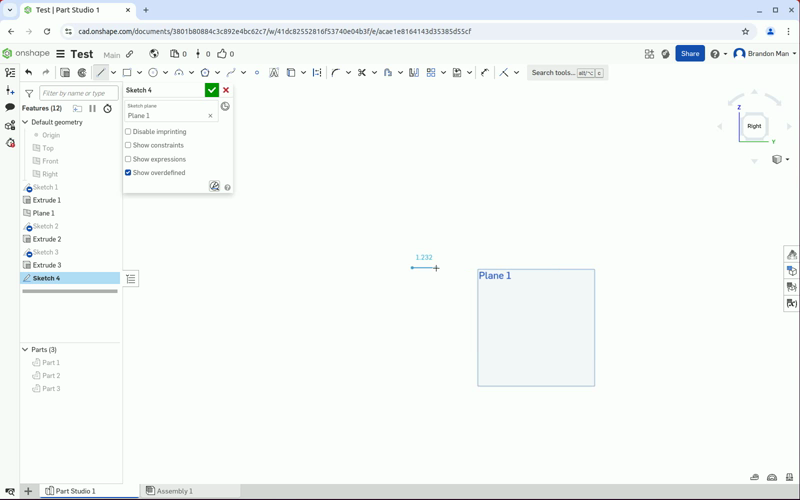
scroll(6)
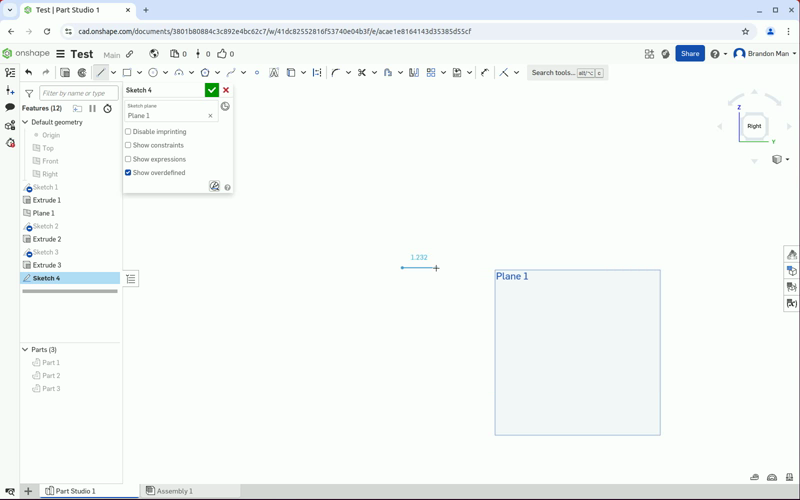
scroll(6)
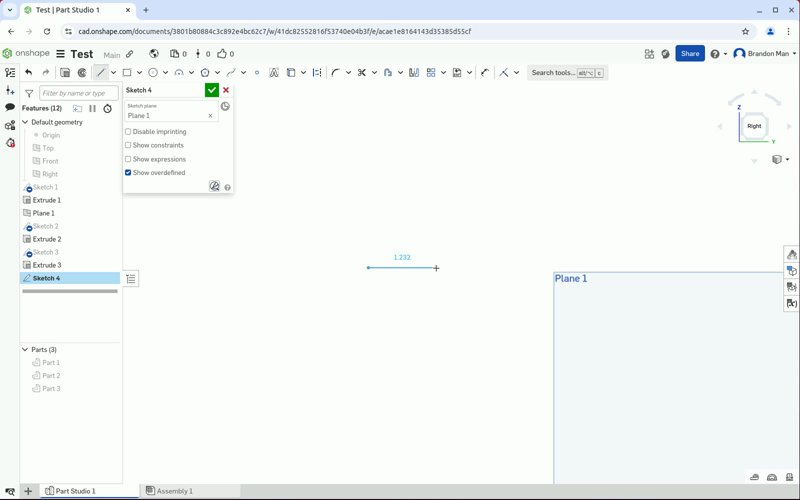
click(436, 267)
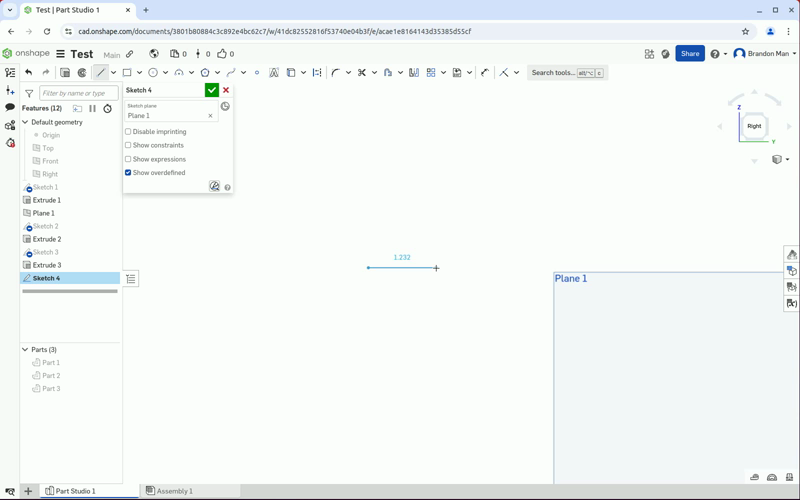
scroll(-6)
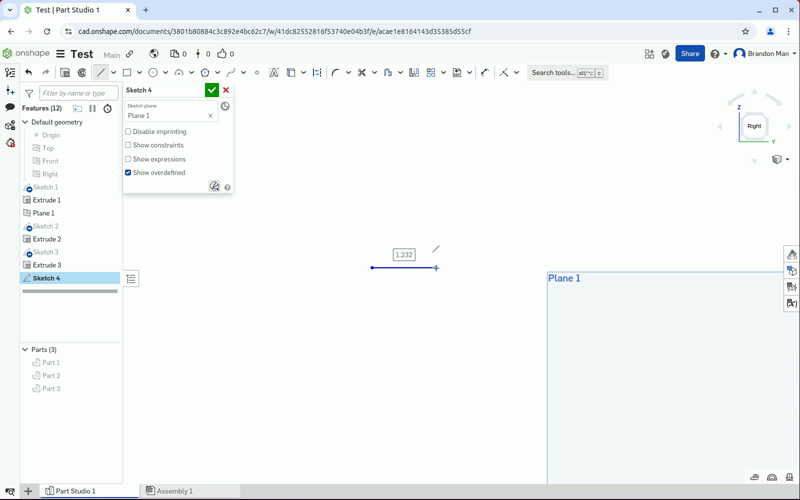
scroll(-6)
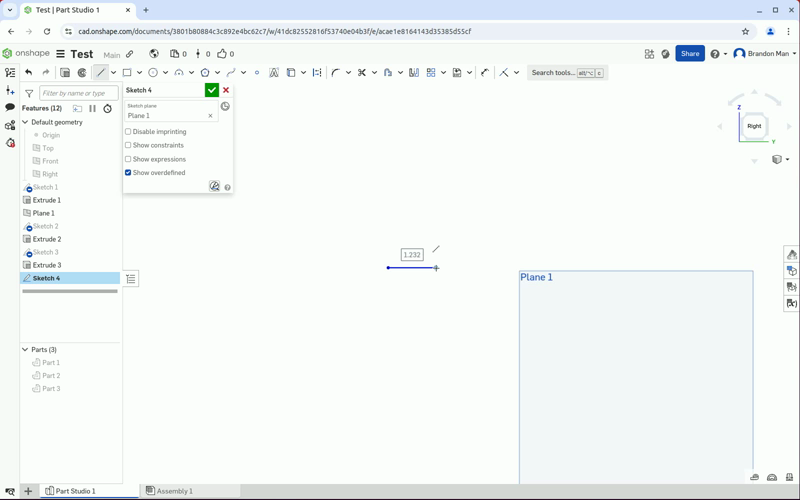
scroll(-6)
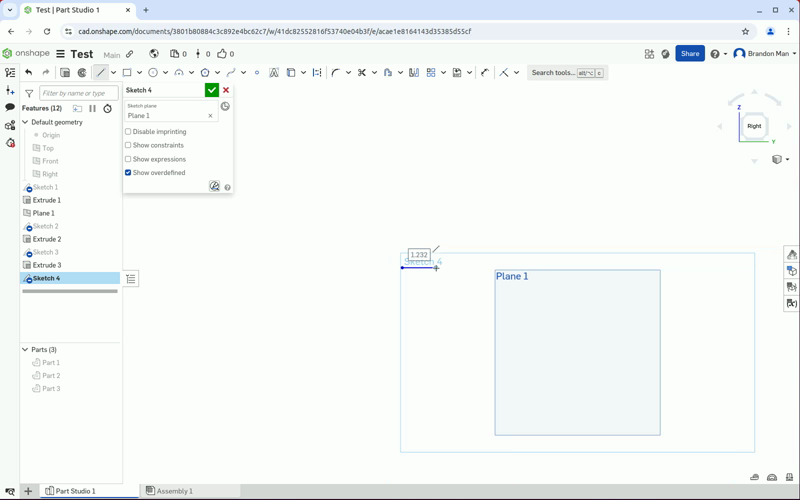
scroll(-6)
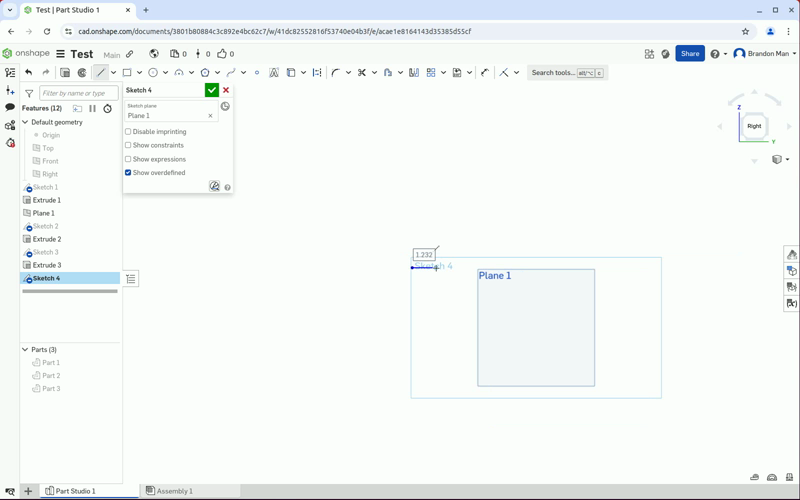
scroll(-6)
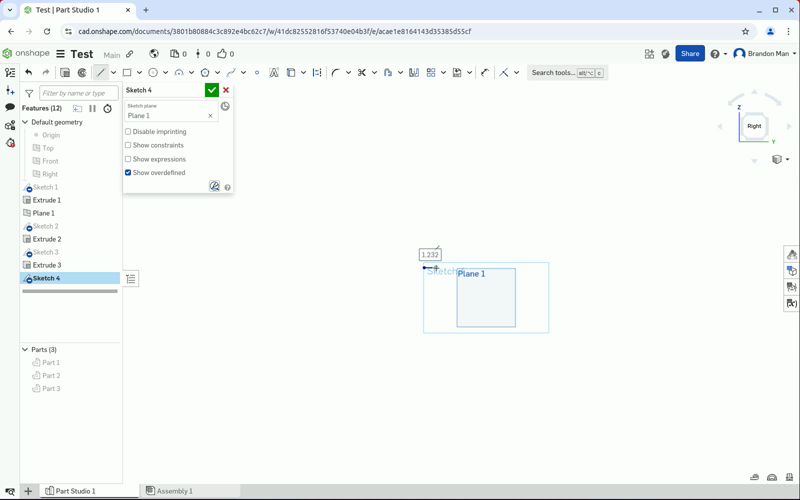
scroll(-6)
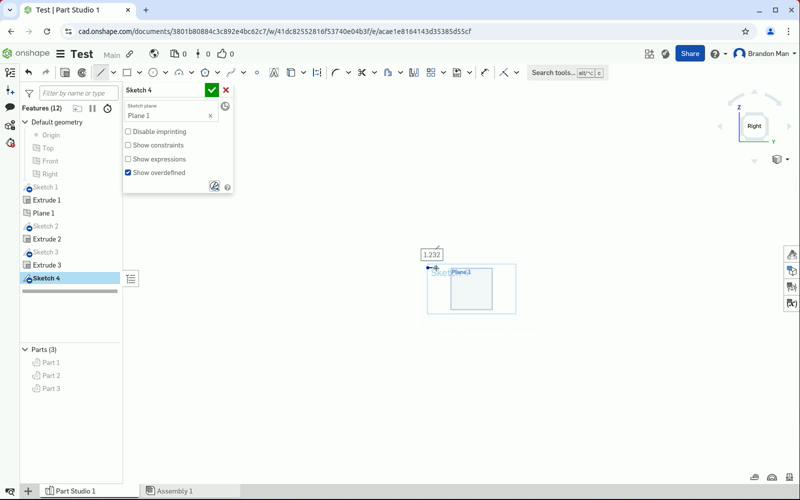
scroll(-6)
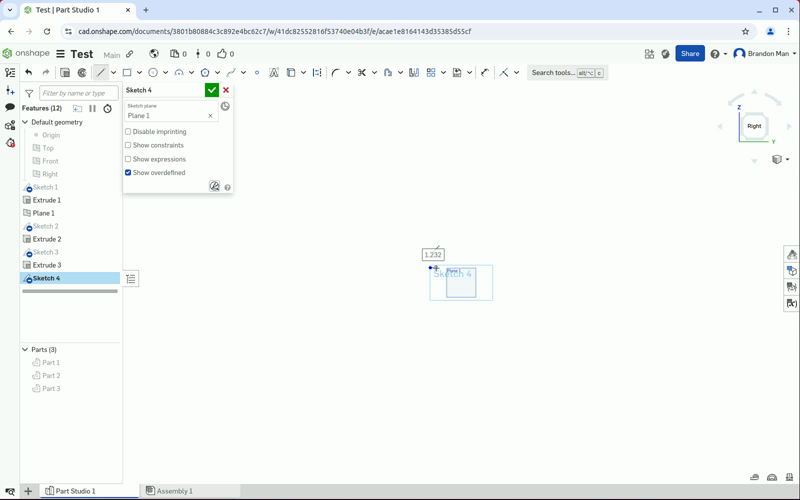
key_up(shift)
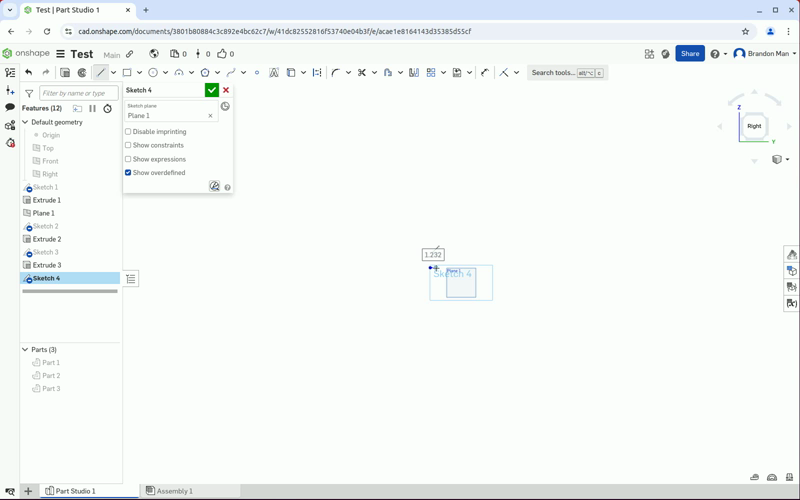
key(esc)
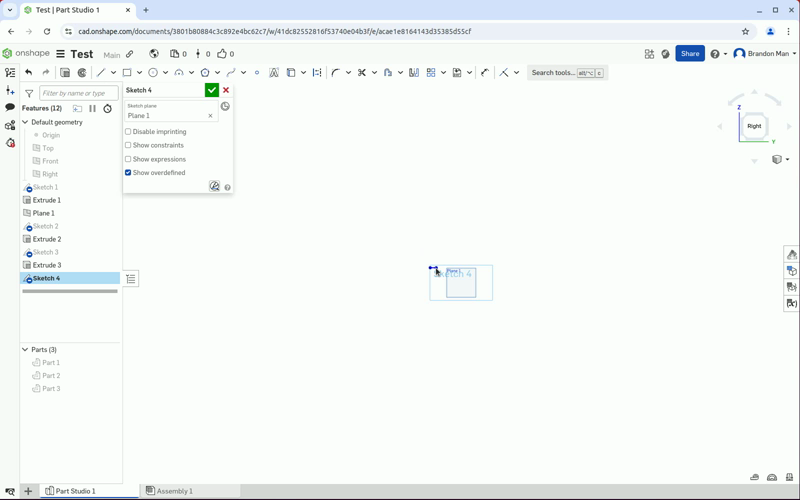
key(a)
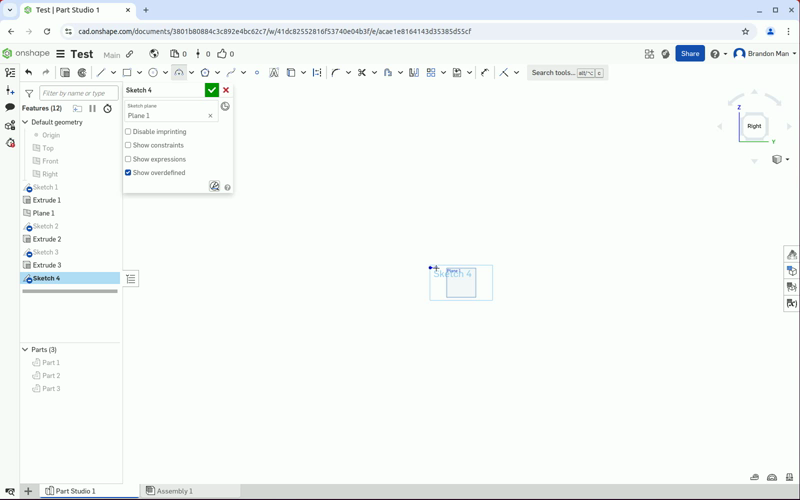
mouse_move(436, 267)
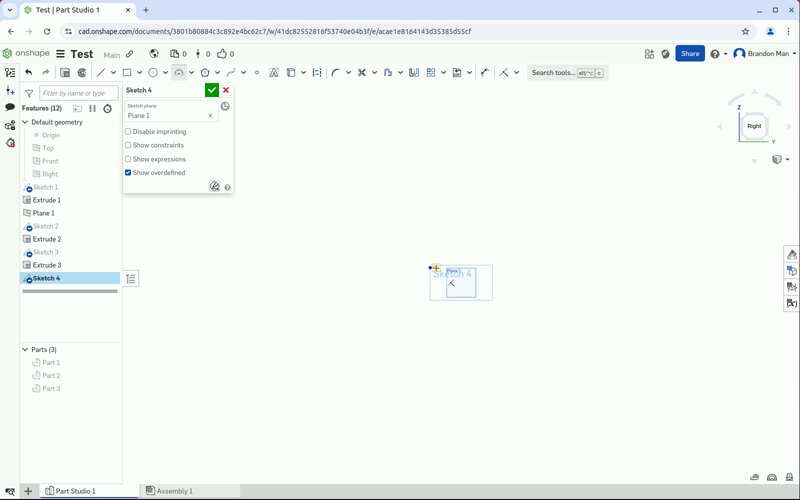
click(436, 267)
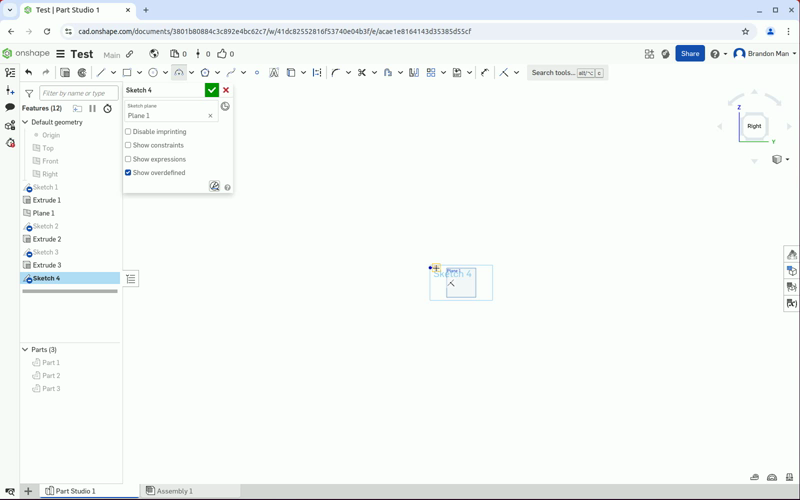
key_down(shift)
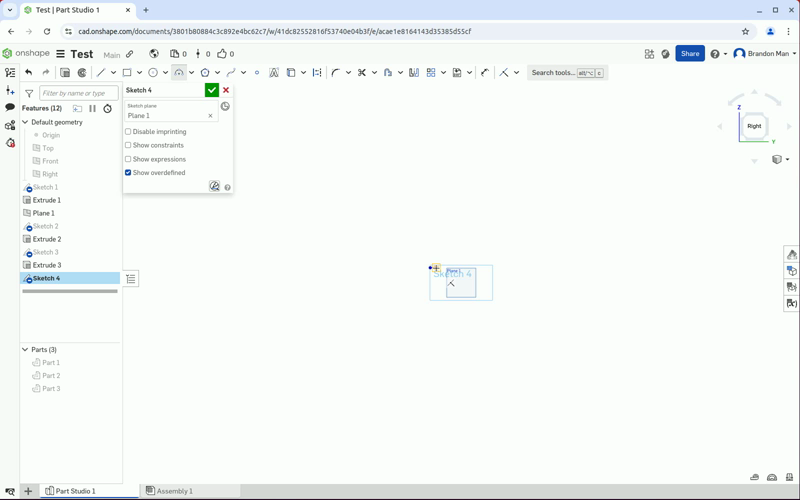
mouse_move(436, 259)
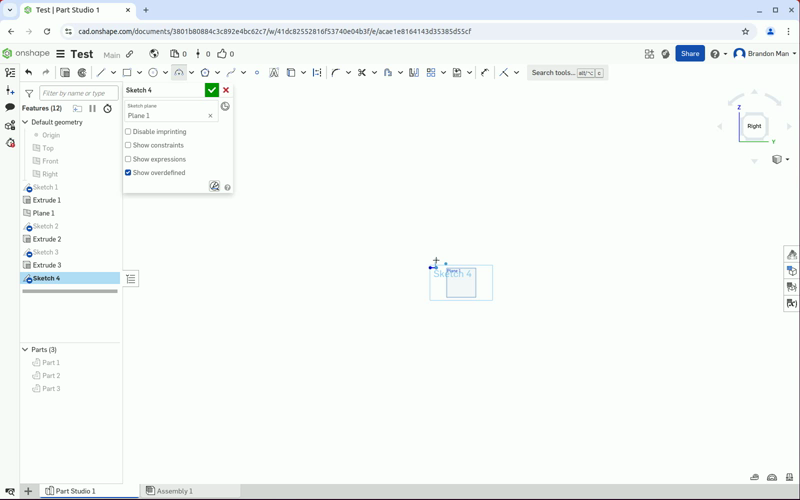
click(436, 259)
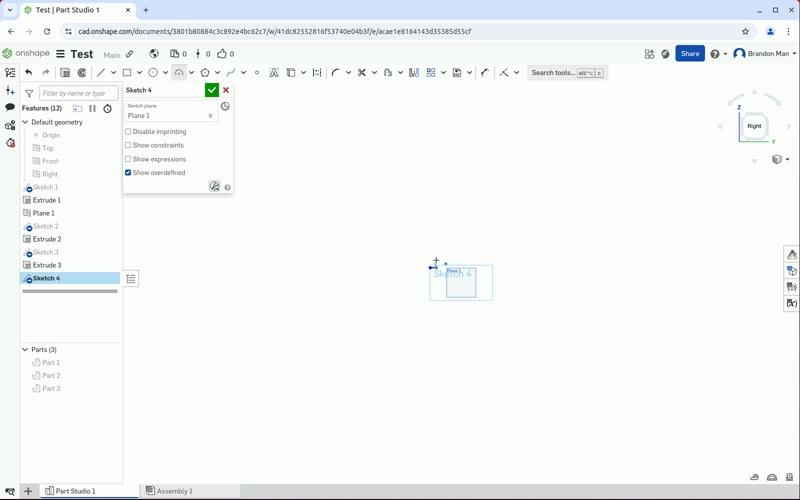
mouse_move(438, 263)
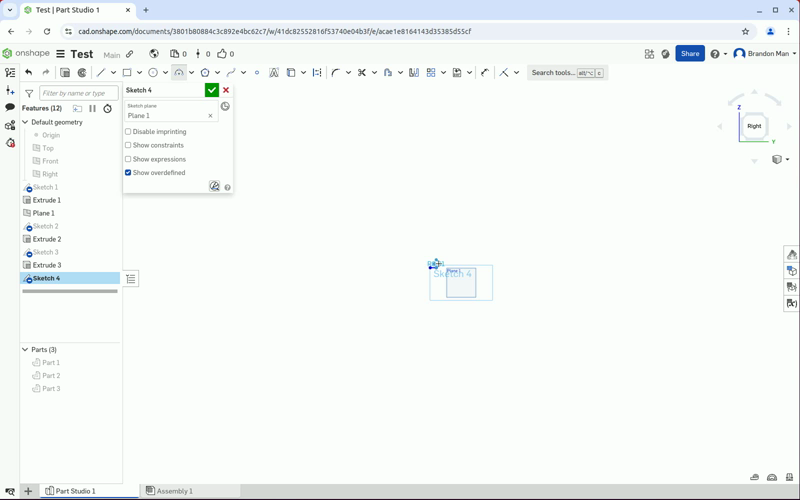
click(438, 263)
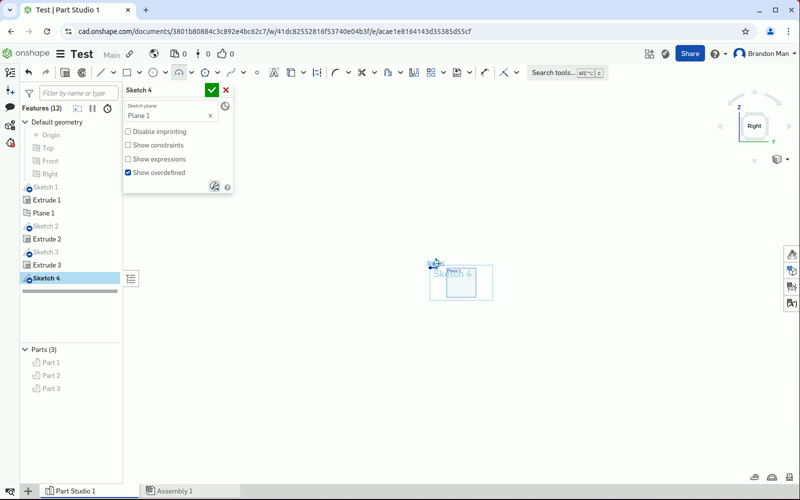
key_up(shift)
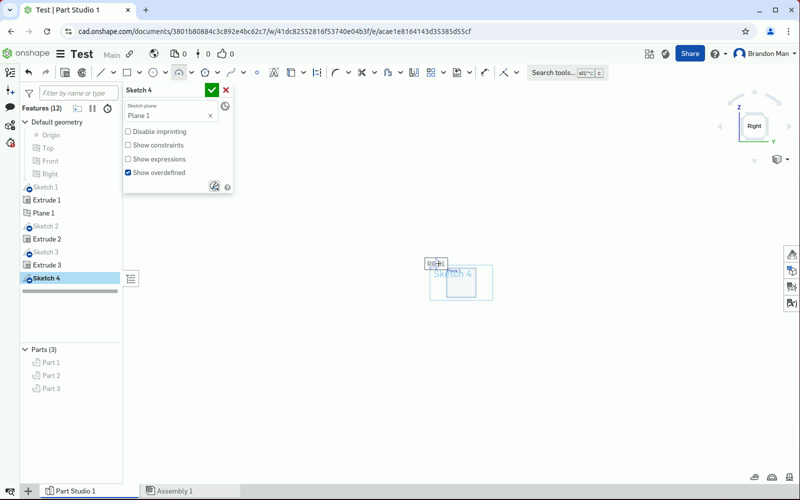
key(esc)
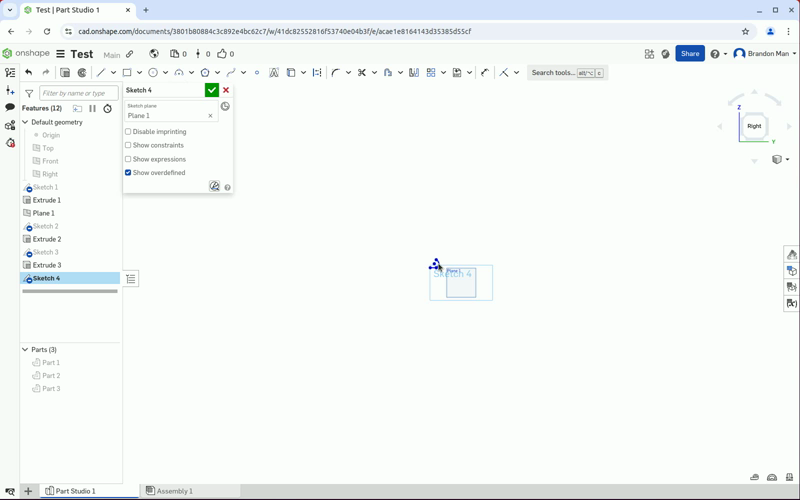
key(l)
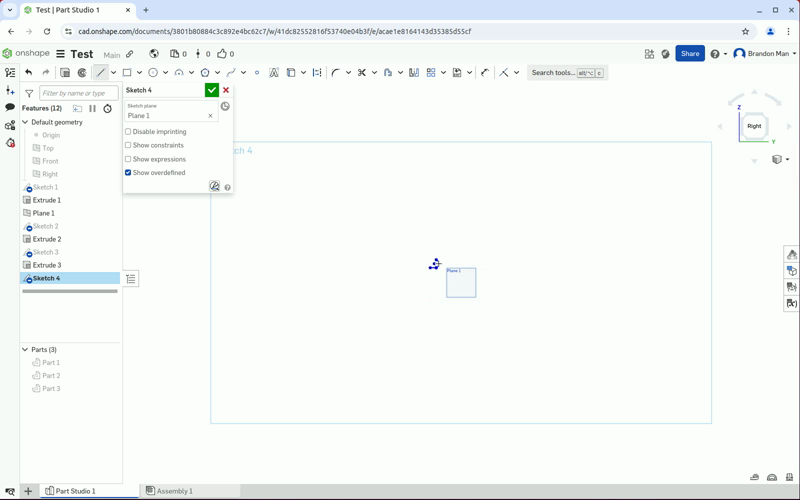
mouse_move(436, 259)
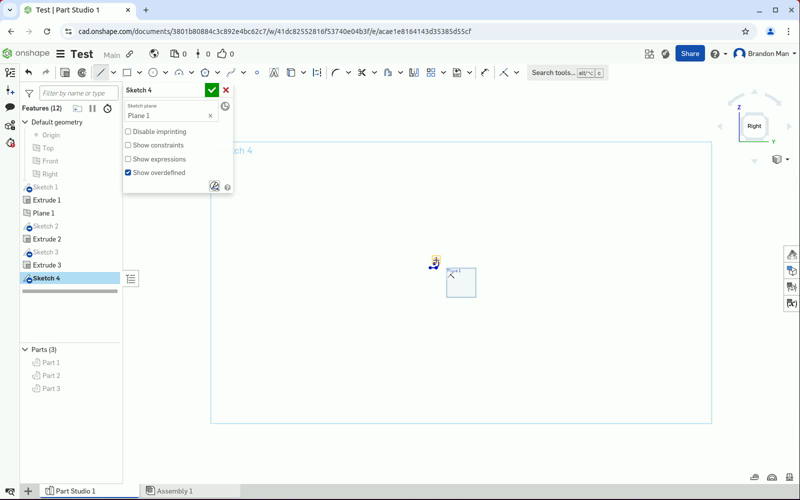
scroll(6)
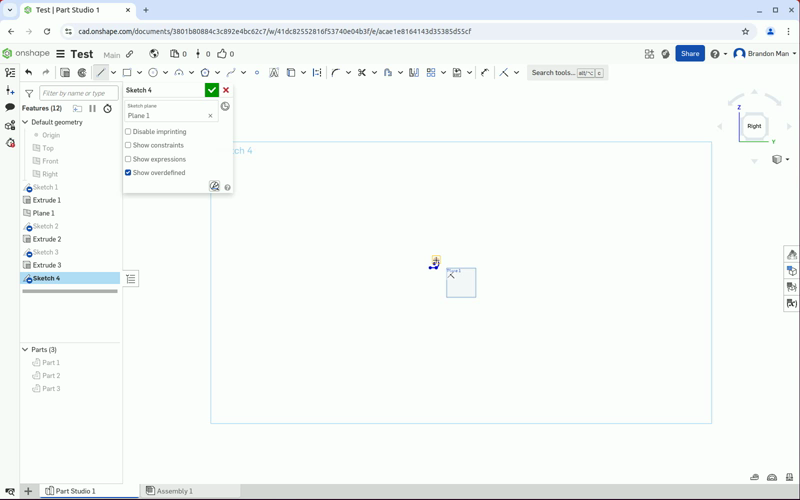
scroll(6)
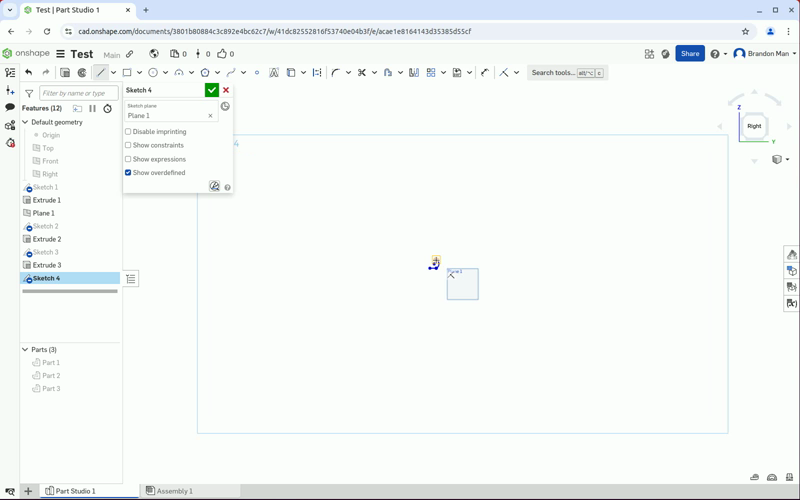
scroll(6)
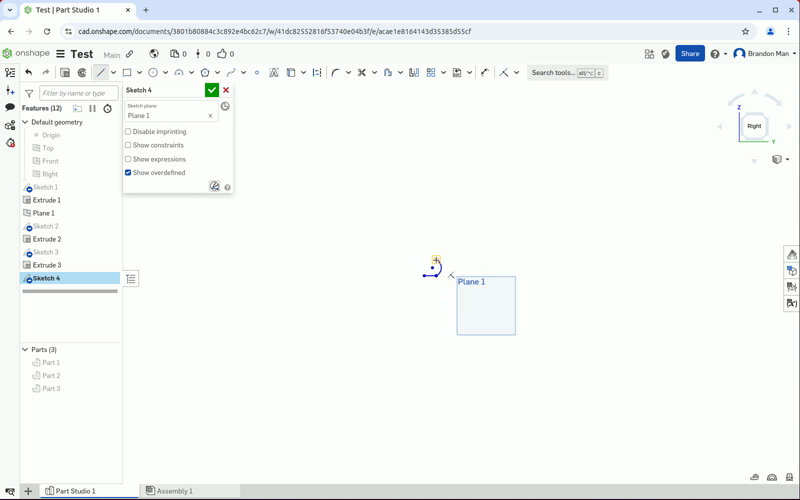
scroll(6)
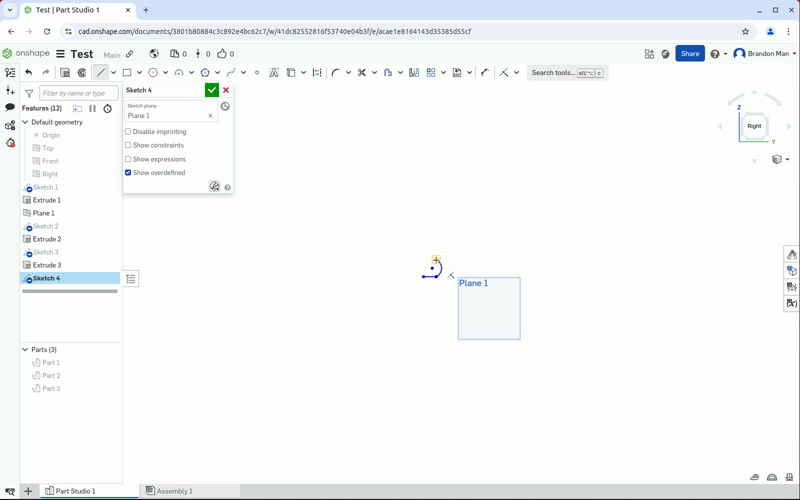
scroll(6)
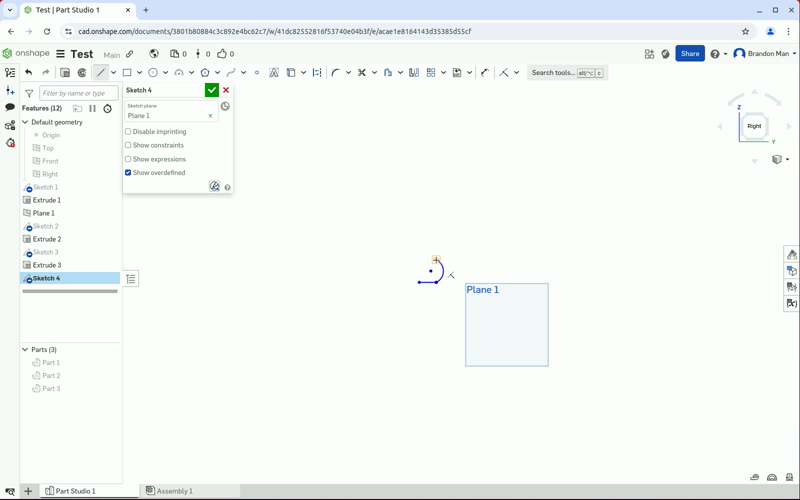
scroll(6)
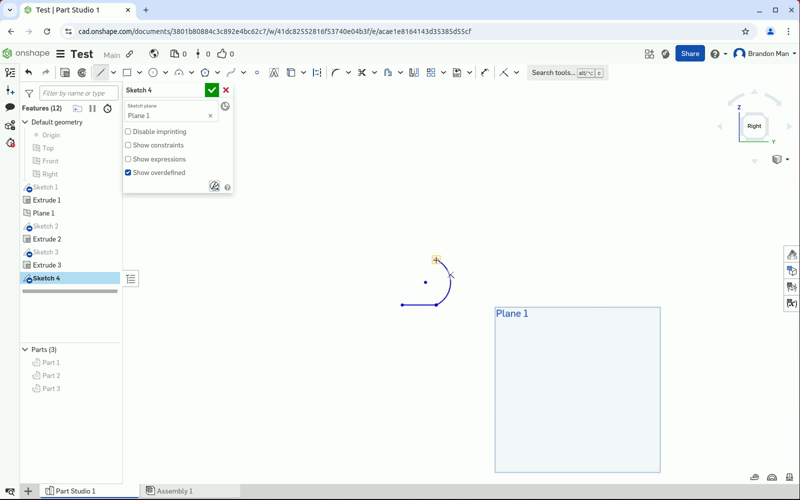
scroll(6)
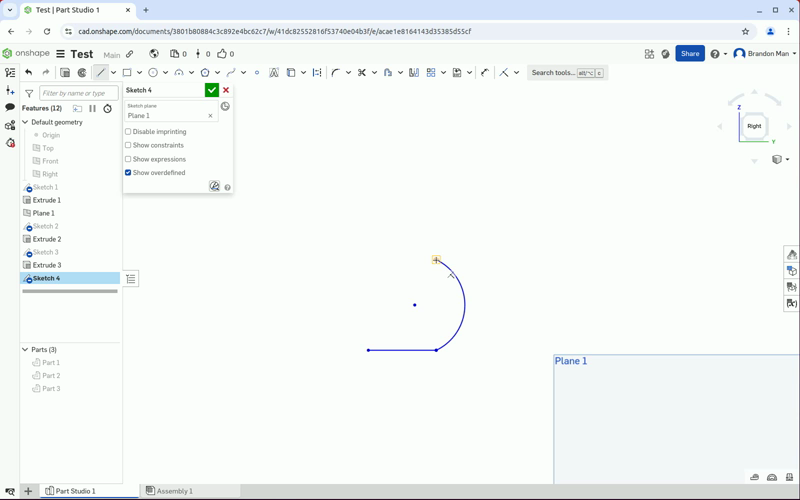
click(436, 259)
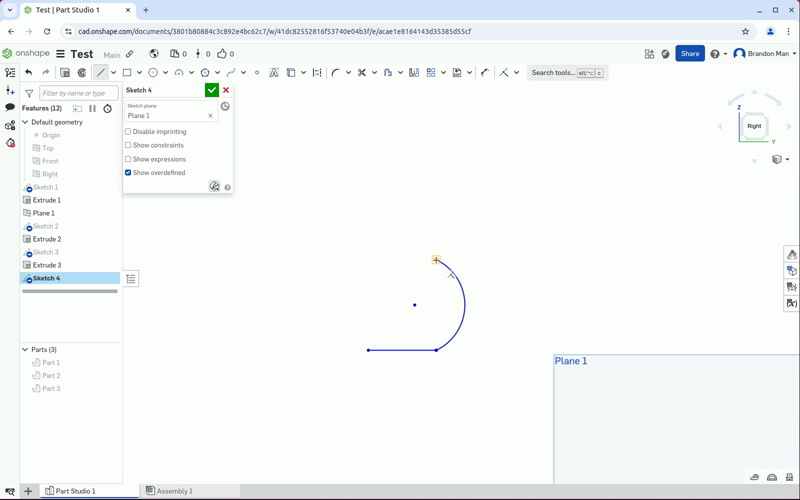
scroll(-6)
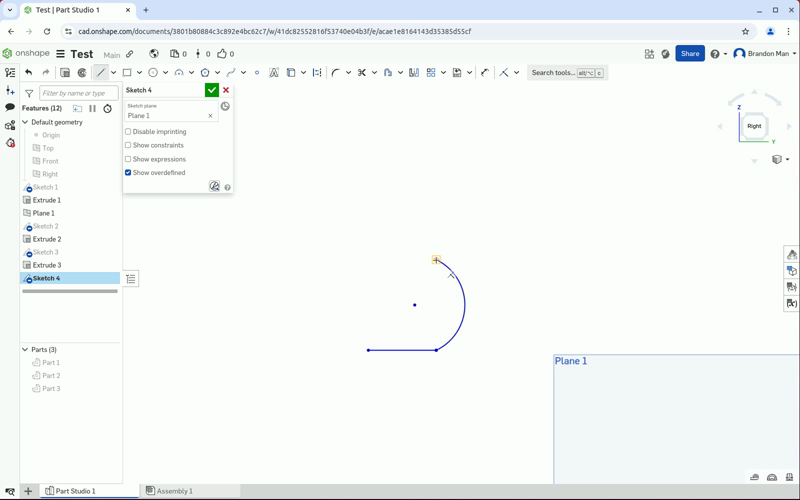
scroll(-6)
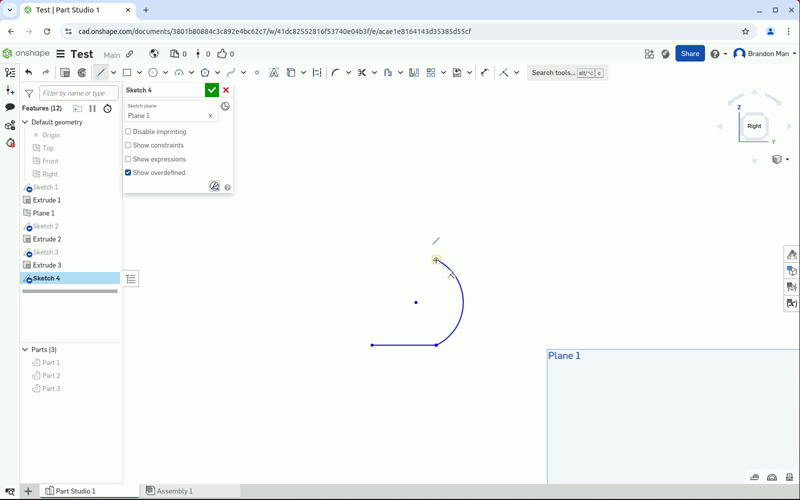
scroll(-6)
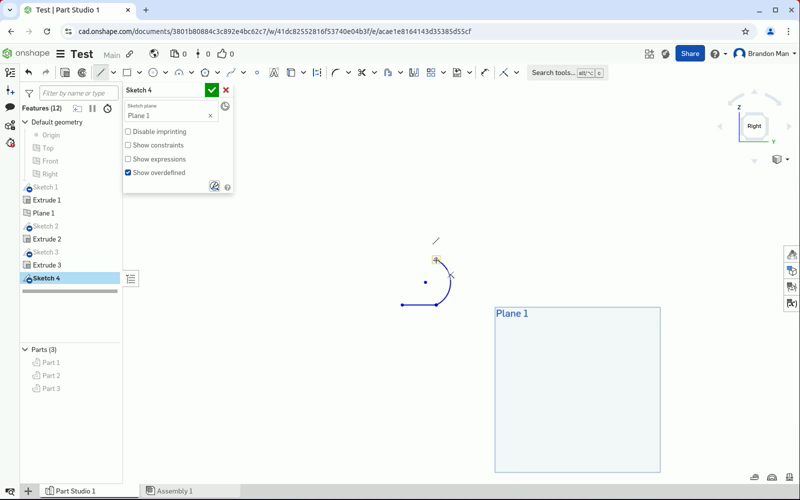
scroll(-6)
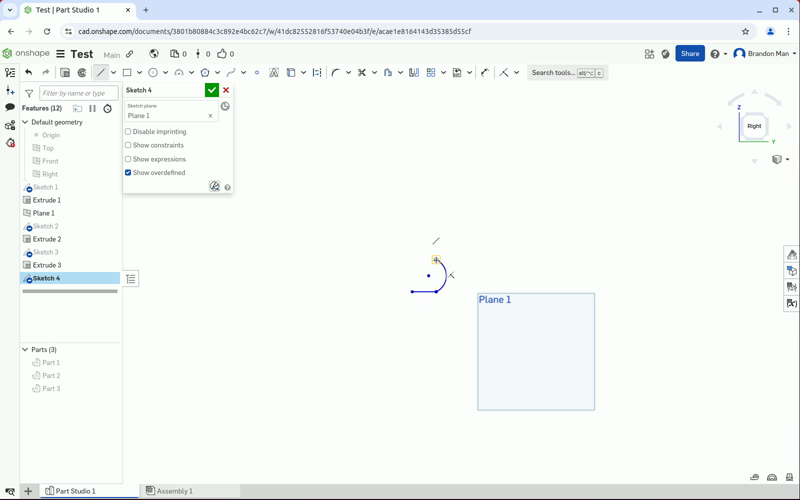
scroll(-6)
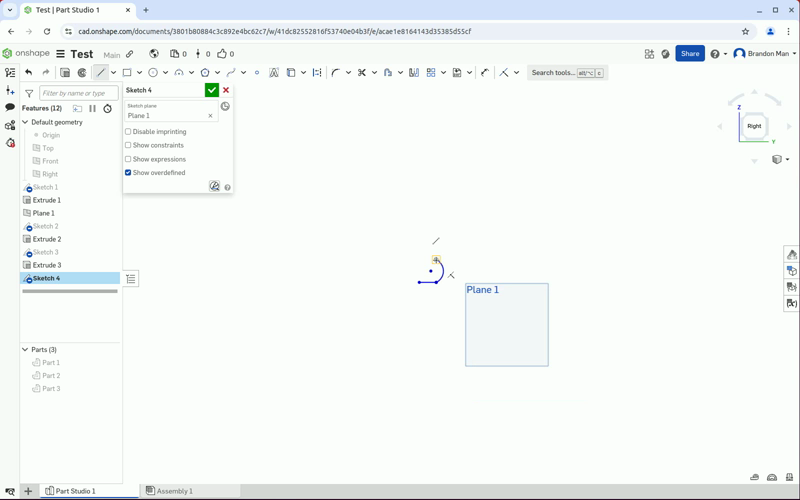
scroll(-6)
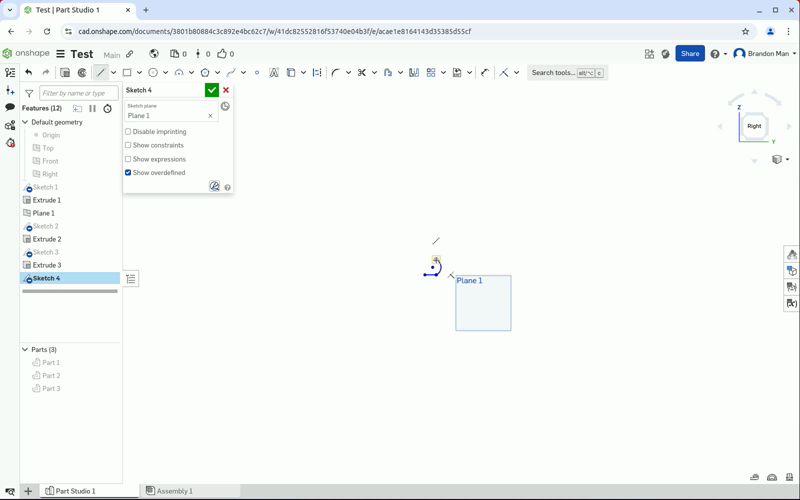
scroll(-6)
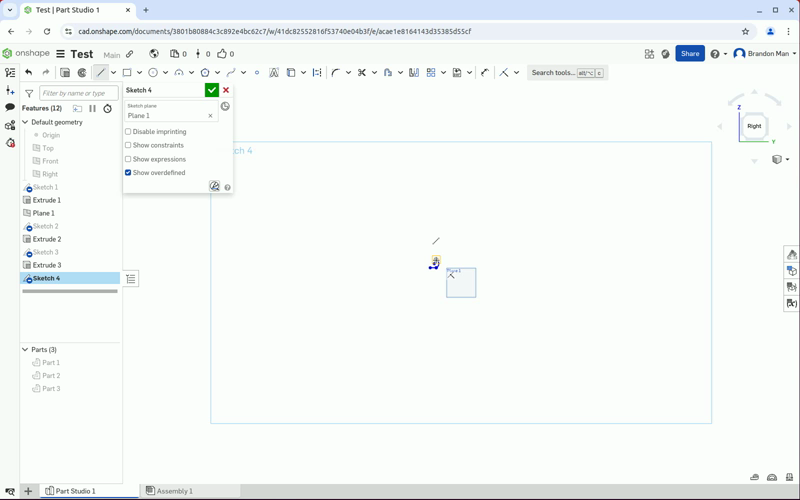
key_down(shift)
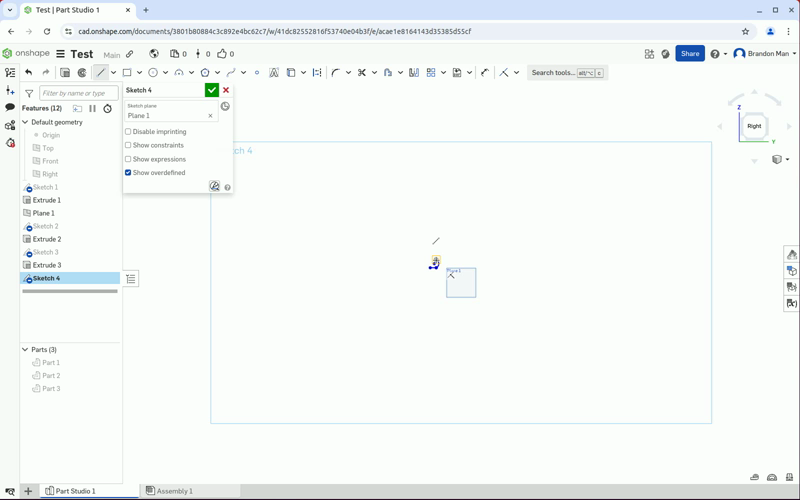
mouse_move(466, 259)
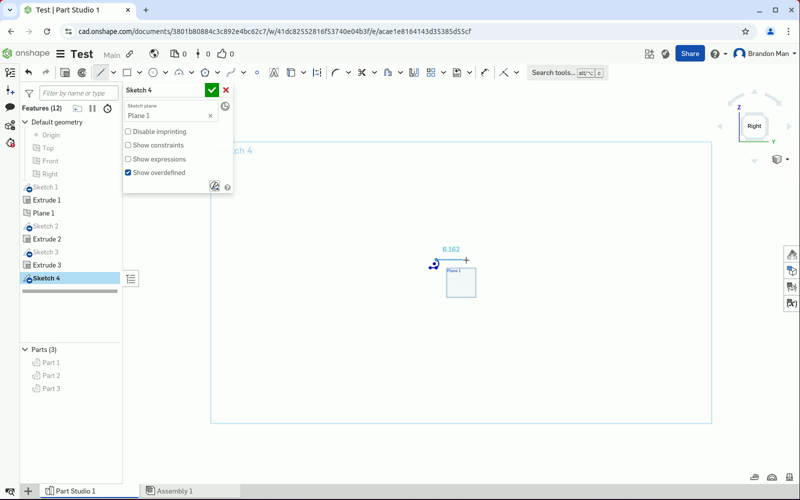
mouse_move(430, 259)
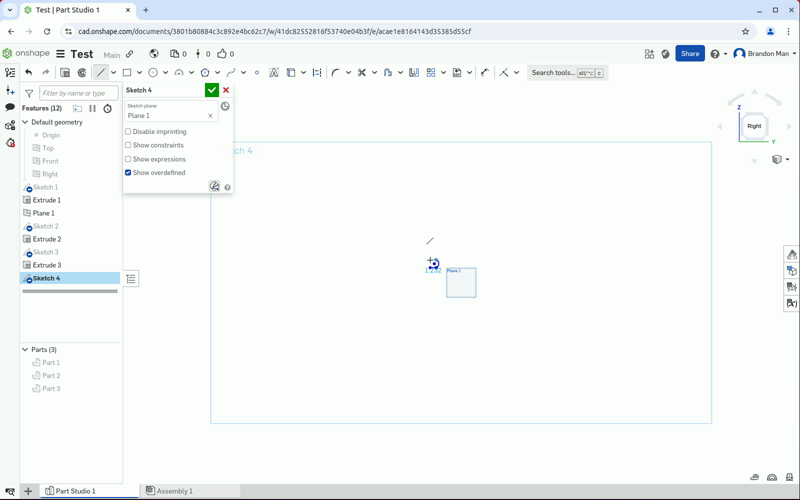
scroll(6)
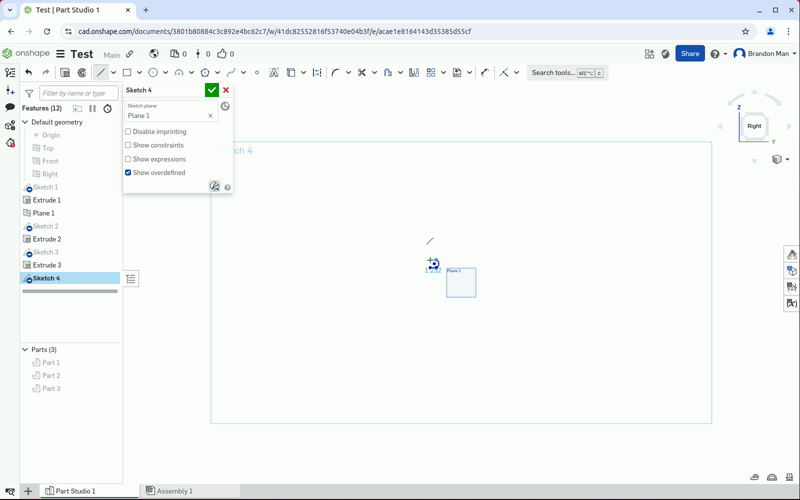
scroll(6)
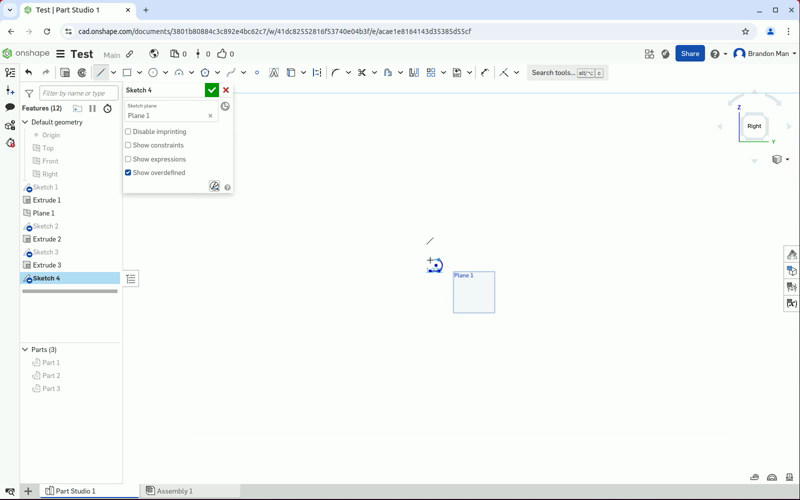
scroll(6)
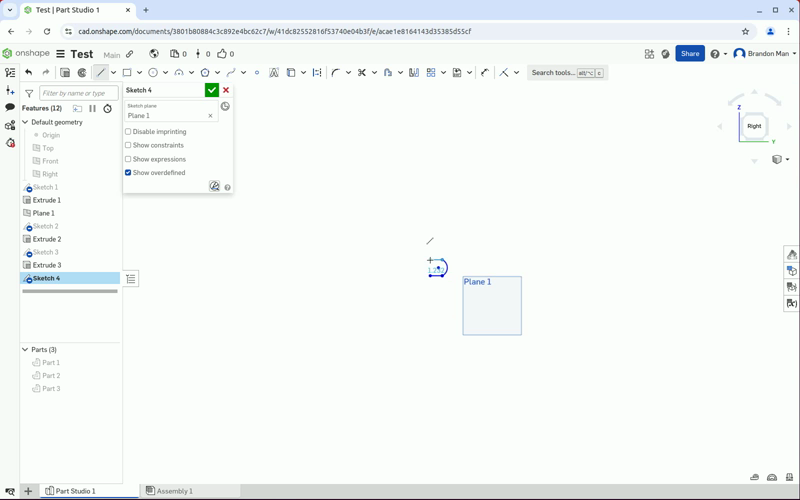
scroll(6)
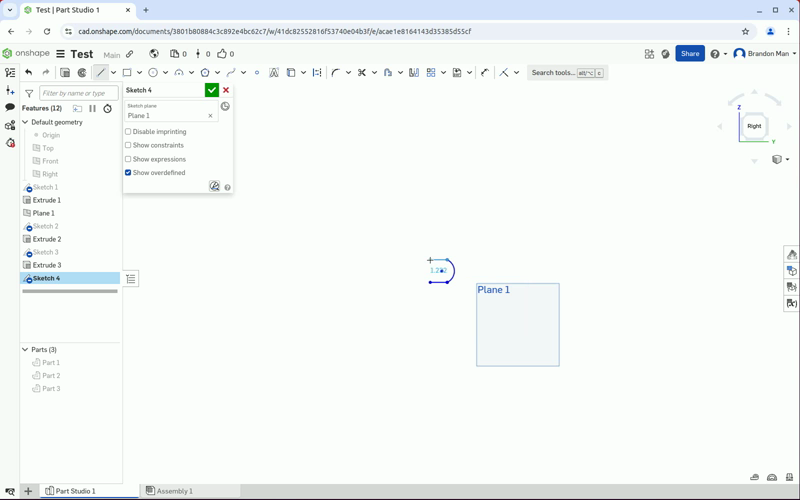
scroll(6)
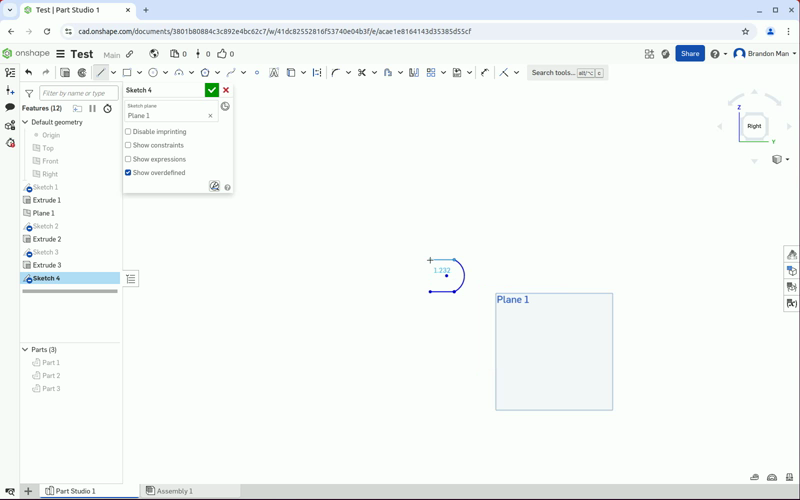
scroll(6)
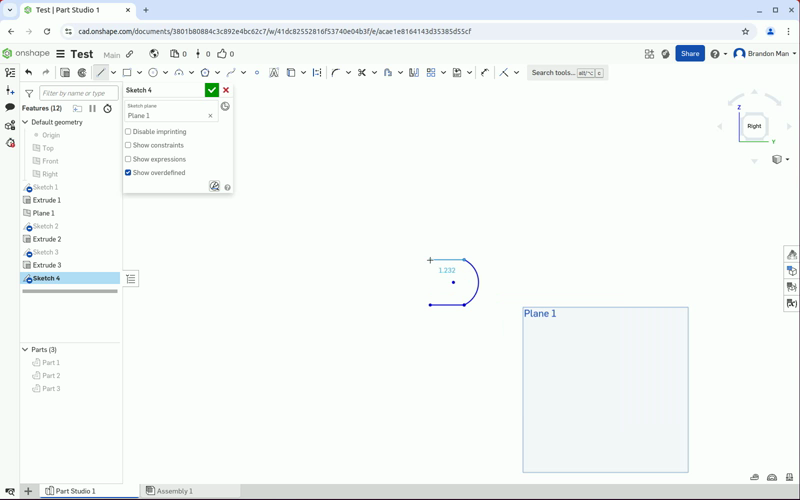
scroll(6)
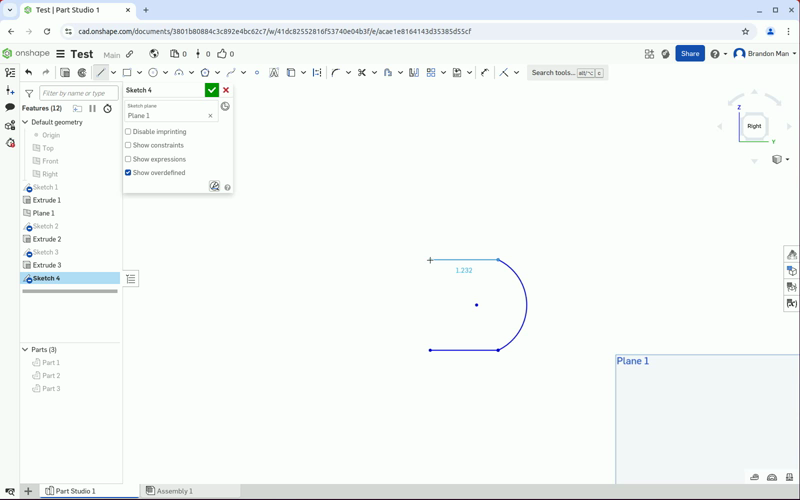
click(430, 259)
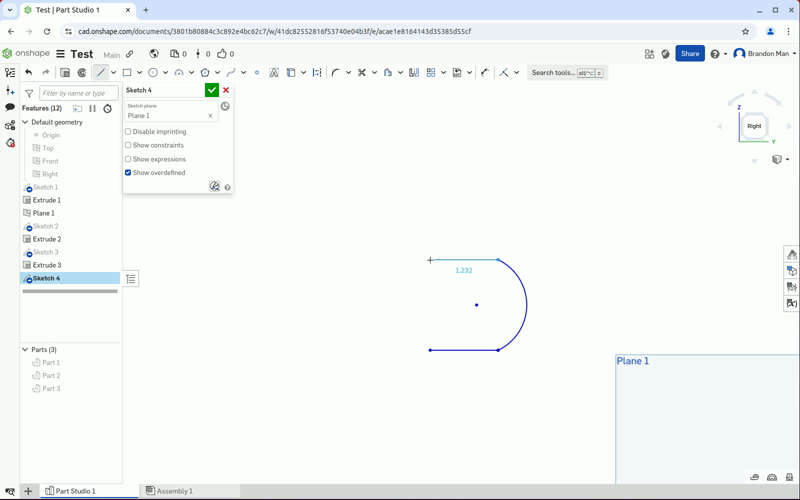
scroll(-6)
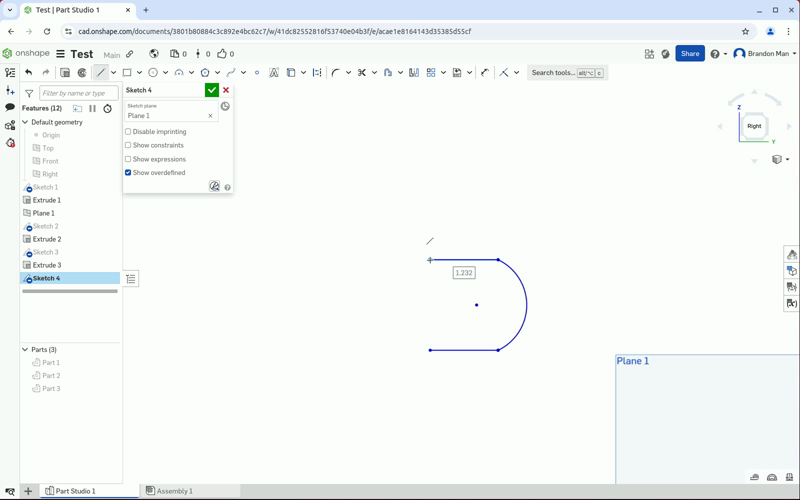
scroll(-6)
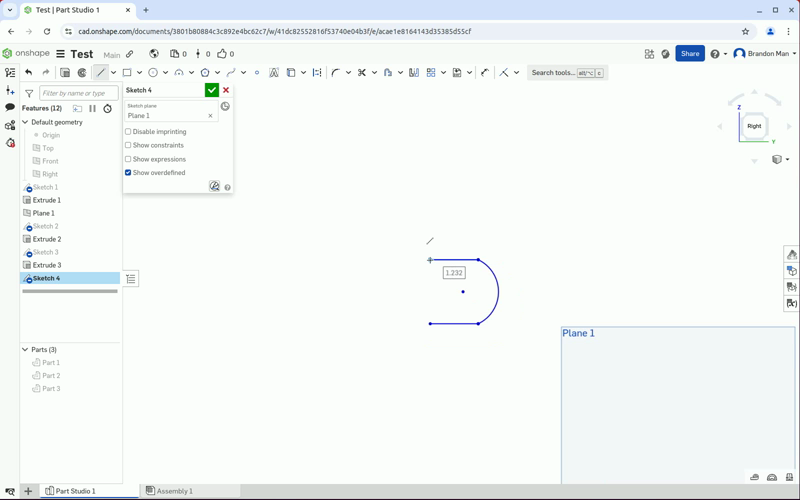
scroll(-6)
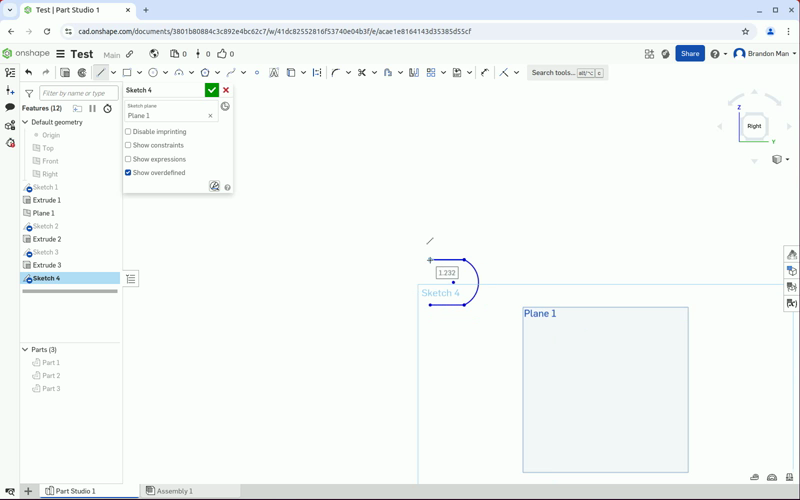
scroll(-6)
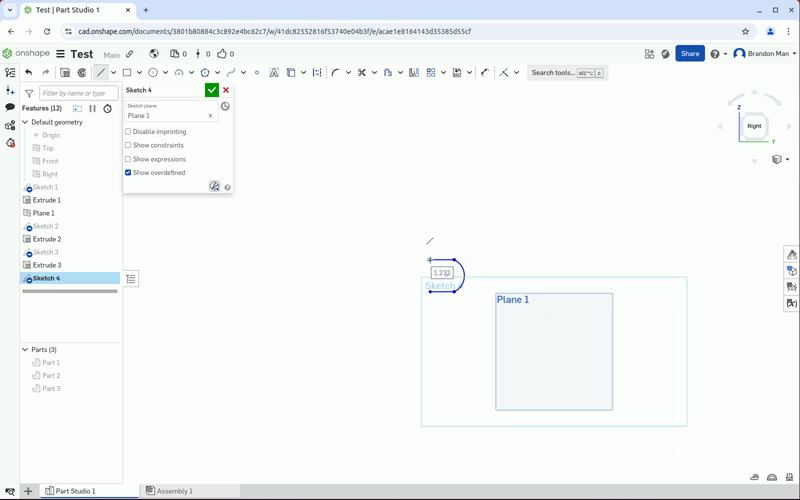
scroll(-6)
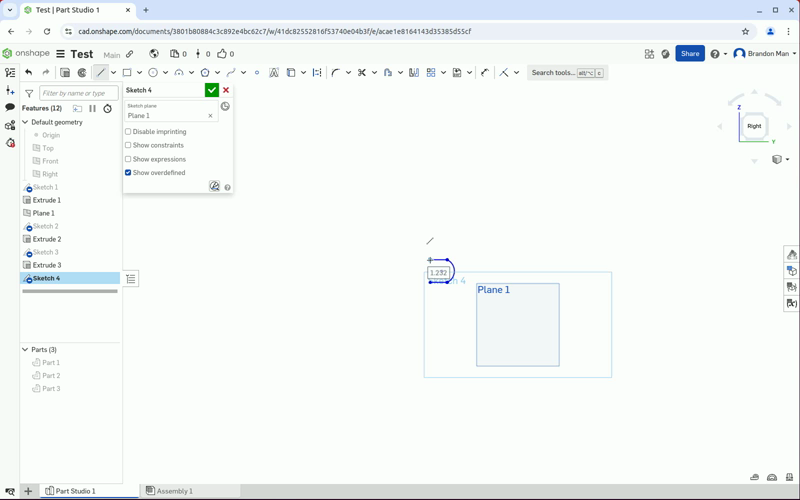
scroll(-6)
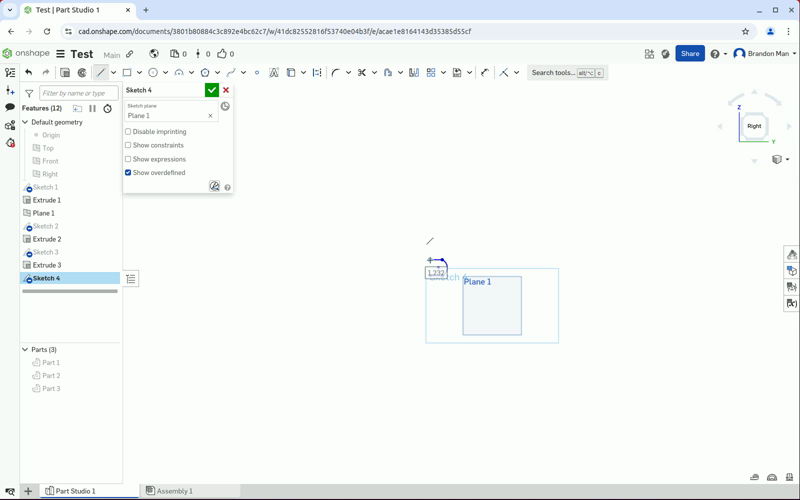
scroll(-6)
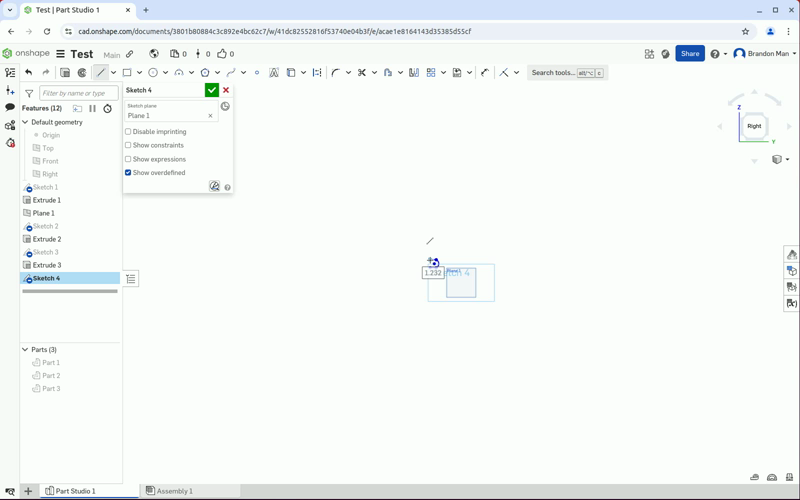
key_up(shift)
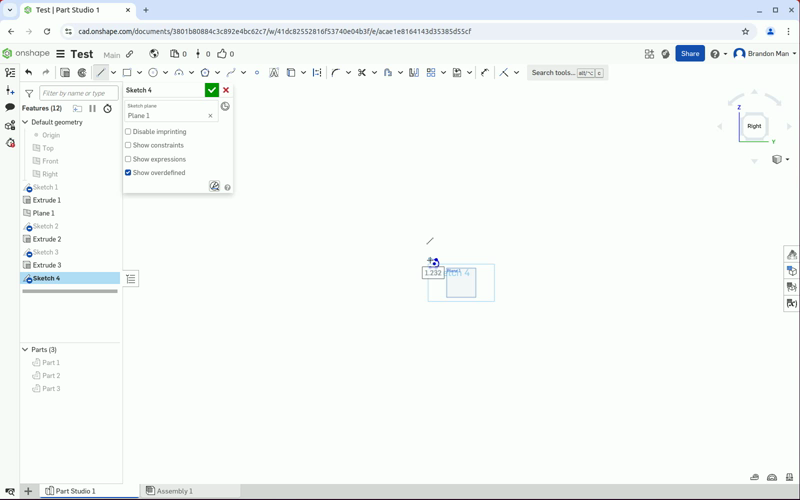
key(esc)
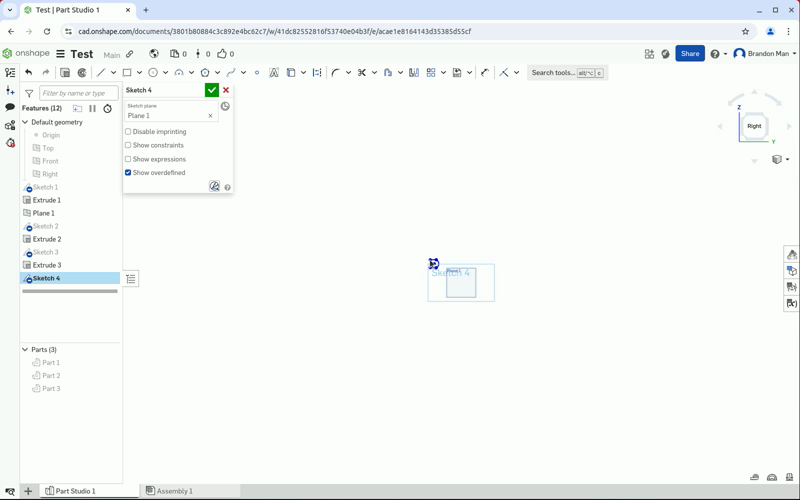
key(a)
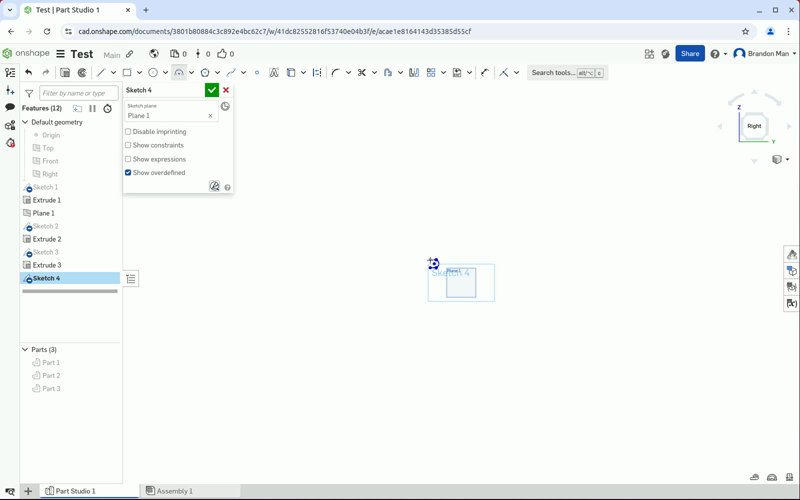
mouse_move(430, 259)
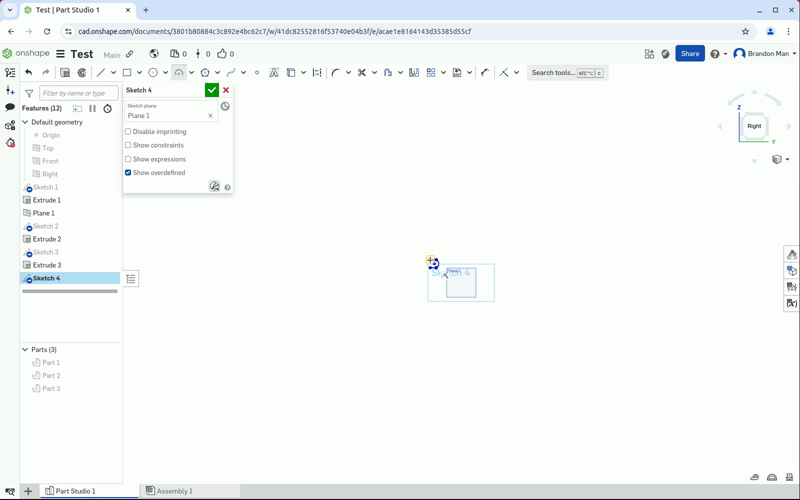
click(430, 259)
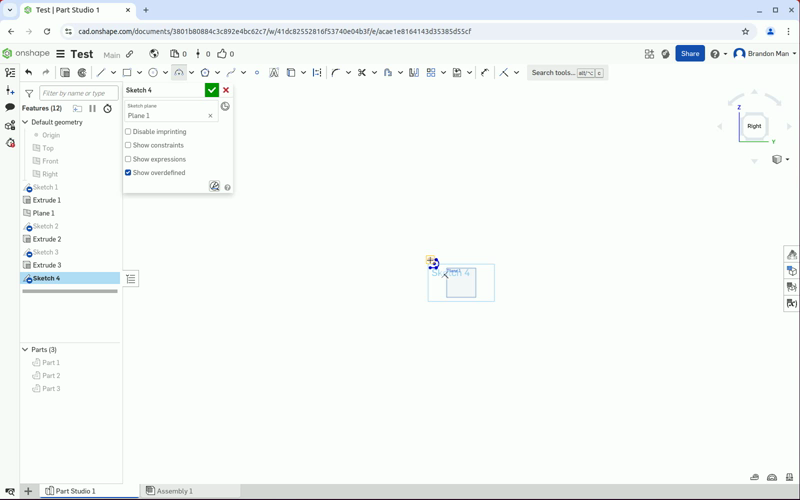
mouse_move(430, 267)
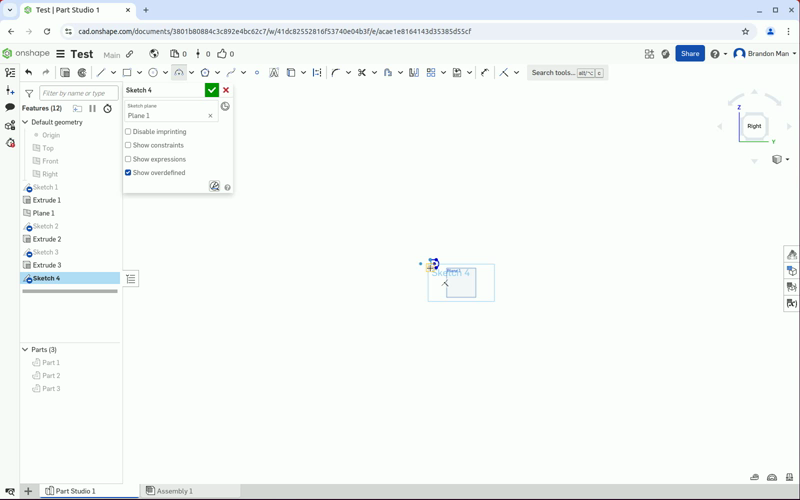
click(430, 267)
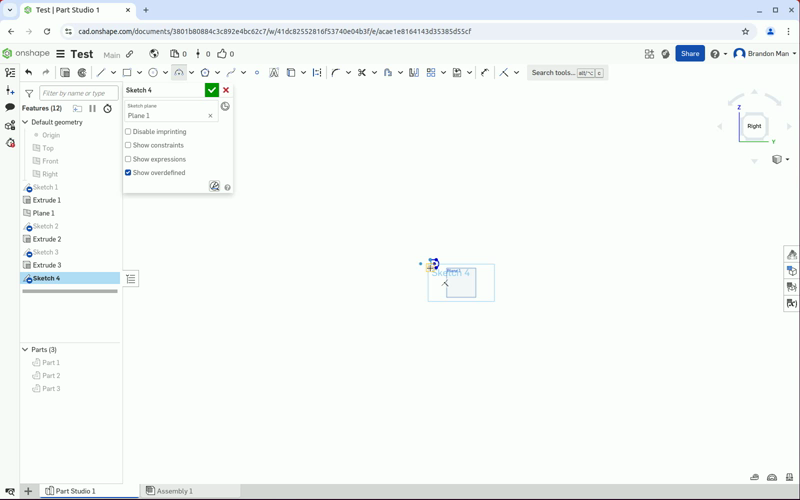
key_down(shift)
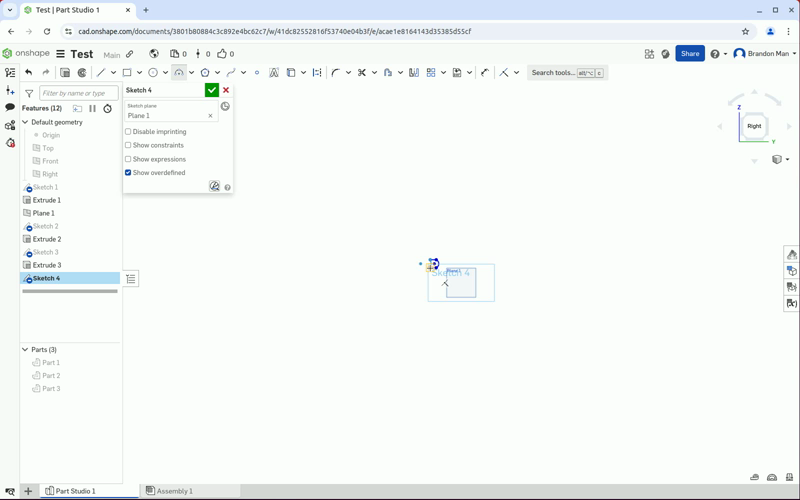
mouse_move(428, 263)
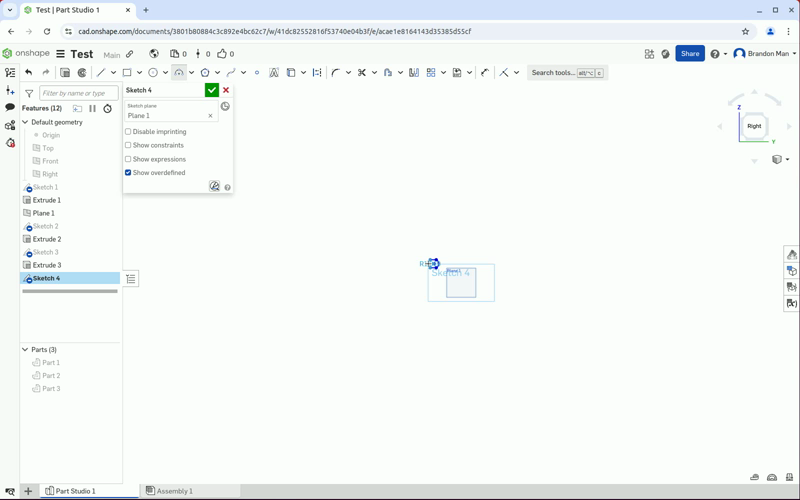
scroll(6)
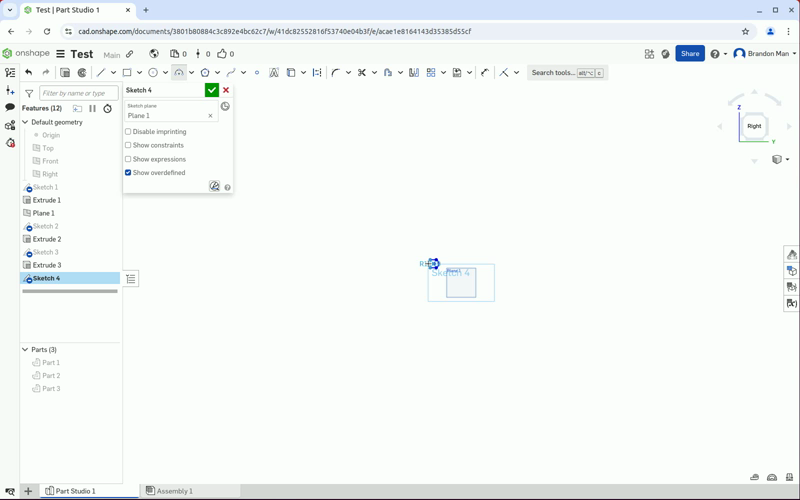
scroll(6)
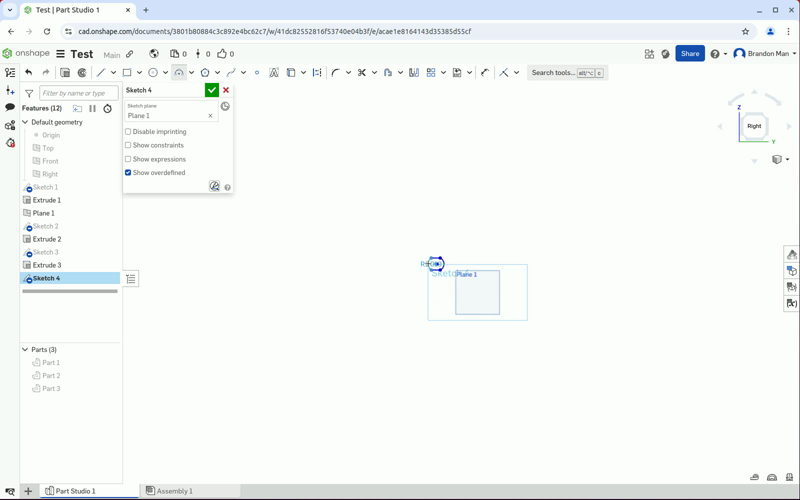
scroll(6)
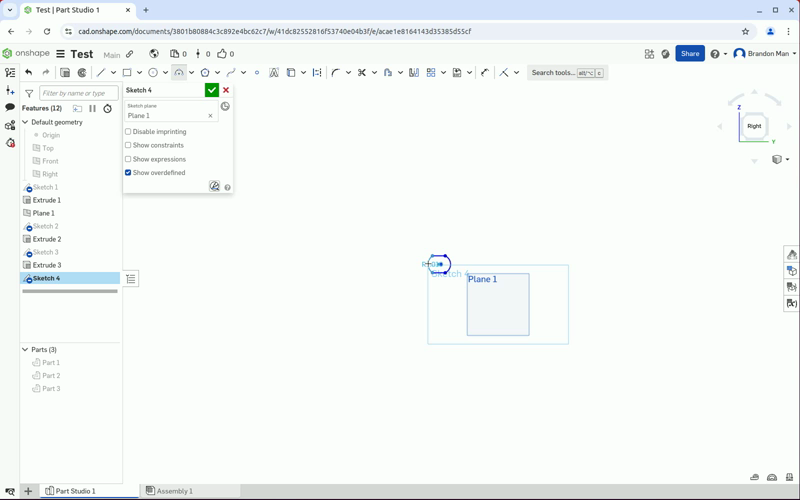
scroll(6)
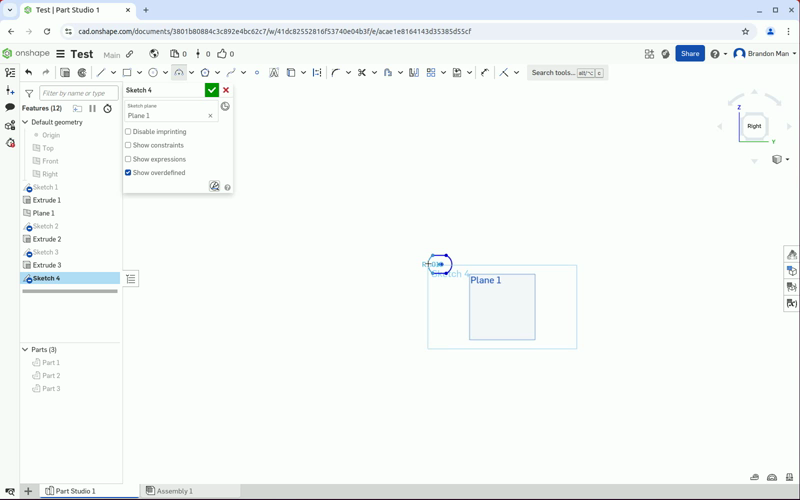
scroll(6)
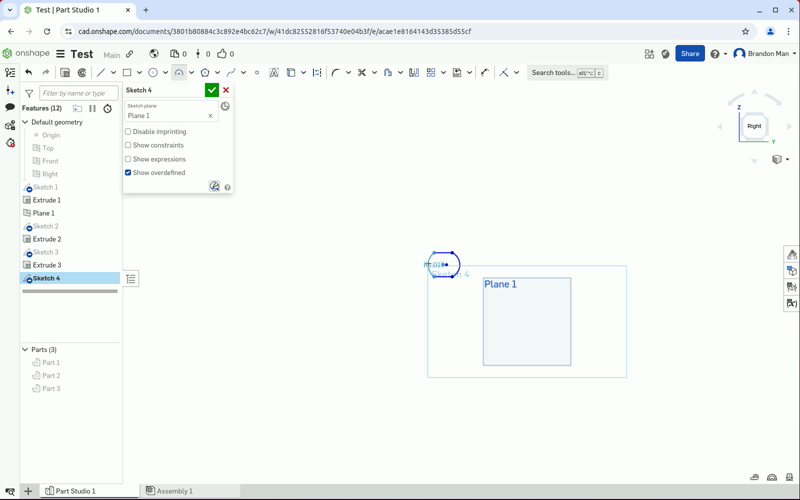
scroll(6)
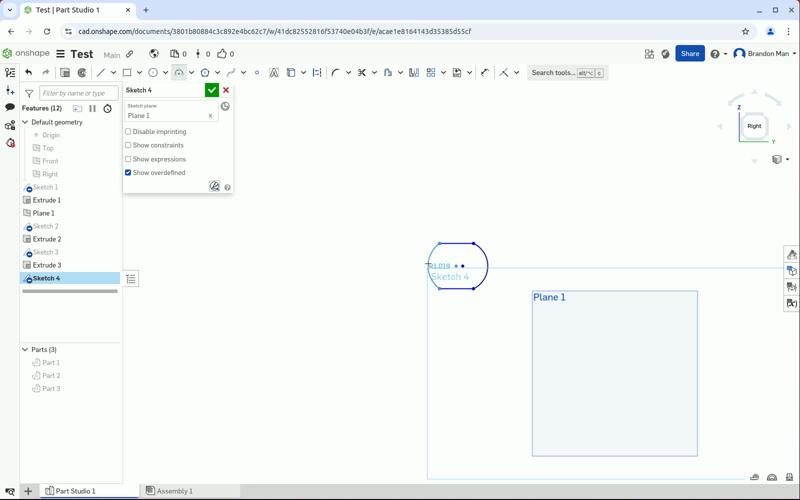
scroll(6)
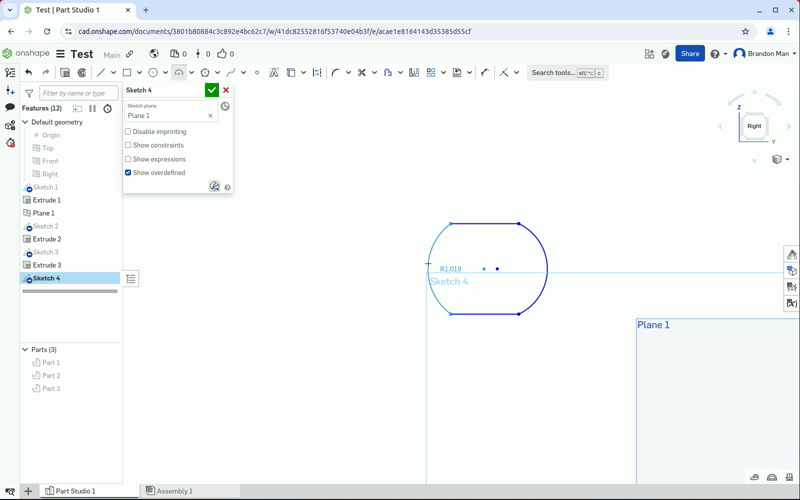
click(428, 263)
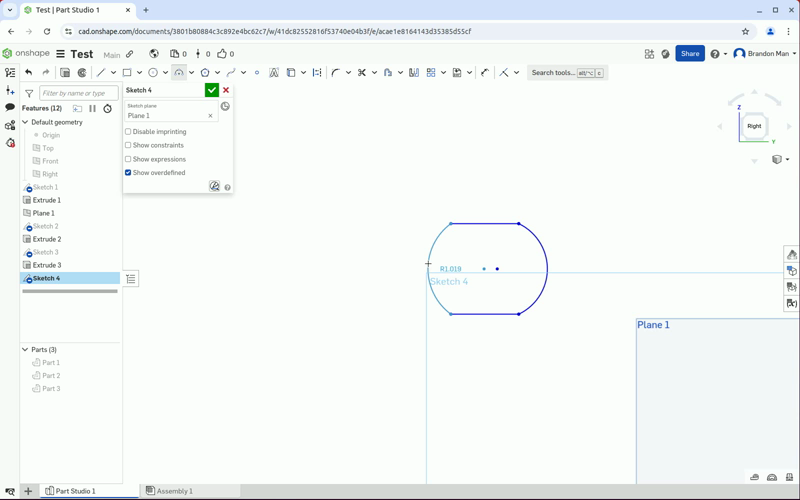
scroll(-6)
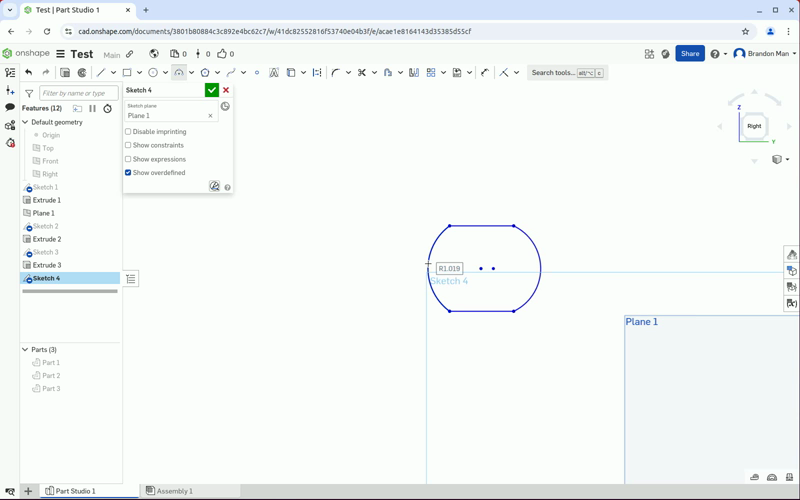
scroll(-6)
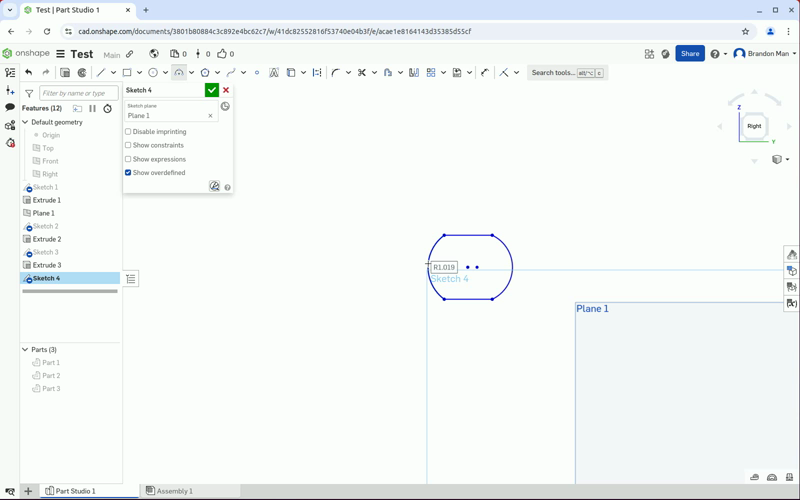
scroll(-6)
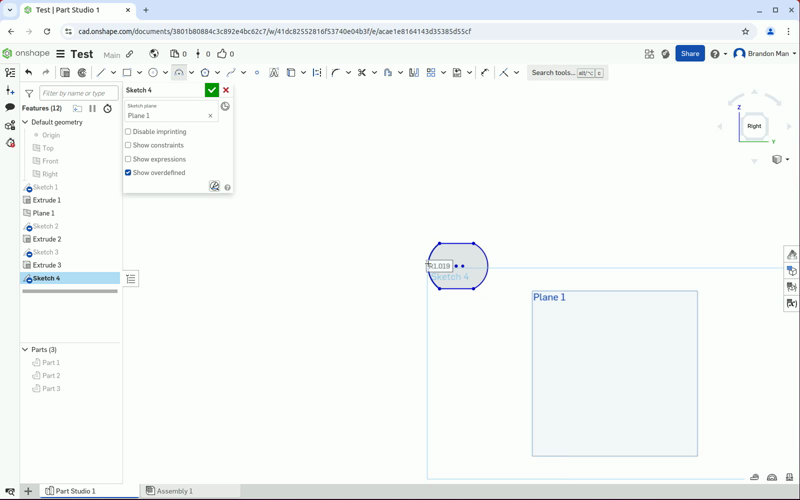
scroll(-6)
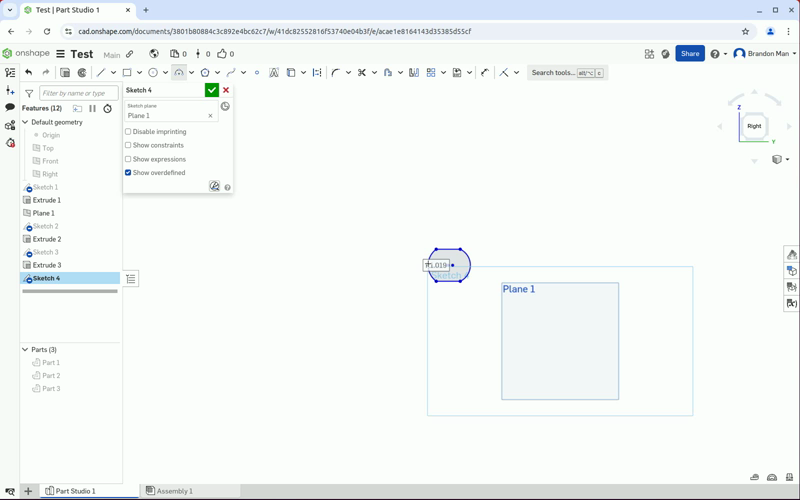
scroll(-6)
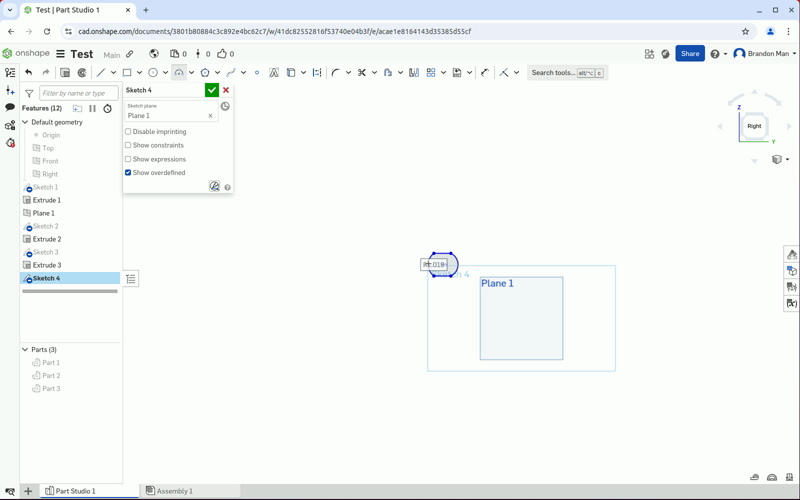
scroll(-6)
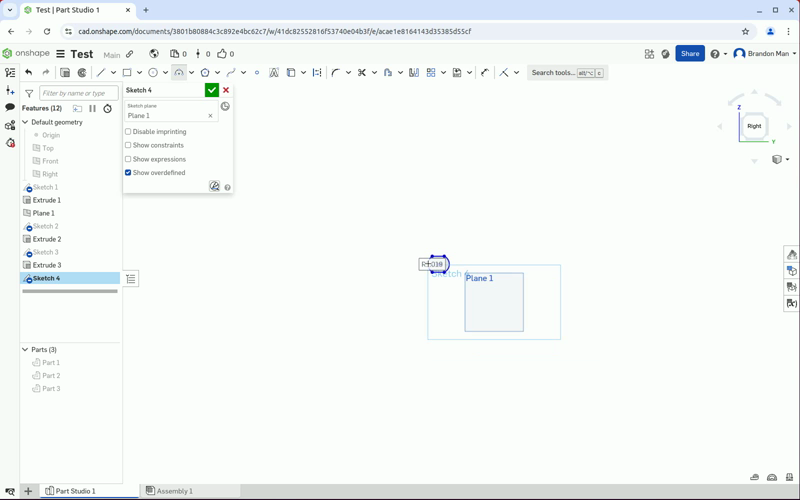
scroll(-6)
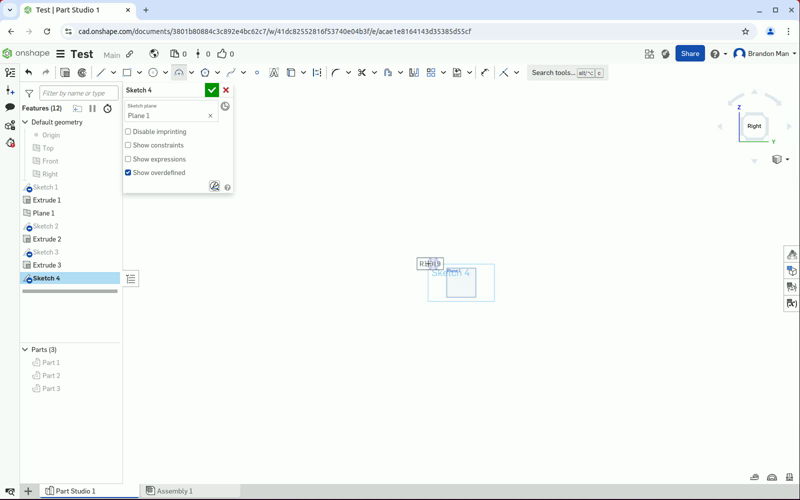
key_up(shift)
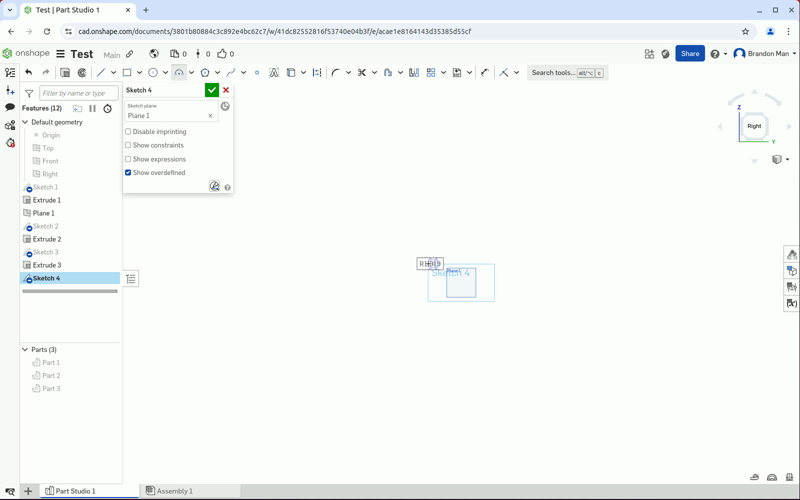
key(esc)
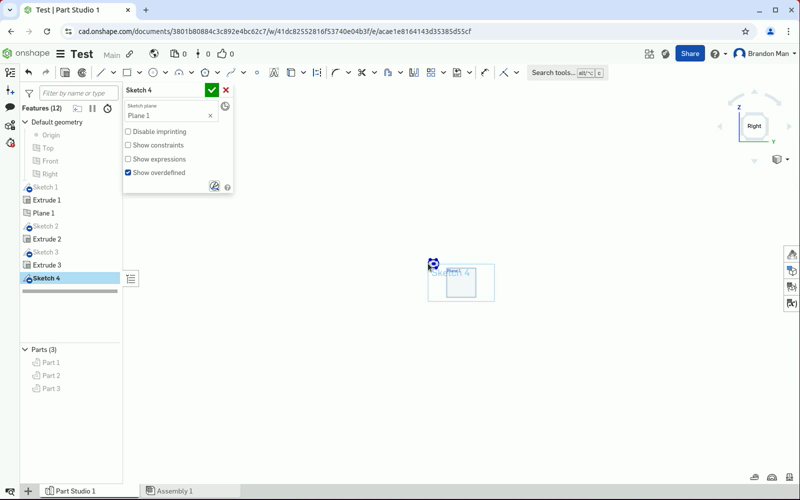
mouse_move(437, 262)
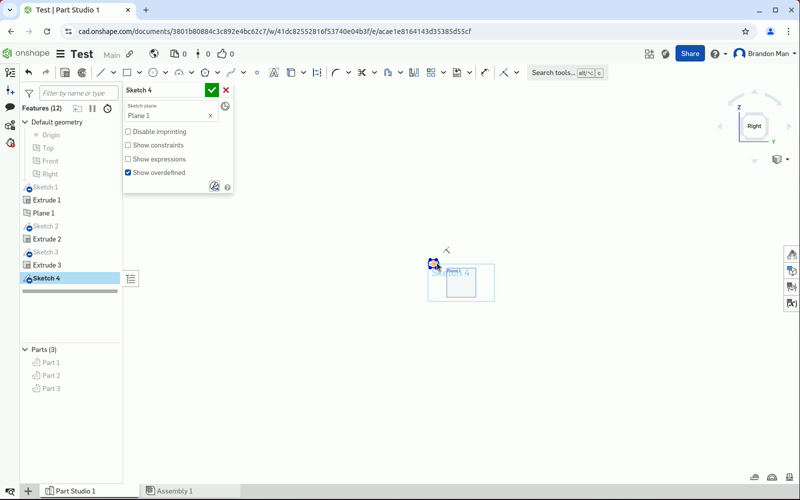
scroll(6)
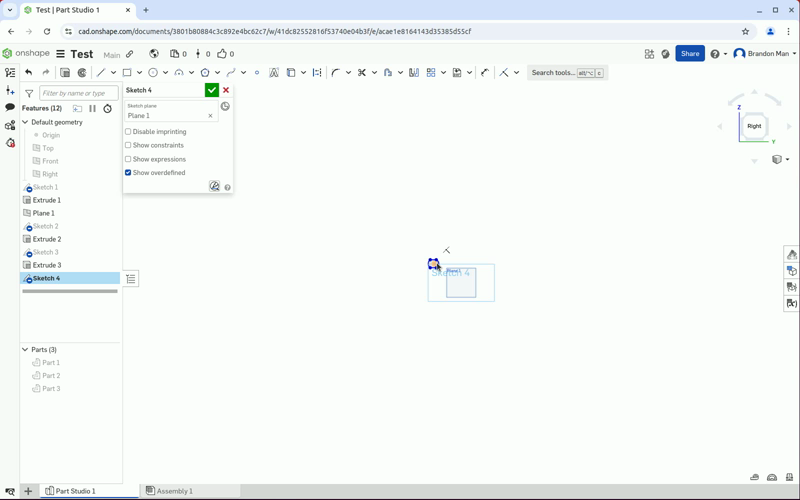
scroll(6)
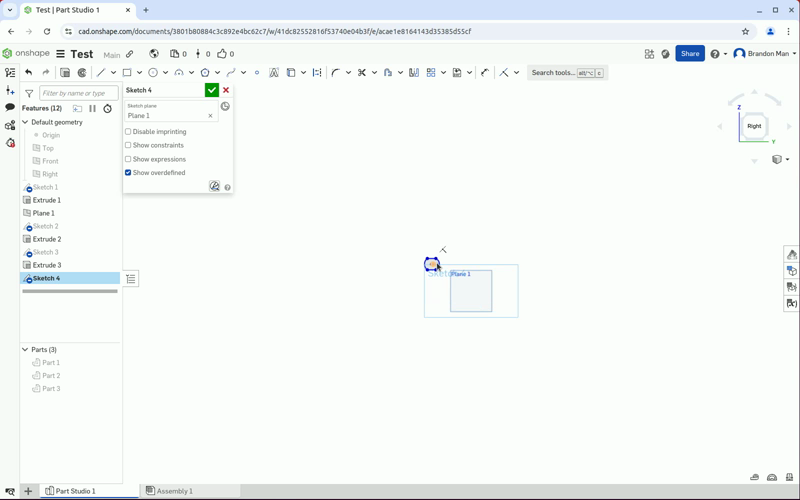
scroll(6)
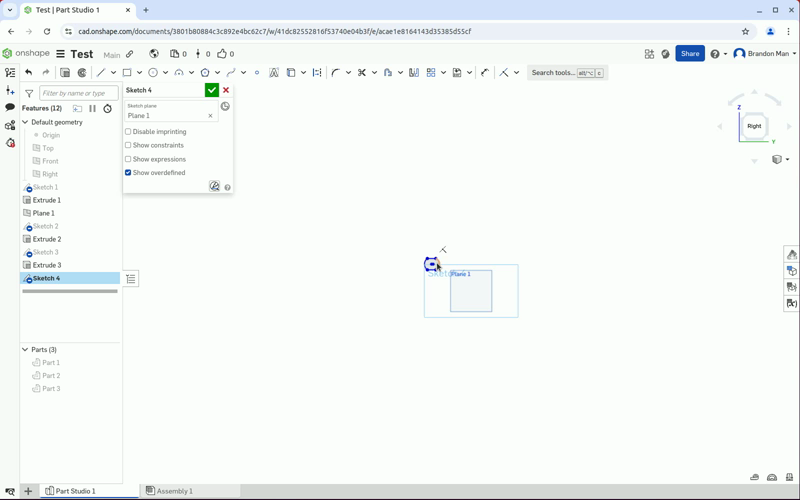
scroll(6)
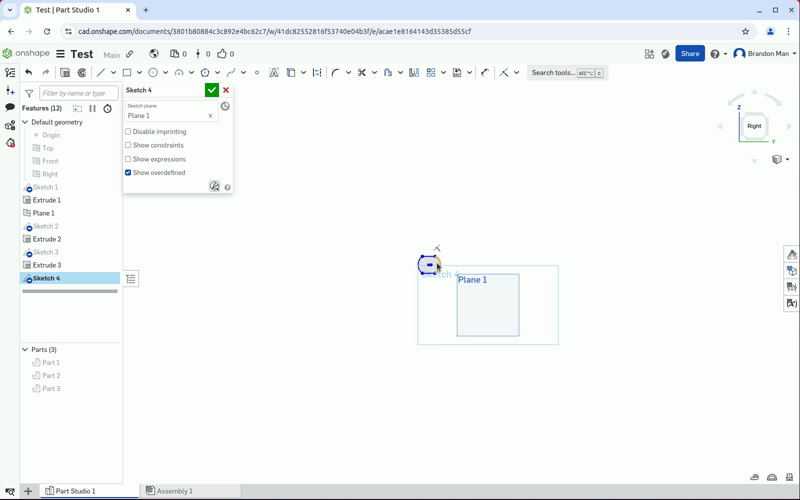
scroll(6)
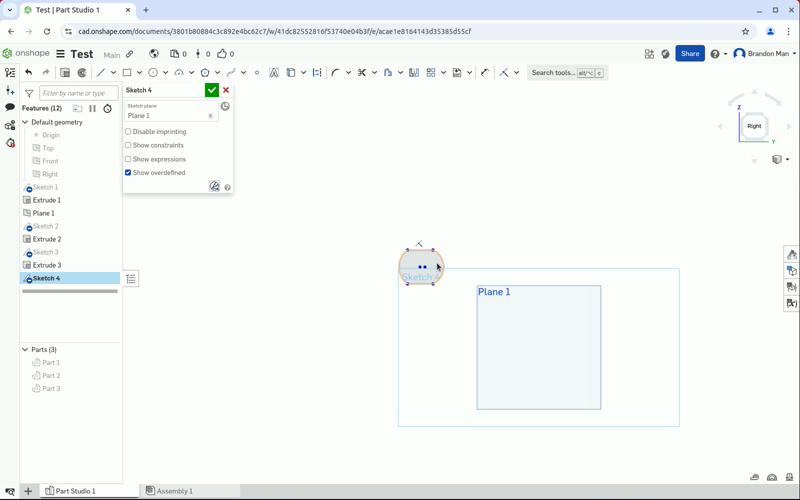
scroll(6)
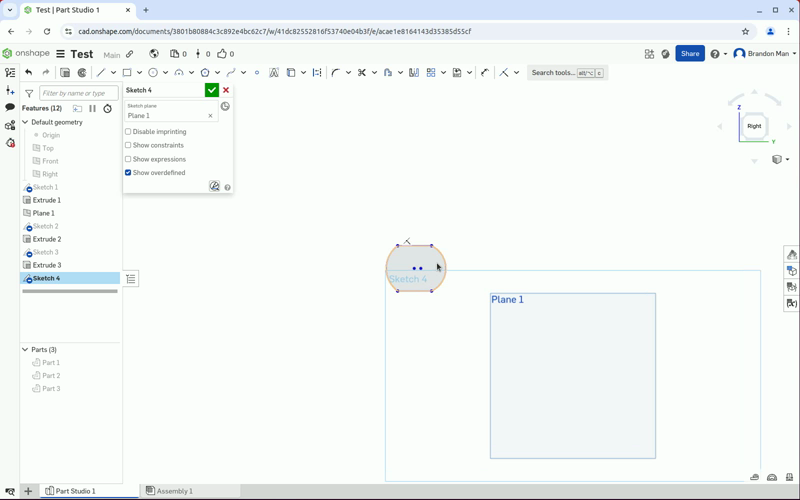
scroll(6)
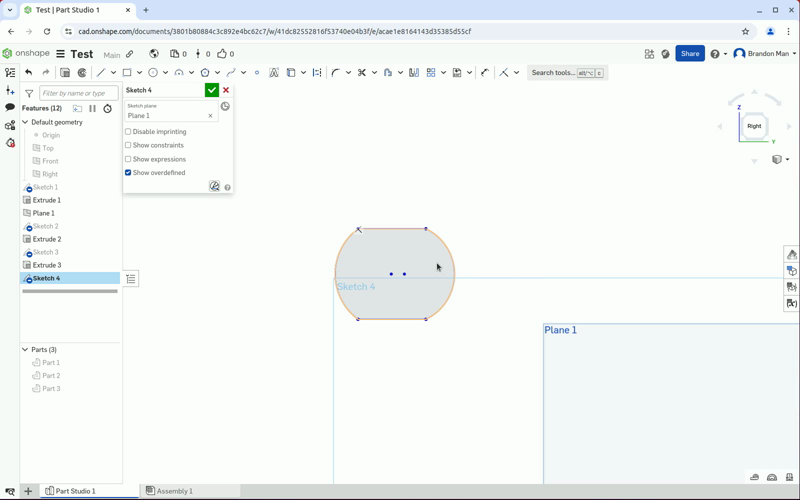
click(437, 262)
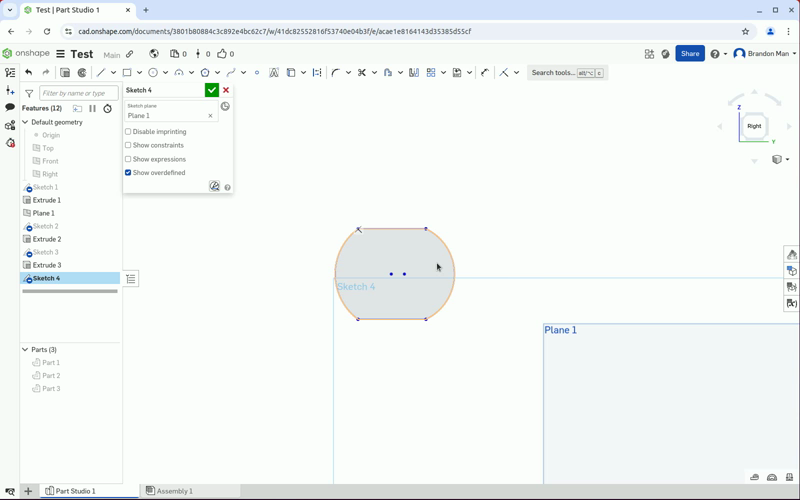
scroll(-6)
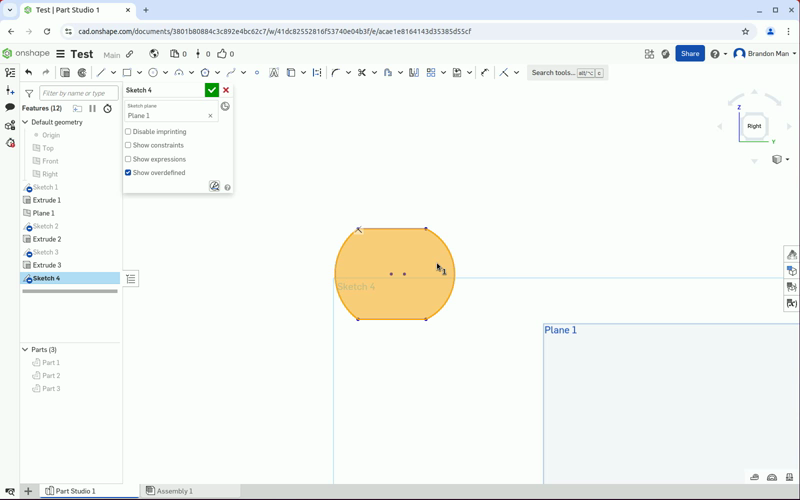
scroll(-6)
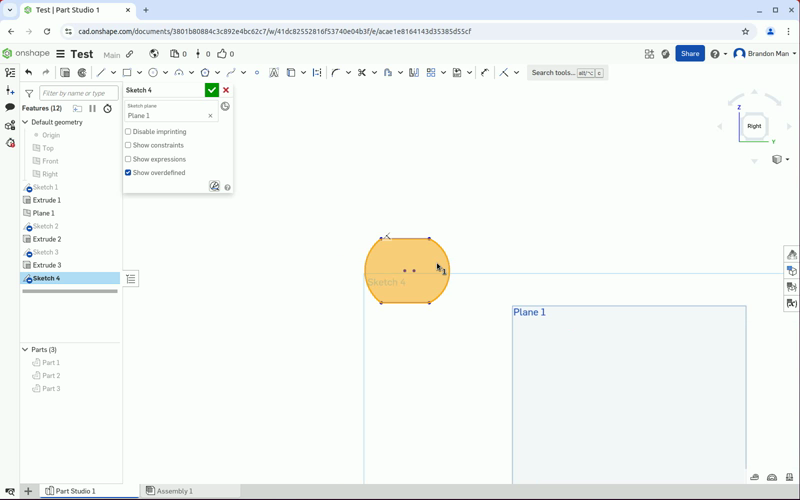
scroll(-6)
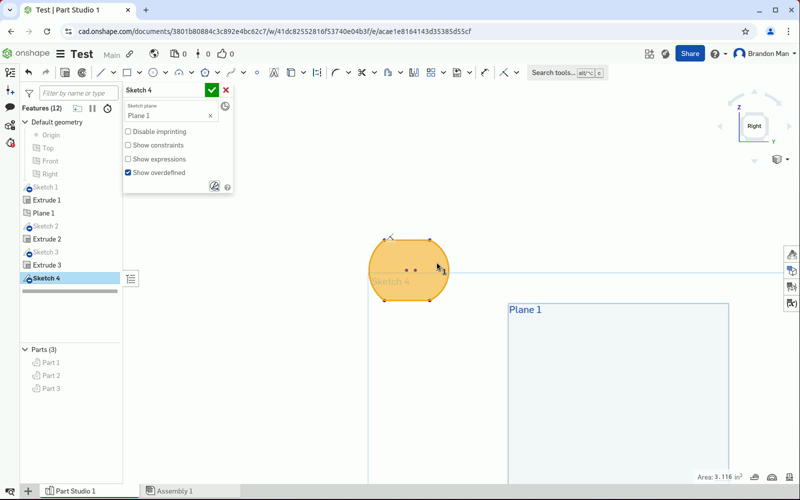
scroll(-6)
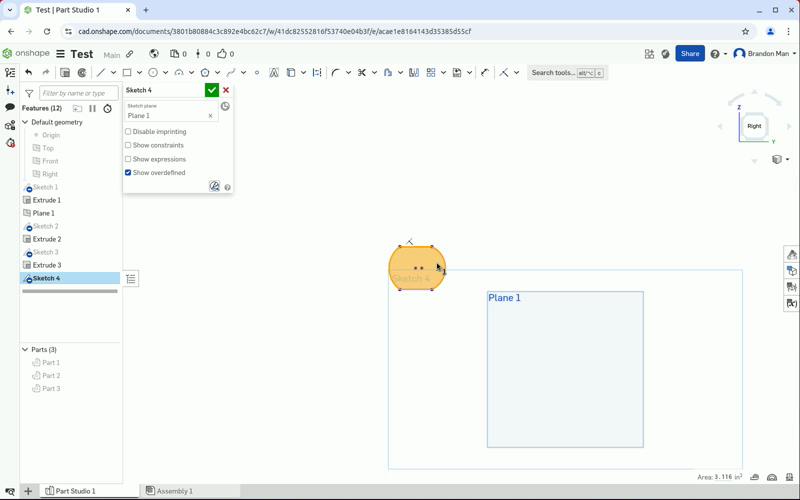
scroll(-6)
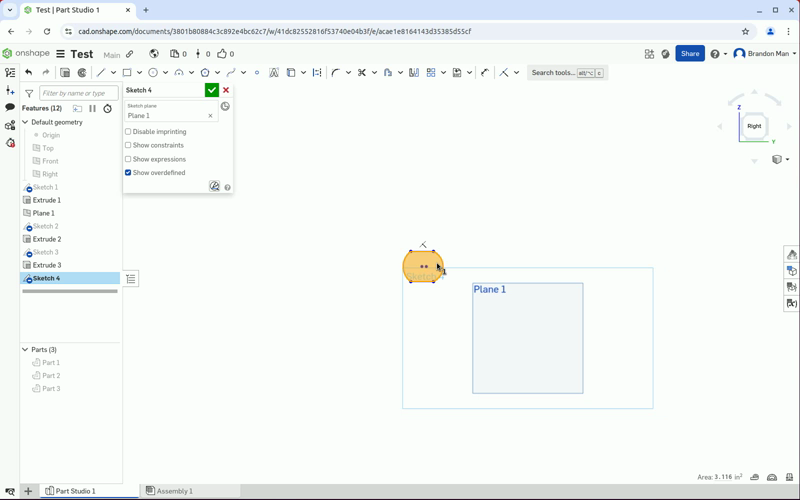
scroll(-6)
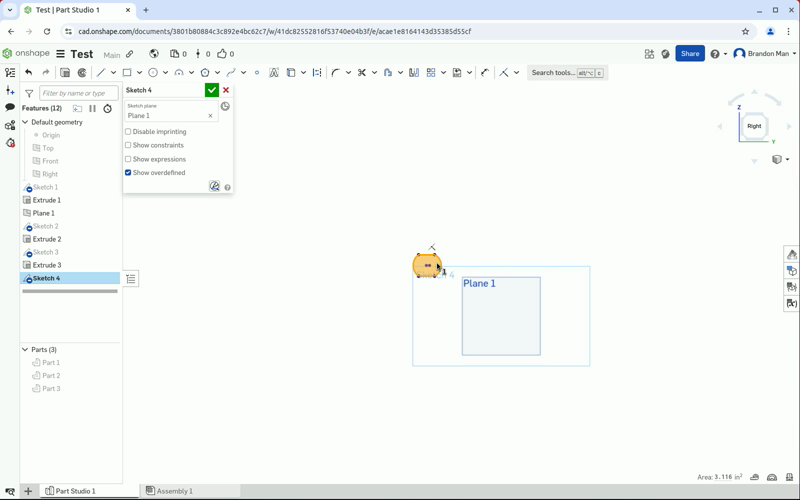
scroll(-6)
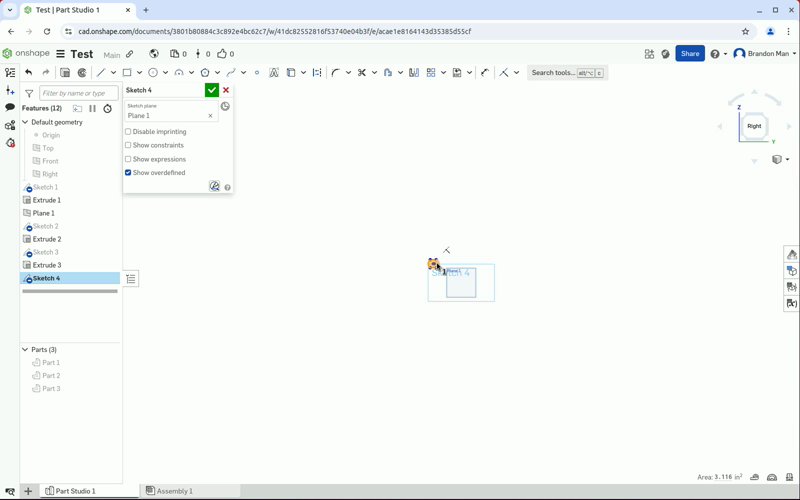
mouse_move(73, 352)
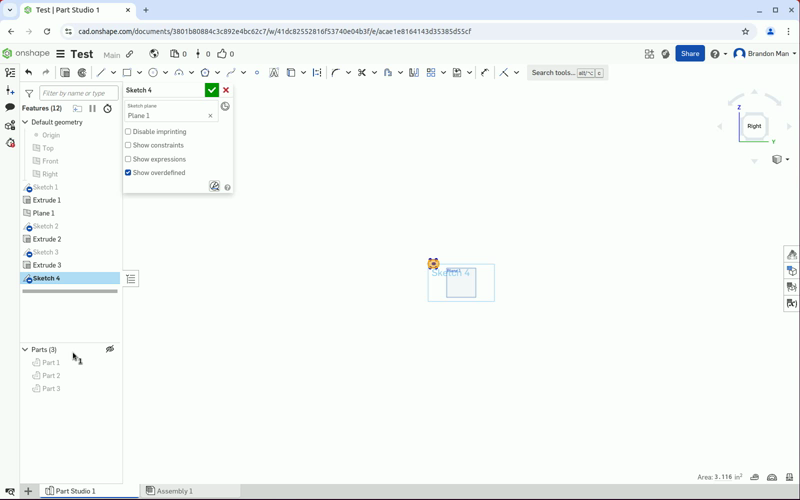
key(shift+y)
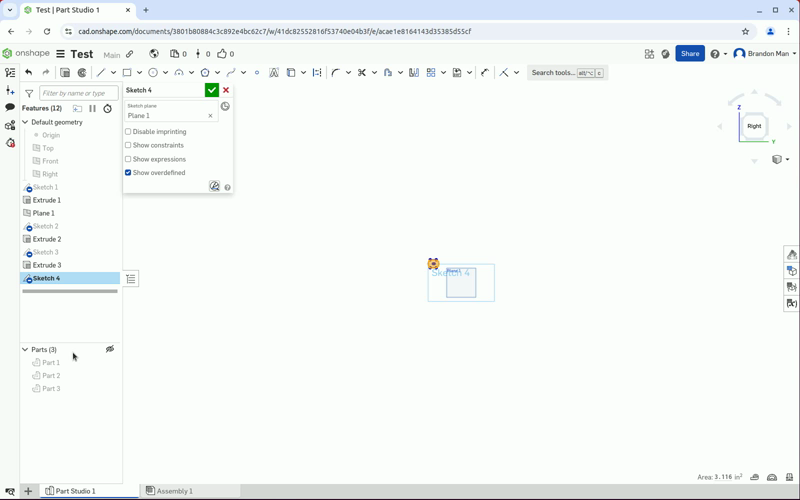
key(shift+e)
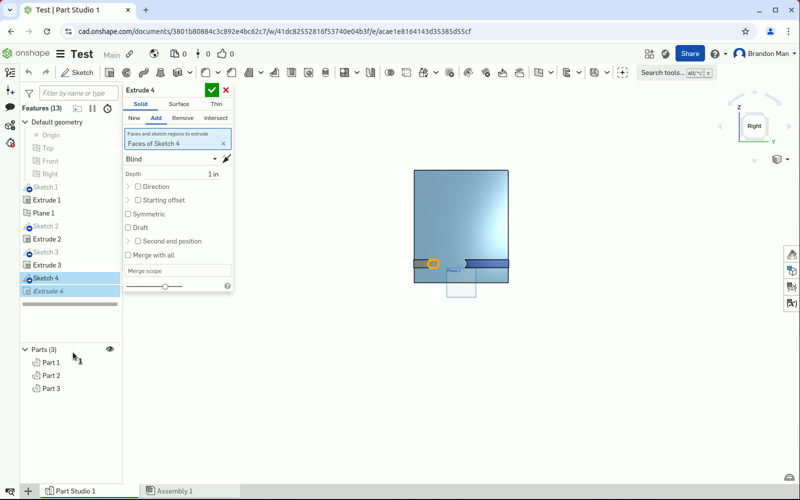
mouse_move(143, 106)
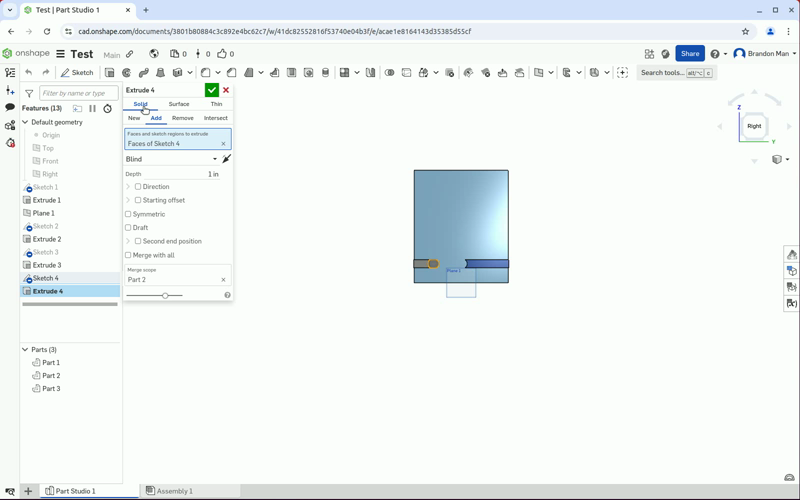
click(143, 106)
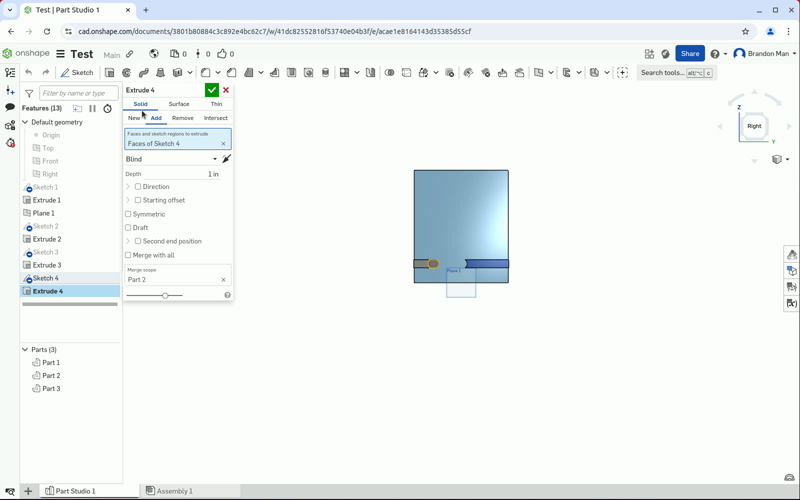
mouse_move(137, 120)
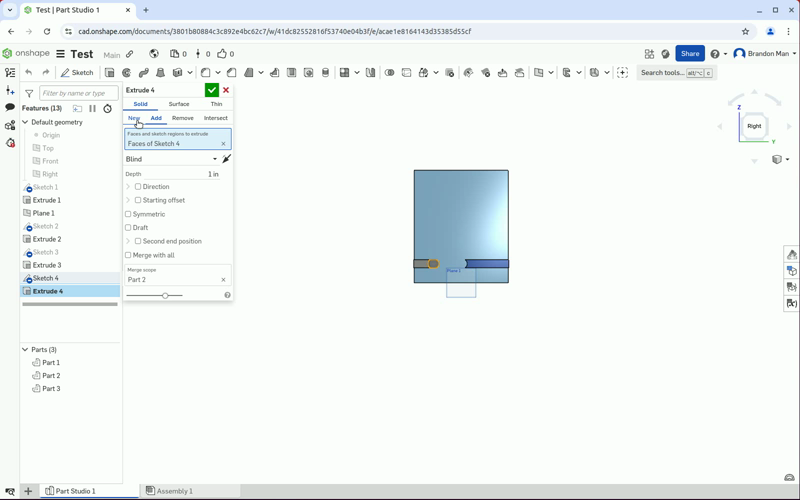
click(137, 120)
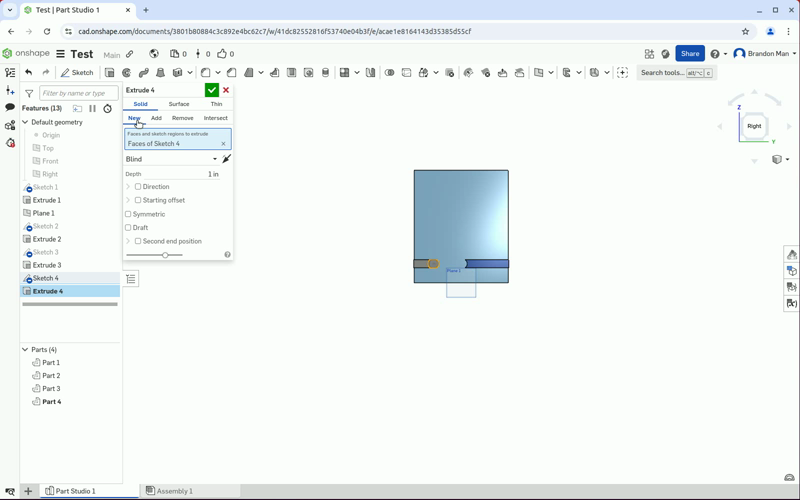
key(tab, 4)
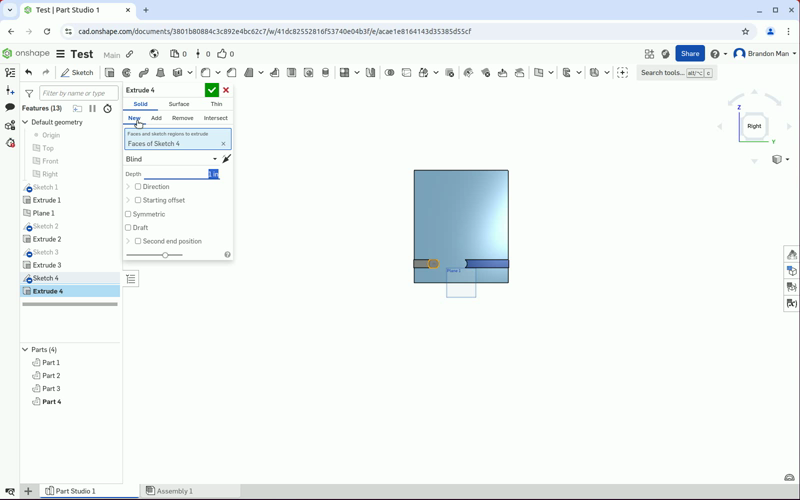
text(0.722)
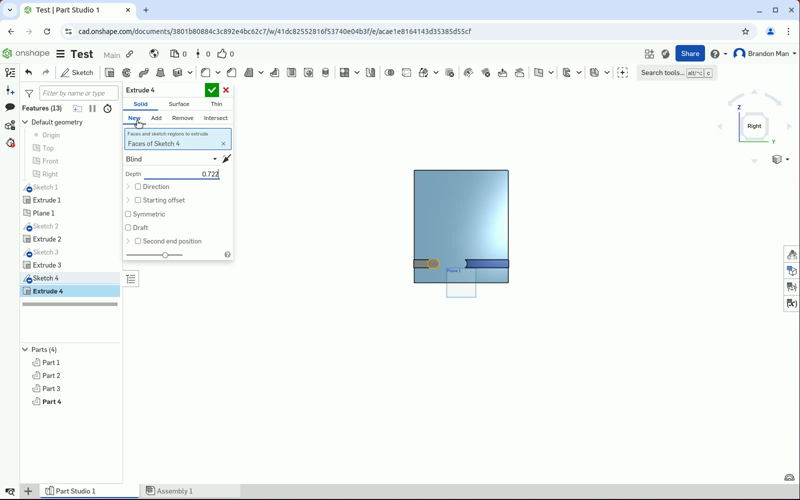
key(enter)
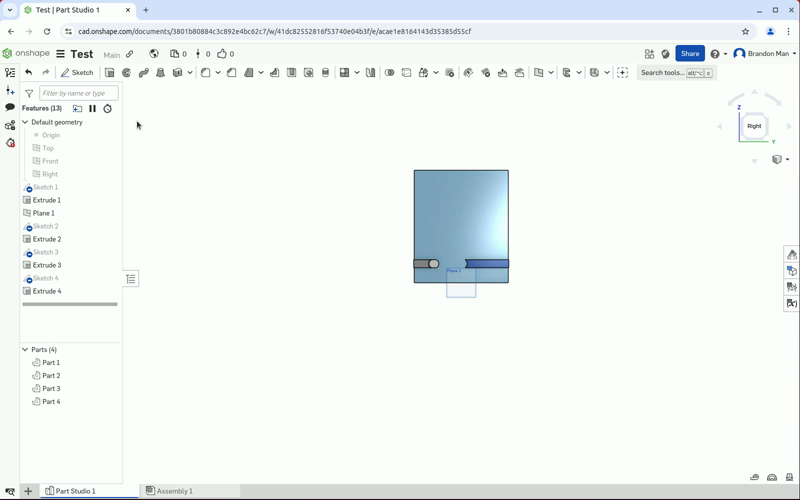
key(shift+h)
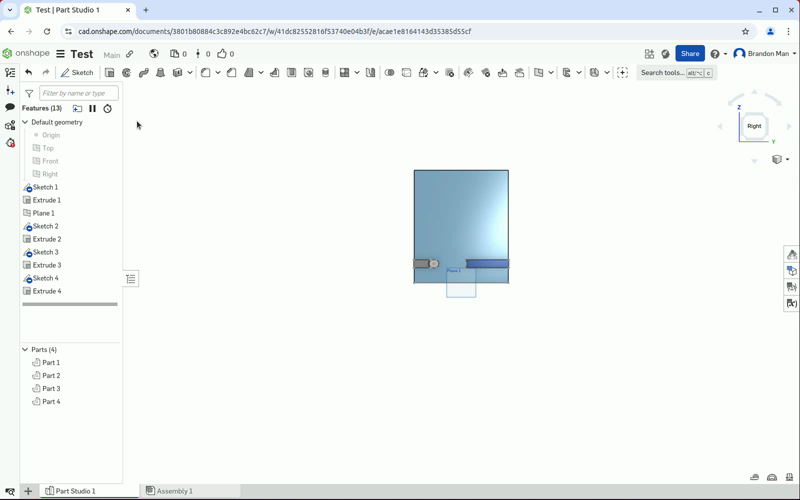
key(shift+h)
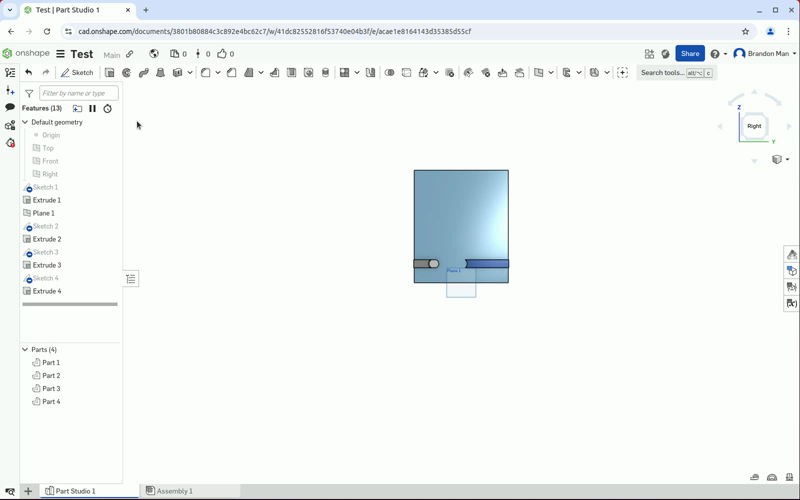
mouse_move(73, 189)
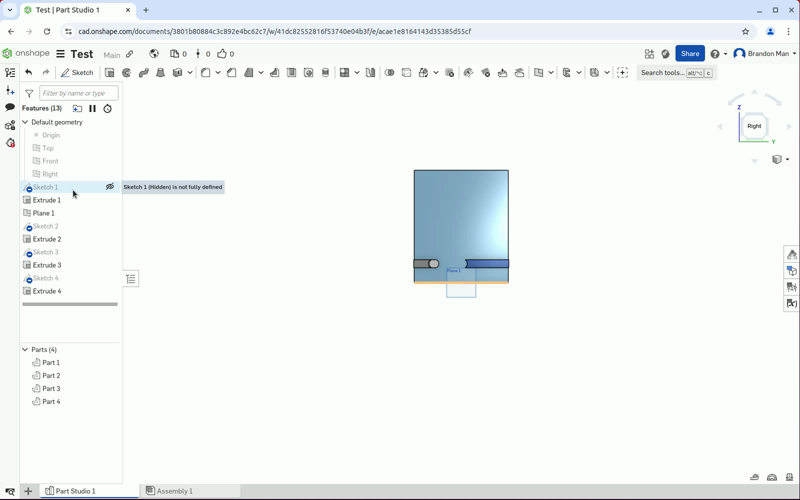
click(73, 189)
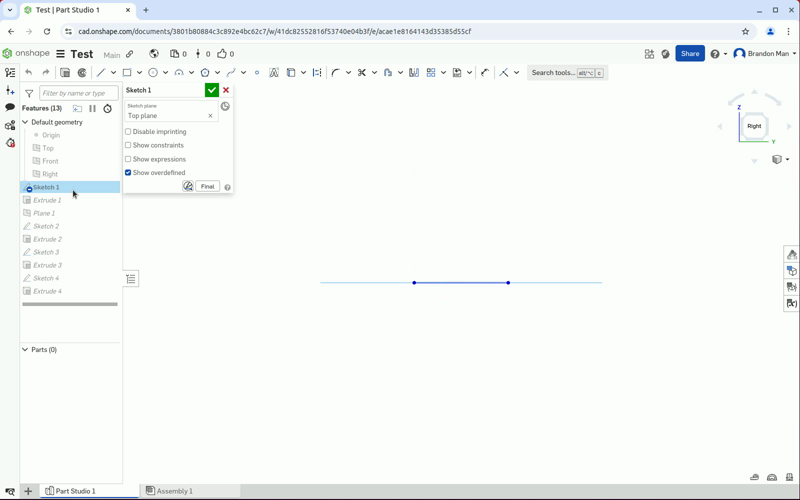
mouse_move(229, 92)
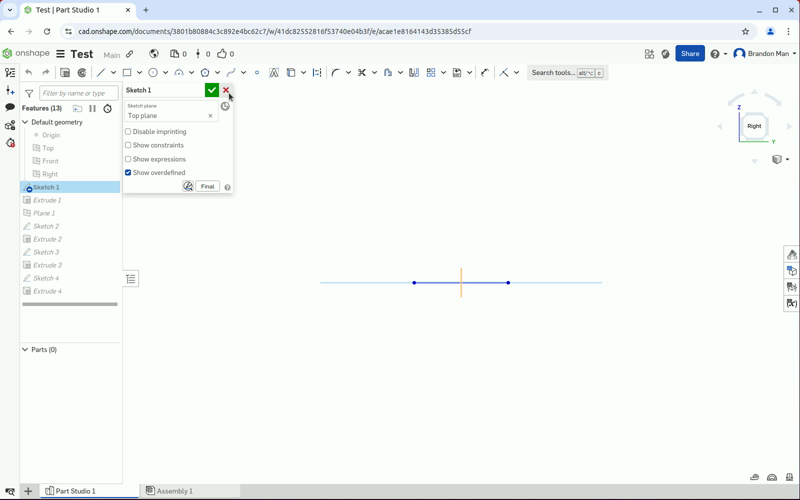
click(229, 92)
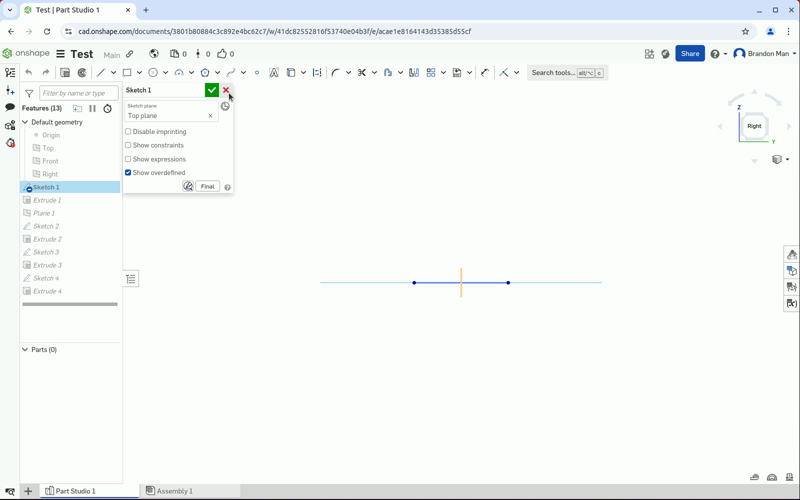
key(shift+s)
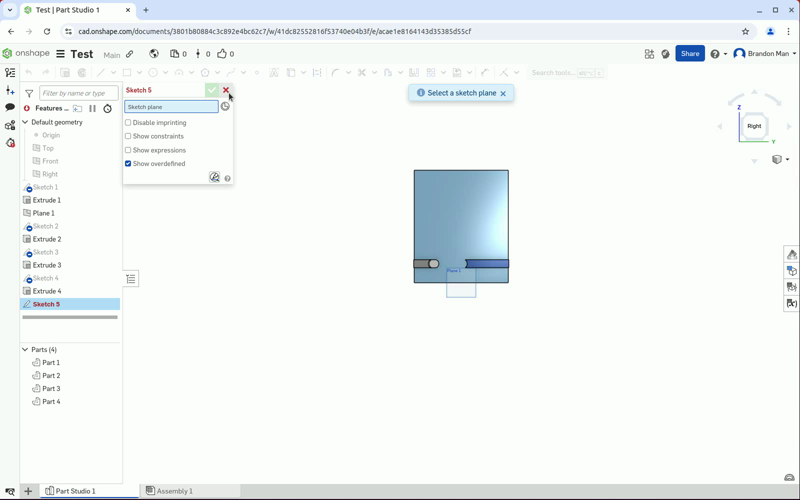
mouse_move(73, 215)
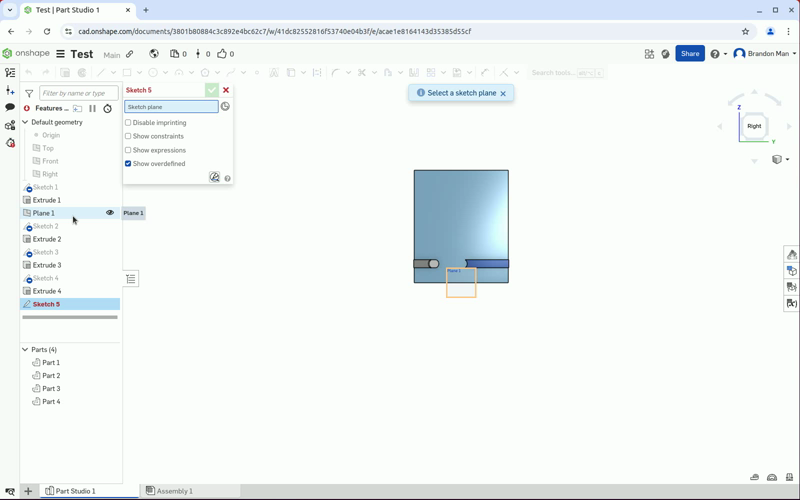
click(73, 215)
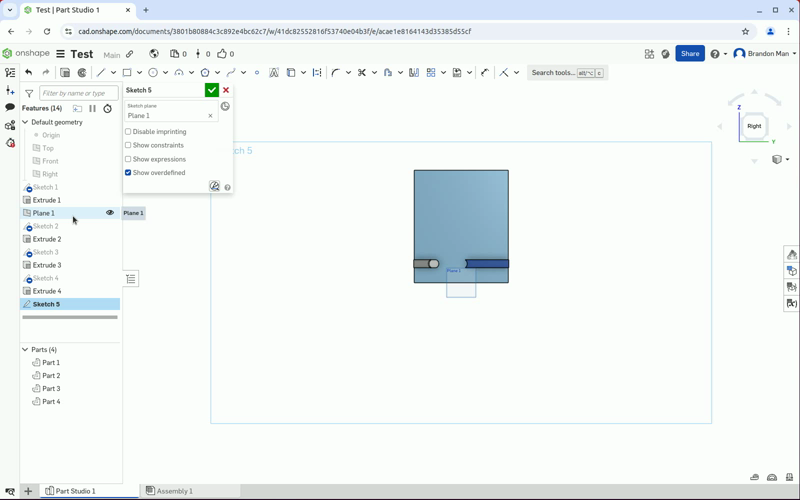
mouse_move(73, 352)
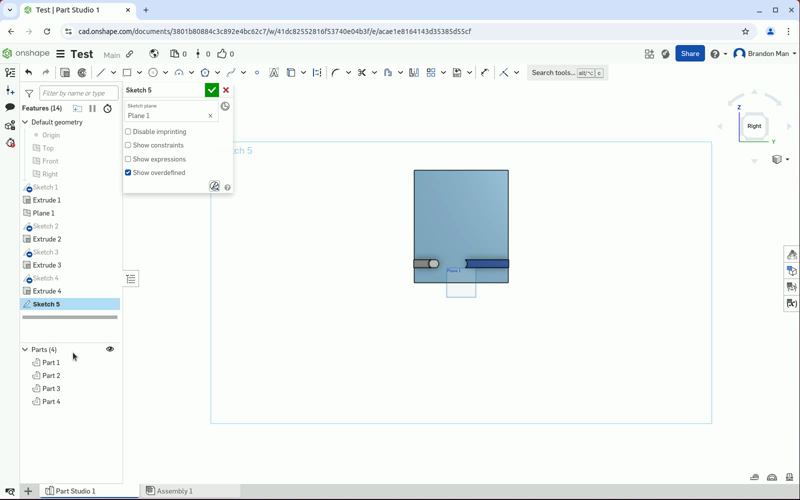
key(y)
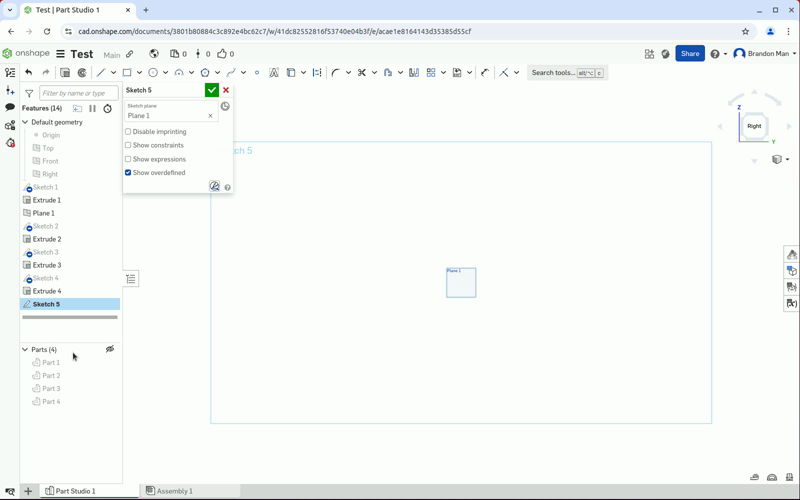
key(l)
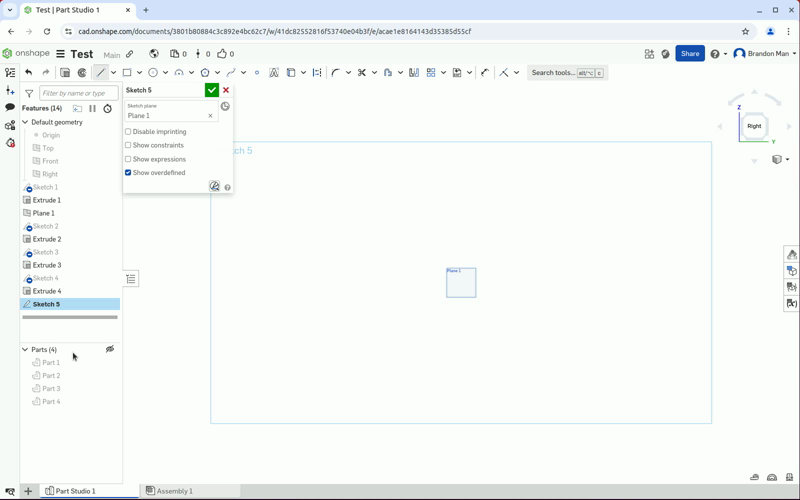
key_down(shift)
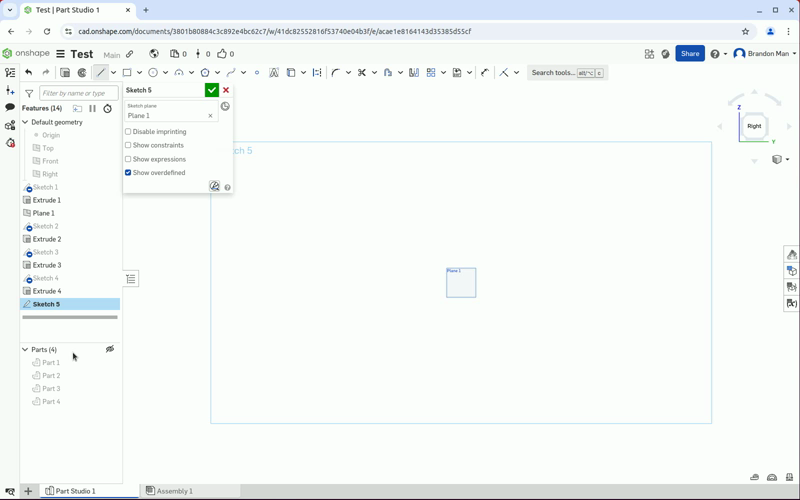
mouse_move(436, 267)
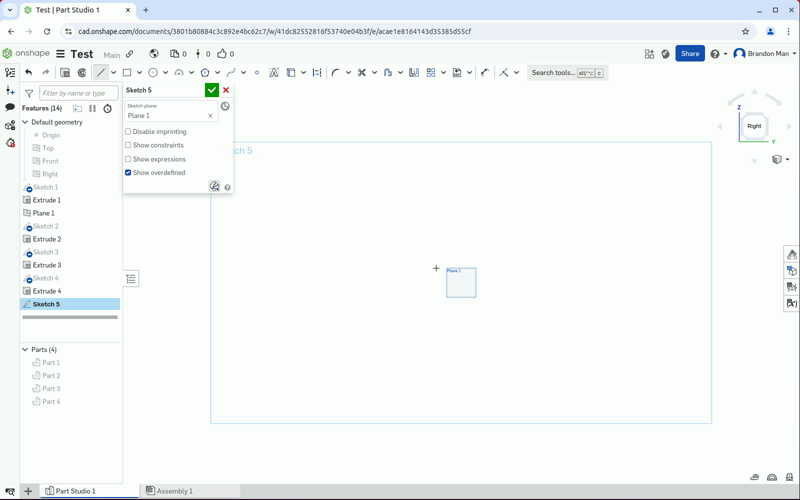
click(436, 267)
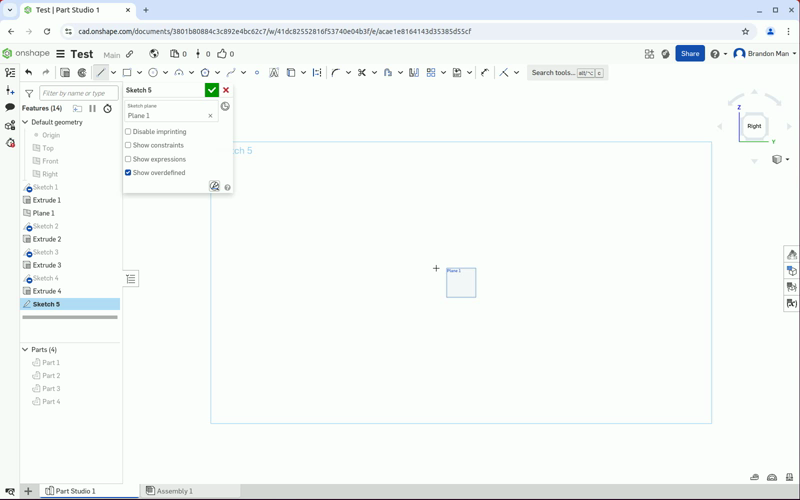
key_up(shift)
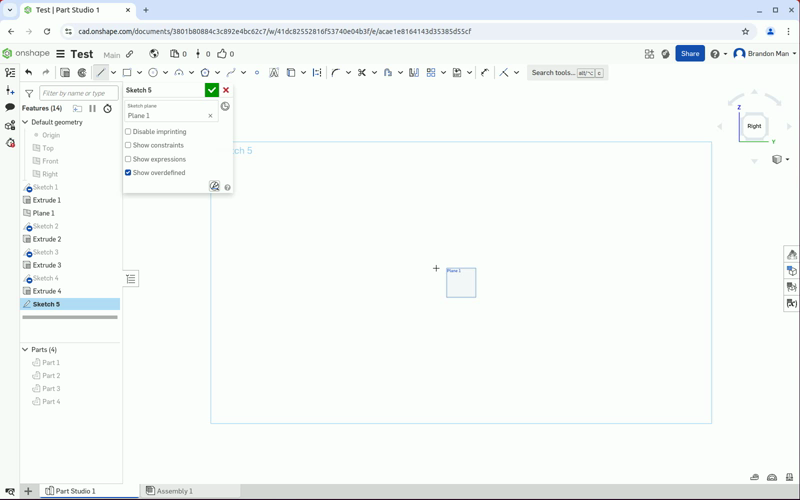
key_down(shift)
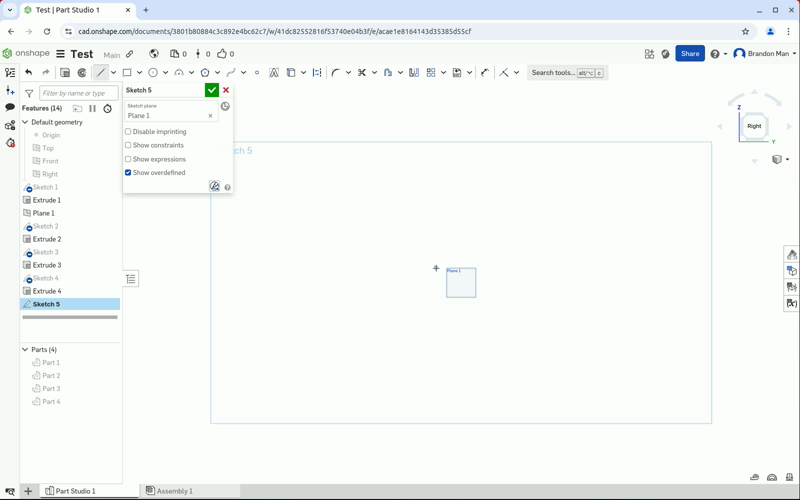
mouse_move(466, 267)
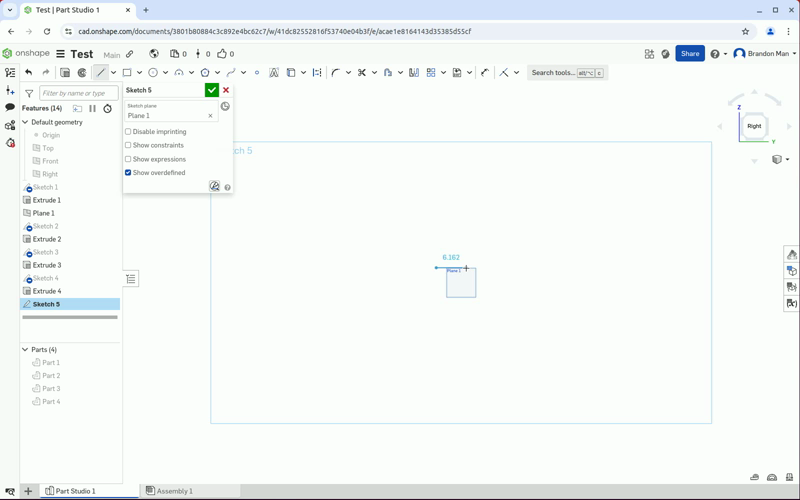
mouse_move(461, 267)
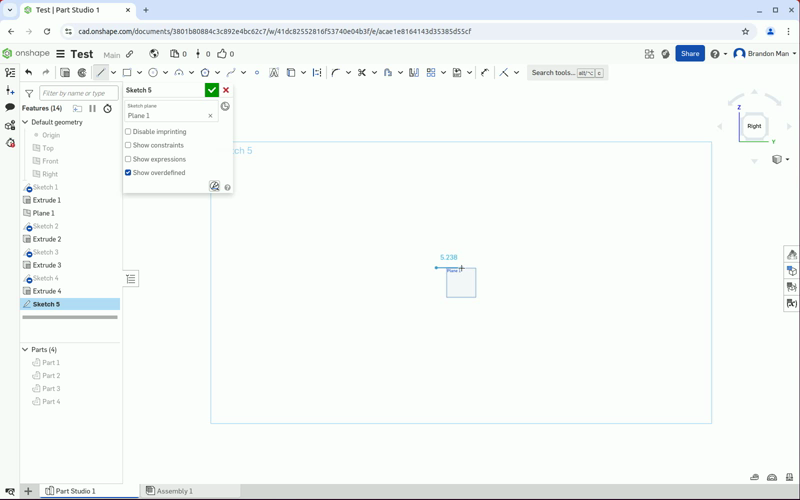
click(461, 267)
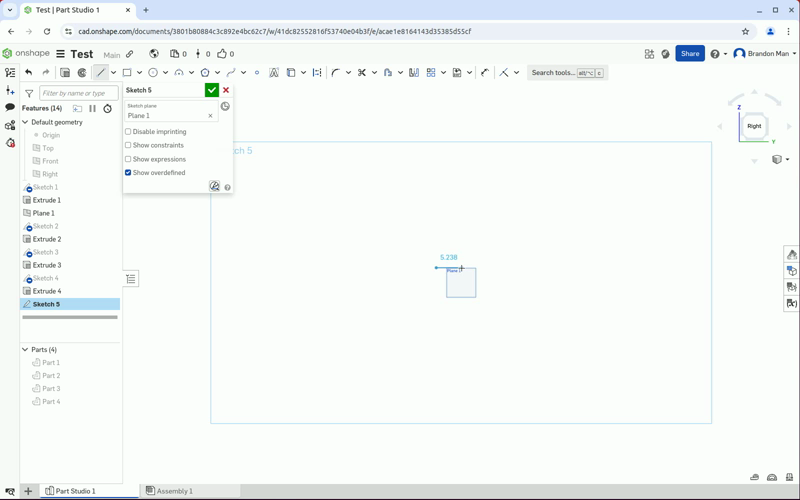
key_up(shift)
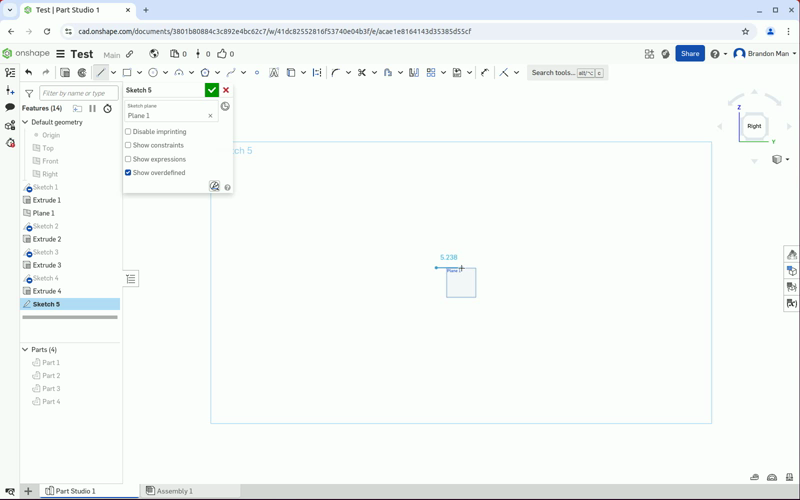
key(esc)
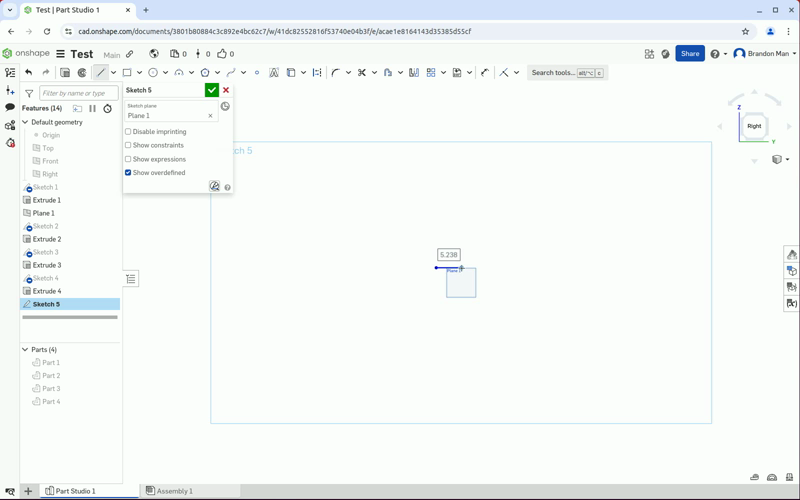
key(a)
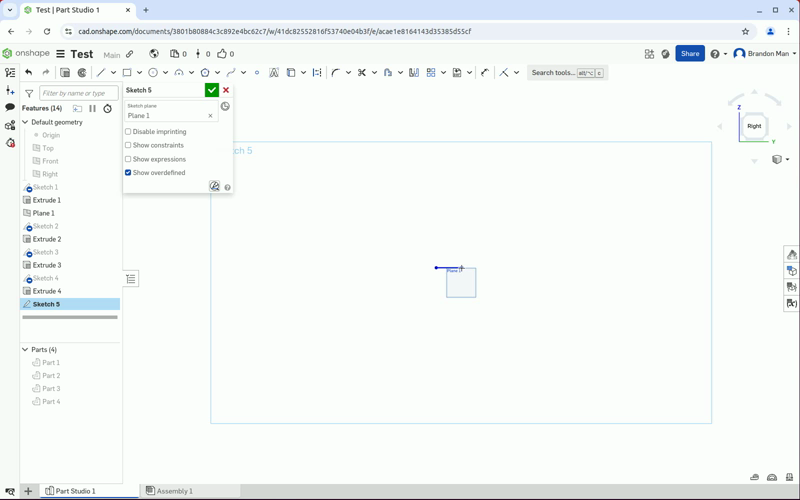
mouse_move(461, 267)
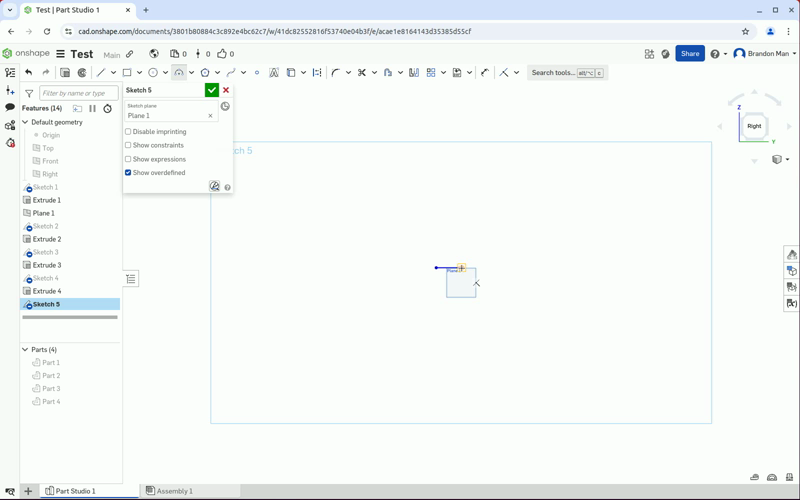
click(461, 267)
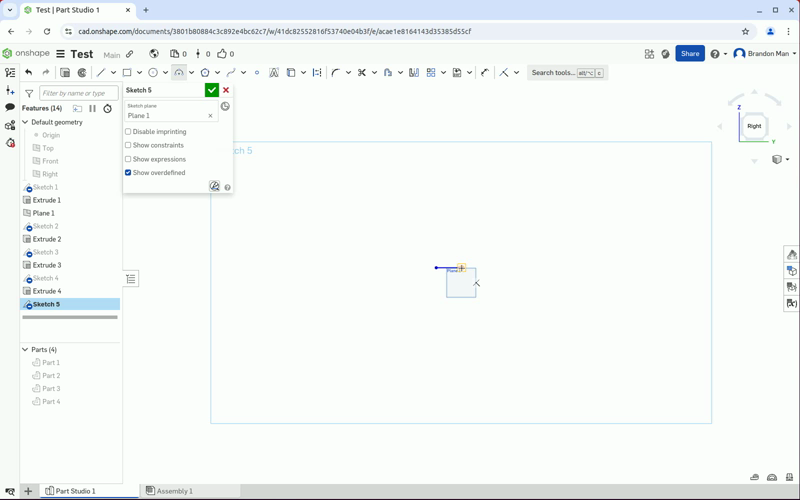
key_down(shift)
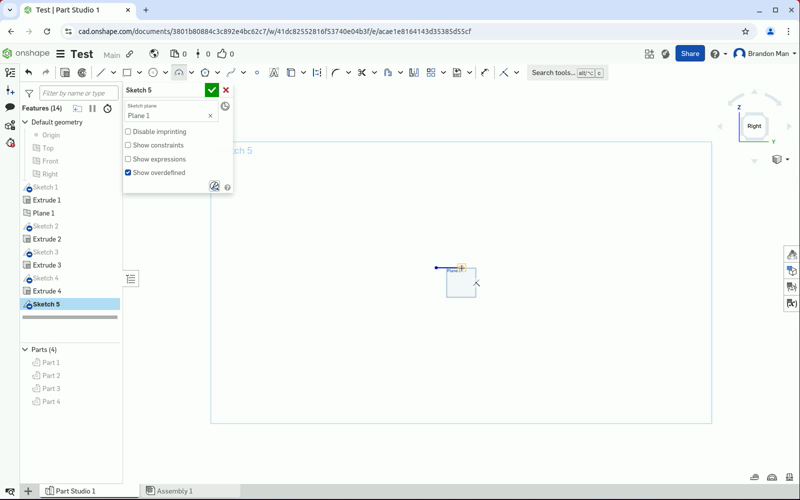
mouse_move(461, 259)
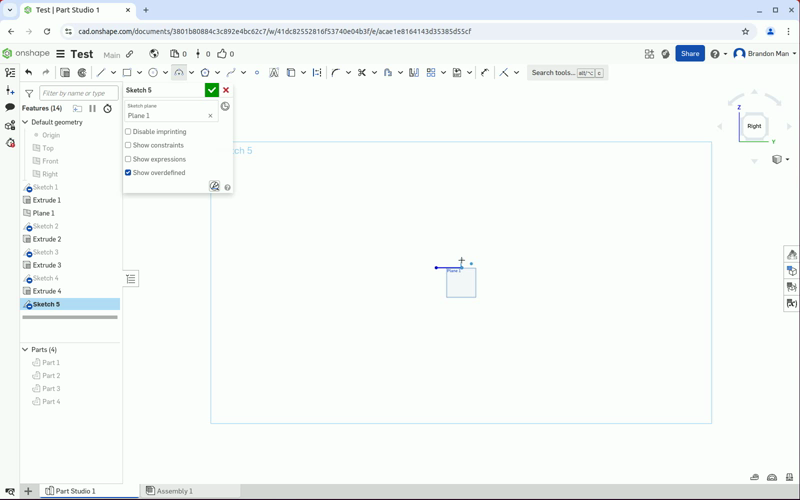
click(461, 259)
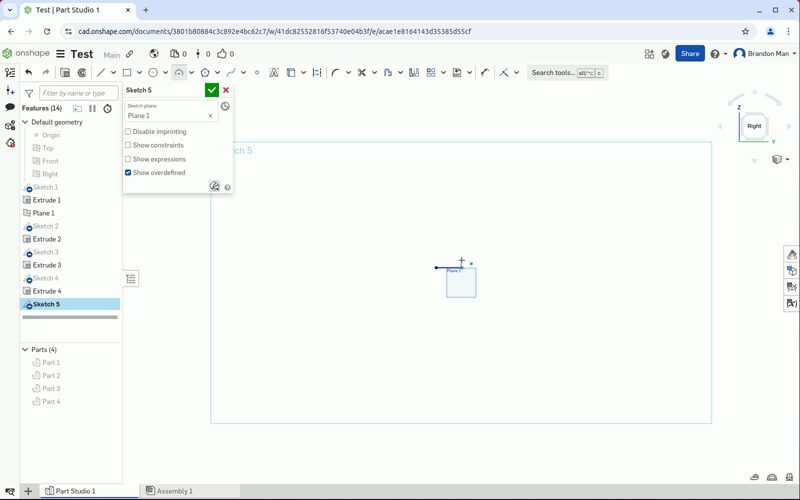
mouse_move(459, 263)
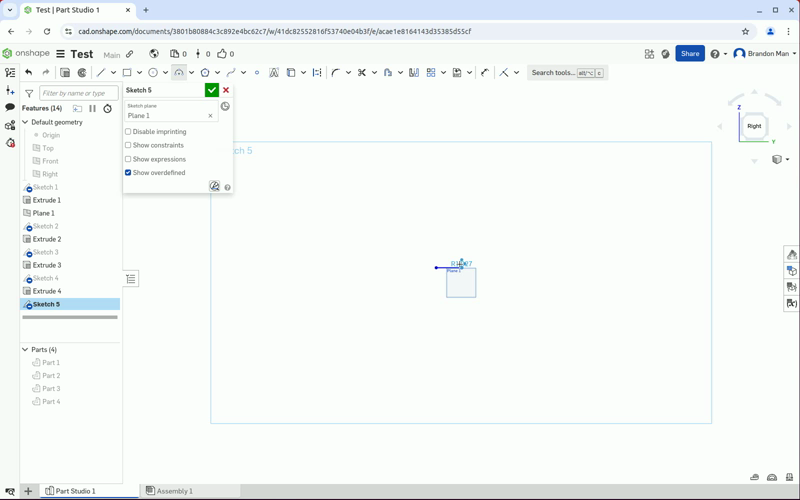
scroll(6)
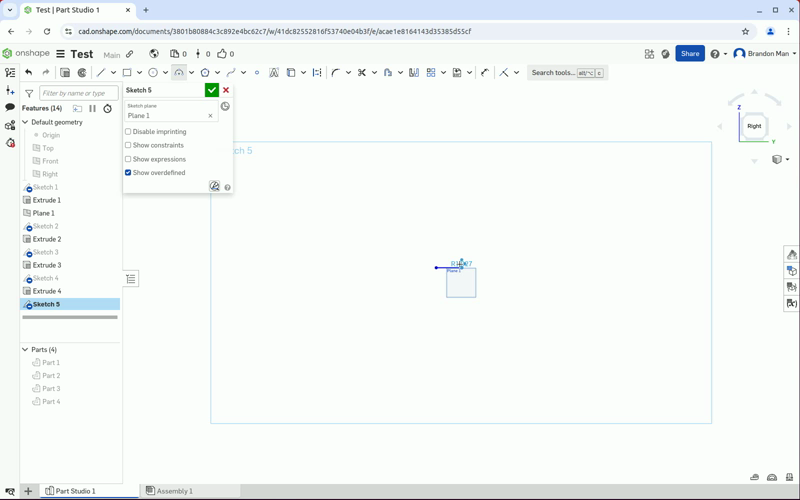
scroll(6)
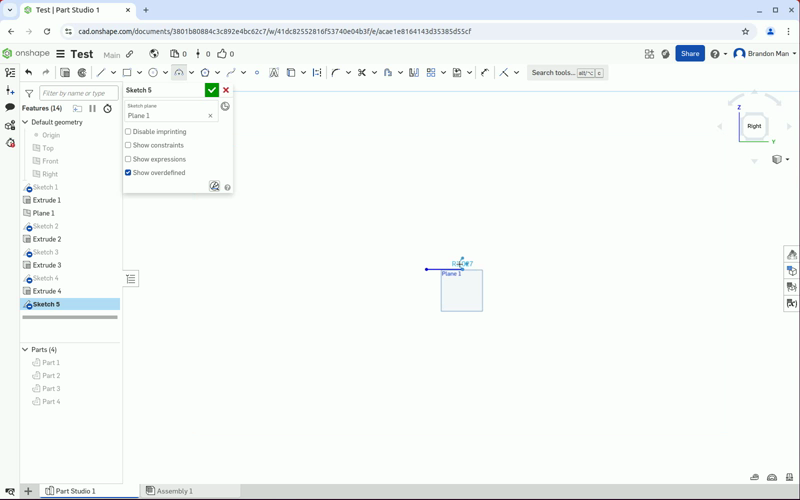
scroll(6)
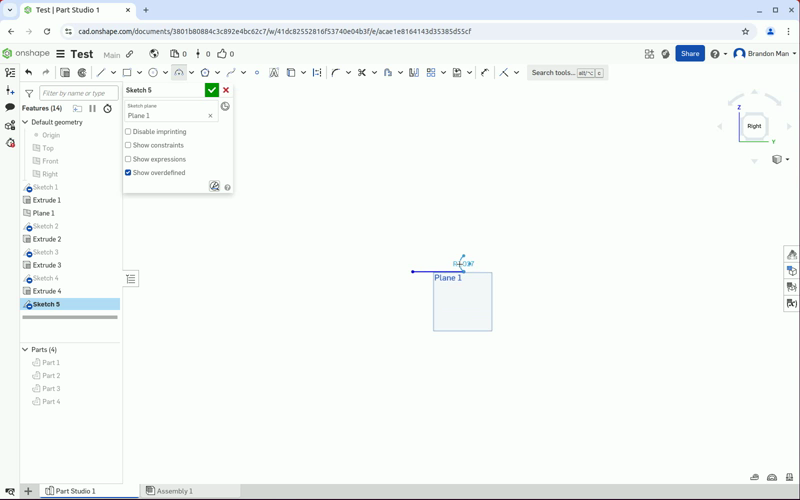
scroll(6)
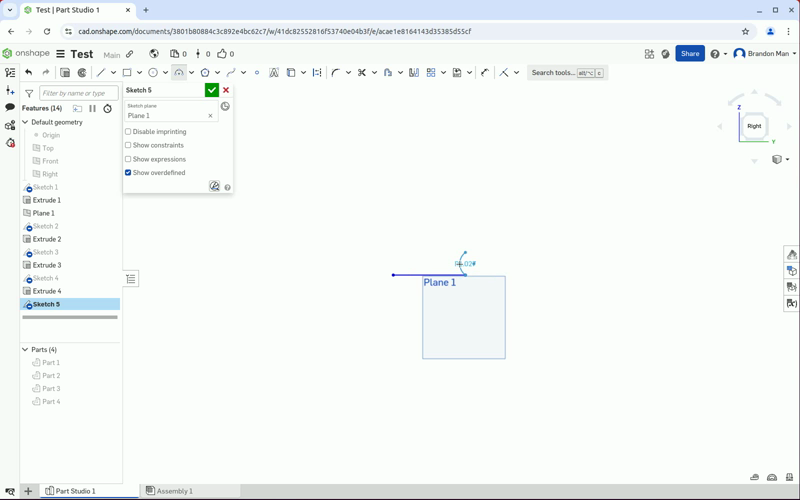
scroll(6)
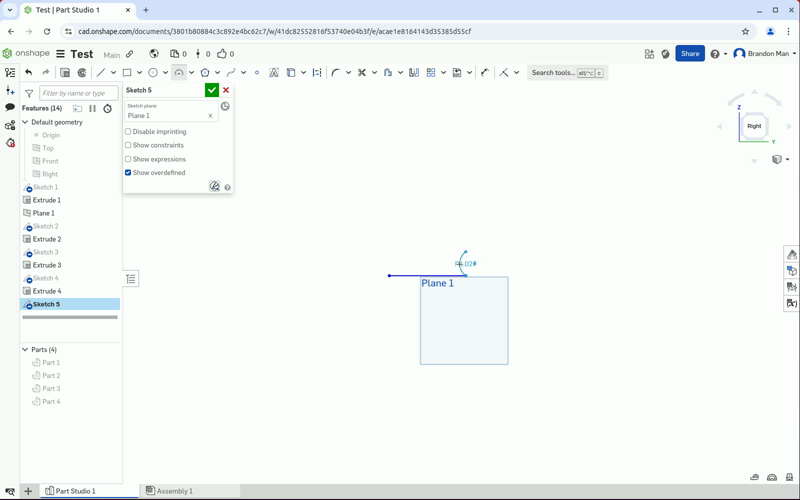
scroll(6)
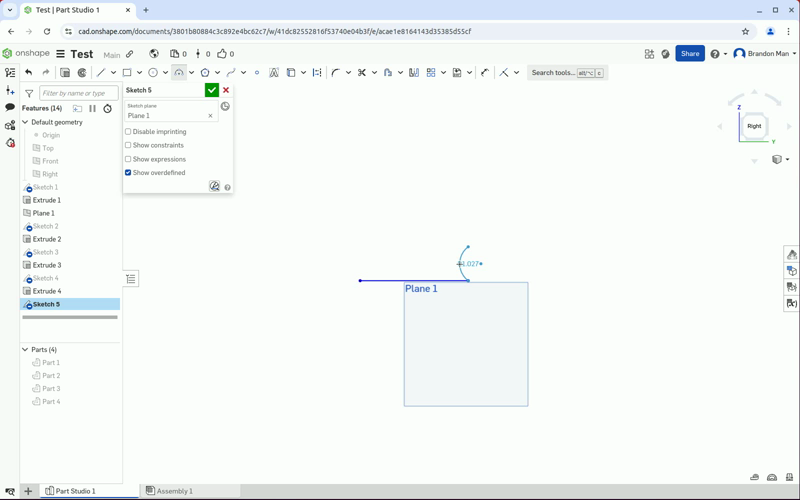
scroll(6)
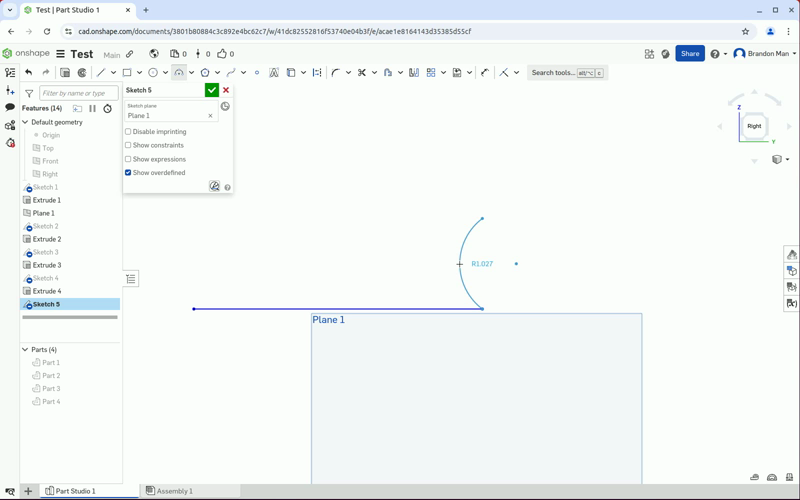
click(459, 263)
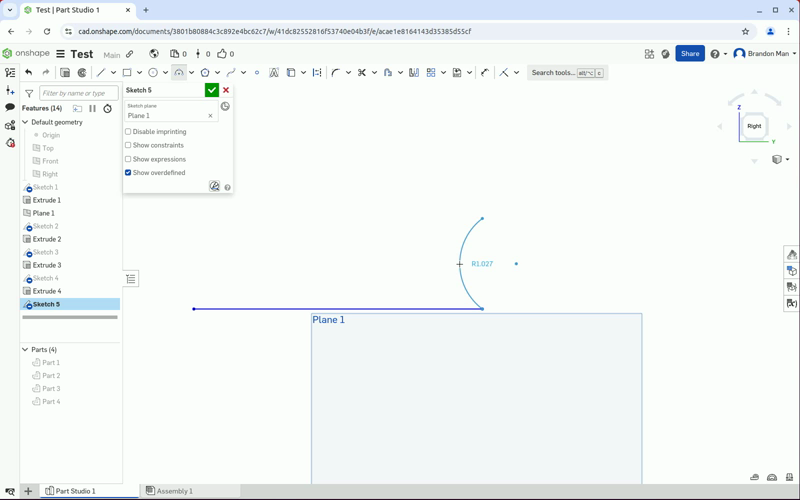
scroll(-6)
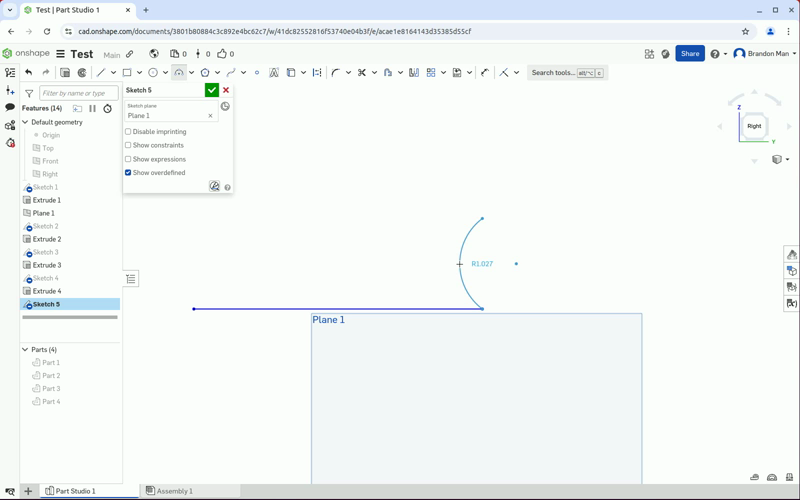
scroll(-6)
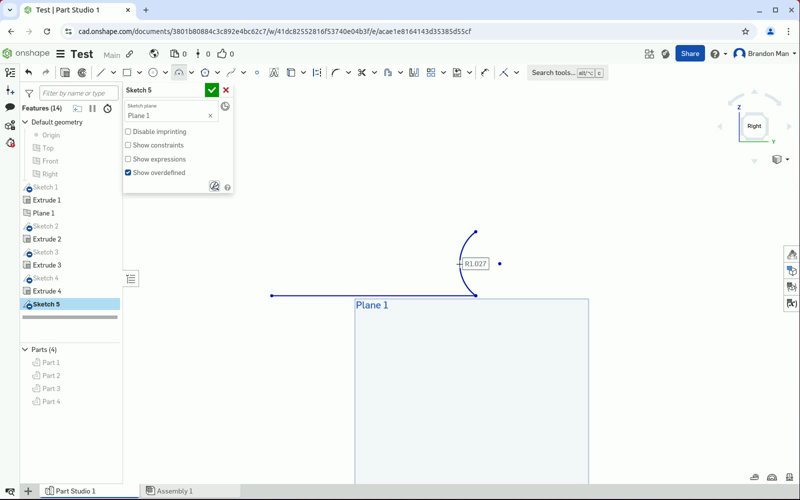
scroll(-6)
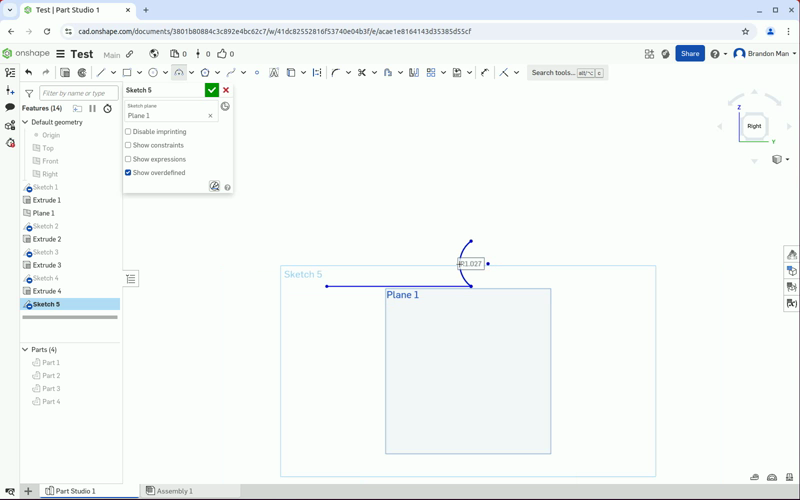
scroll(-6)
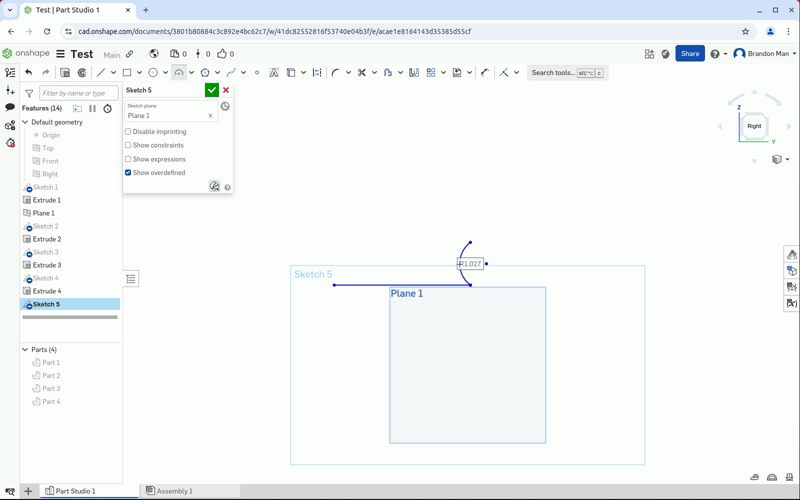
scroll(-6)
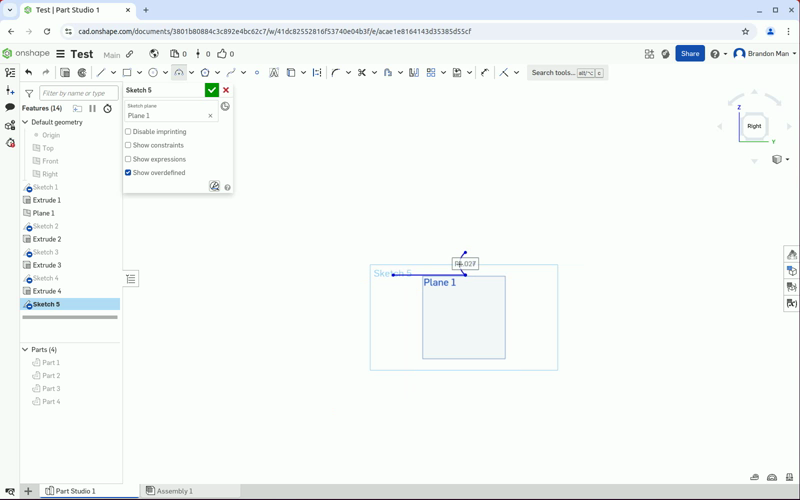
scroll(-6)
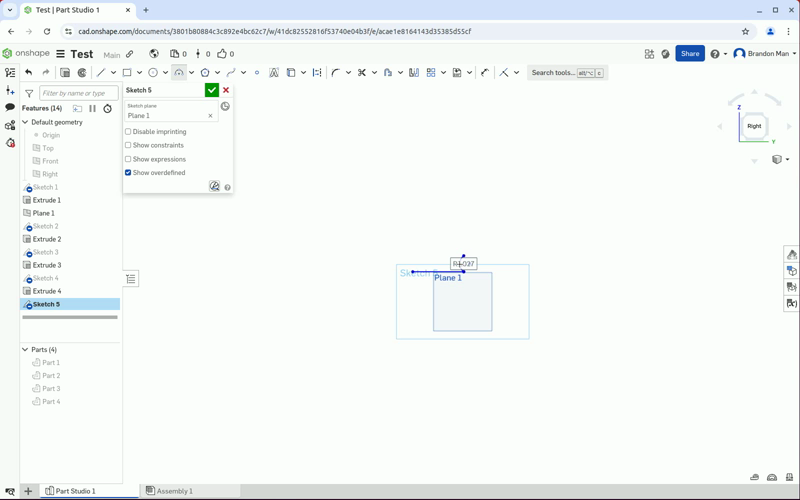
scroll(-6)
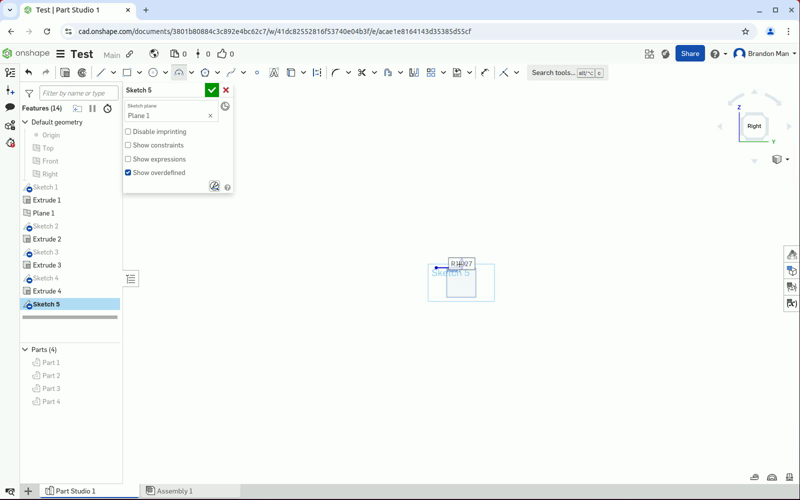
key_up(shift)
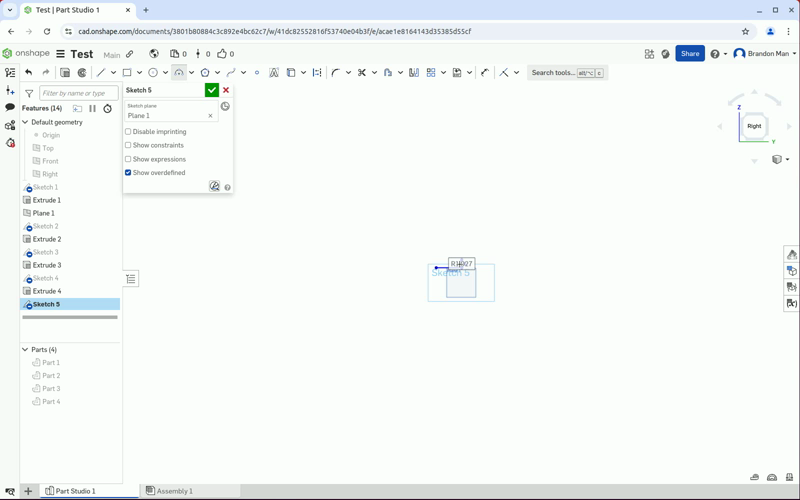
key(esc)
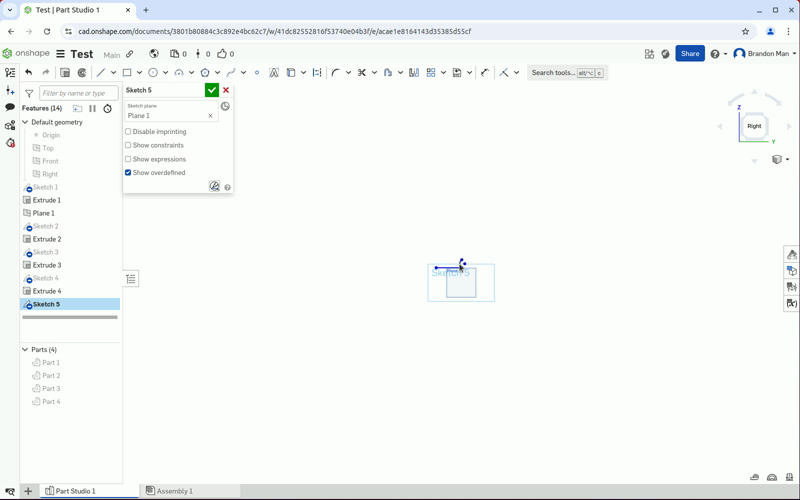
key(l)
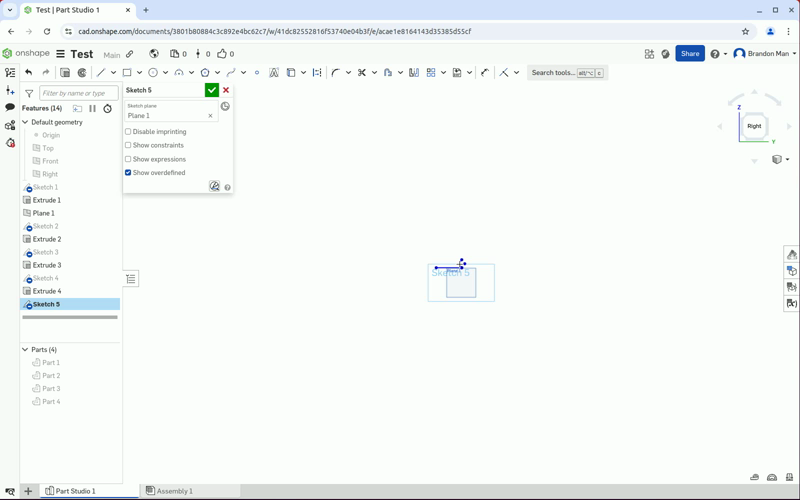
mouse_move(461, 259)
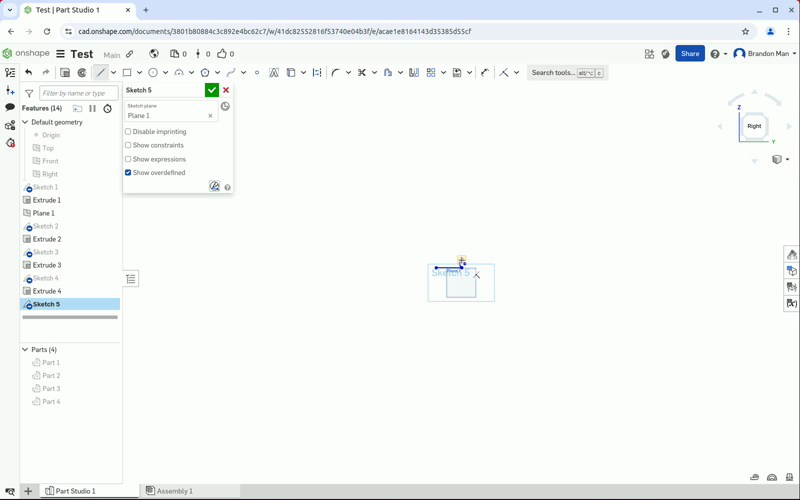
scroll(6)
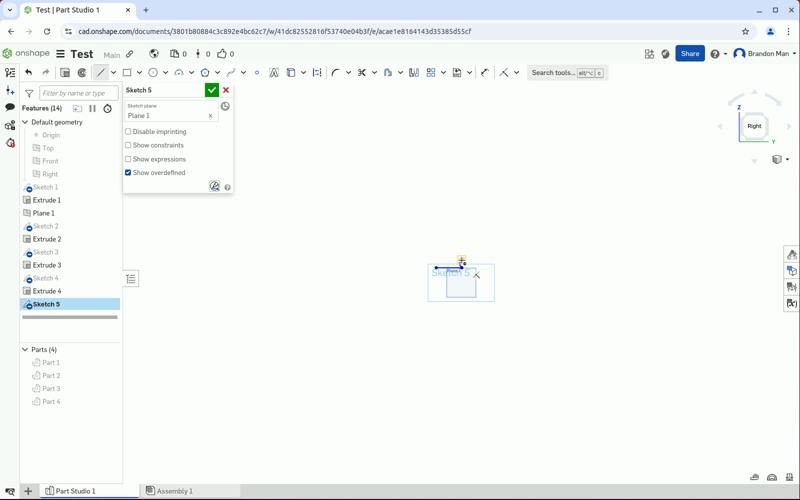
scroll(6)
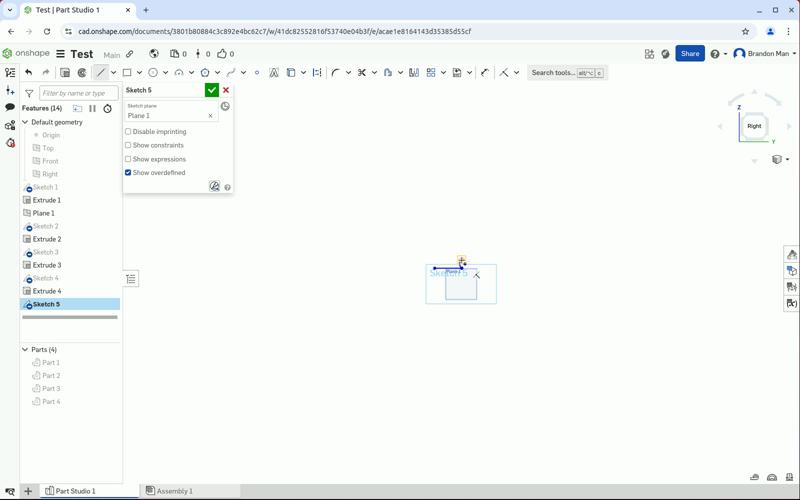
scroll(6)
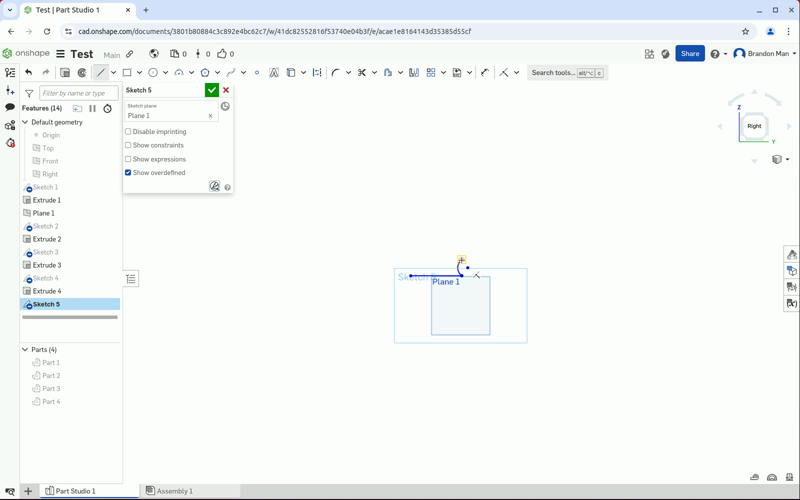
scroll(6)
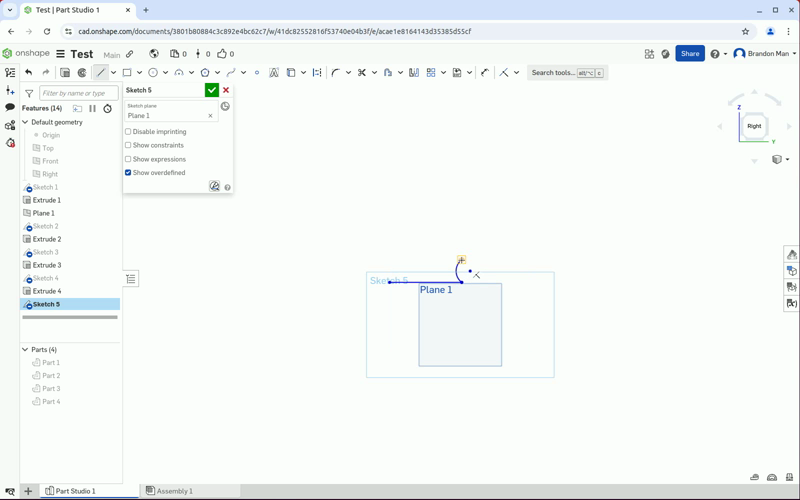
scroll(6)
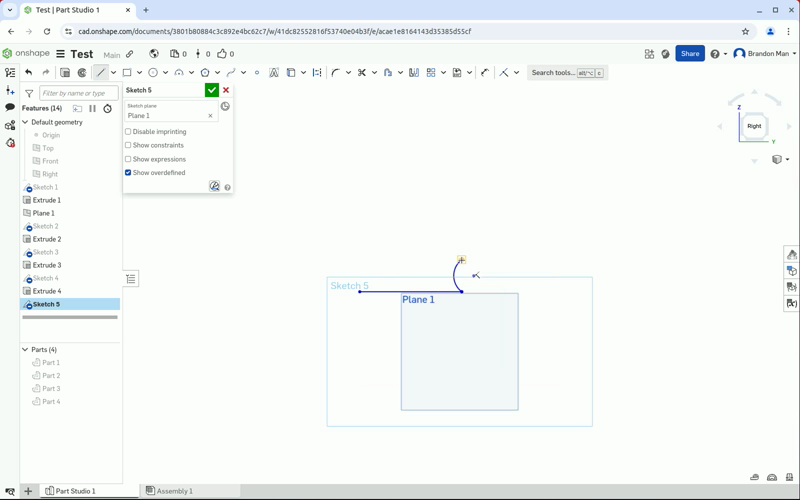
scroll(6)
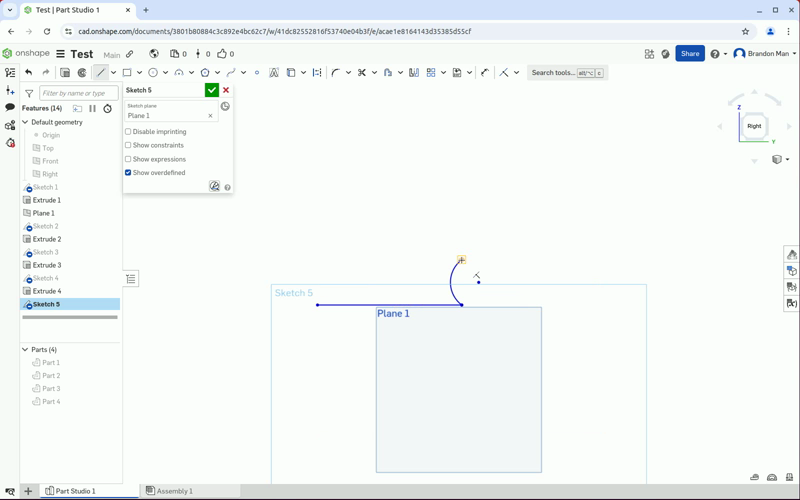
scroll(6)
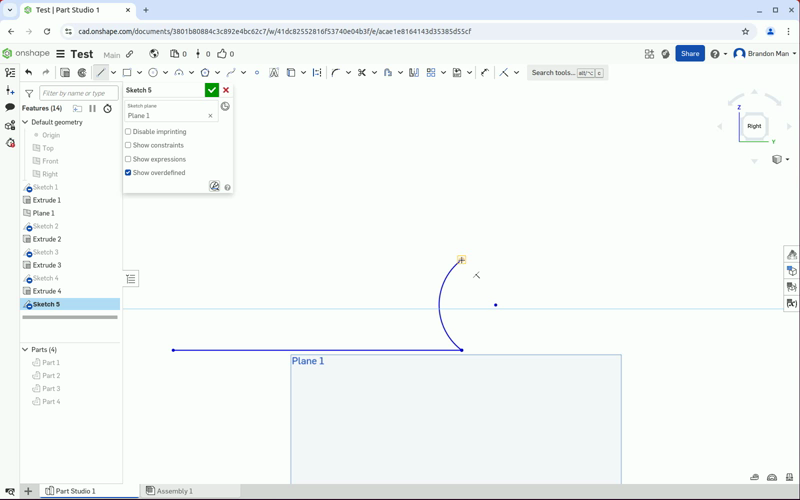
click(461, 259)
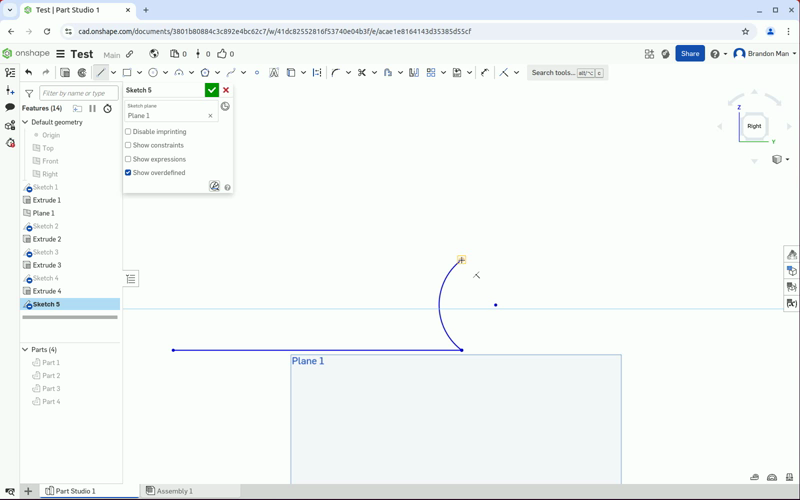
scroll(-6)
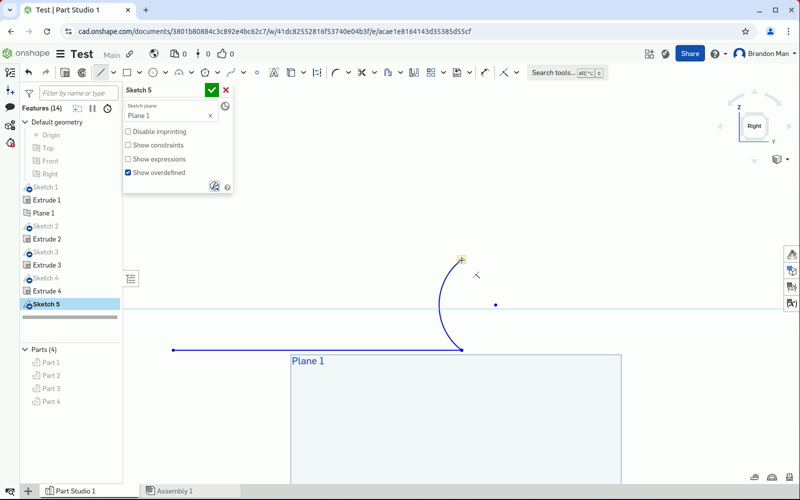
scroll(-6)
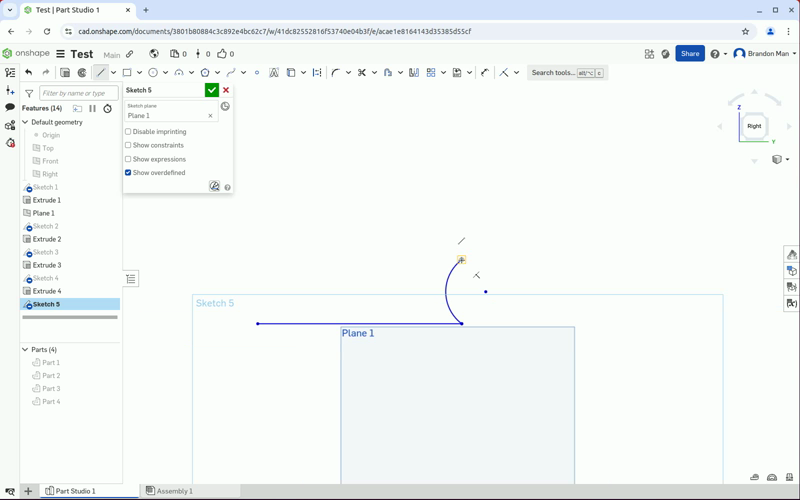
scroll(-6)
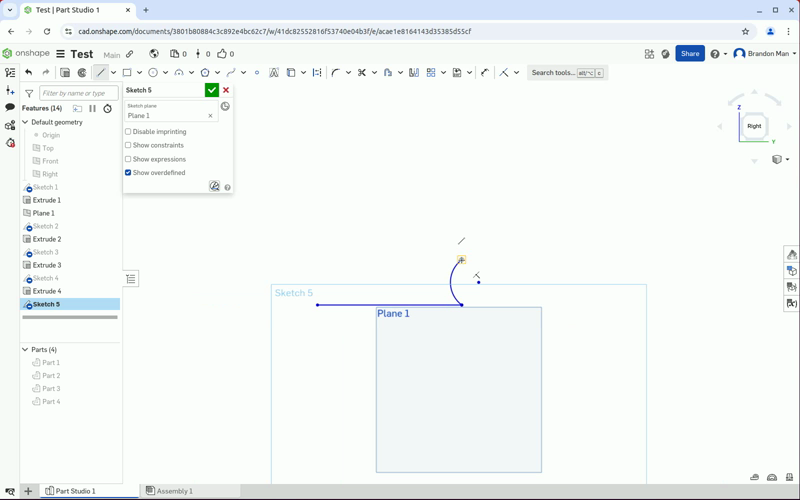
scroll(-6)
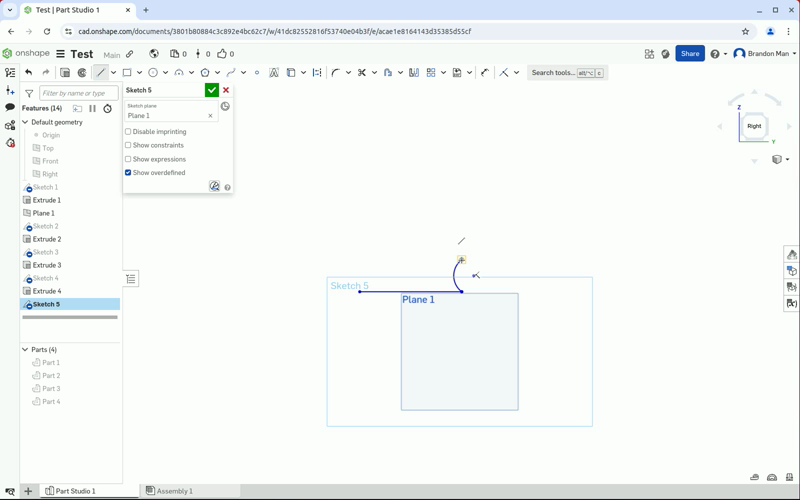
scroll(-6)
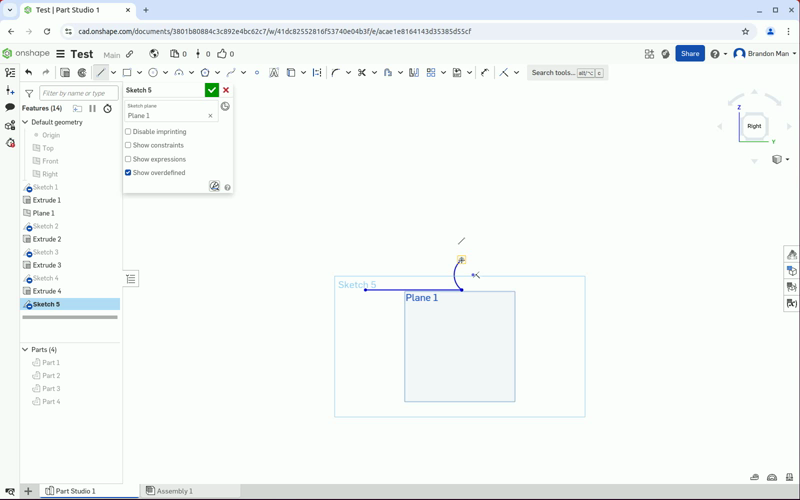
scroll(-6)
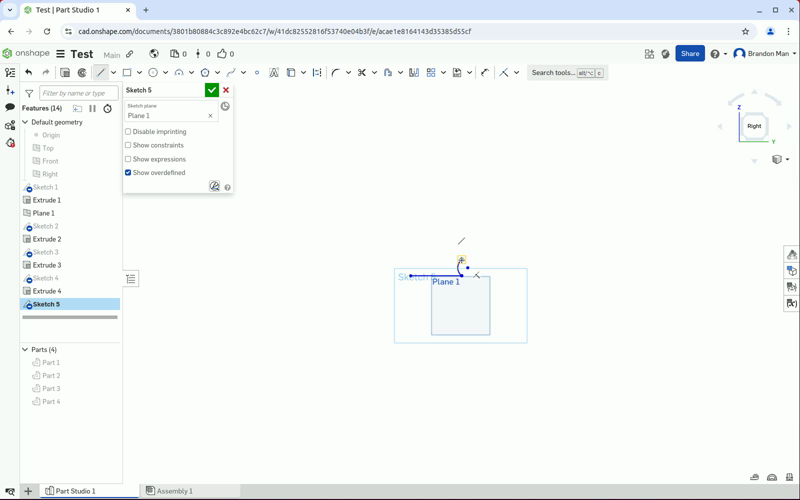
scroll(-6)
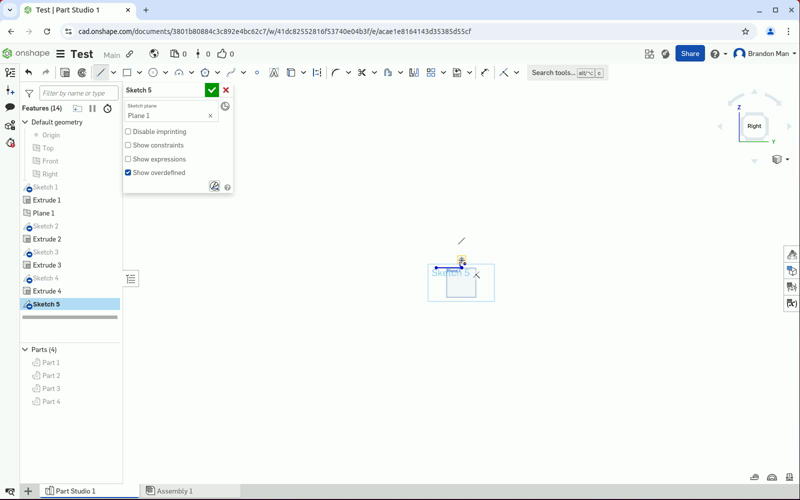
key_down(shift)
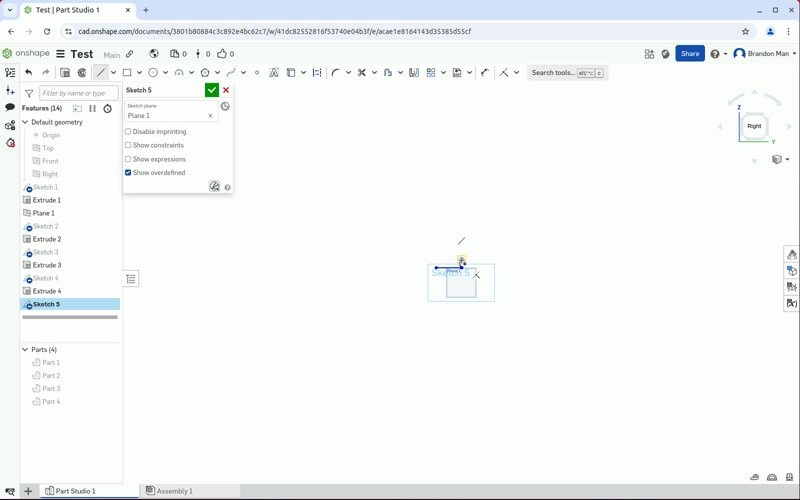
mouse_move(491, 259)
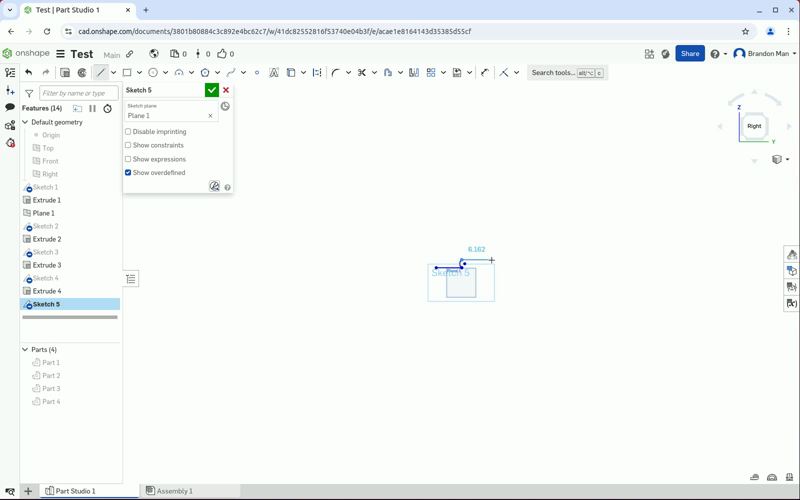
mouse_move(436, 259)
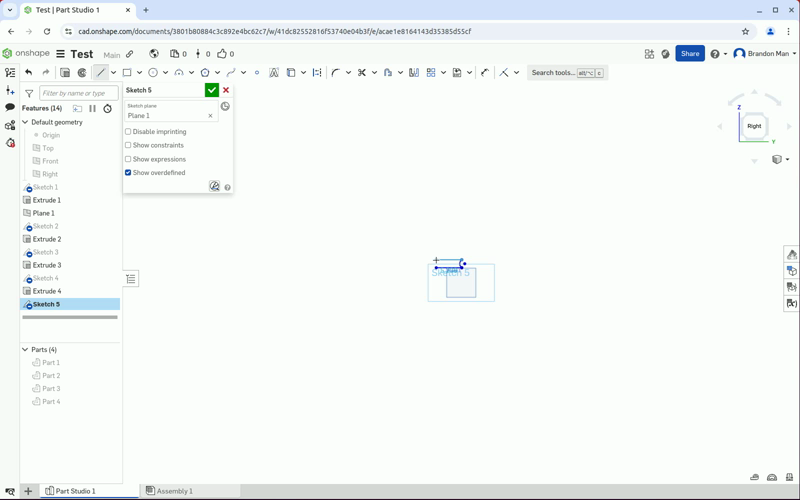
click(436, 259)
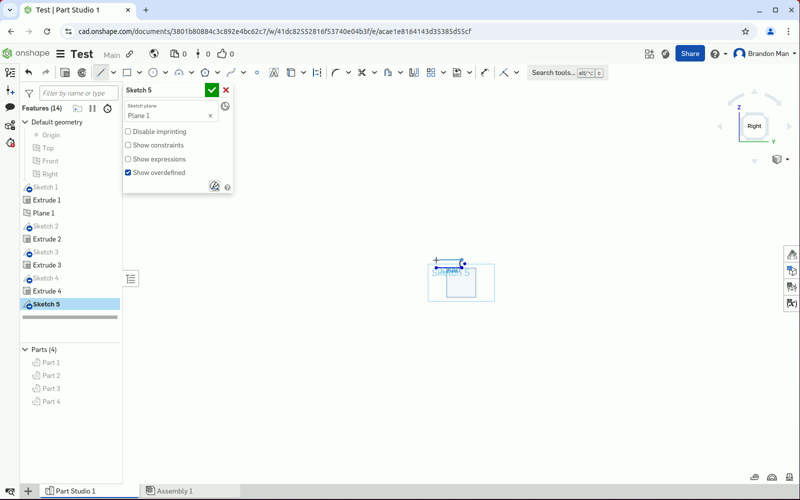
key_up(shift)
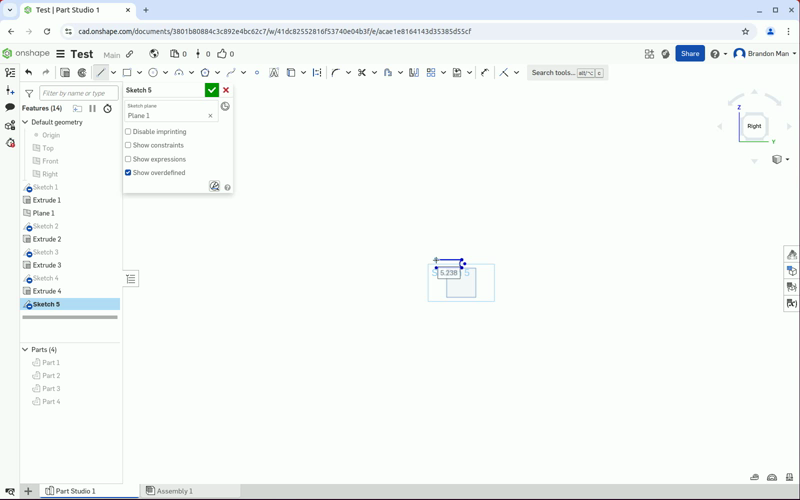
key(esc)
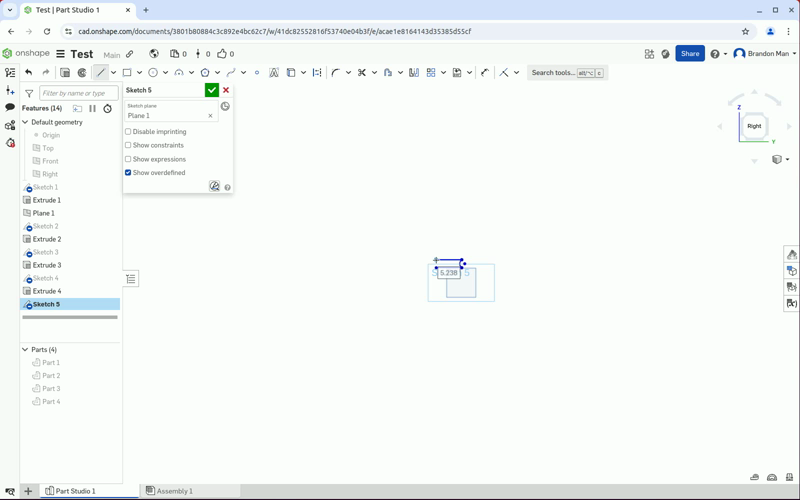
key(a)
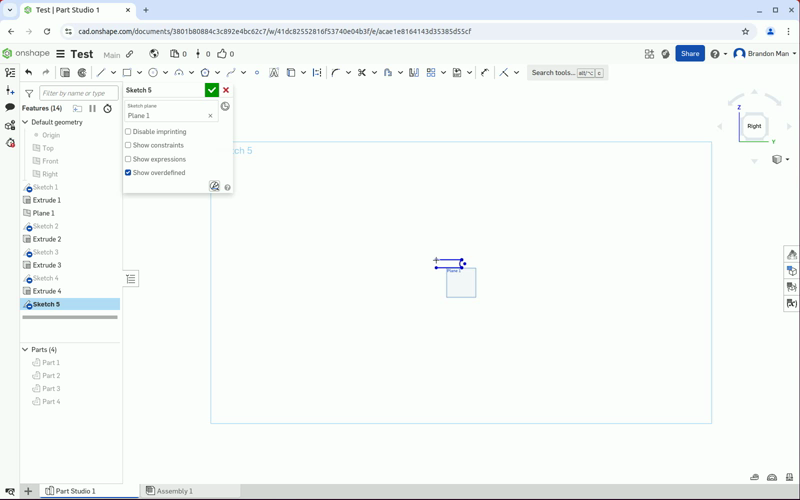
mouse_move(436, 259)
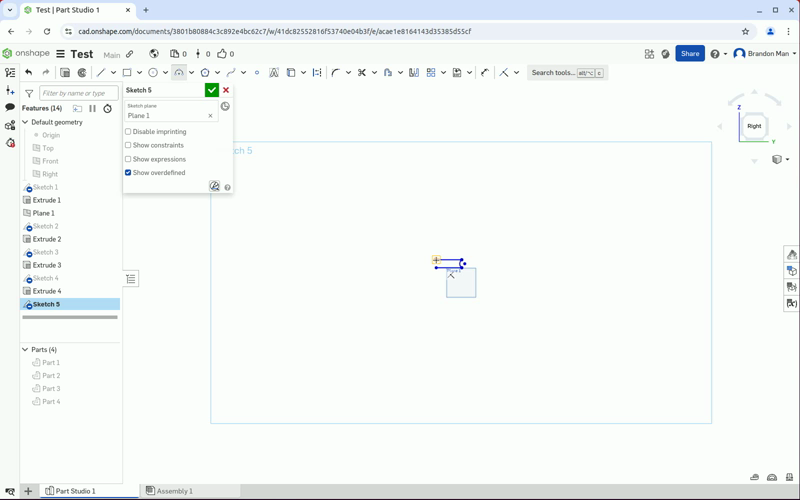
click(436, 259)
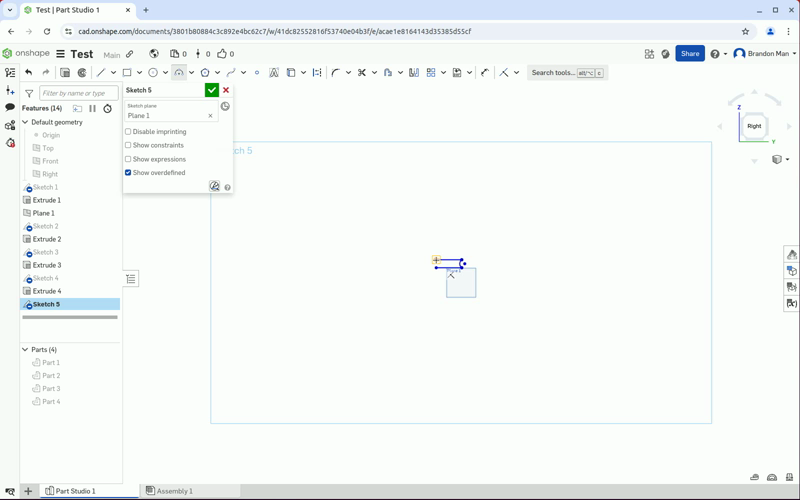
mouse_move(436, 267)
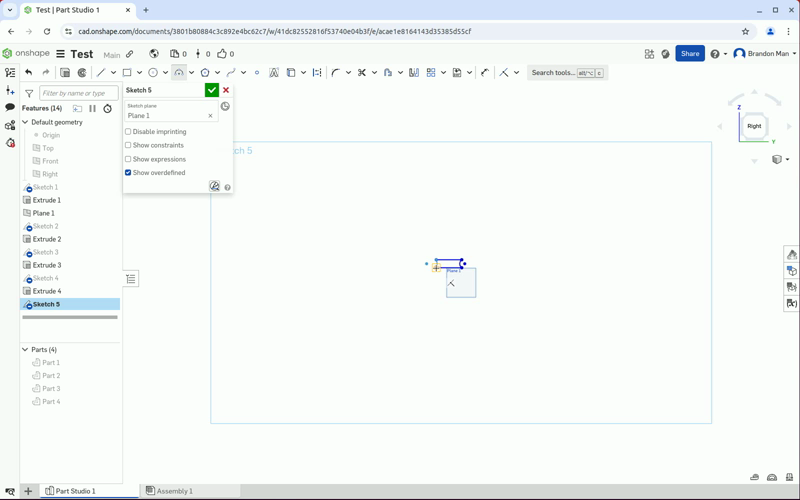
click(436, 267)
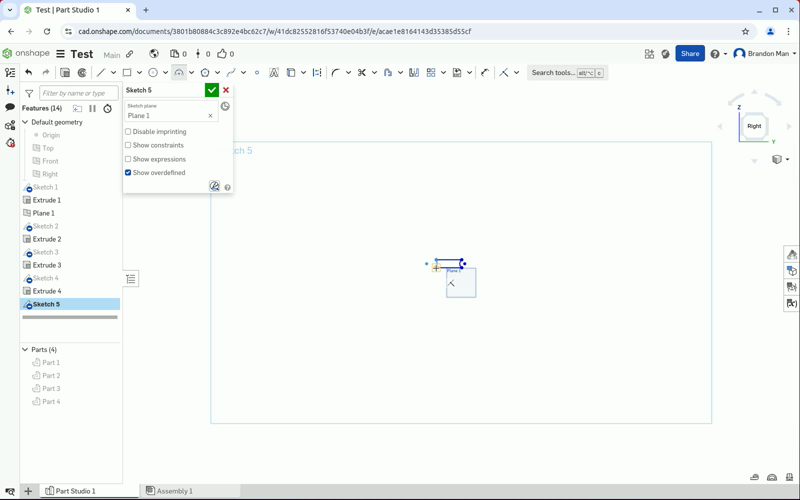
key_down(shift)
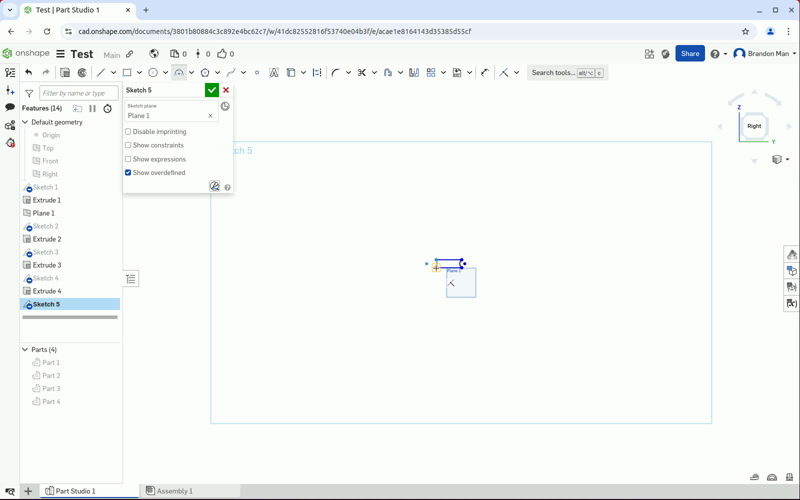
mouse_move(438, 263)
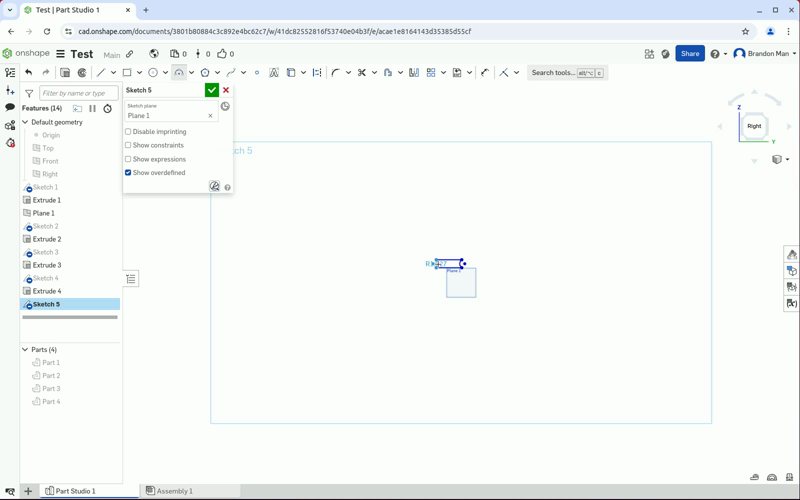
scroll(6)
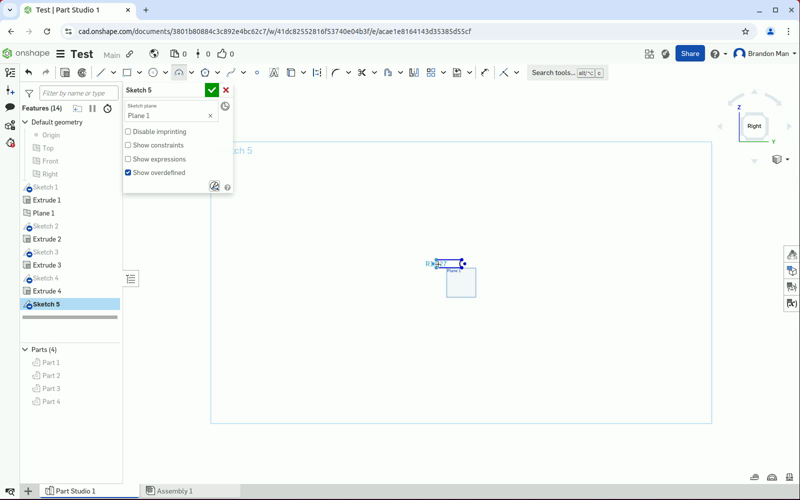
scroll(6)
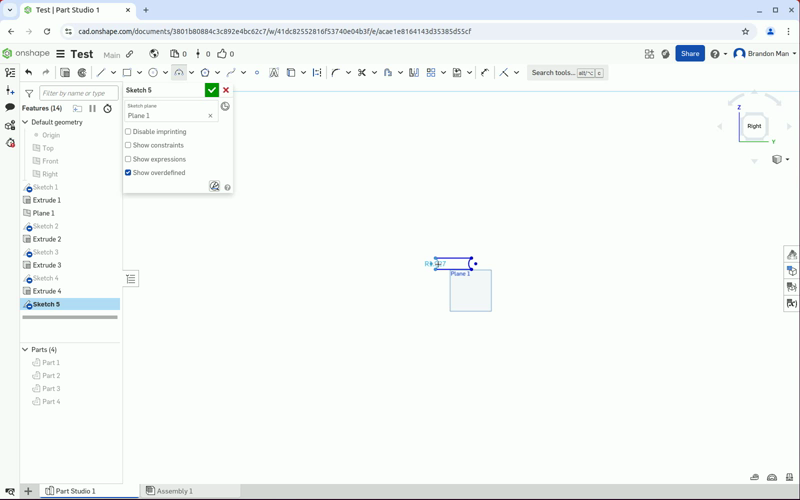
scroll(6)
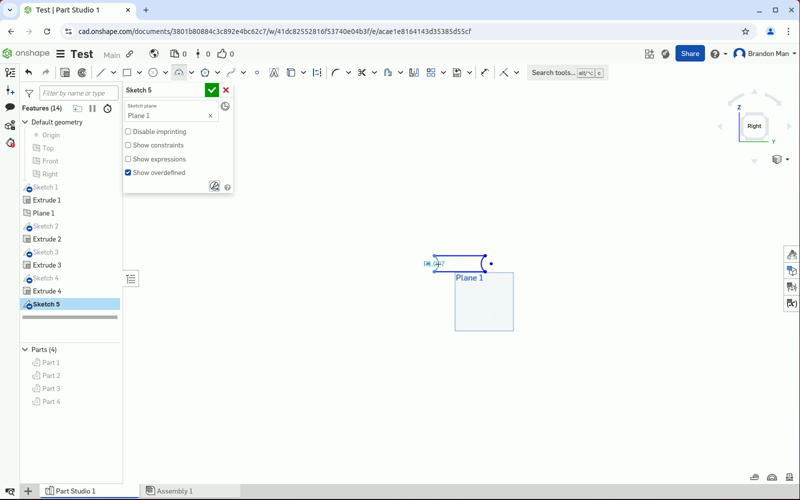
scroll(6)
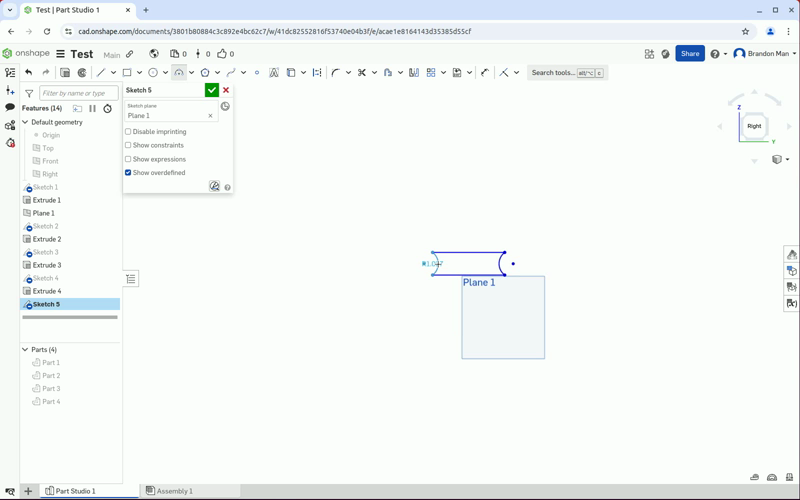
scroll(6)
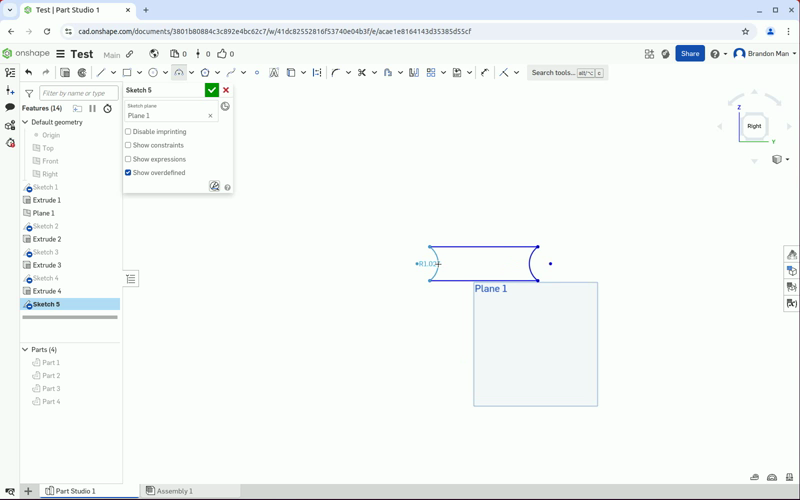
scroll(6)
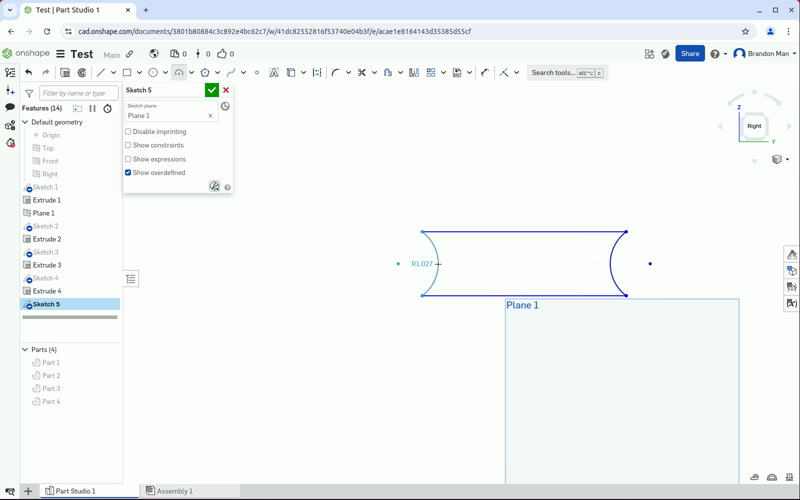
scroll(6)
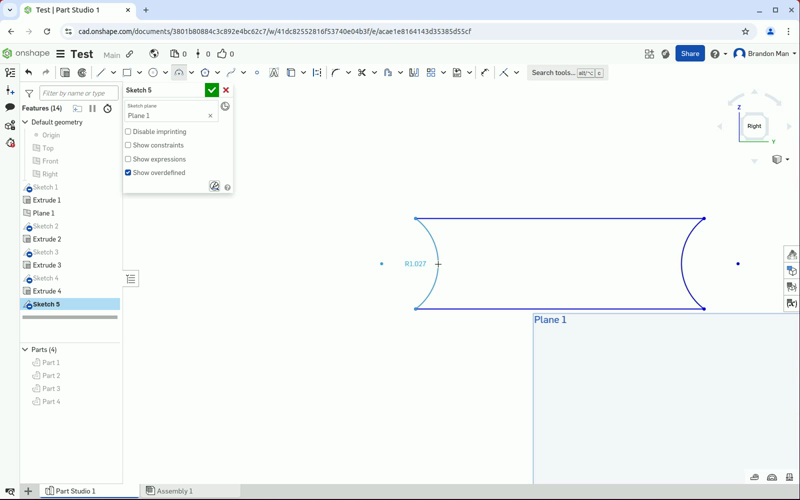
click(438, 263)
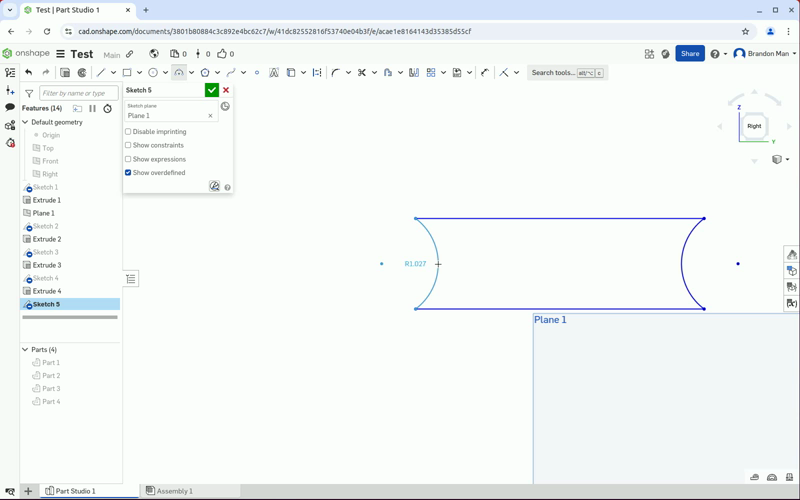
scroll(-6)
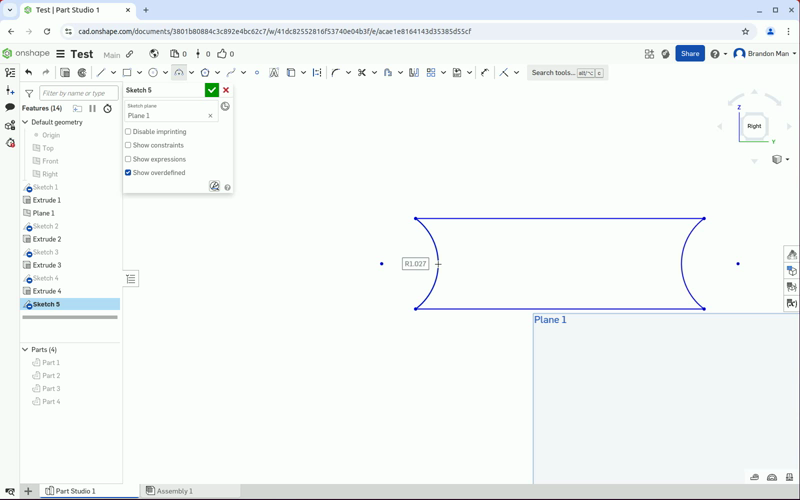
scroll(-6)
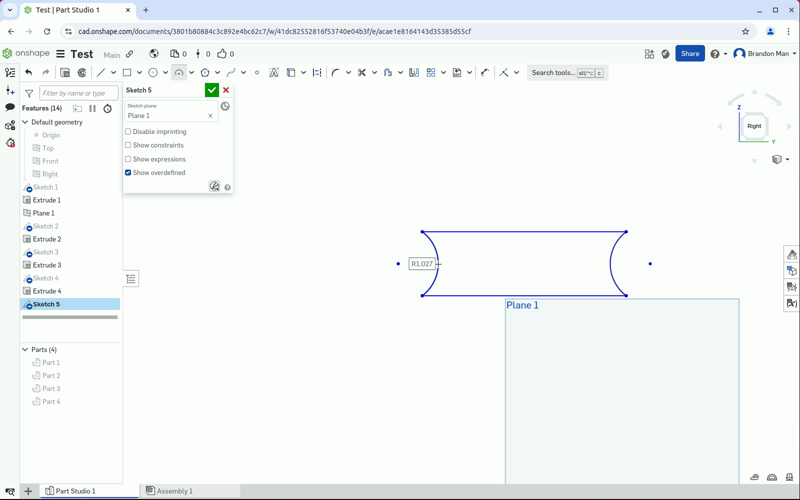
scroll(-6)
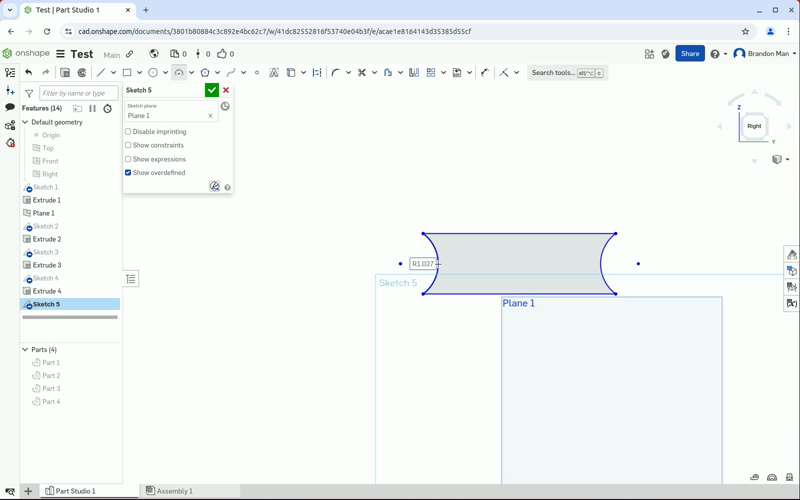
scroll(-6)
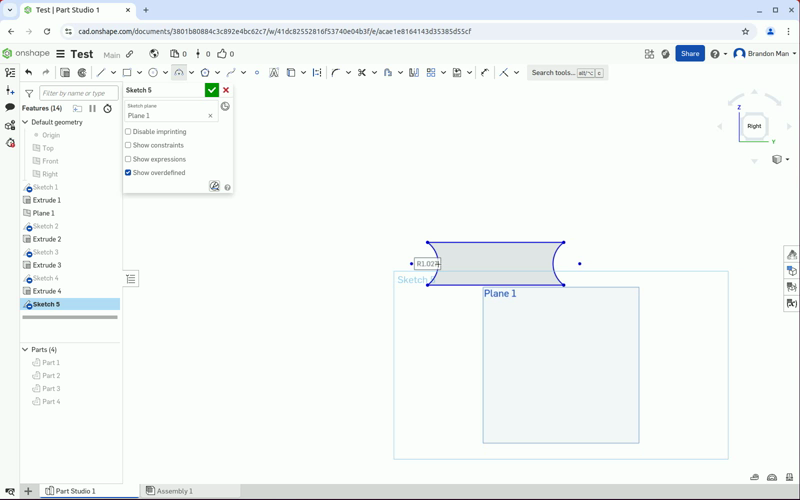
scroll(-6)
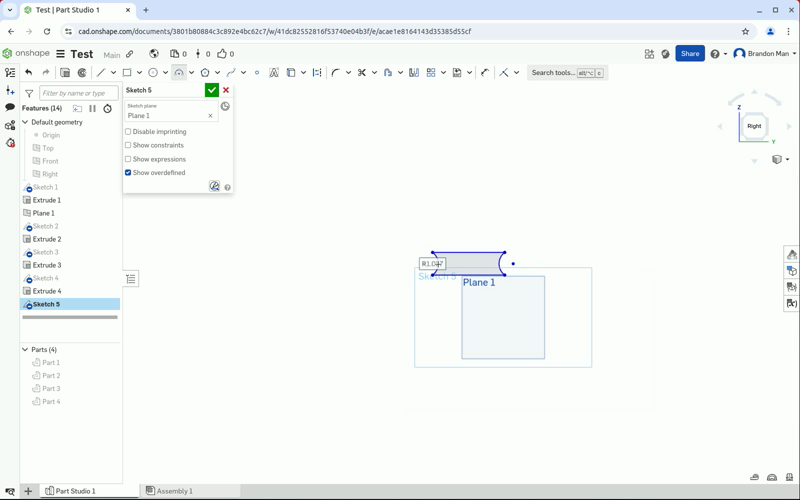
scroll(-6)
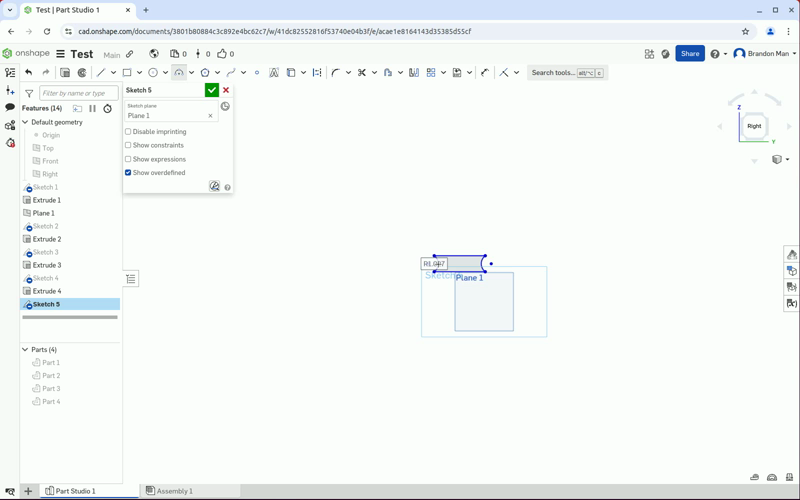
scroll(-6)
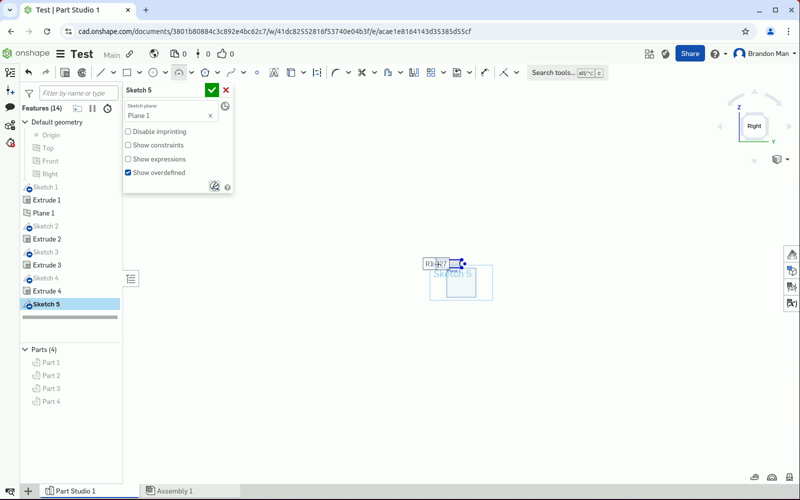
key_up(shift)
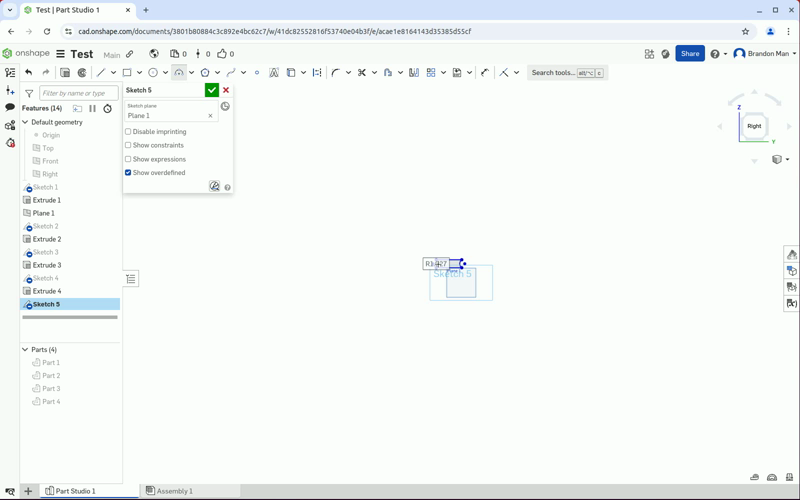
key(esc)
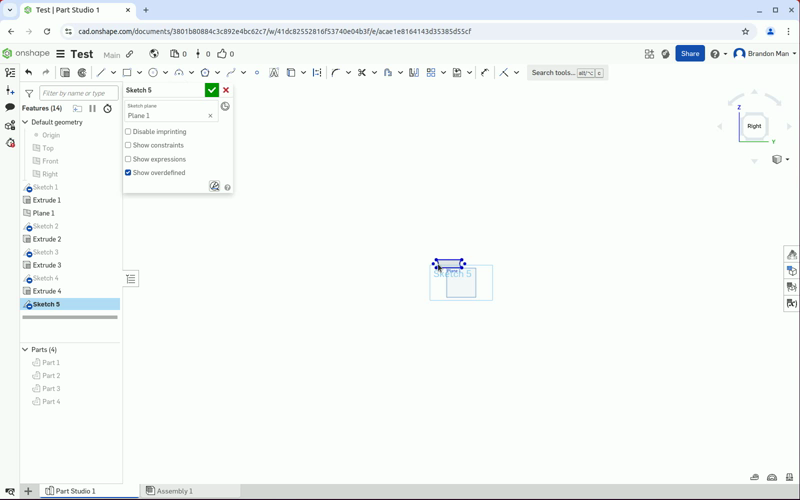
mouse_move(447, 261)
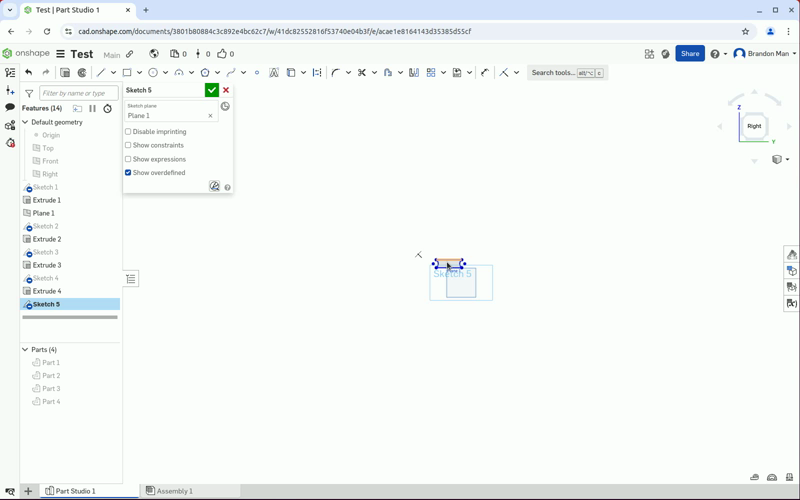
scroll(6)
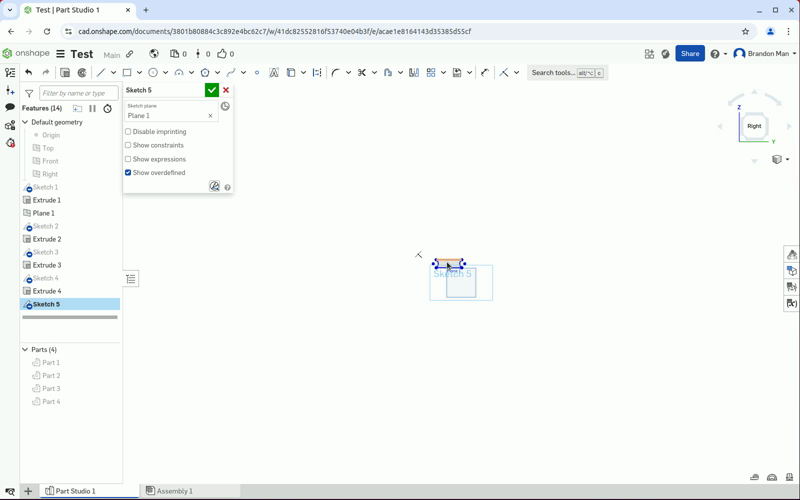
scroll(6)
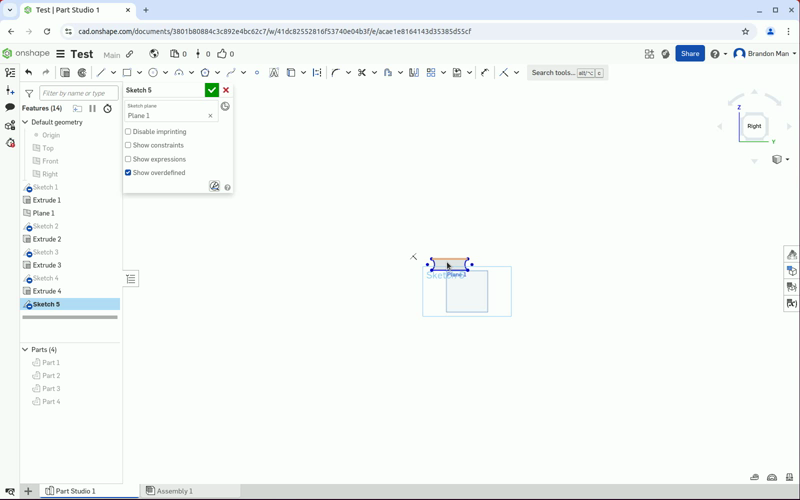
scroll(6)
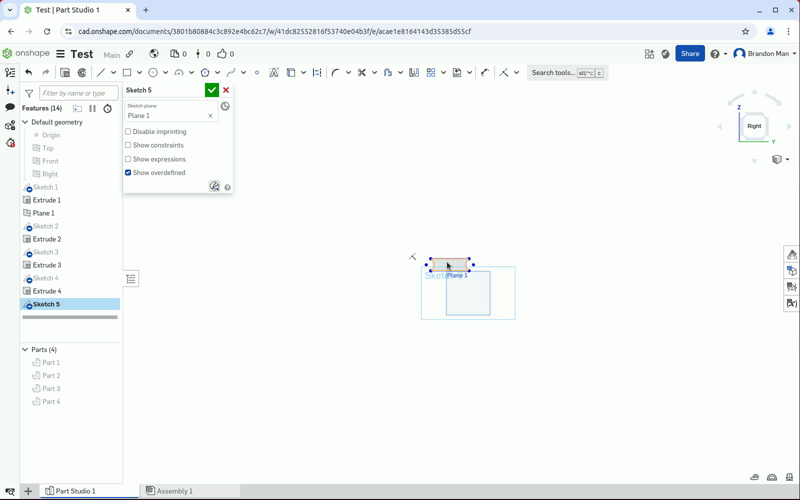
scroll(6)
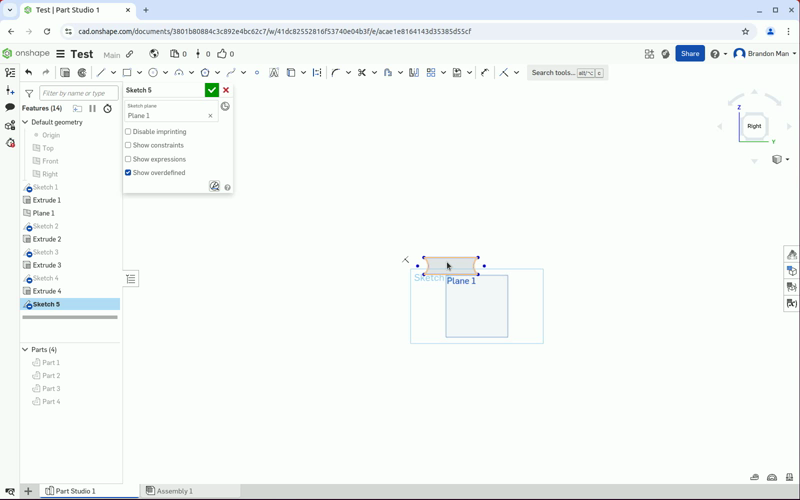
scroll(6)
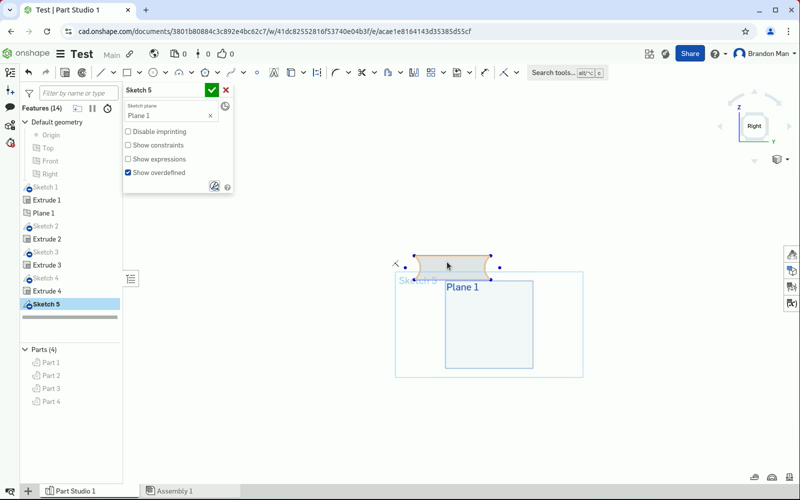
scroll(6)
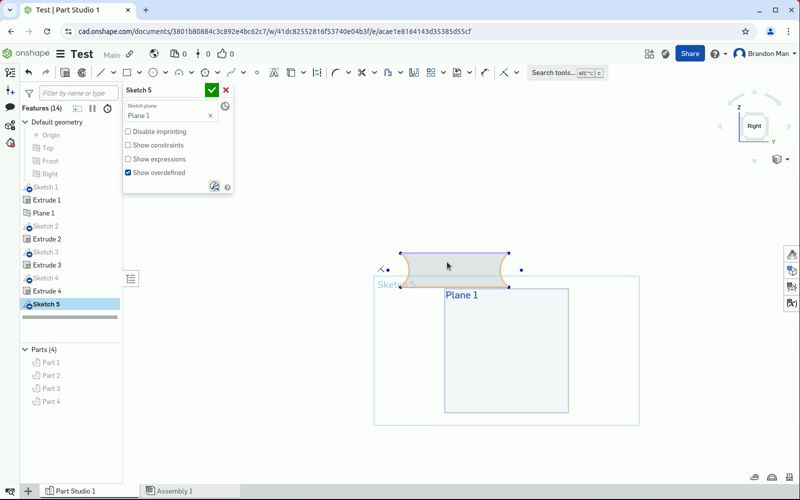
scroll(6)
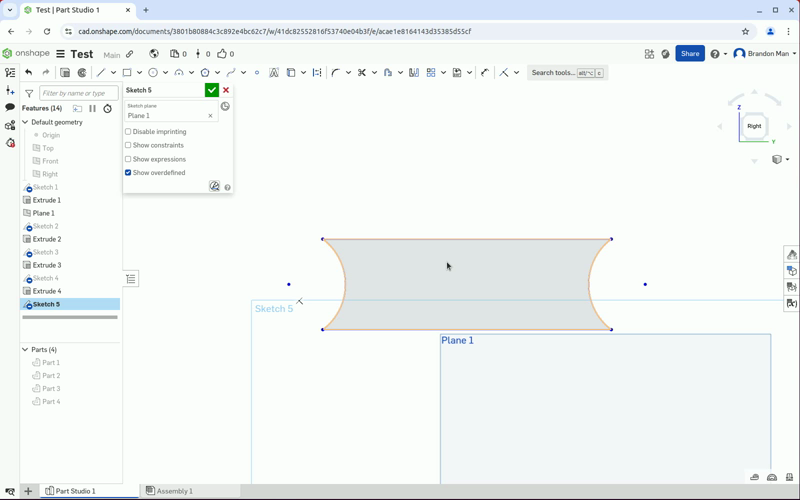
click(447, 261)
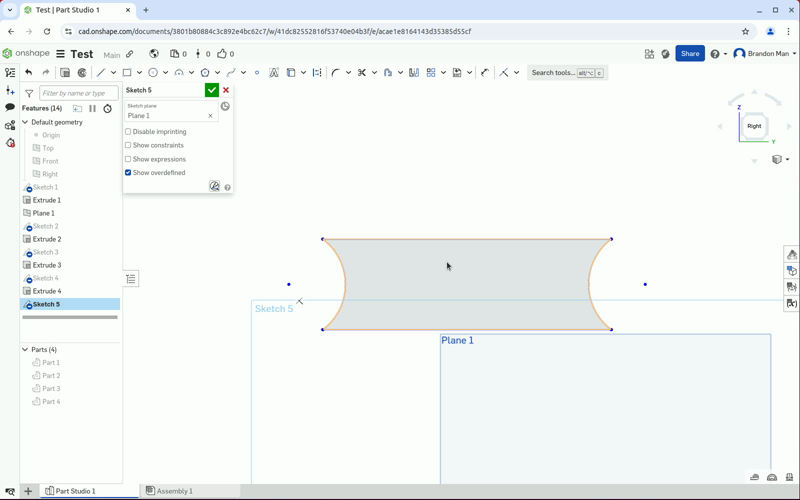
scroll(-6)
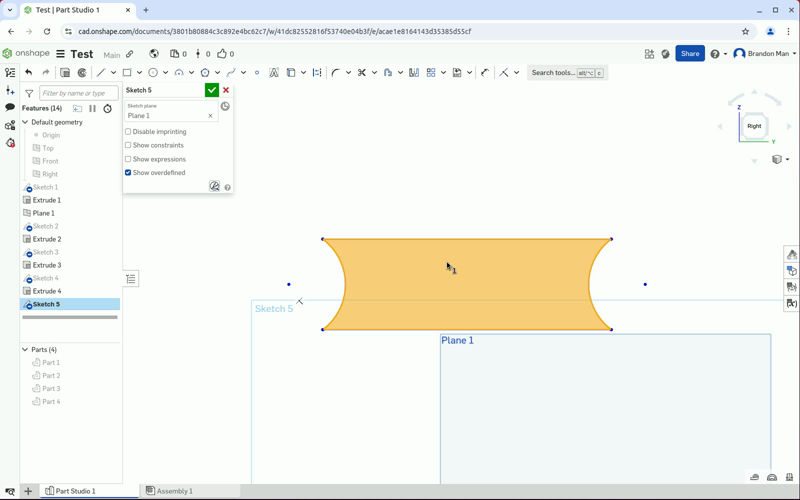
scroll(-6)
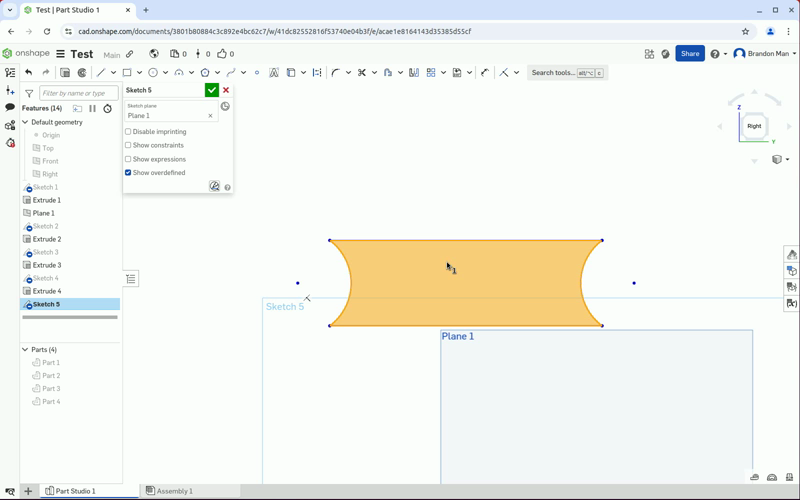
scroll(-6)
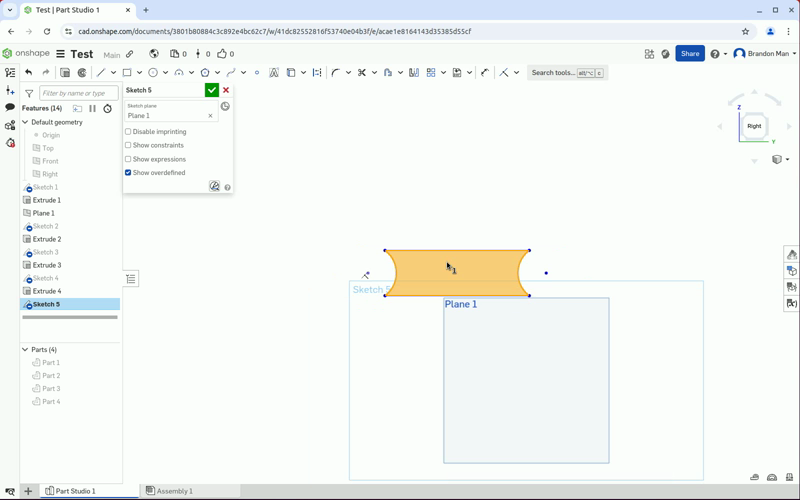
scroll(-6)
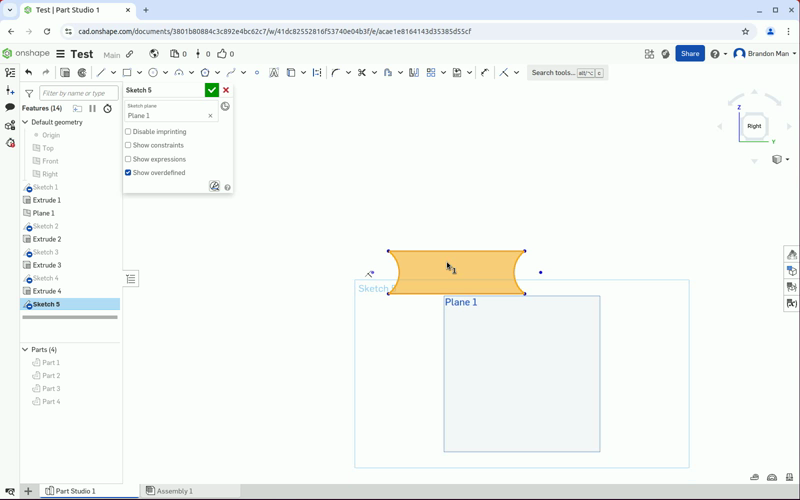
scroll(-6)
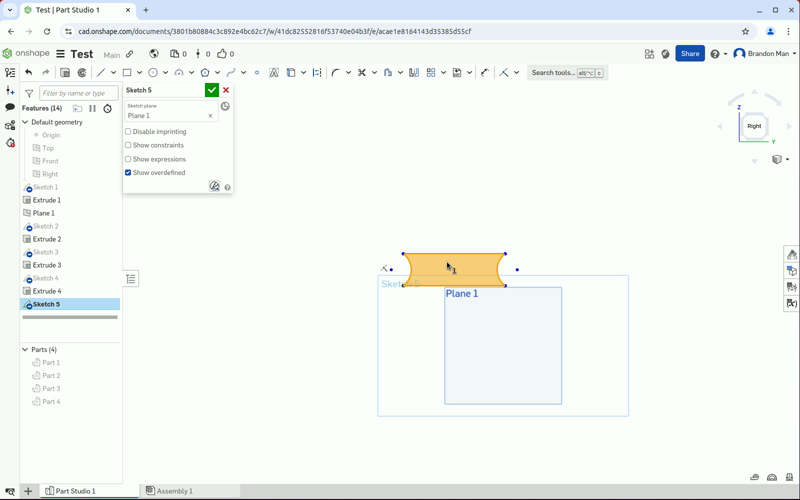
scroll(-6)
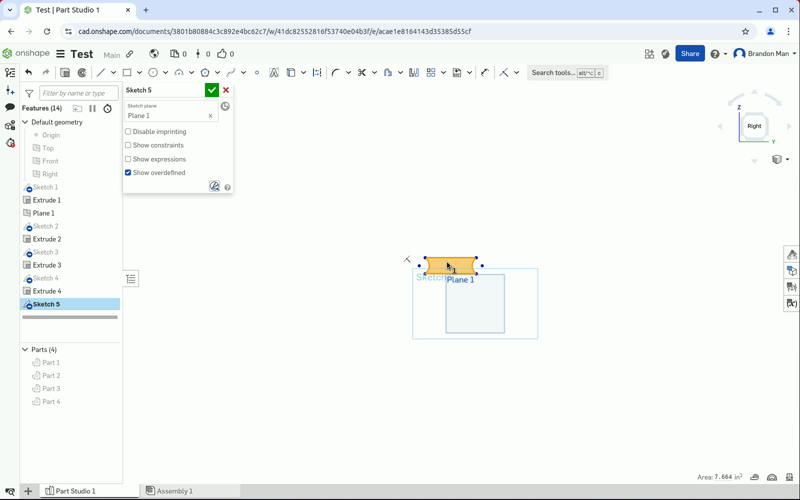
scroll(-6)
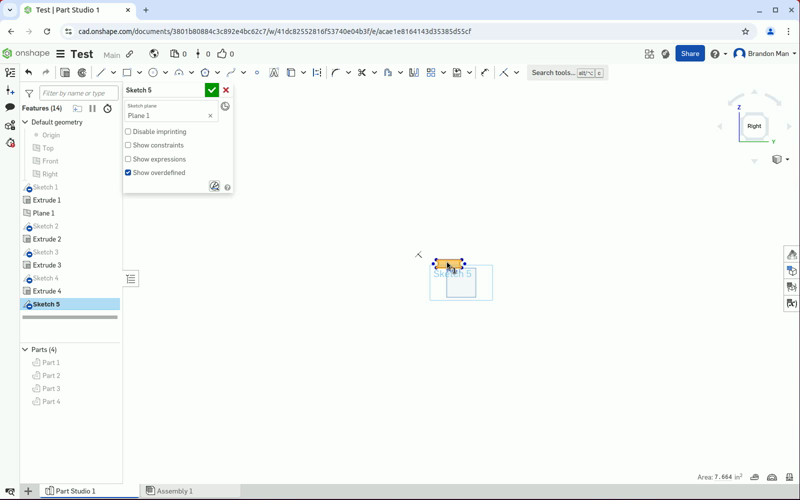
mouse_move(73, 352)
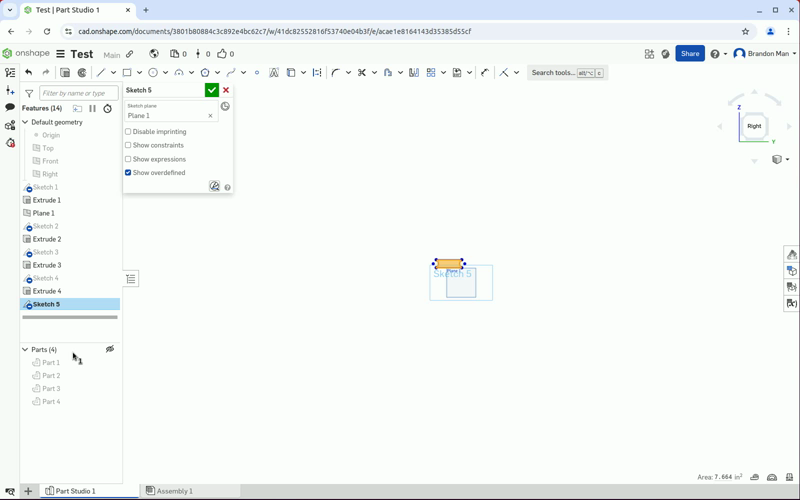
key(shift+y)
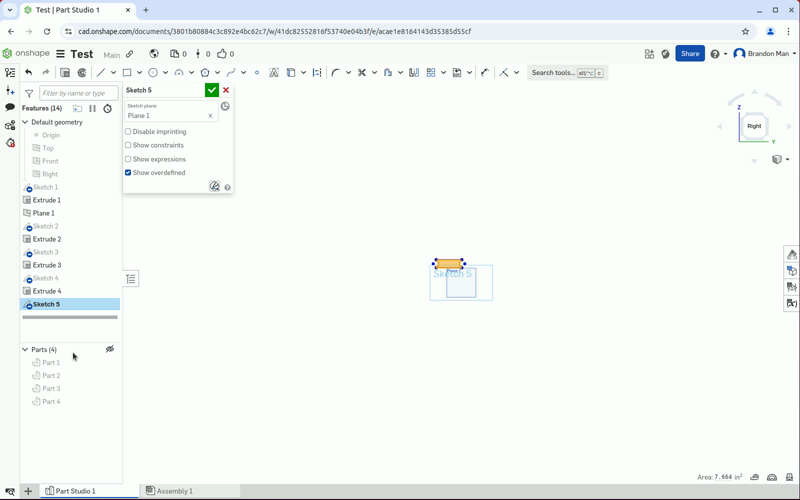
key(shift+e)
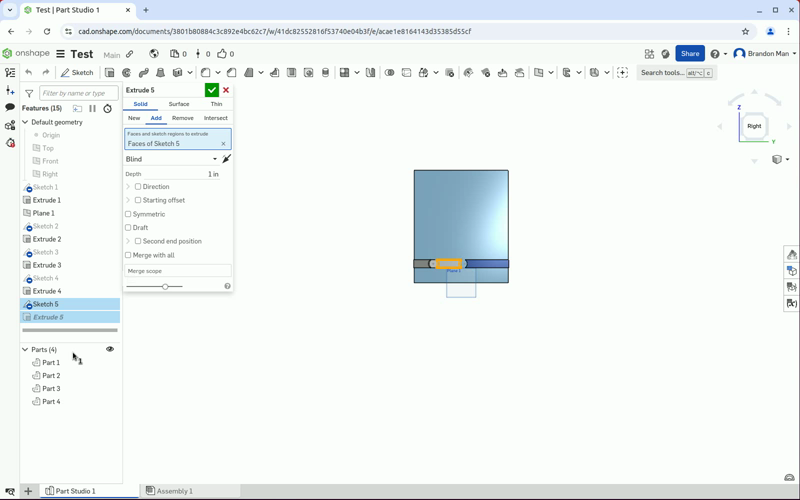
mouse_move(143, 106)
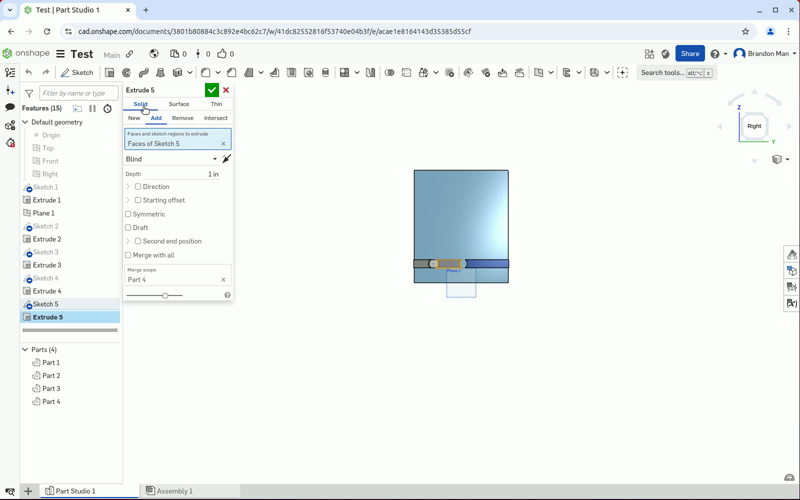
click(143, 106)
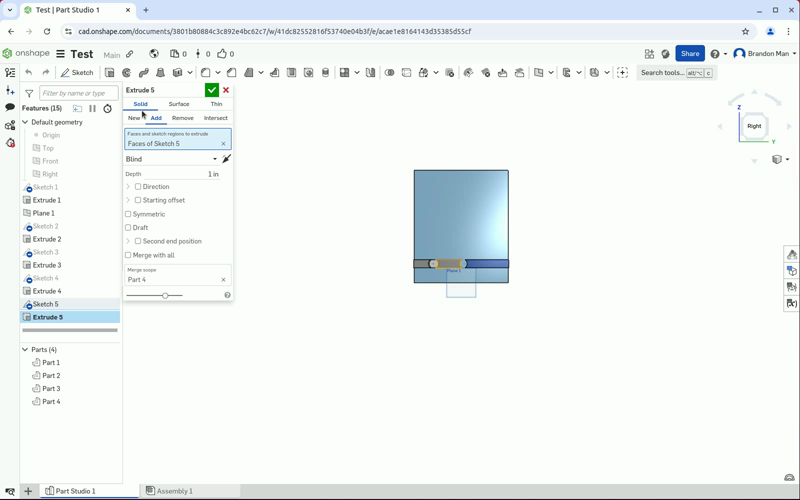
mouse_move(137, 120)
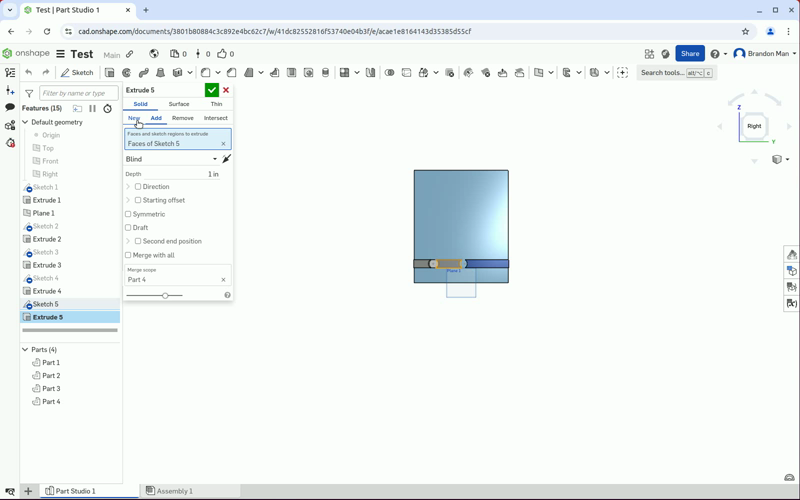
click(137, 120)
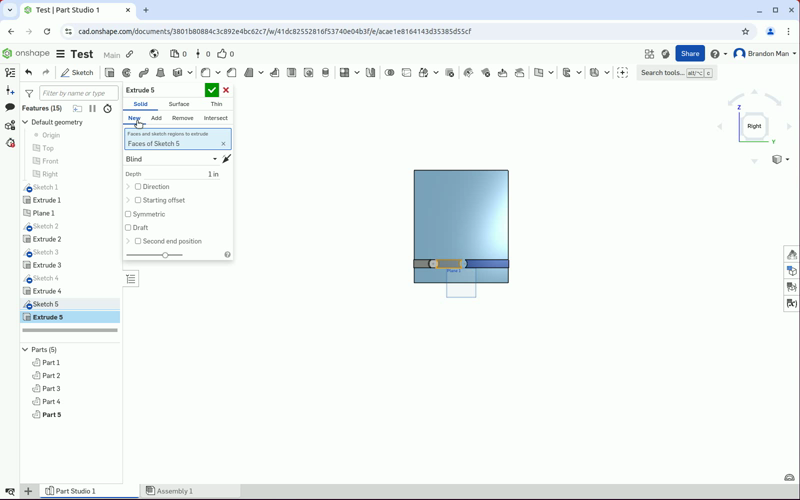
key(tab, 4)
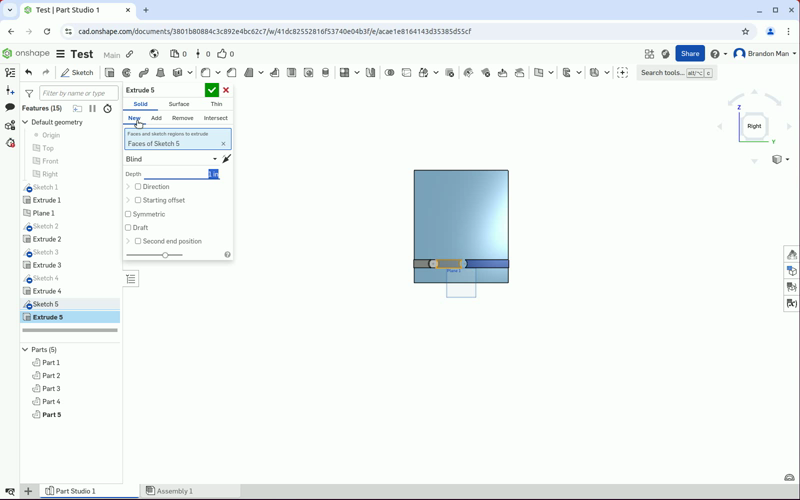
text(0.722)
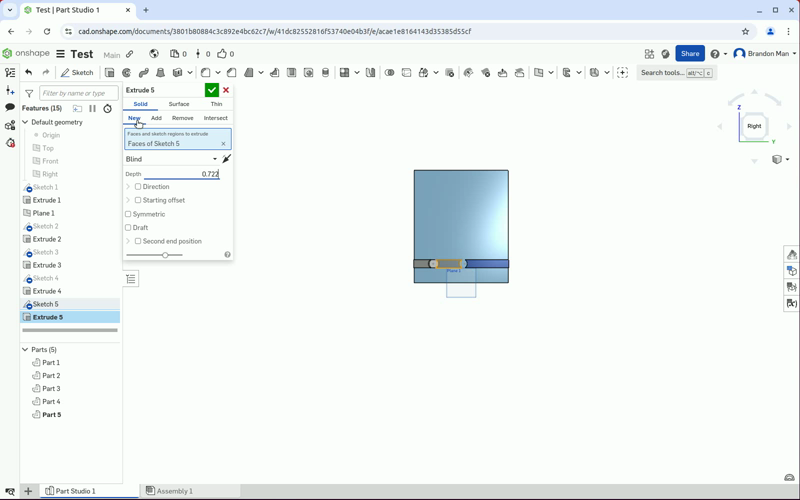
key(enter)
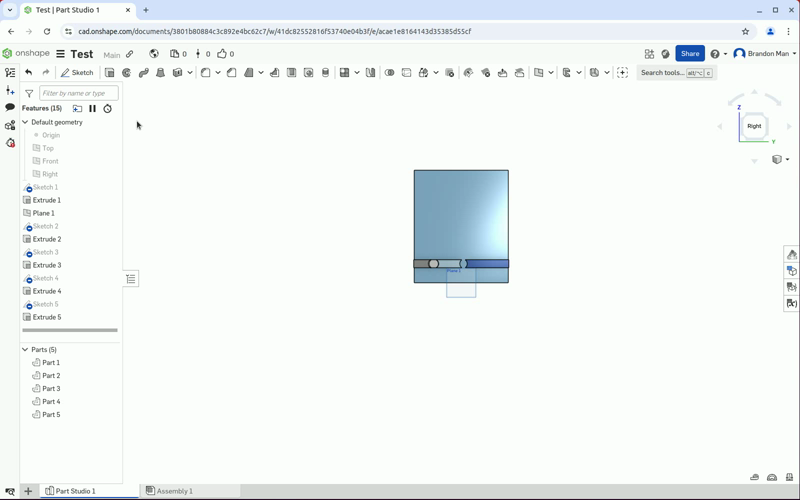
key(shift+h)
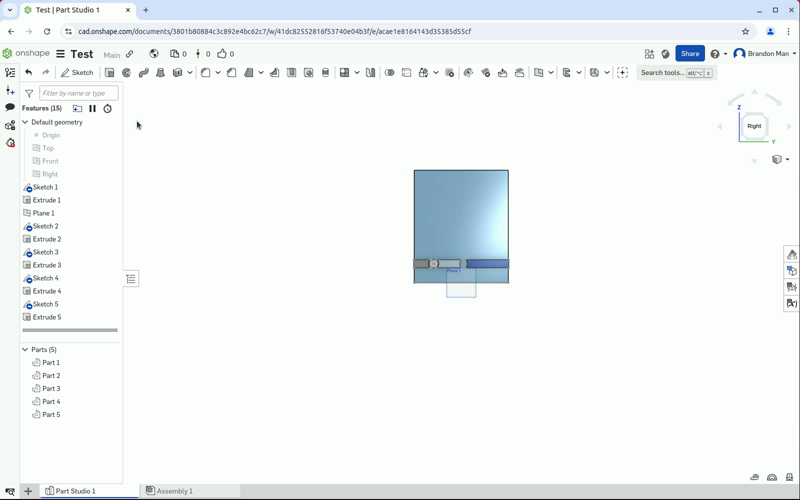
key(shift+h)
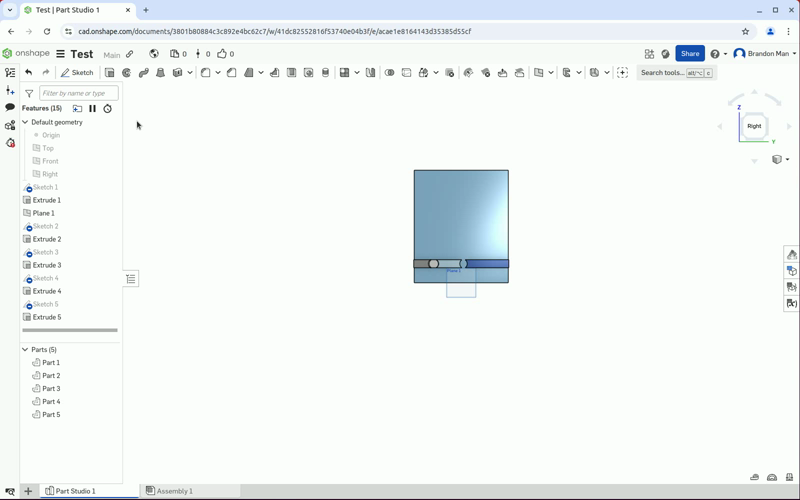
mouse_move(73, 189)
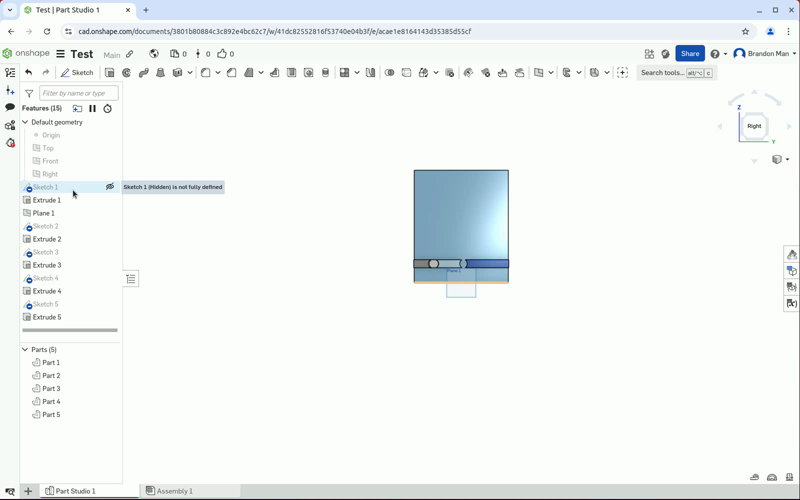
click(73, 189)
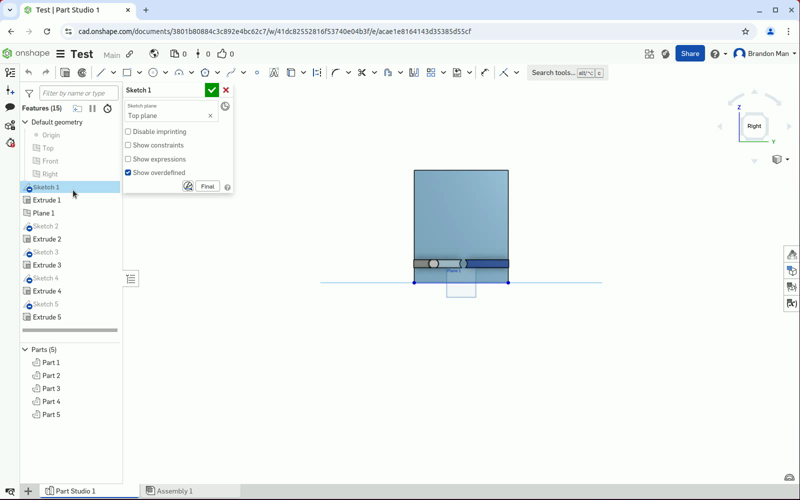
mouse_move(229, 92)
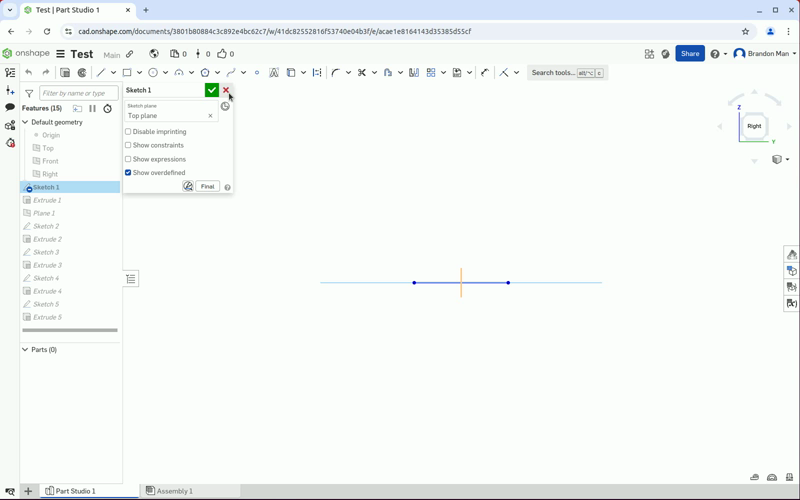
click(229, 92)
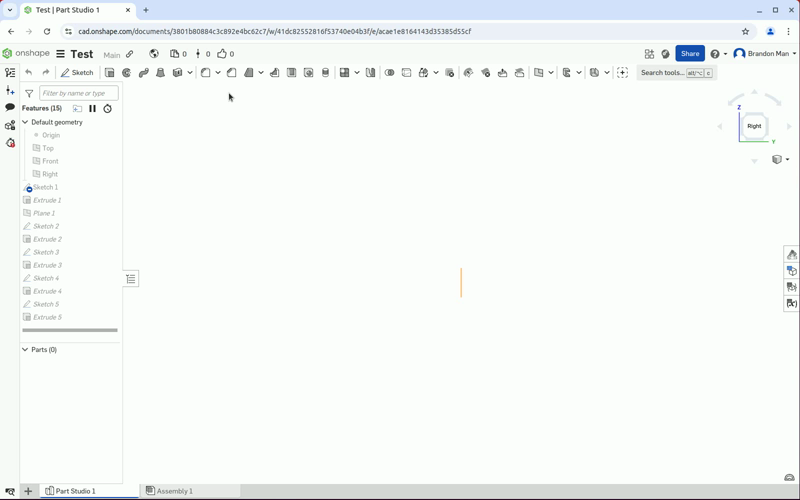
key(shift+s)
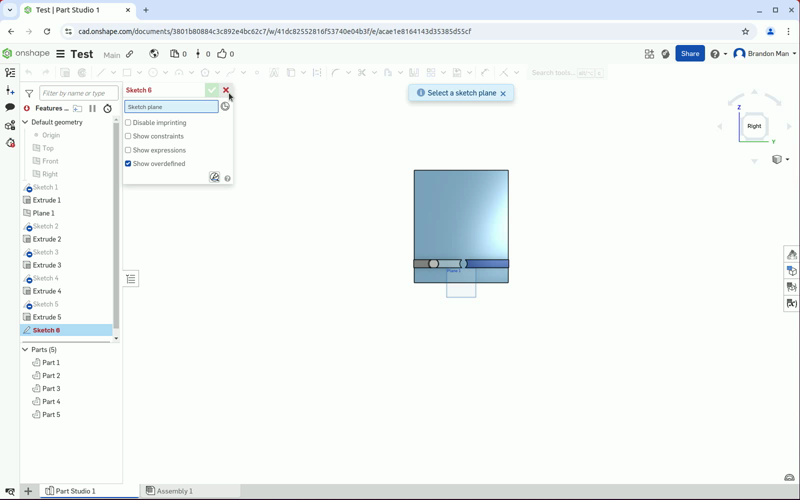
mouse_move(69, 215)
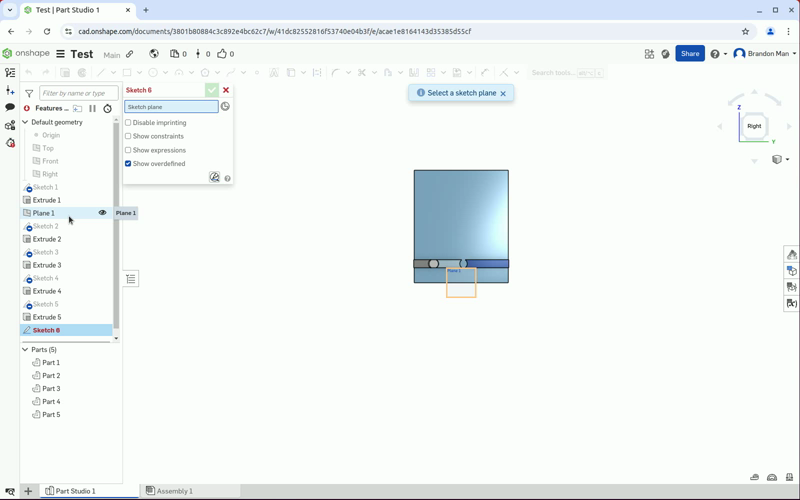
click(69, 215)
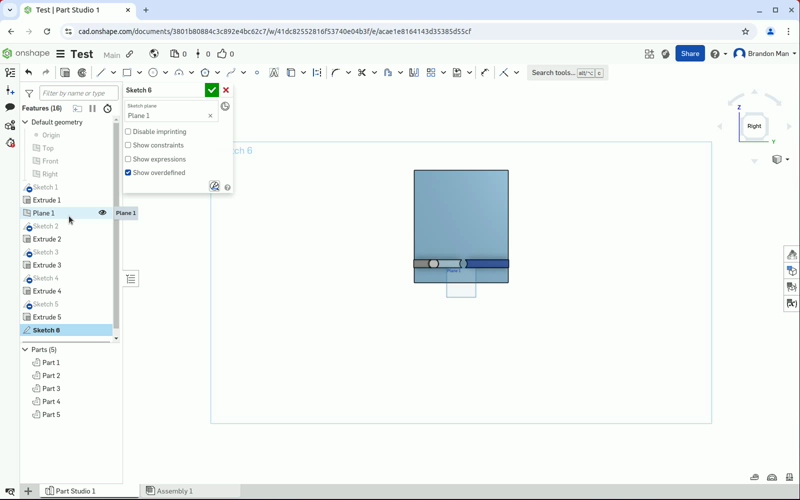
mouse_move(73, 352)
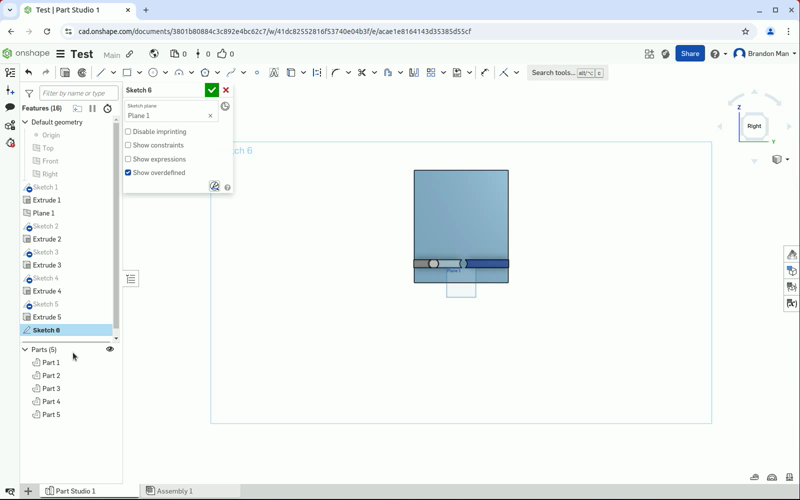
key(y)
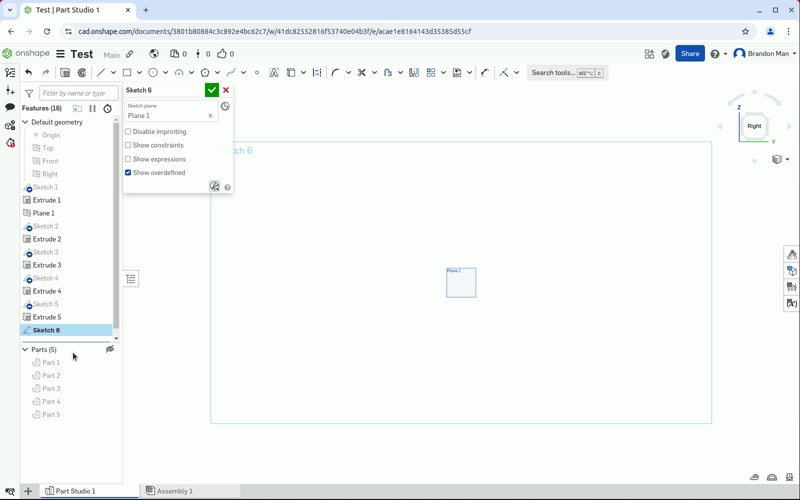
key(l)
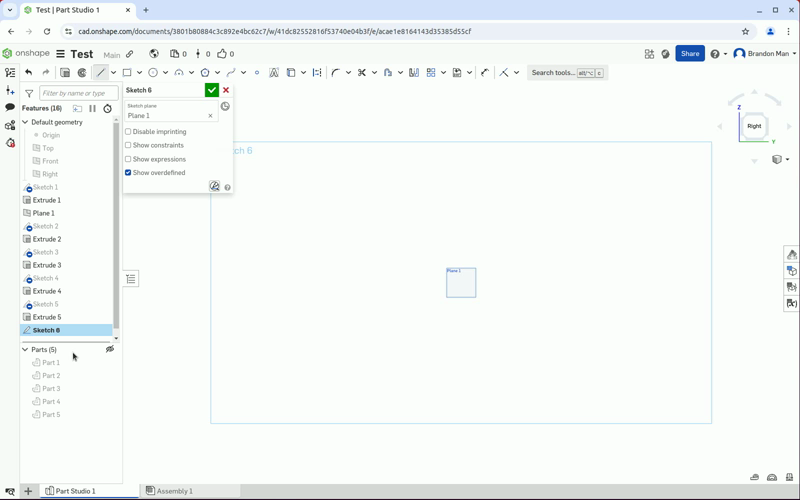
key_down(shift)
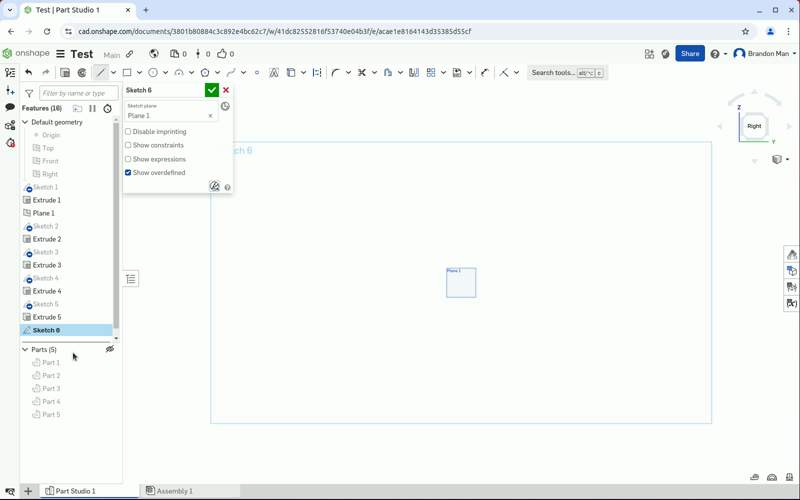
mouse_move(459, 267)
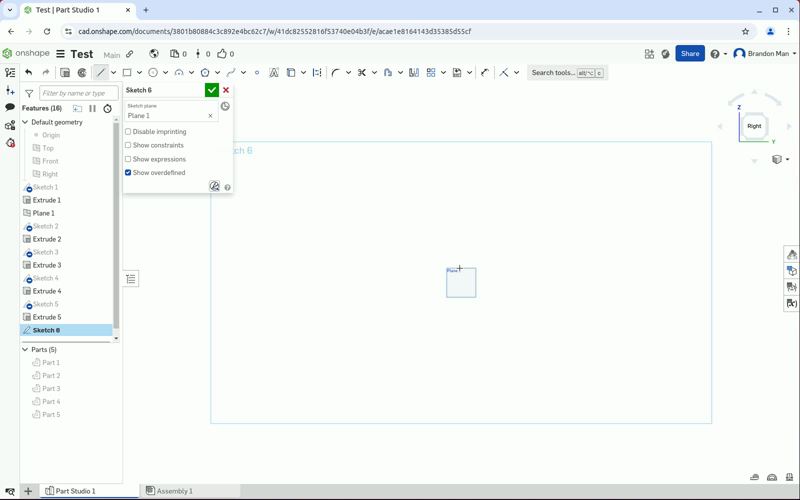
click(459, 267)
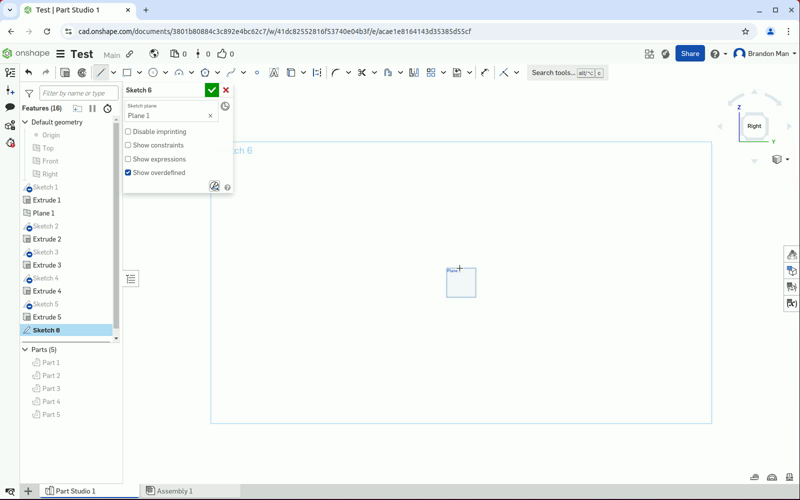
key_up(shift)
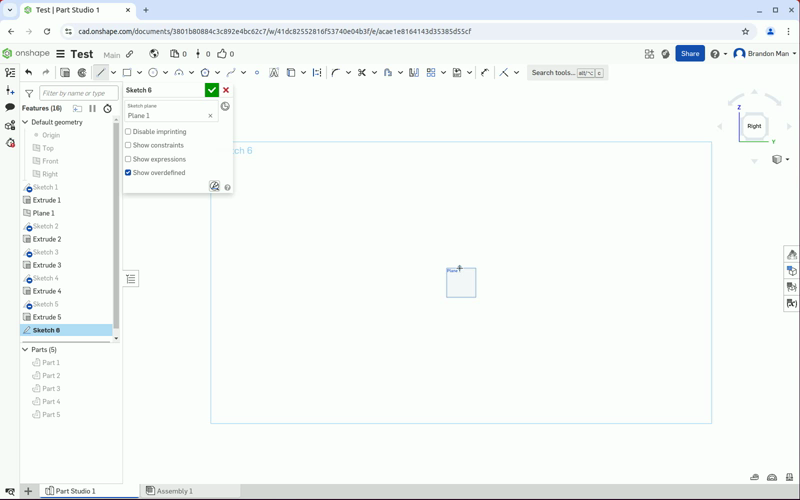
key_down(shift)
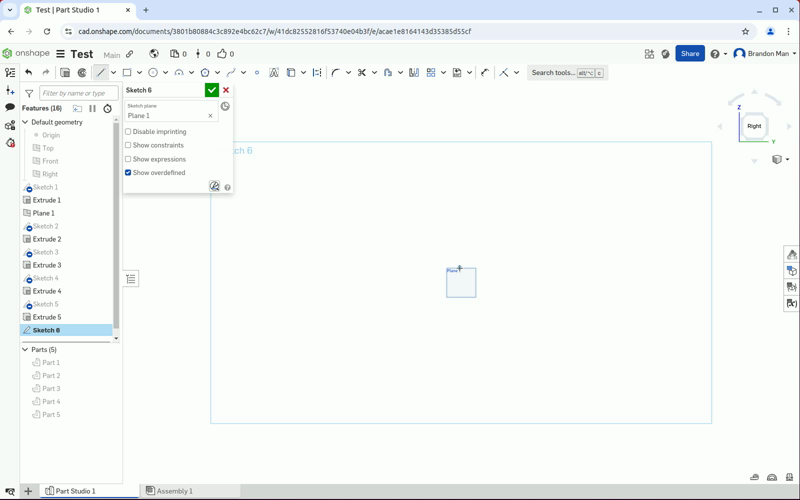
mouse_move(489, 267)
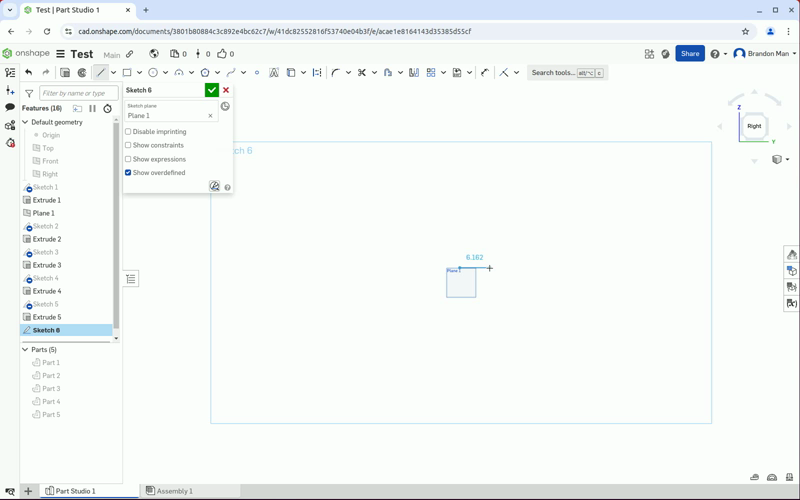
mouse_move(465, 267)
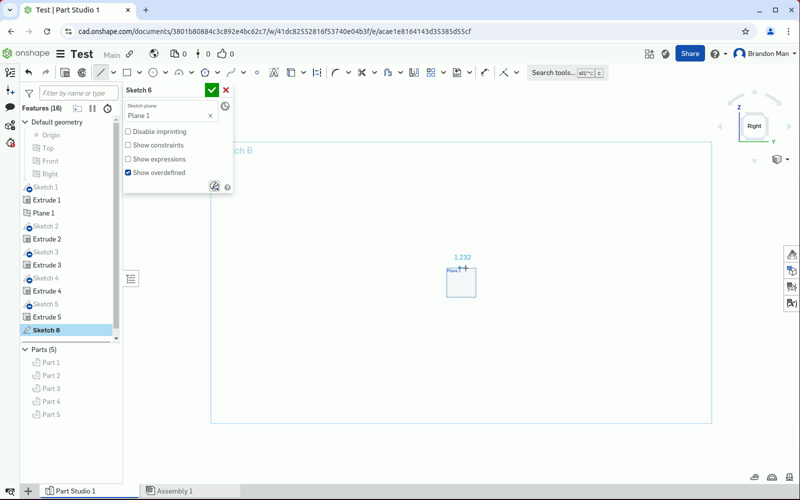
scroll(6)
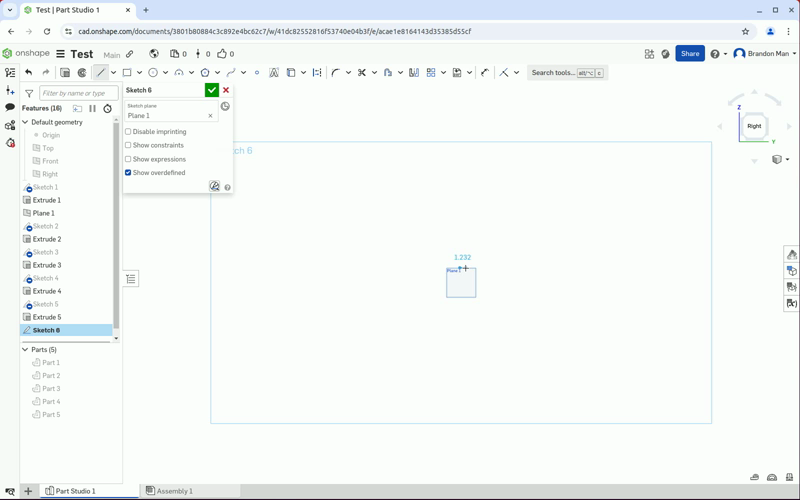
scroll(6)
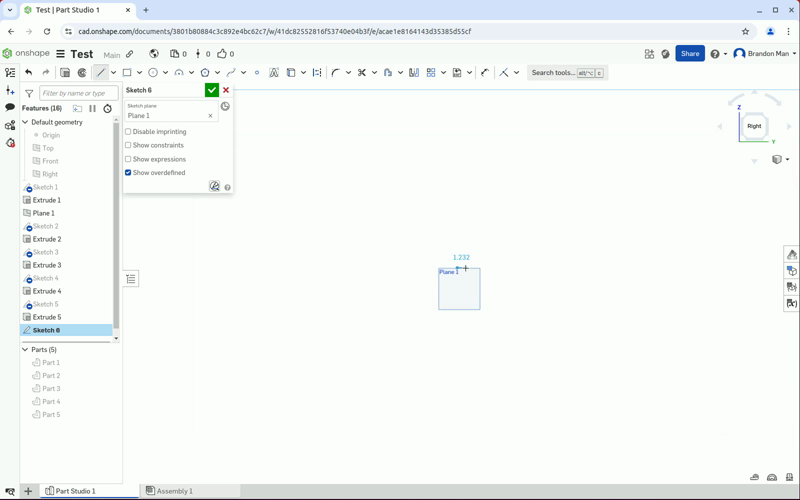
scroll(6)
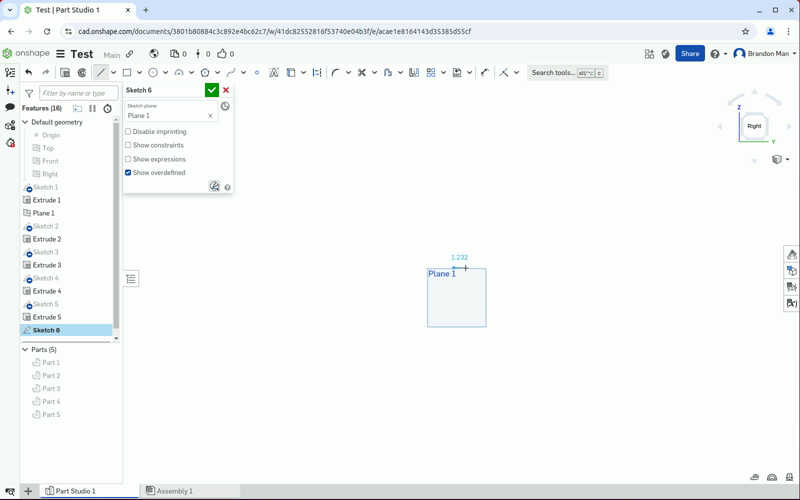
scroll(6)
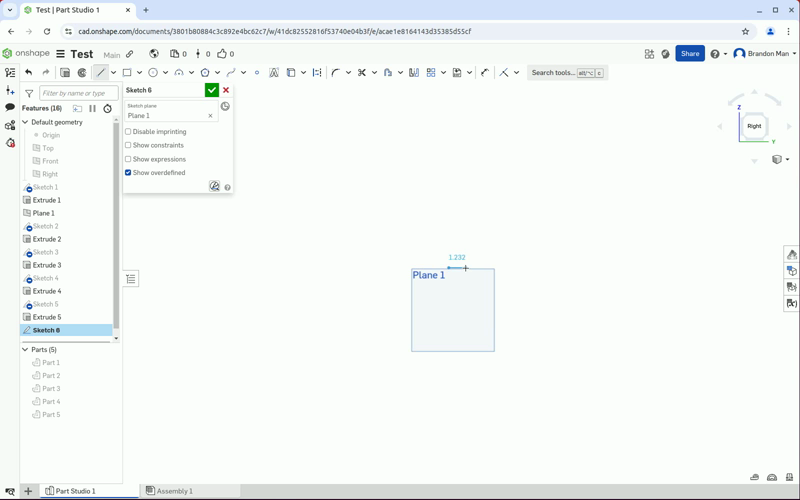
scroll(6)
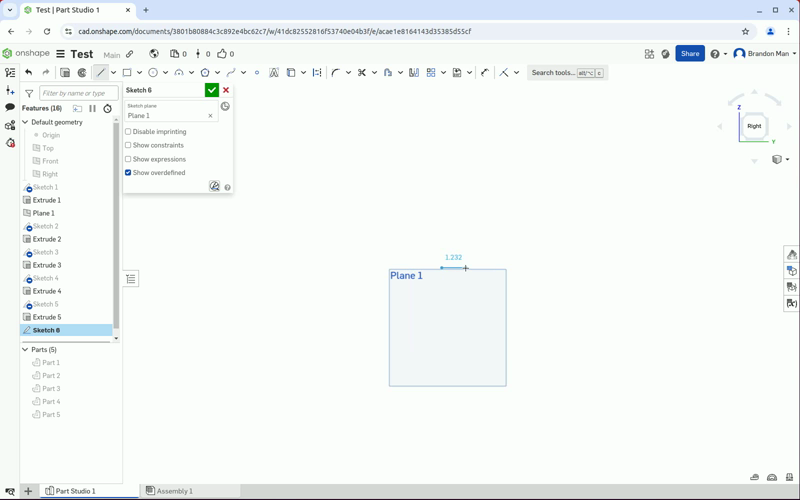
scroll(6)
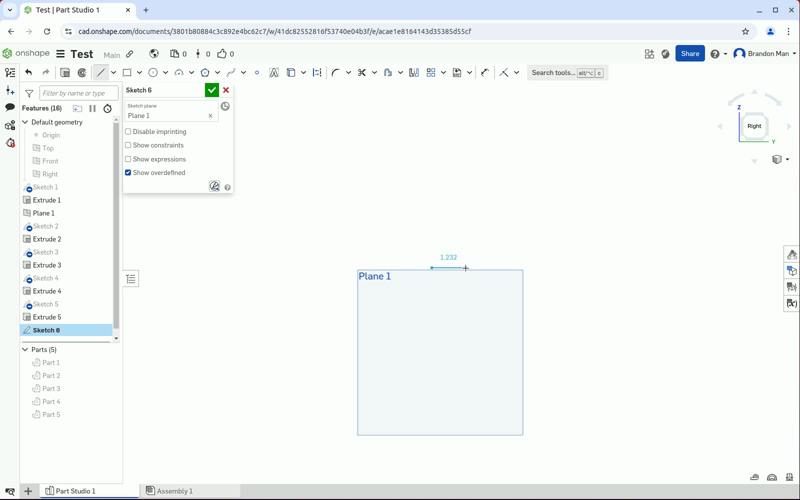
scroll(6)
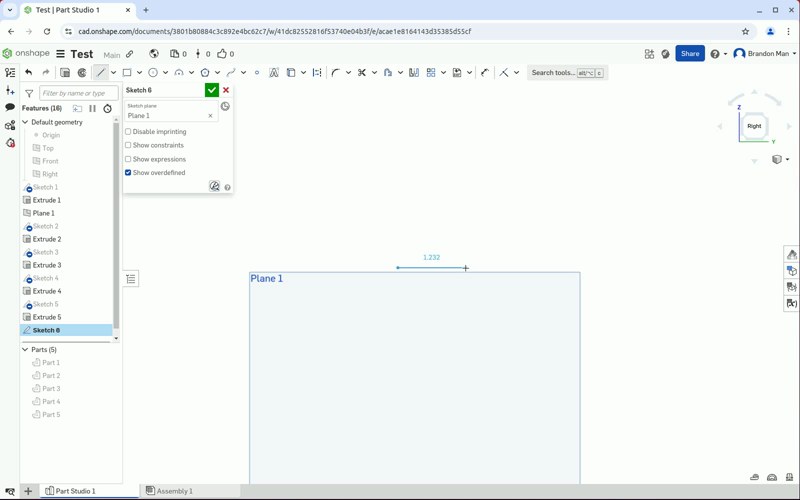
click(465, 267)
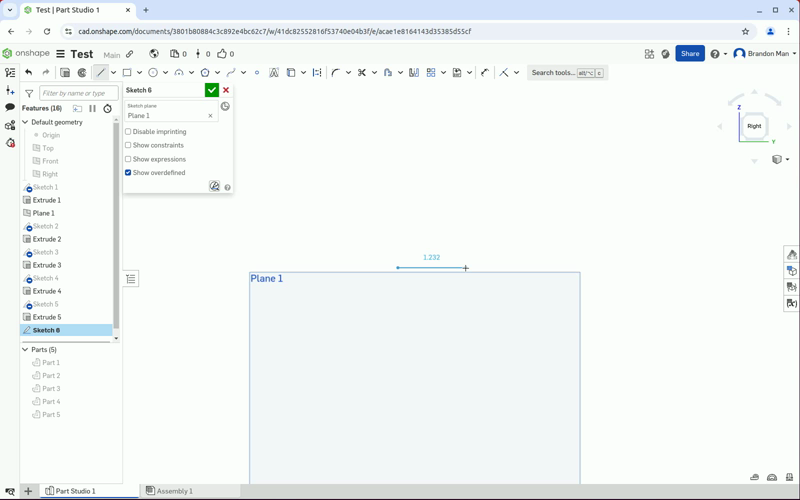
scroll(-6)
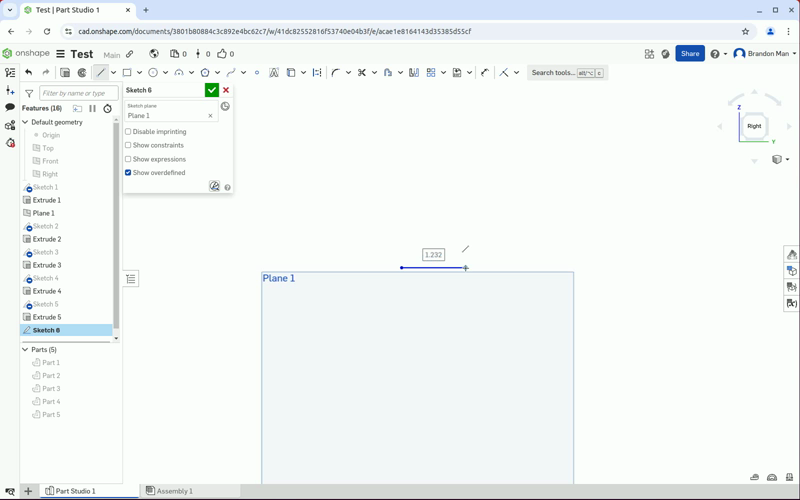
scroll(-6)
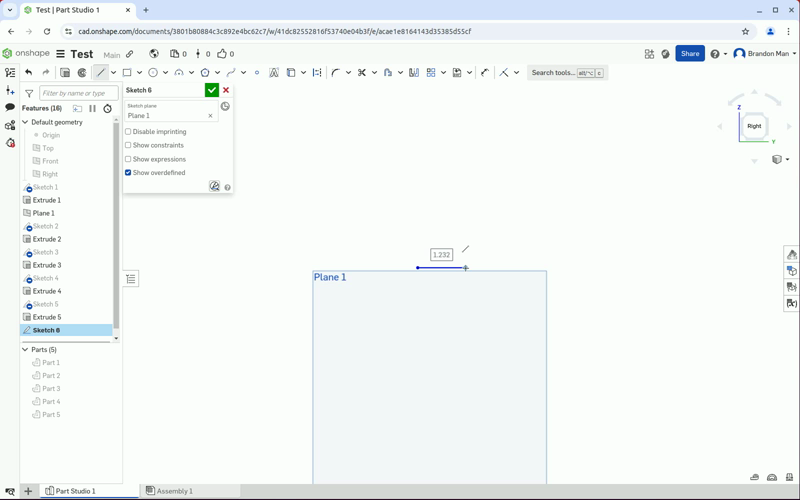
scroll(-6)
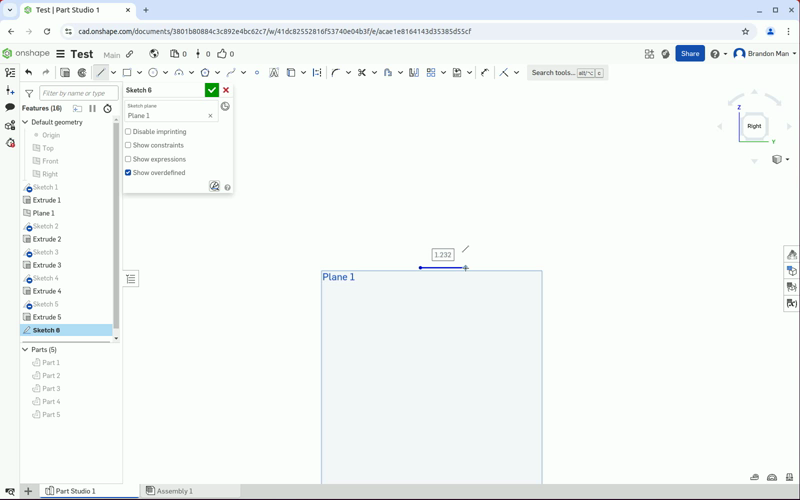
scroll(-6)
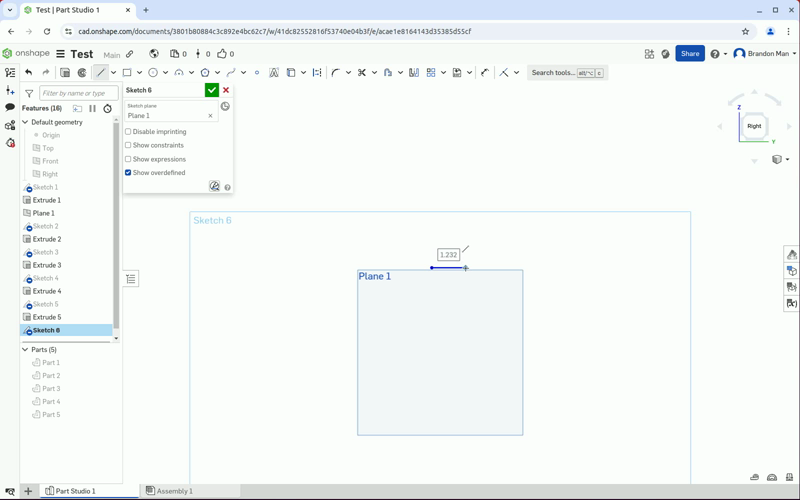
scroll(-6)
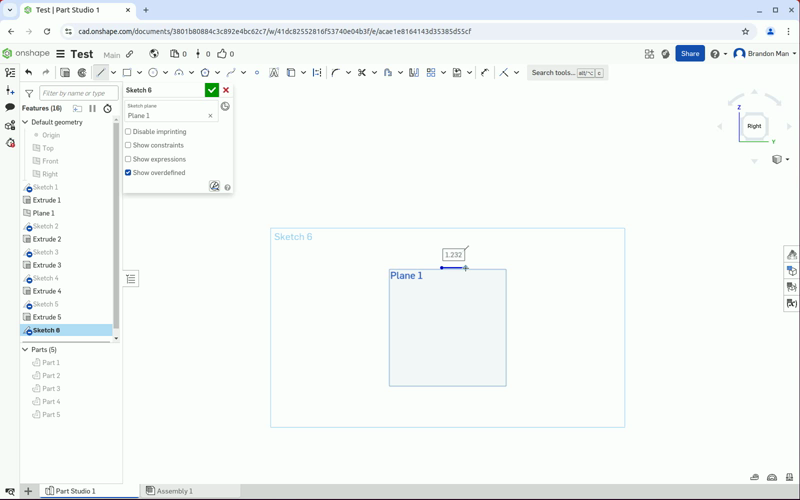
scroll(-6)
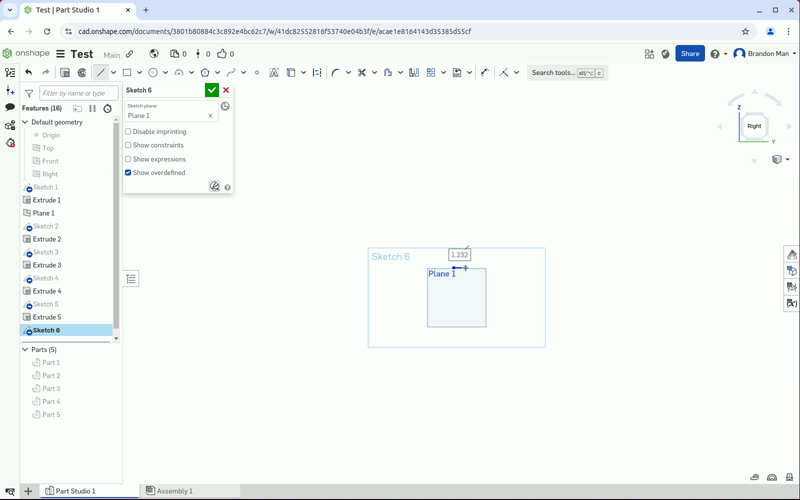
scroll(-6)
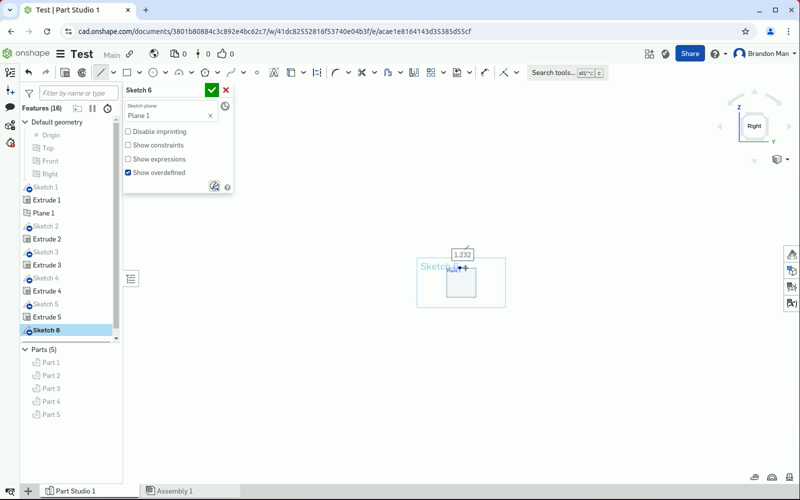
key_up(shift)
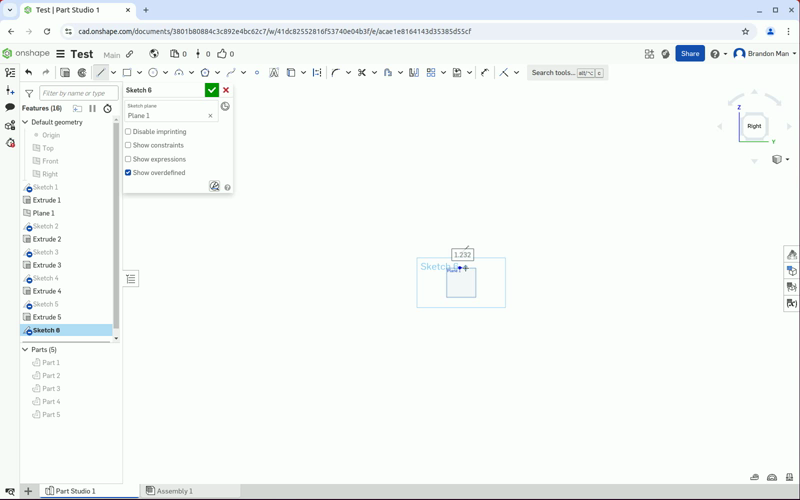
key(esc)
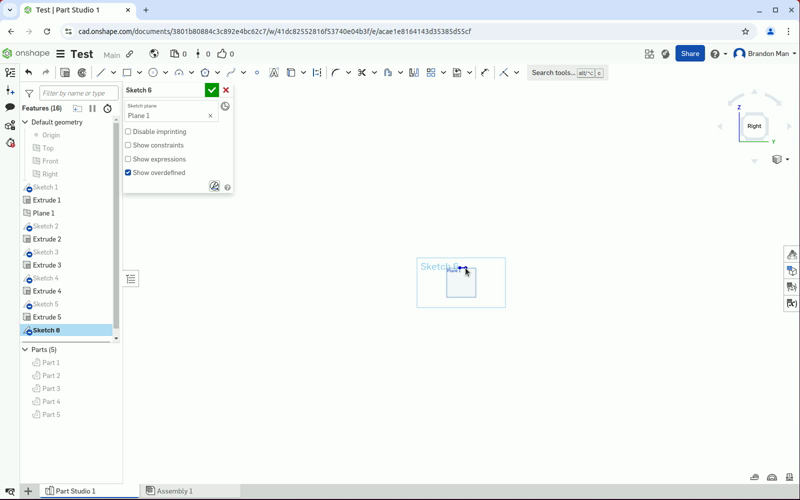
key(a)
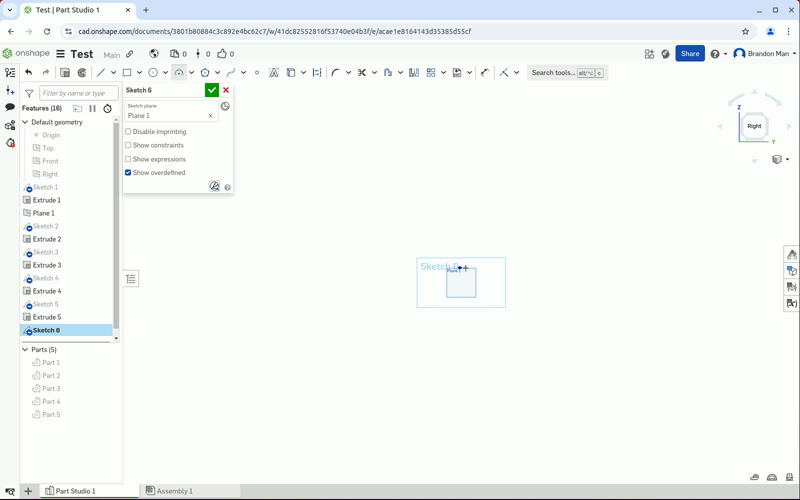
mouse_move(465, 267)
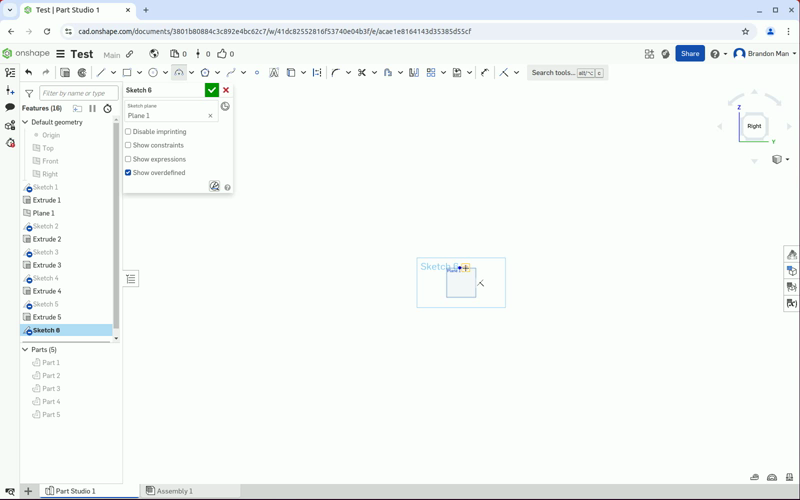
click(465, 267)
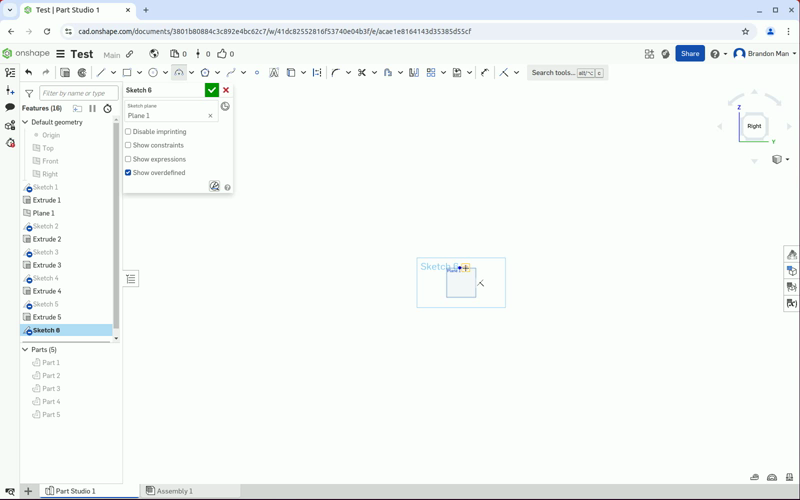
key_down(shift)
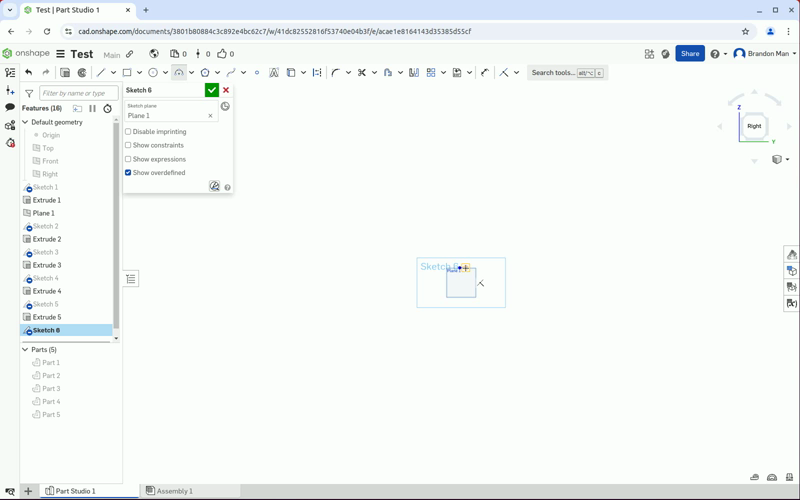
mouse_move(465, 259)
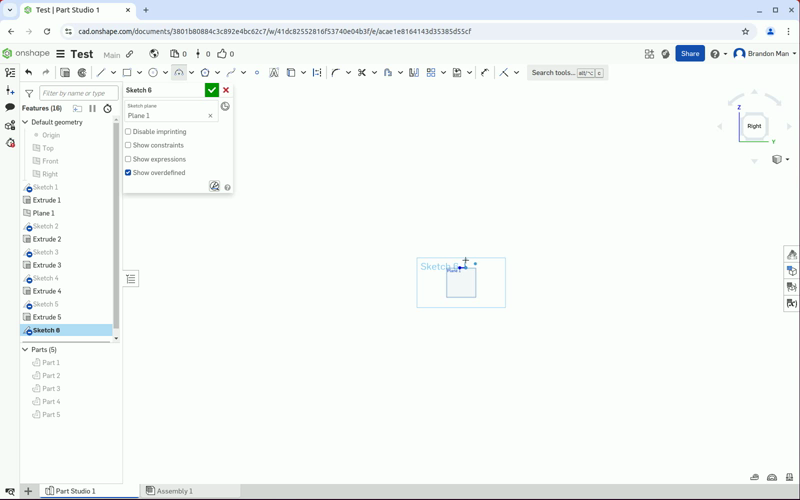
click(465, 259)
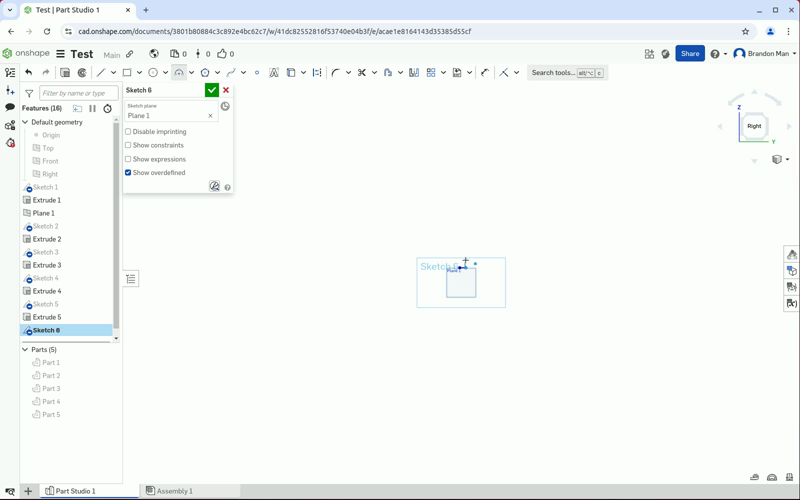
mouse_move(467, 263)
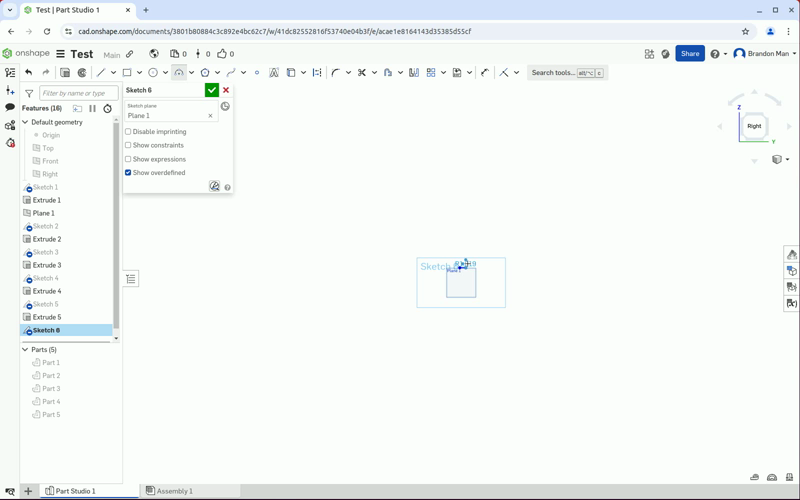
click(467, 263)
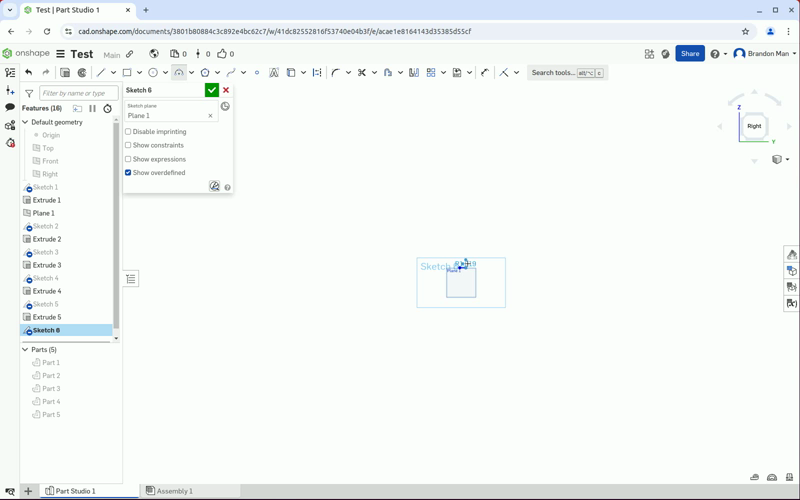
key_up(shift)
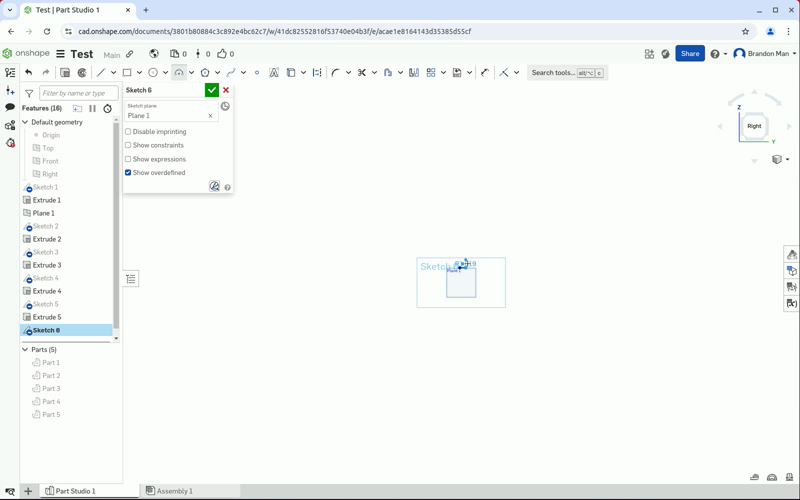
key(esc)
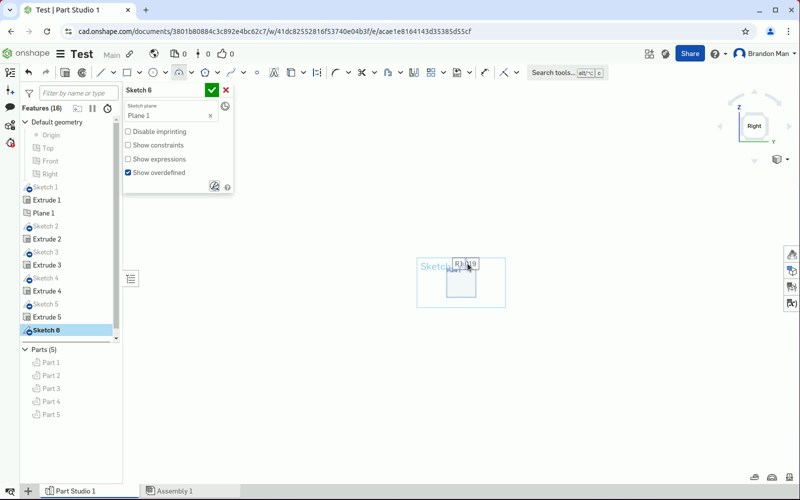
key(l)
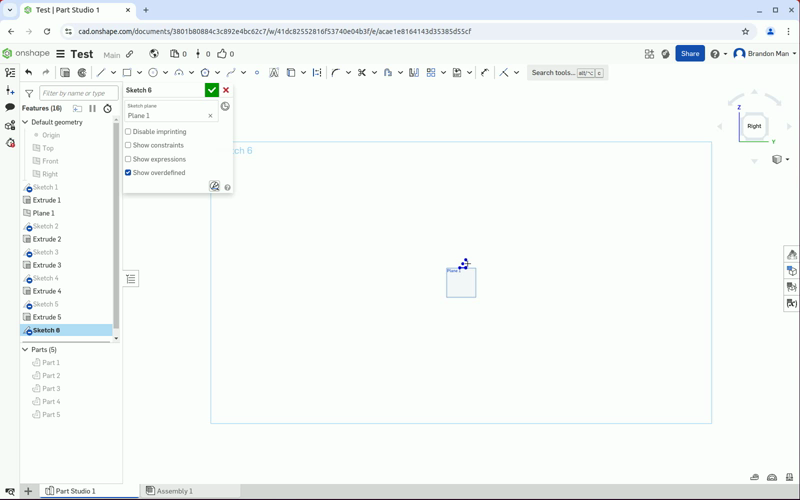
mouse_move(465, 259)
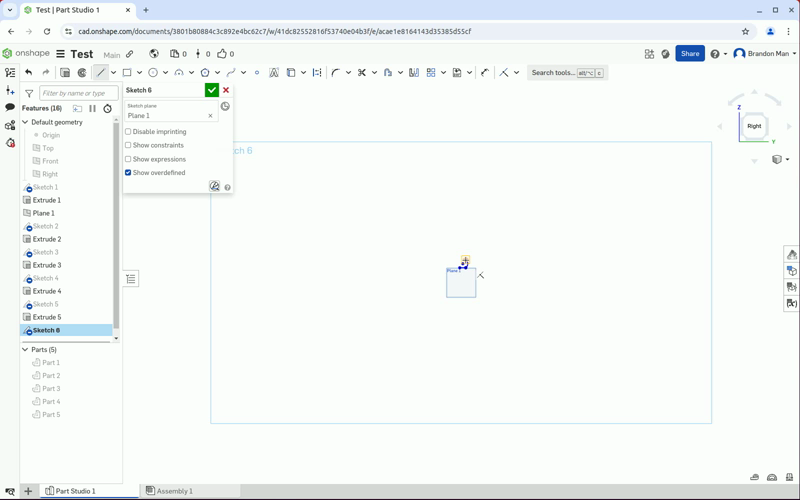
scroll(6)
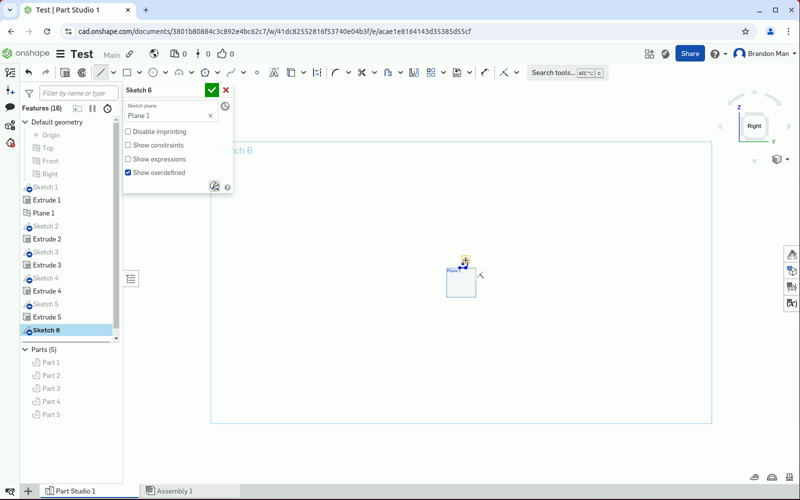
scroll(6)
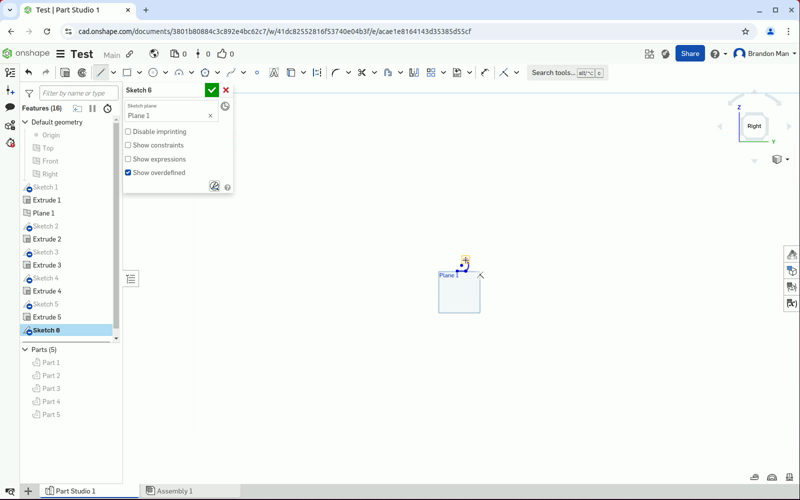
scroll(6)
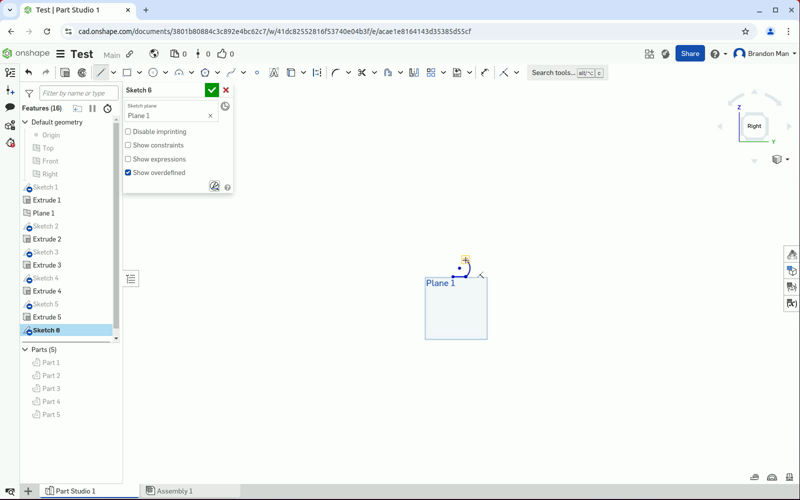
scroll(6)
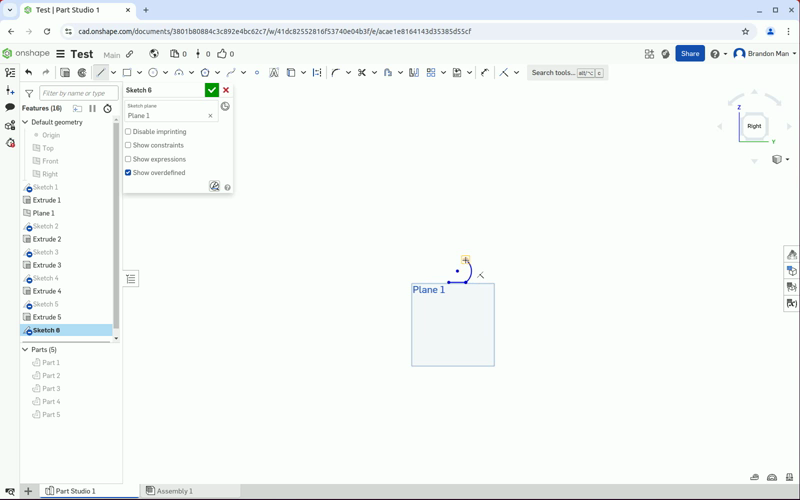
scroll(6)
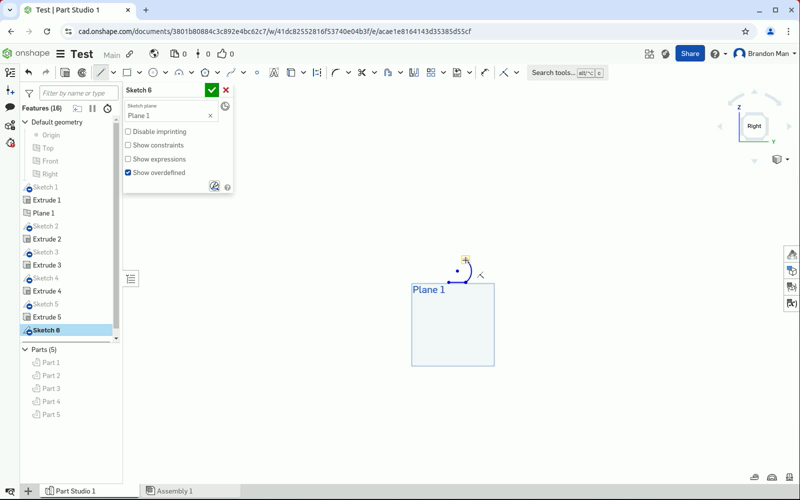
scroll(6)
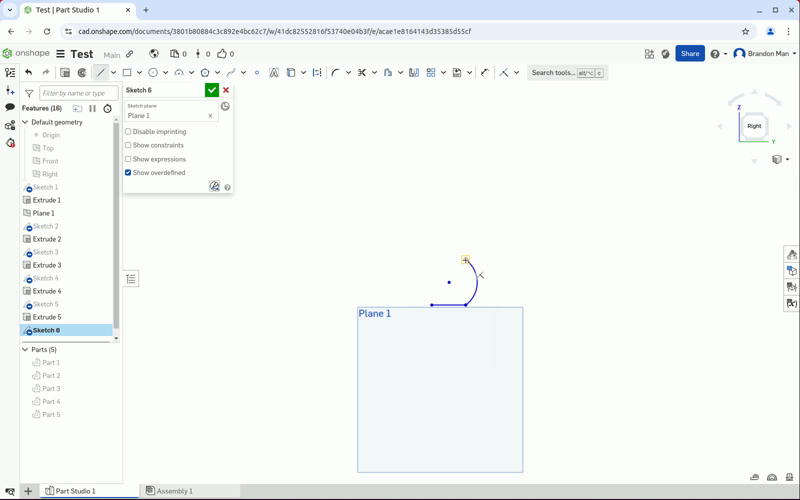
scroll(6)
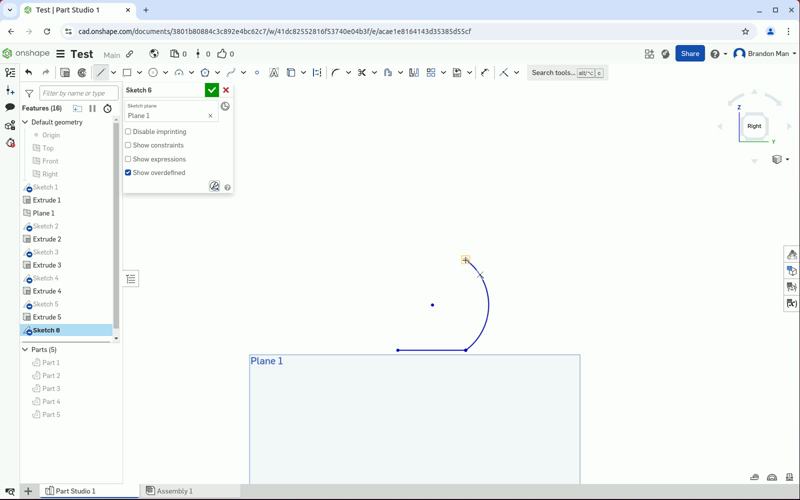
click(465, 259)
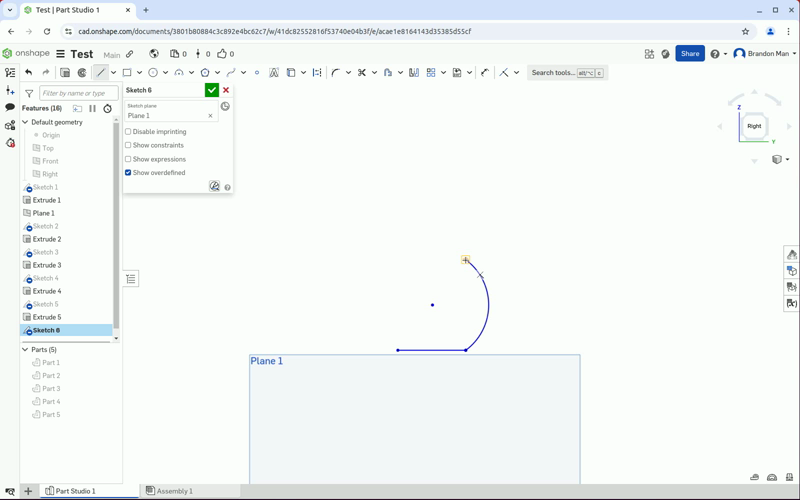
scroll(-6)
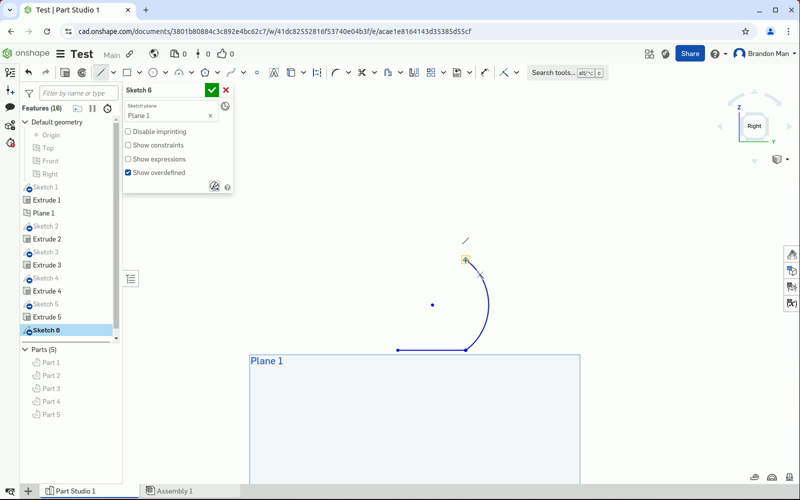
scroll(-6)
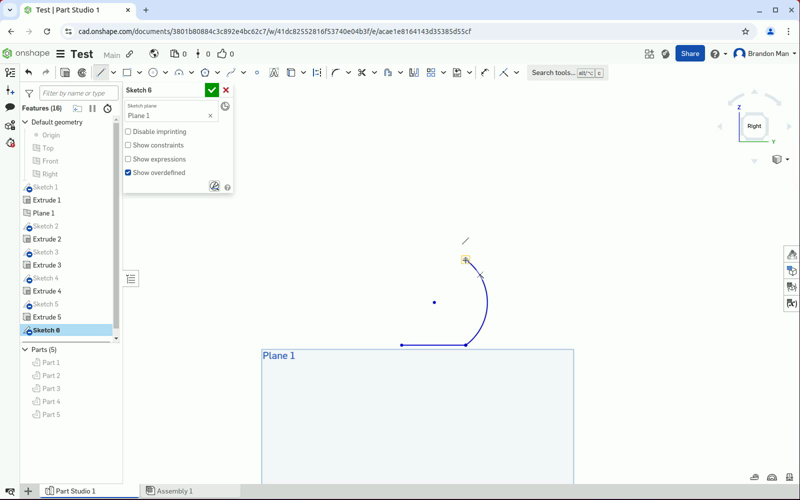
scroll(-6)
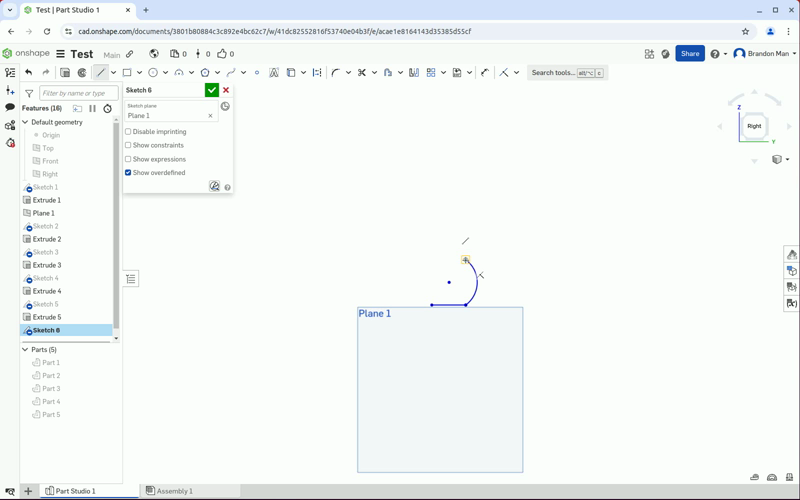
scroll(-6)
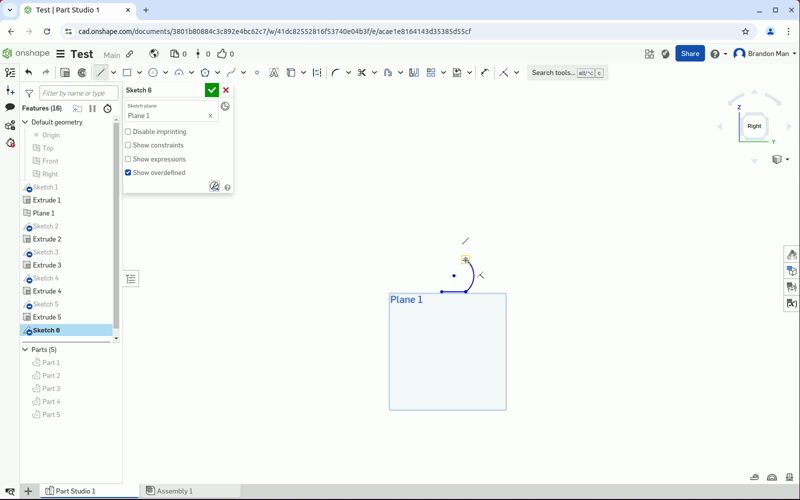
scroll(-6)
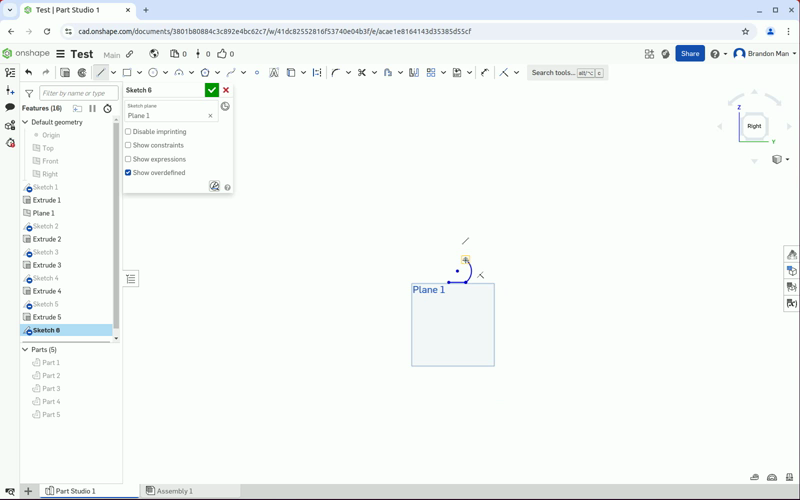
scroll(-6)
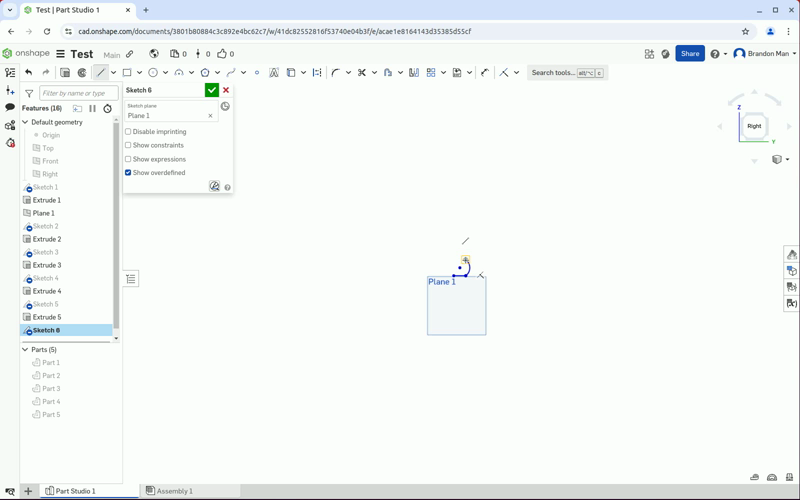
scroll(-6)
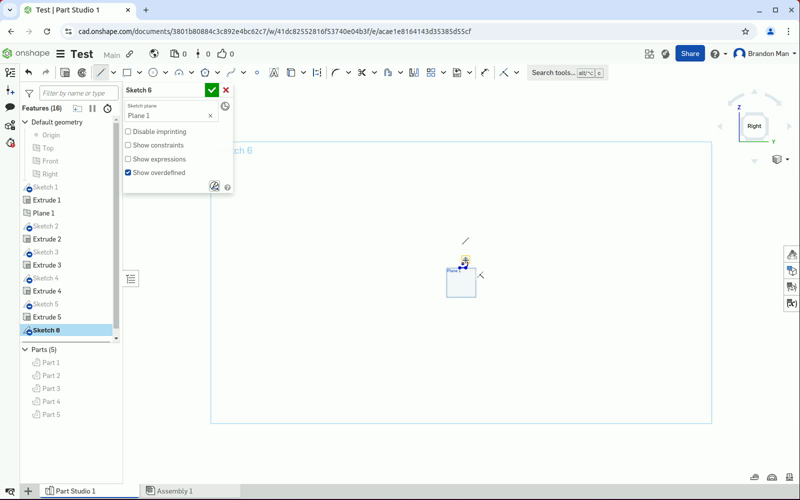
key_down(shift)
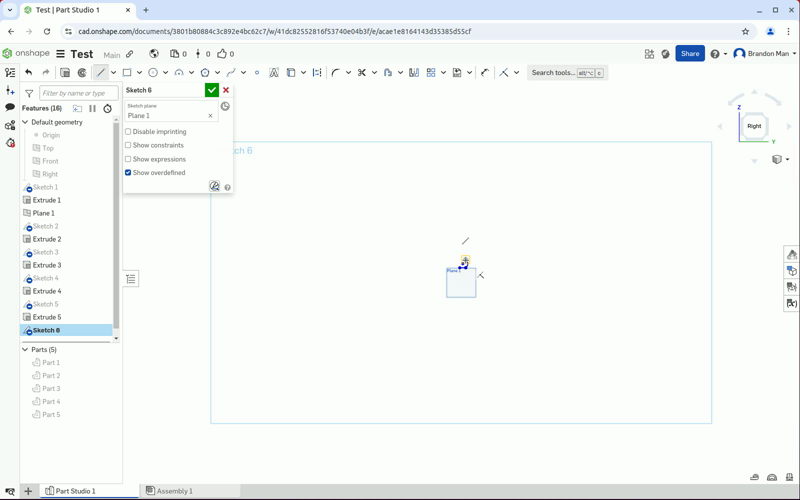
mouse_move(495, 259)
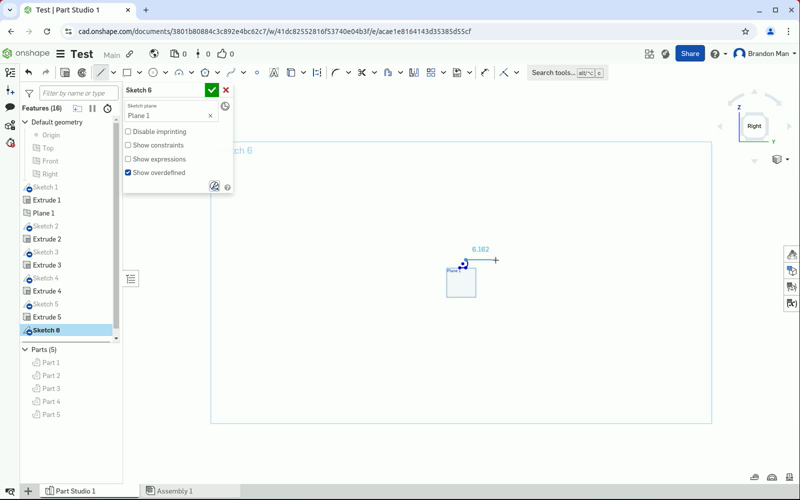
mouse_move(459, 259)
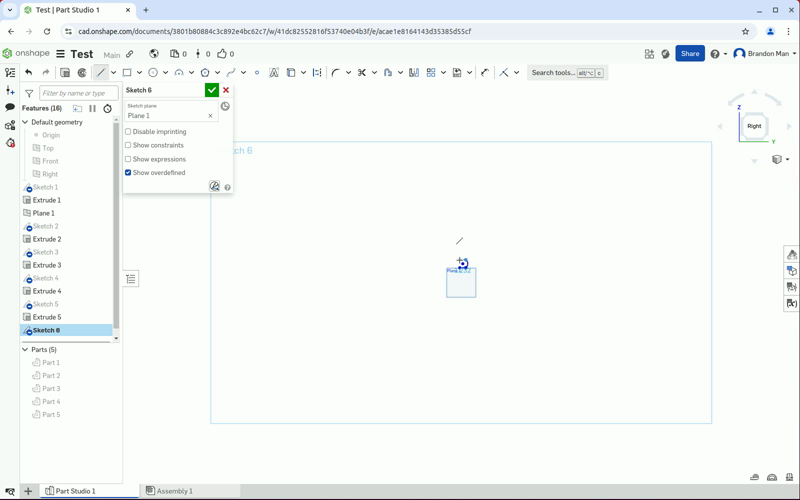
scroll(6)
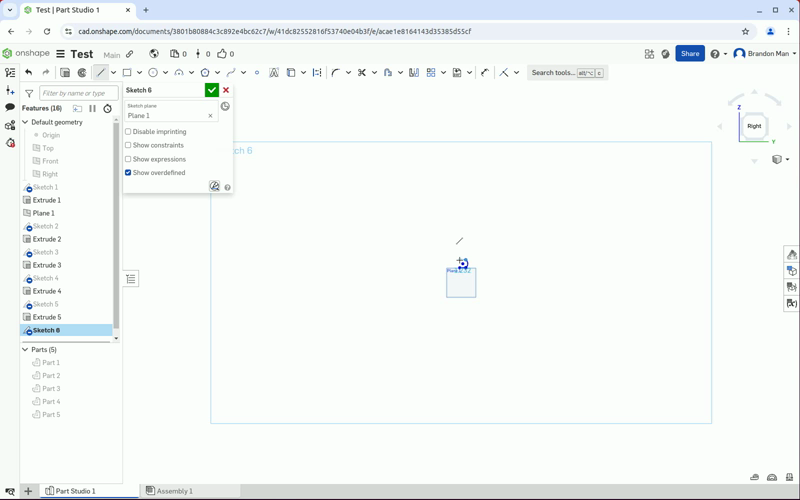
scroll(6)
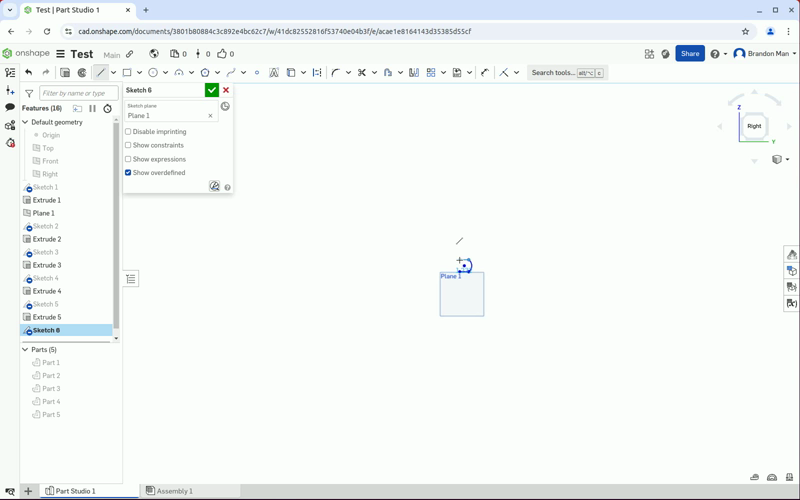
scroll(6)
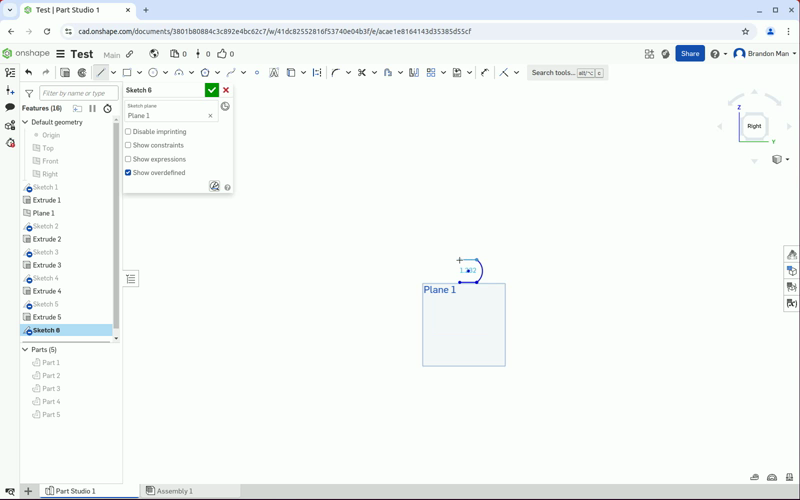
scroll(6)
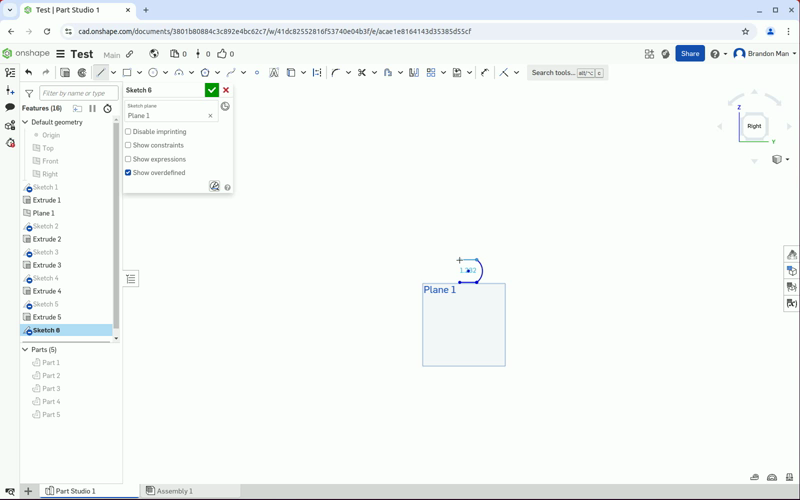
scroll(6)
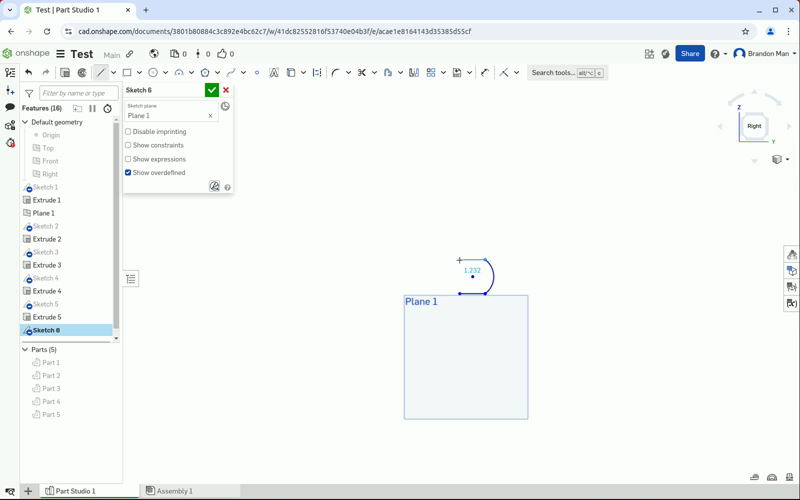
scroll(6)
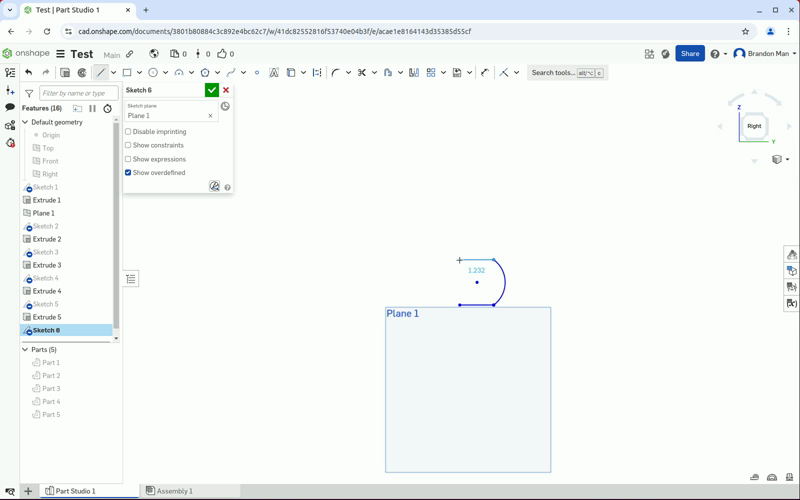
scroll(6)
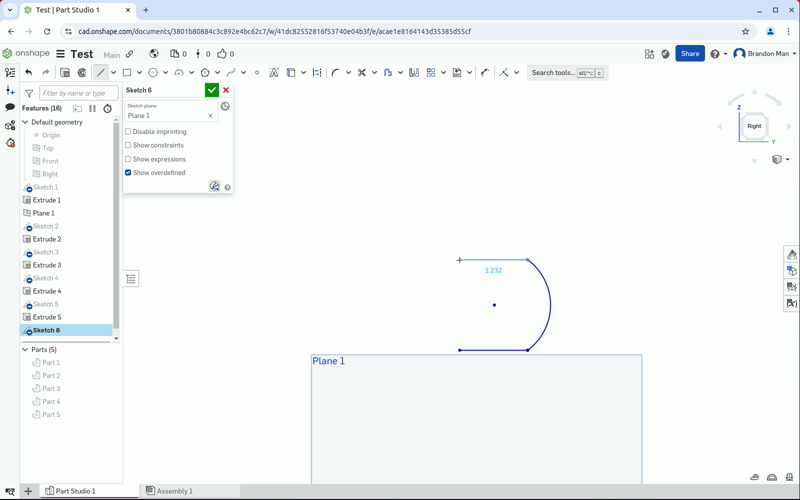
click(459, 259)
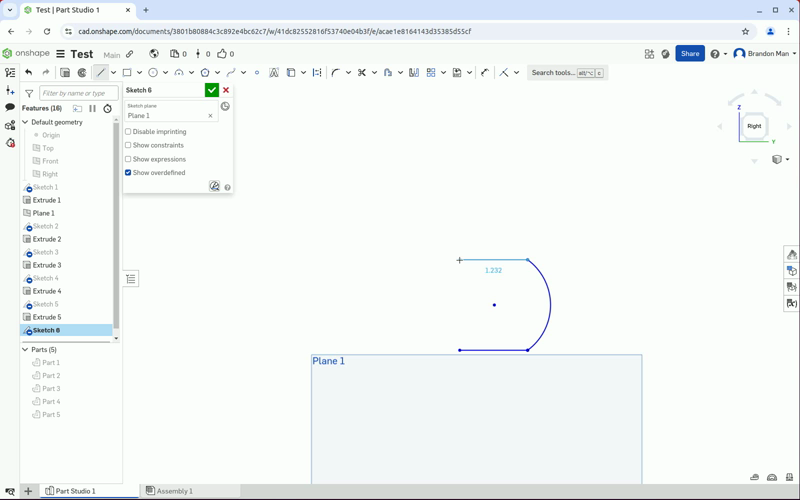
scroll(-6)
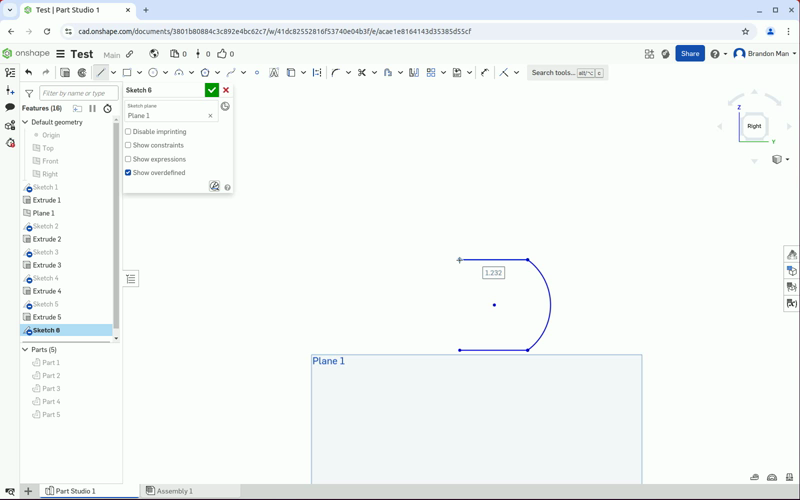
scroll(-6)
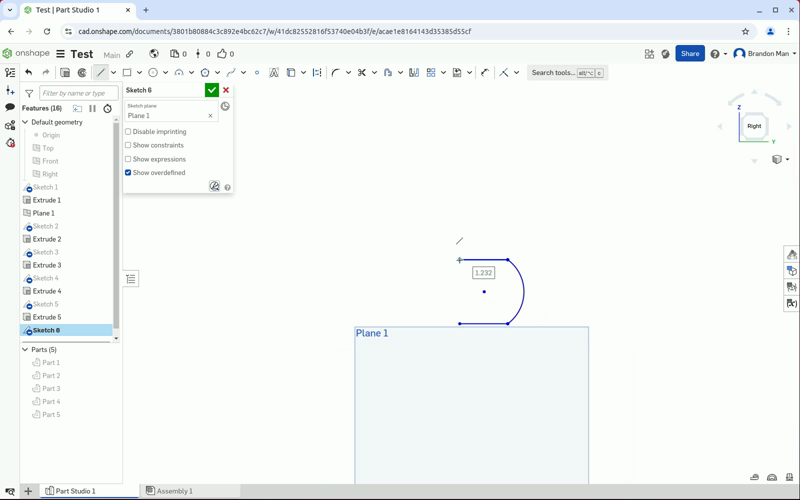
scroll(-6)
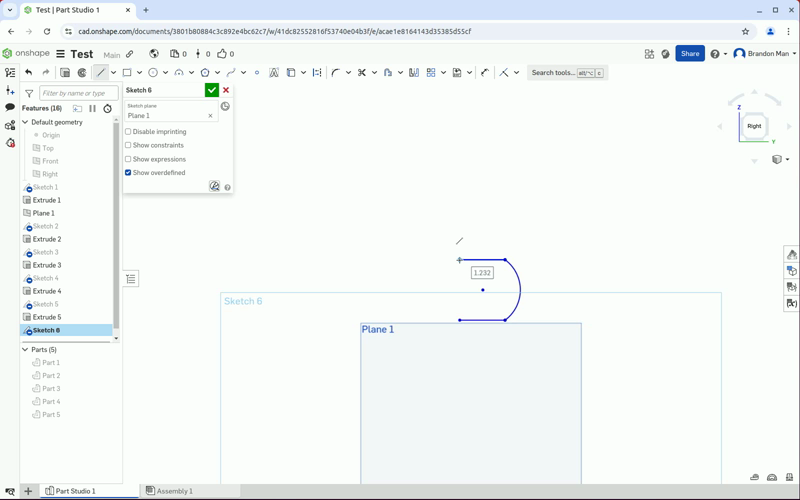
scroll(-6)
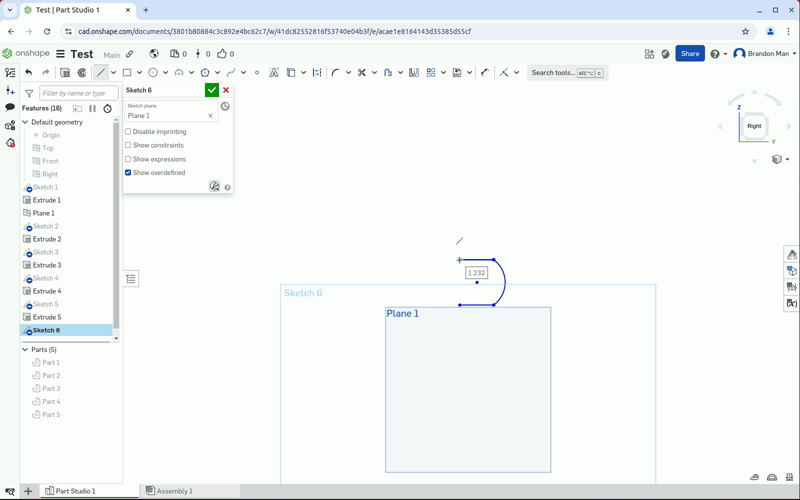
scroll(-6)
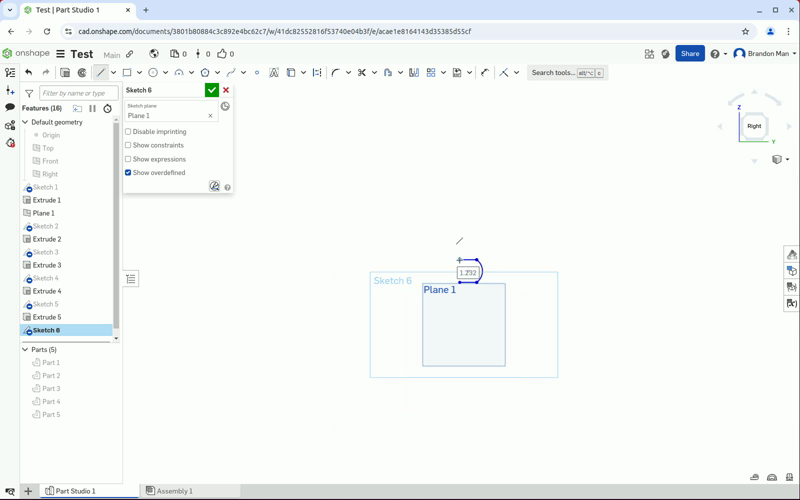
scroll(-6)
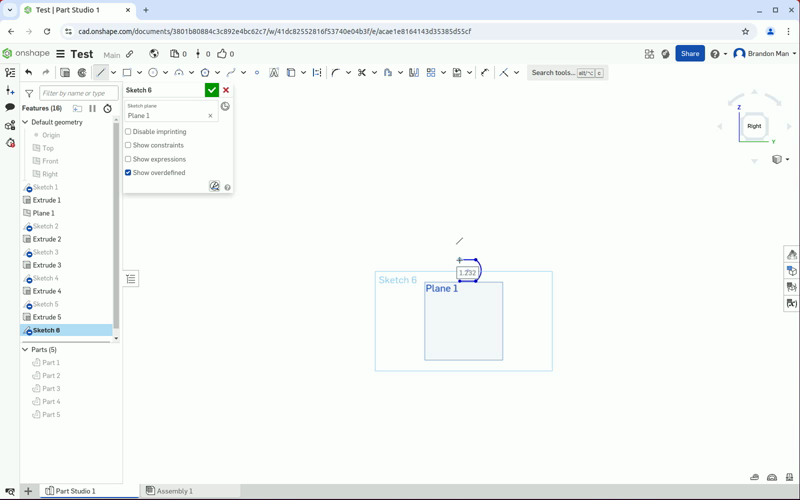
scroll(-6)
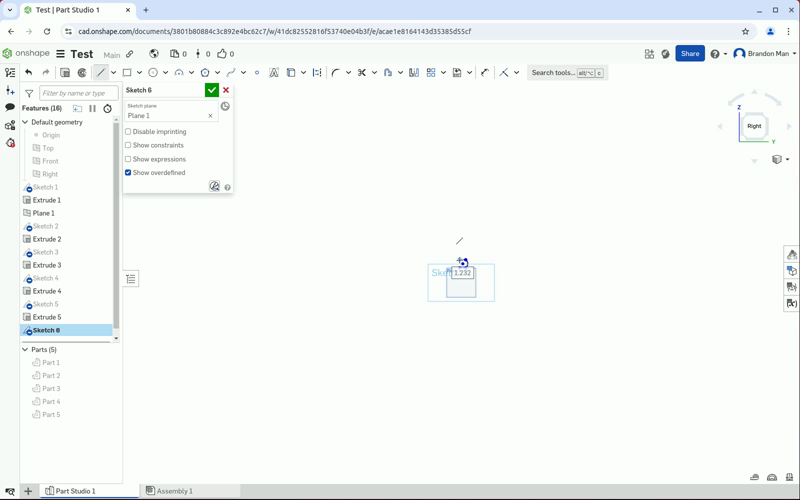
key_up(shift)
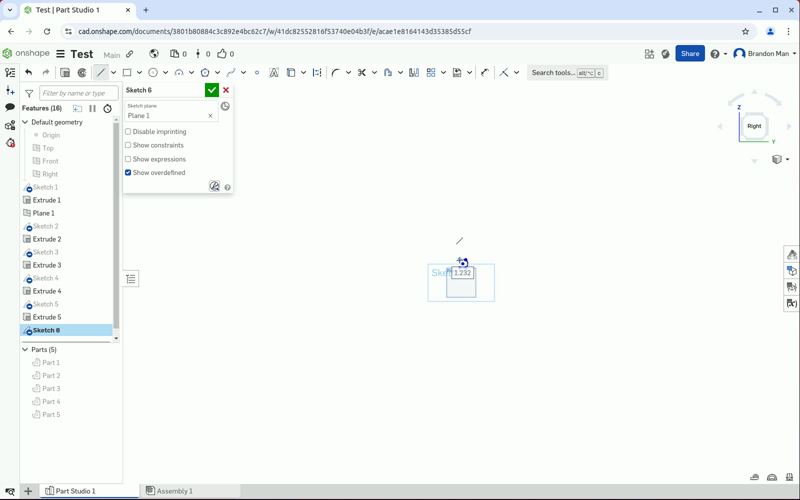
key(esc)
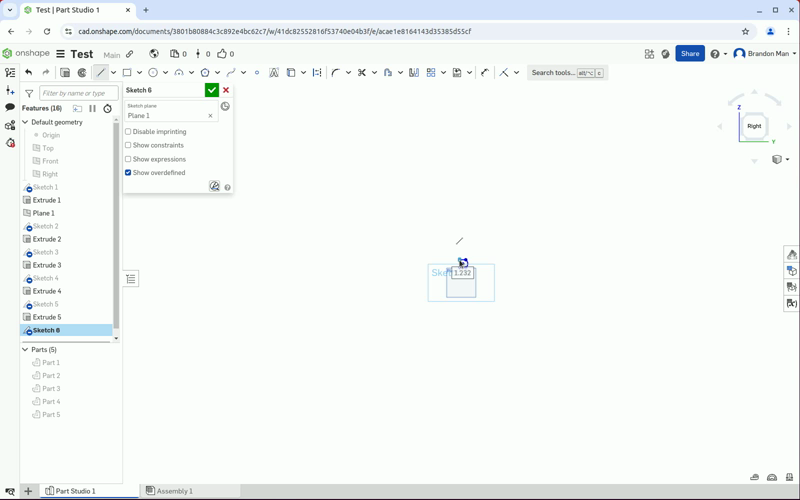
key(a)
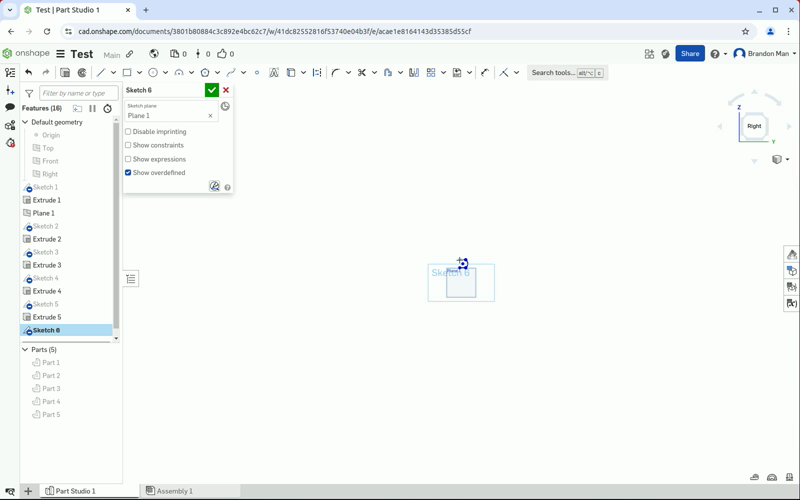
mouse_move(459, 259)
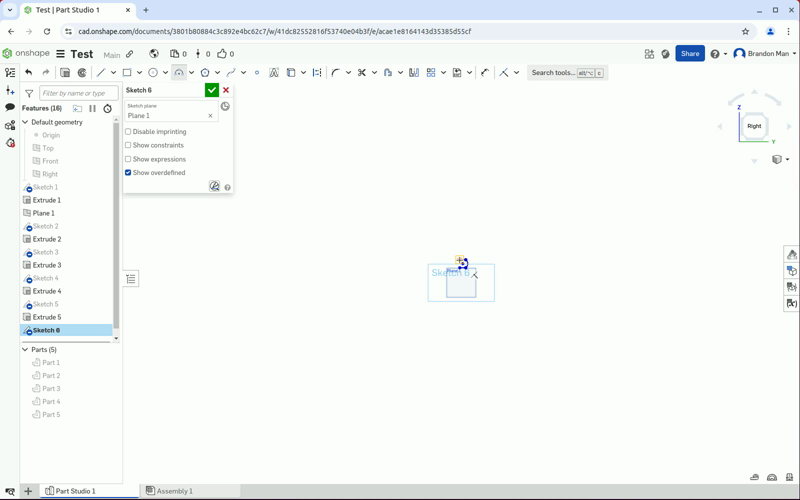
click(459, 259)
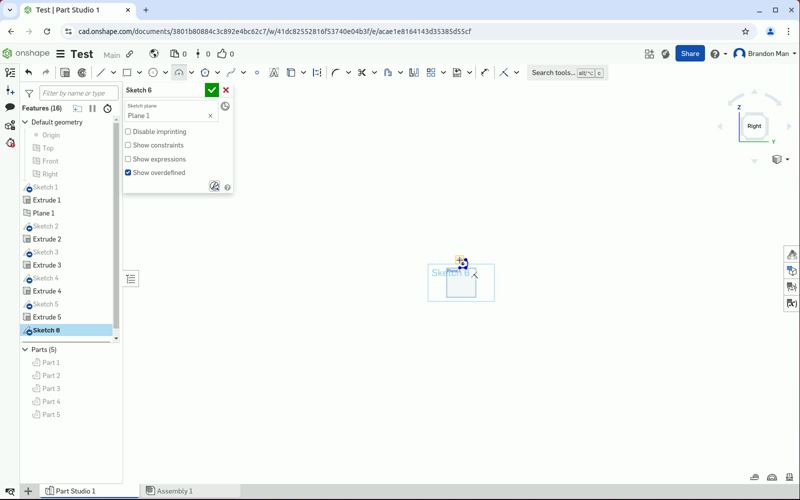
mouse_move(459, 267)
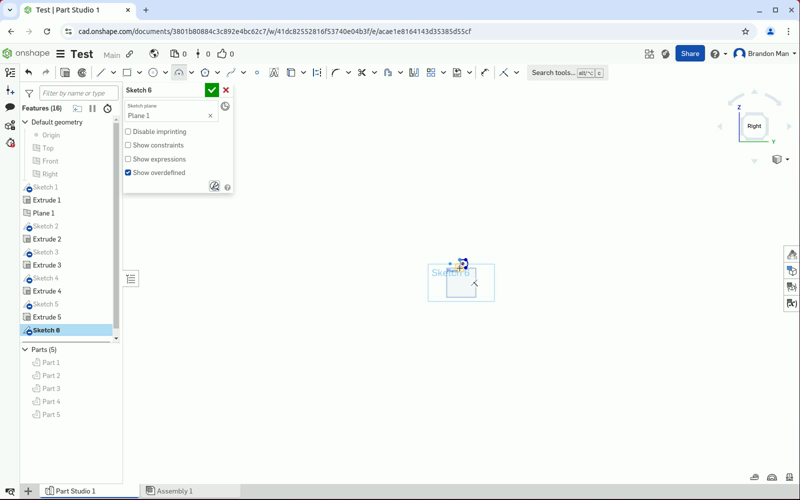
click(459, 267)
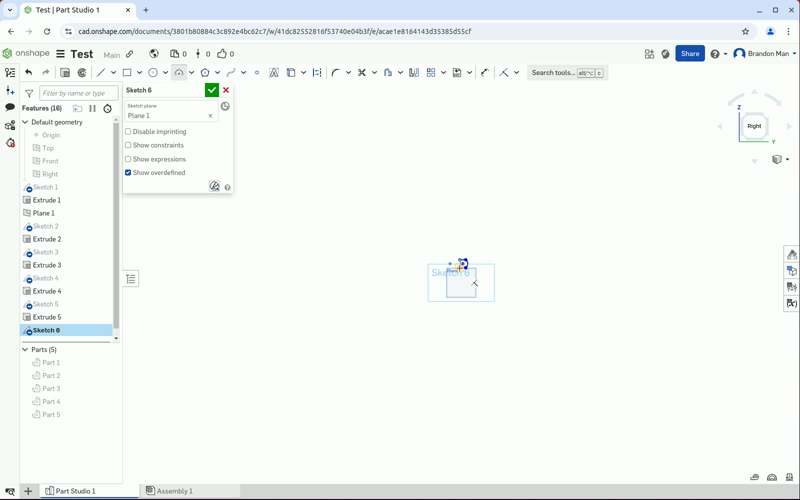
key_down(shift)
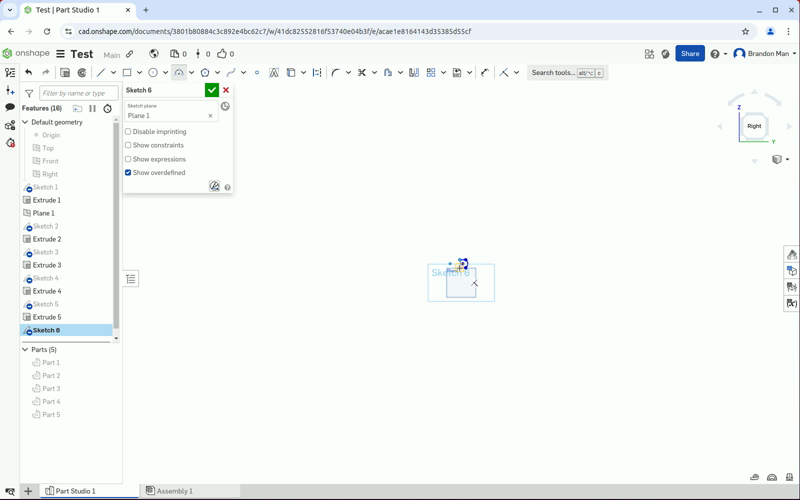
mouse_move(457, 263)
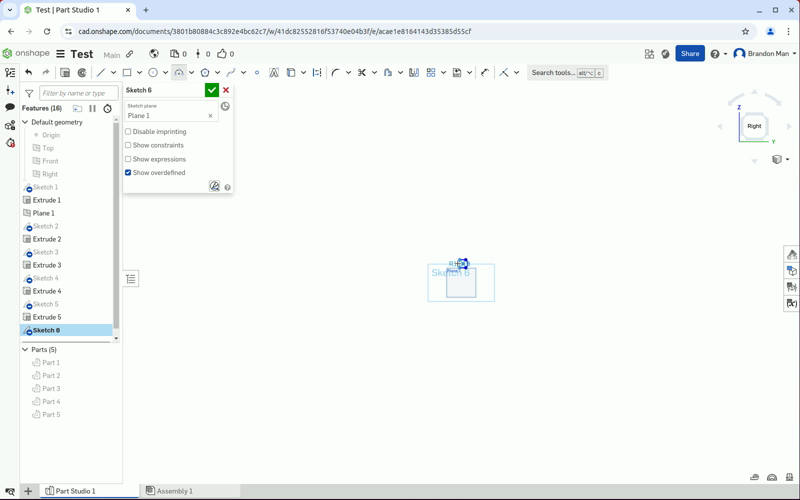
scroll(6)
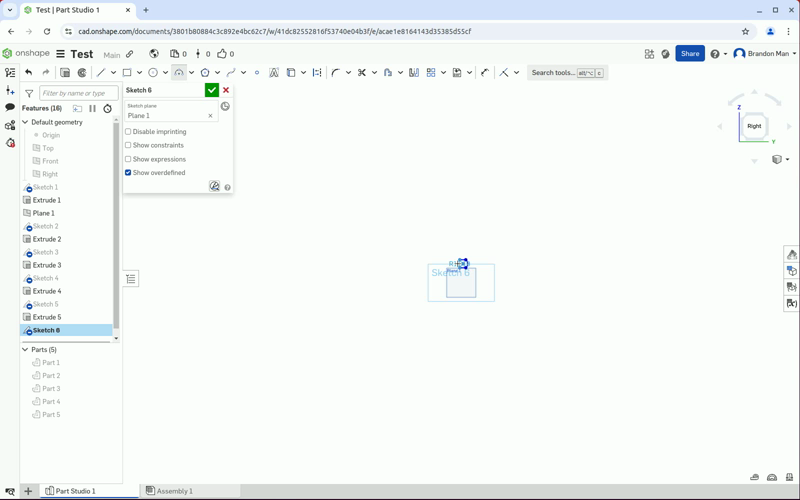
scroll(6)
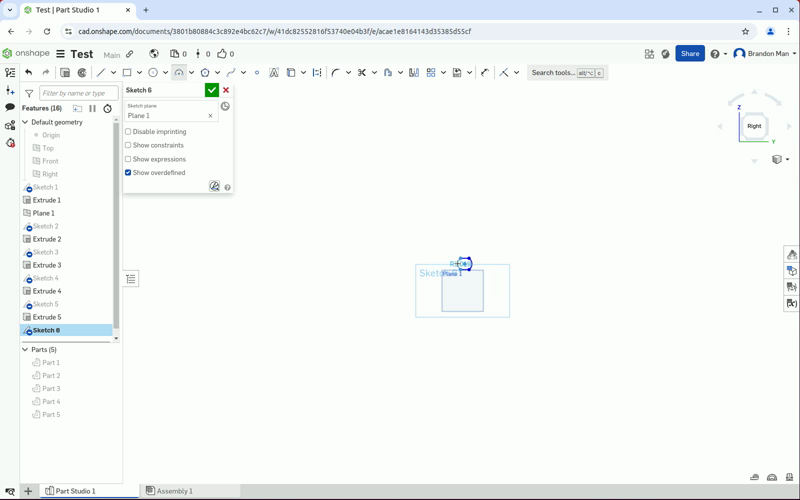
scroll(6)
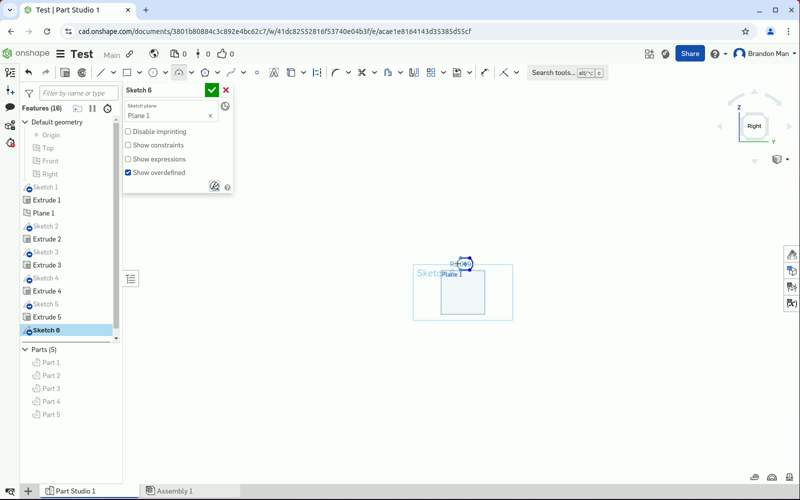
scroll(6)
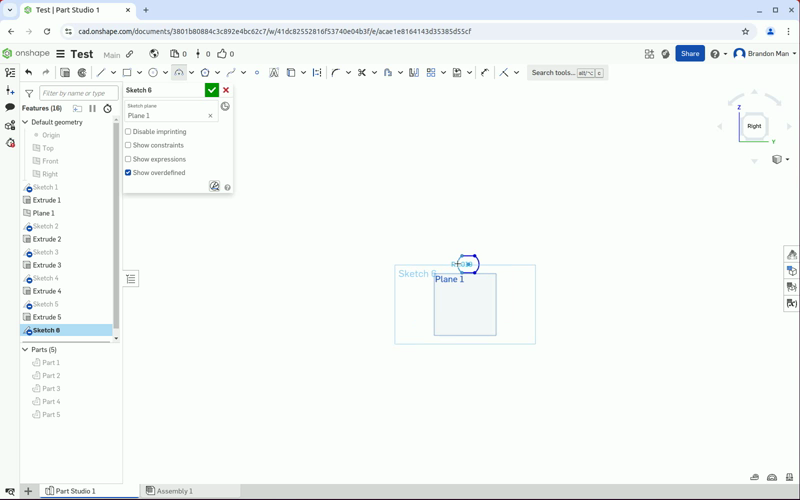
scroll(6)
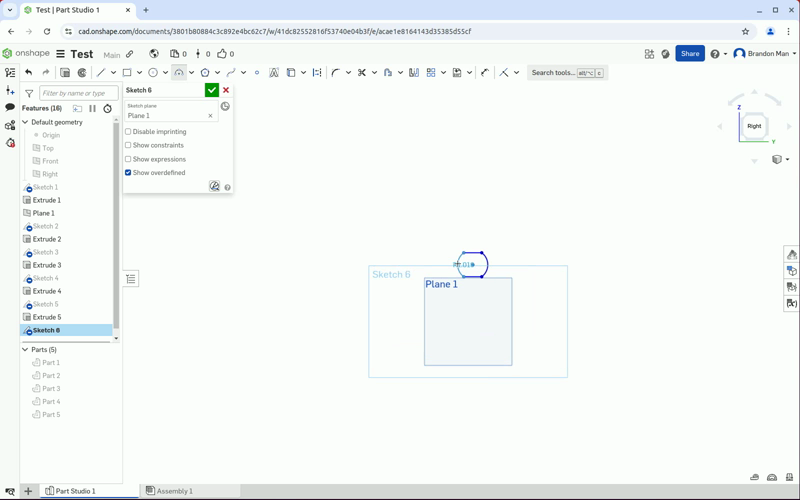
scroll(6)
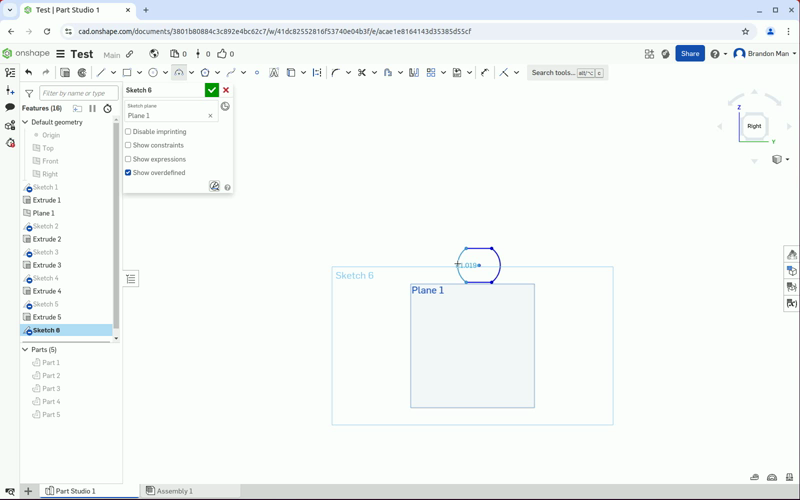
scroll(6)
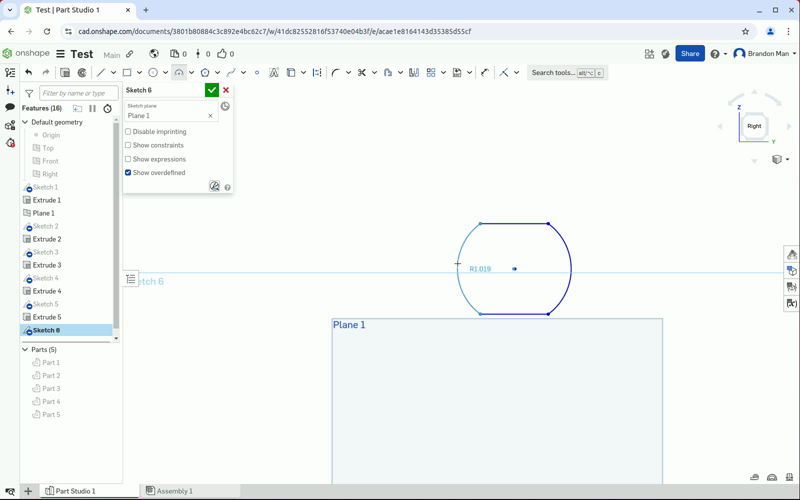
click(457, 263)
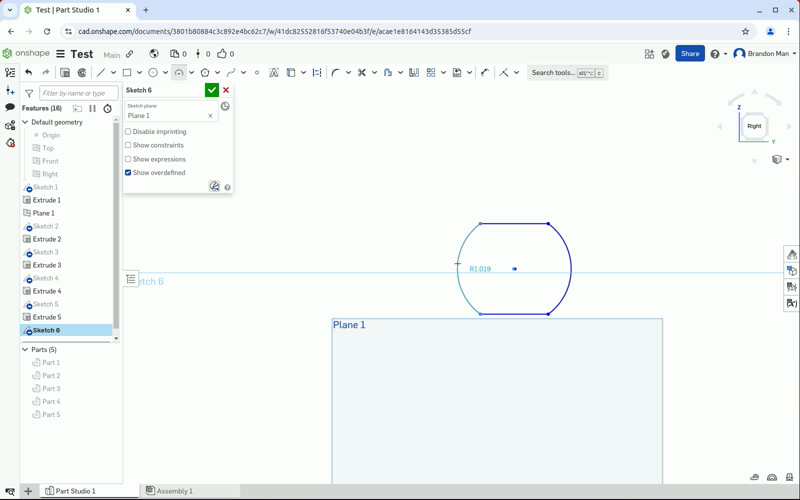
scroll(-6)
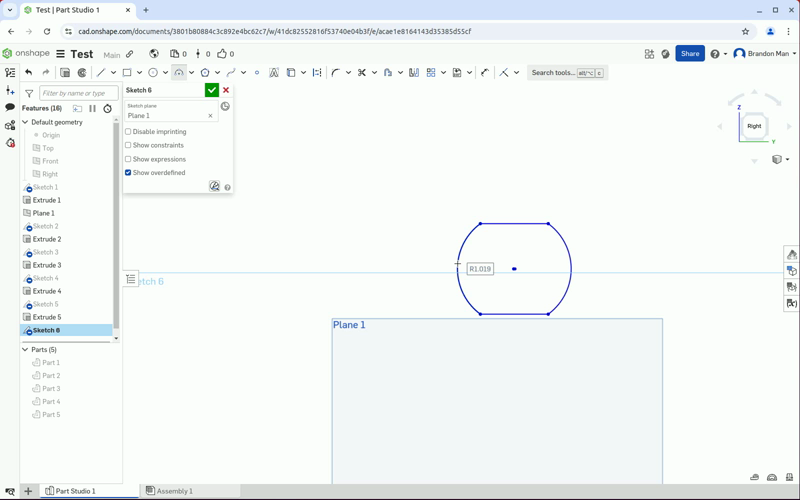
scroll(-6)
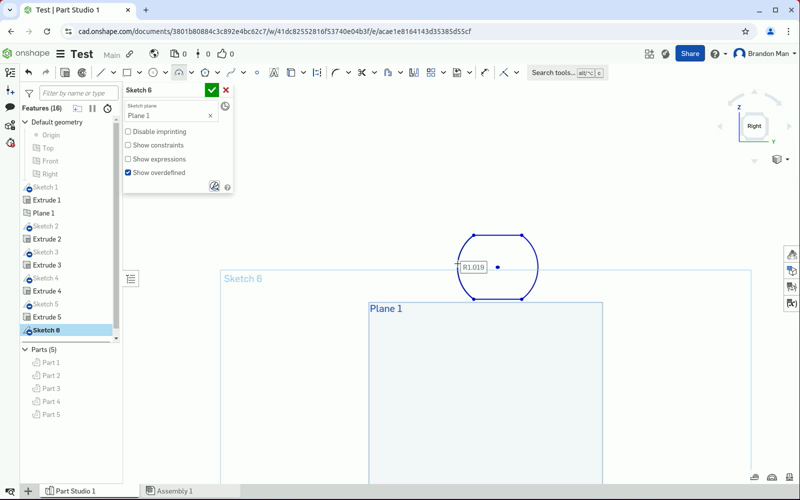
scroll(-6)
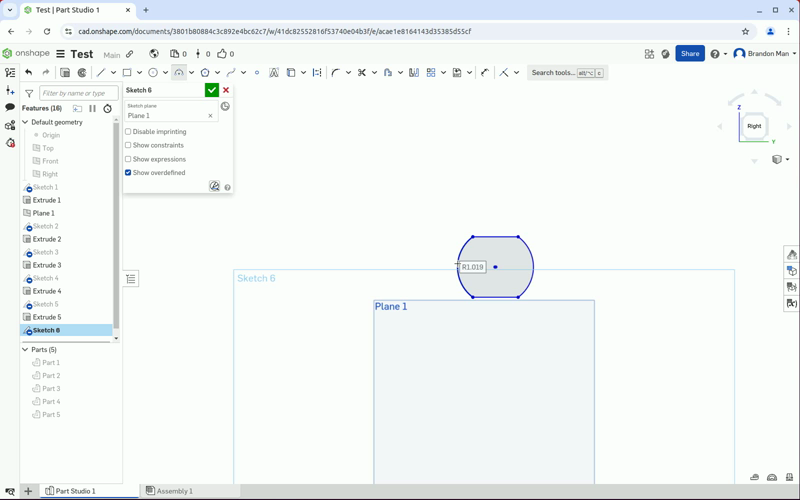
scroll(-6)
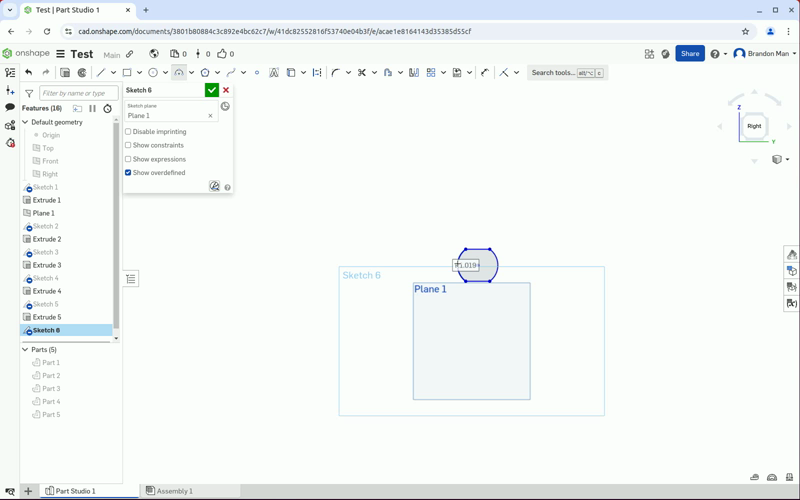
scroll(-6)
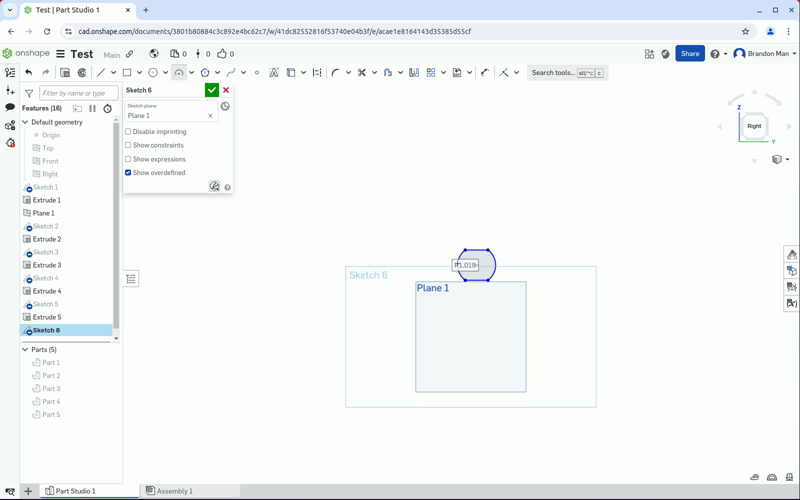
scroll(-6)
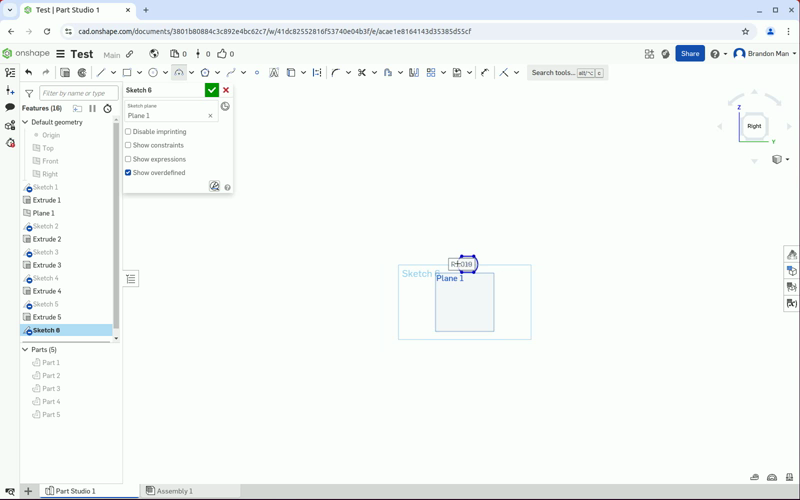
scroll(-6)
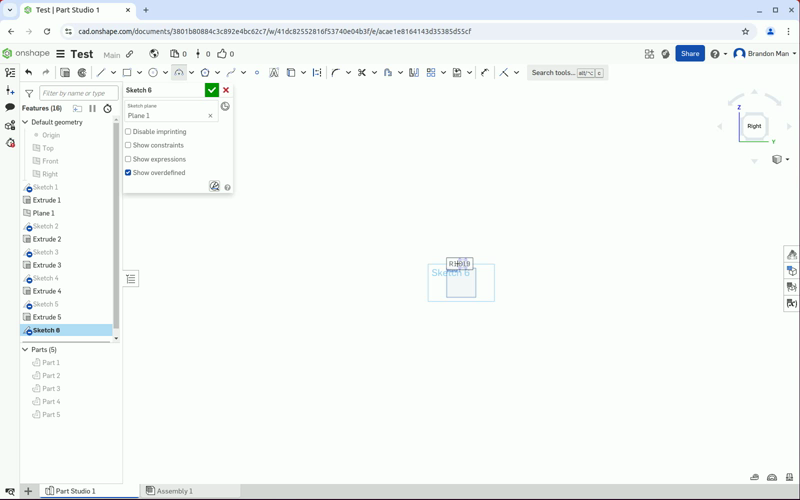
key_up(shift)
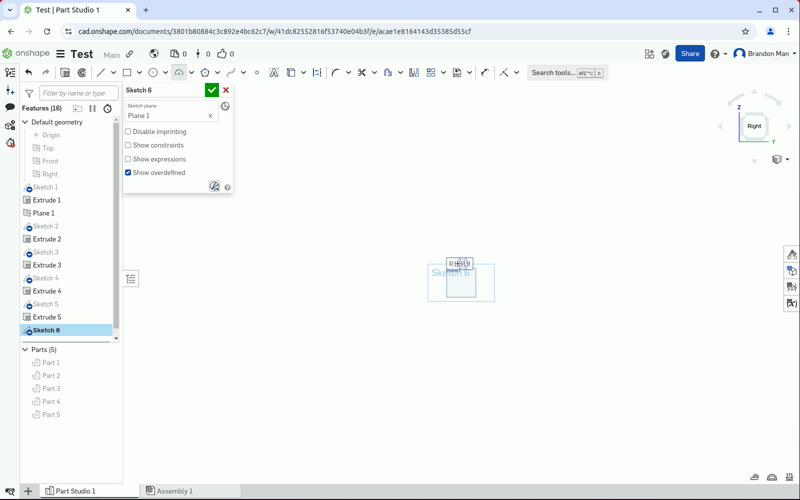
key(esc)
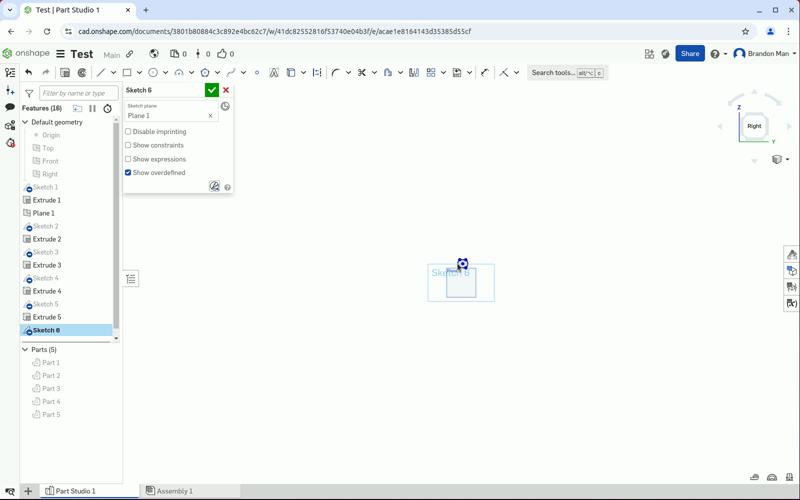
mouse_move(463, 263)
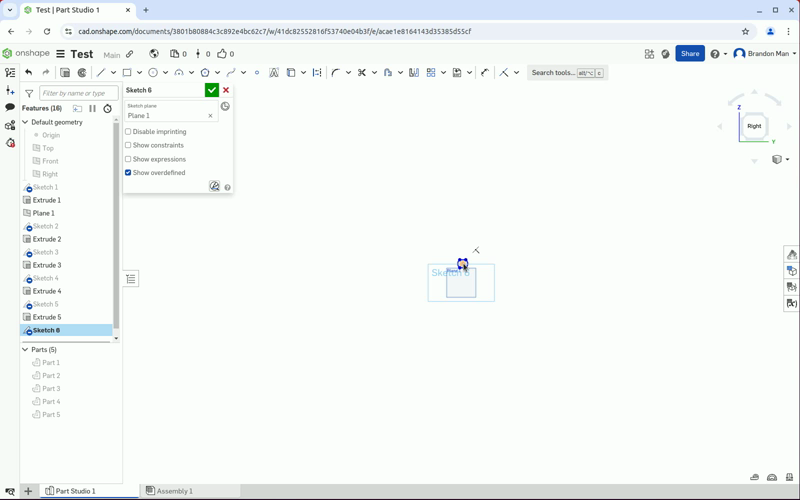
scroll(6)
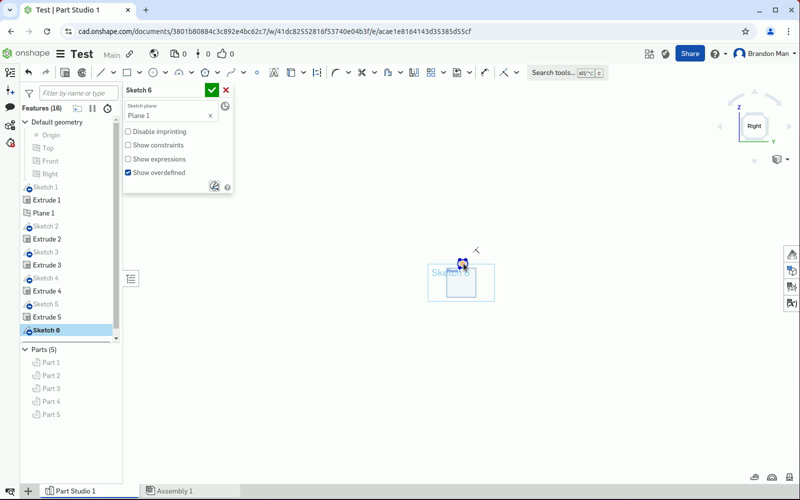
scroll(6)
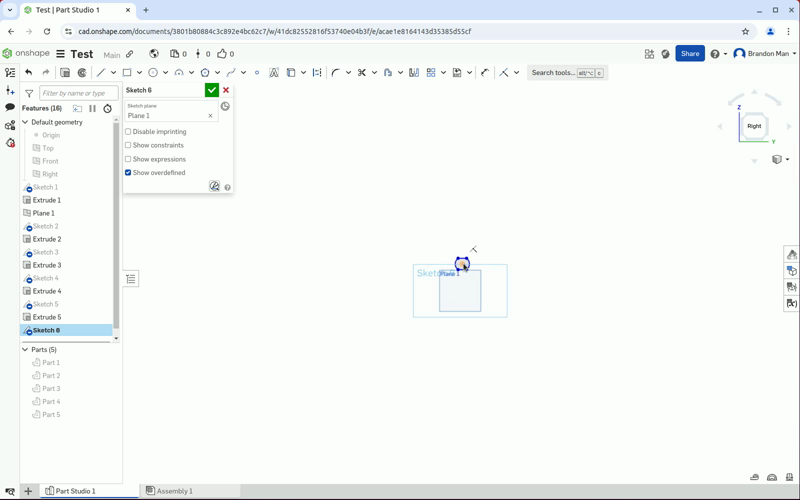
scroll(6)
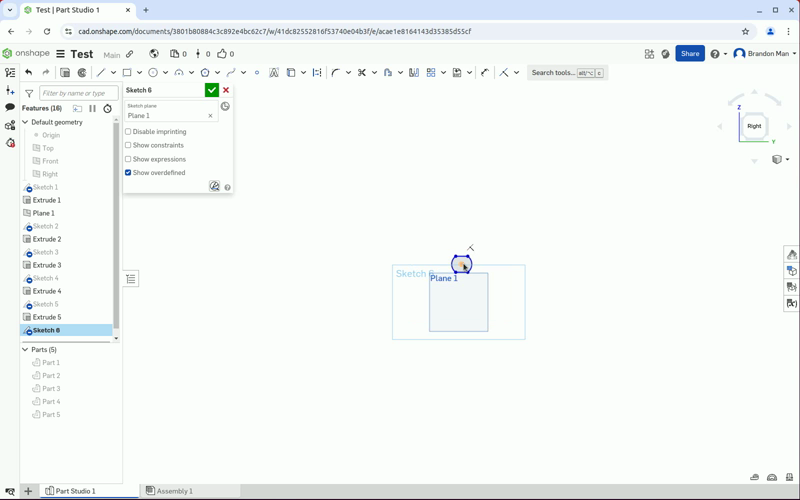
scroll(6)
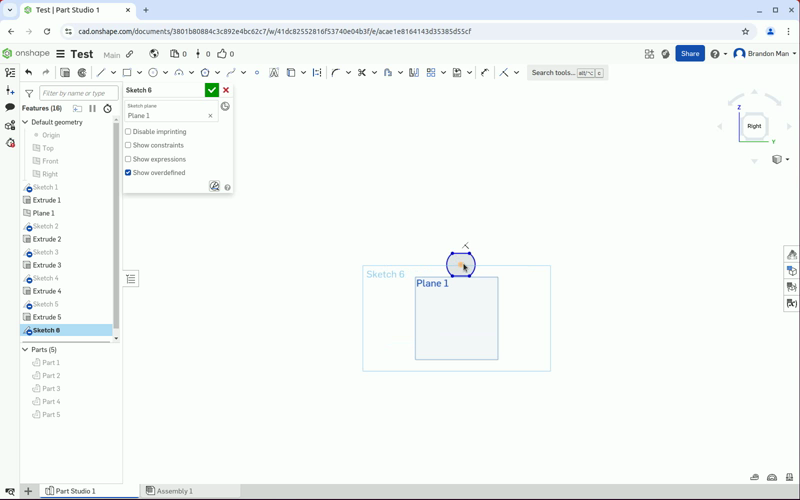
scroll(6)
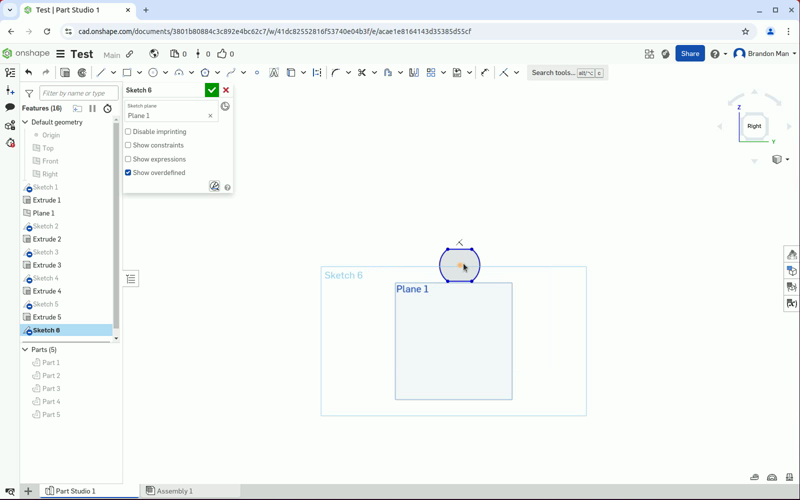
scroll(6)
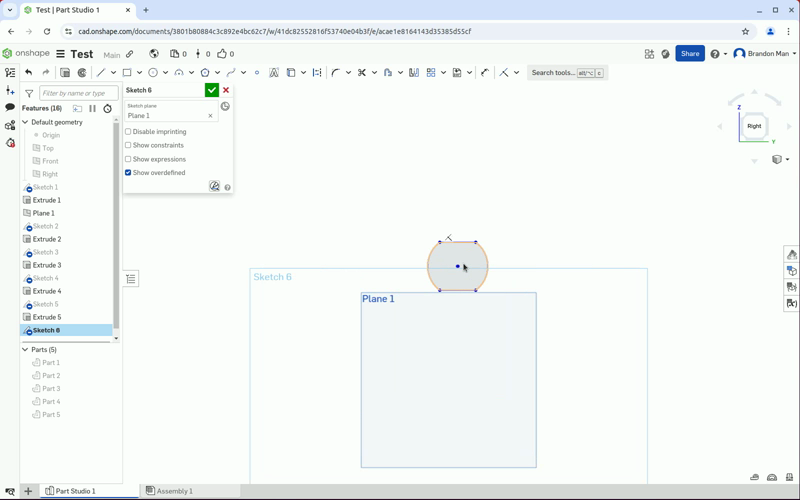
scroll(6)
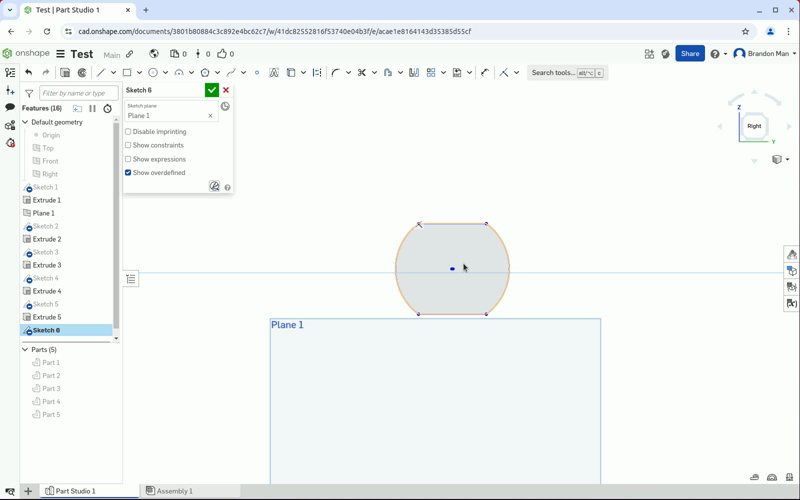
click(463, 263)
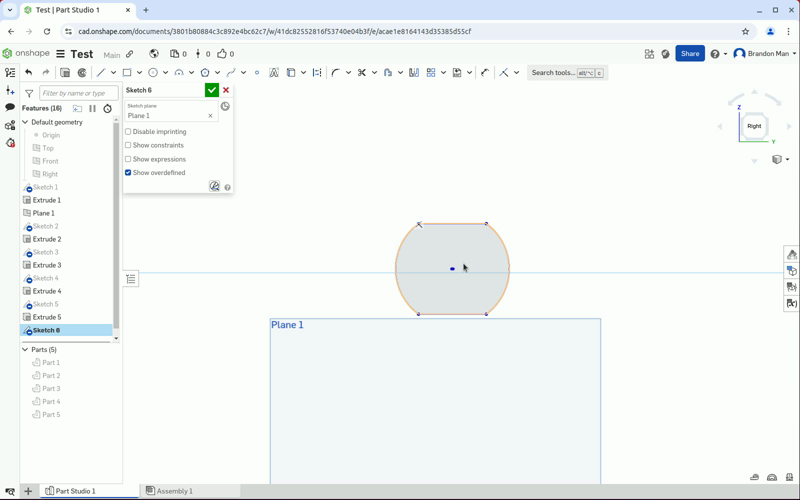
scroll(-6)
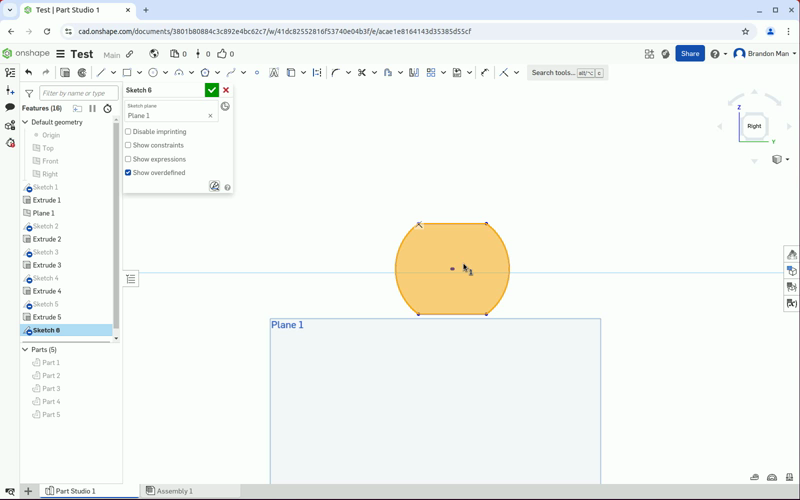
scroll(-6)
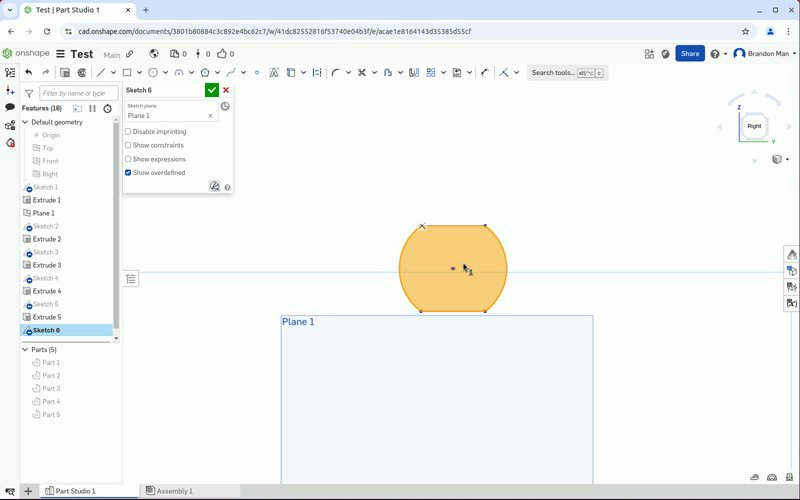
scroll(-6)
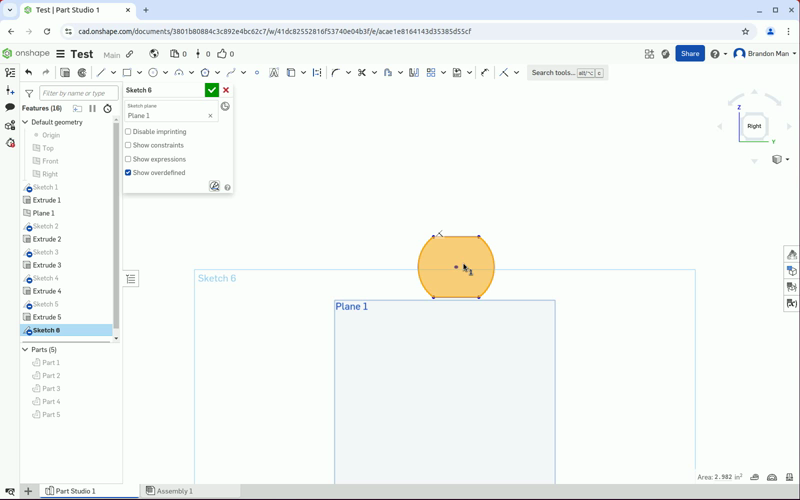
scroll(-6)
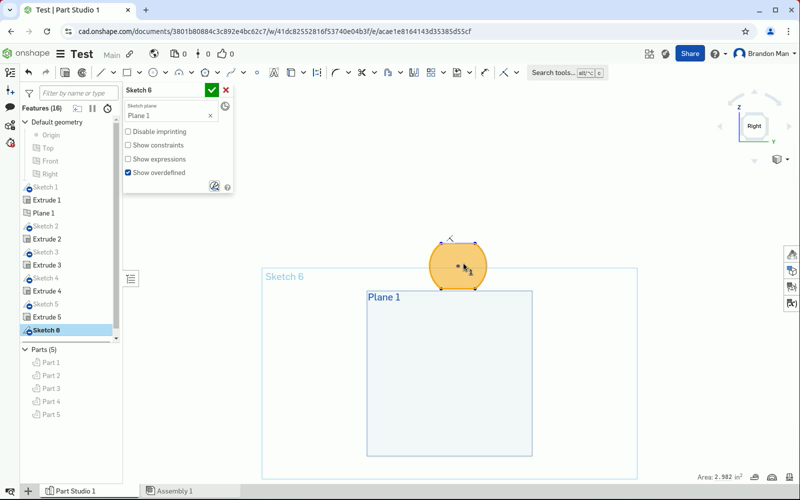
scroll(-6)
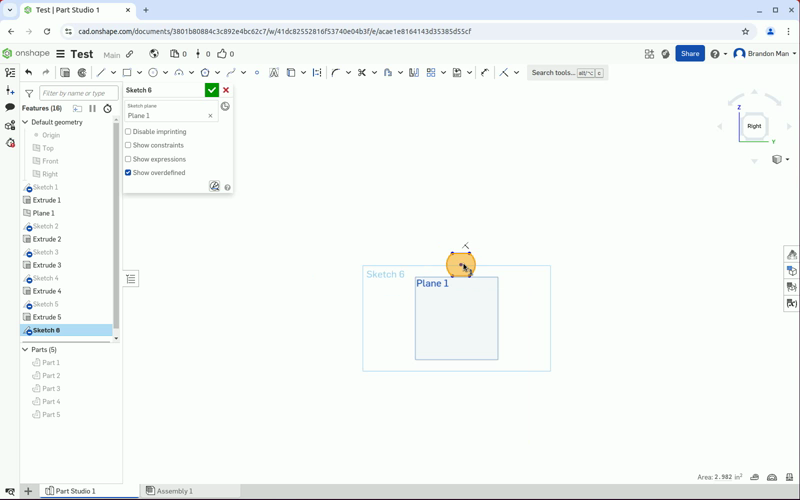
scroll(-6)
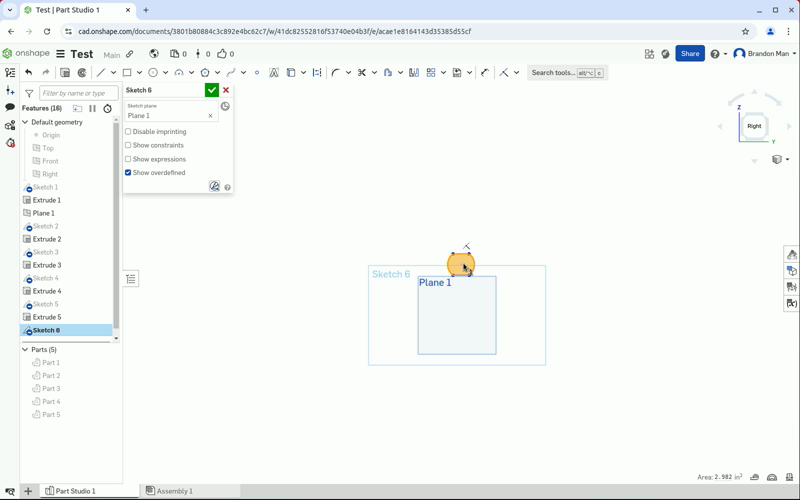
scroll(-6)
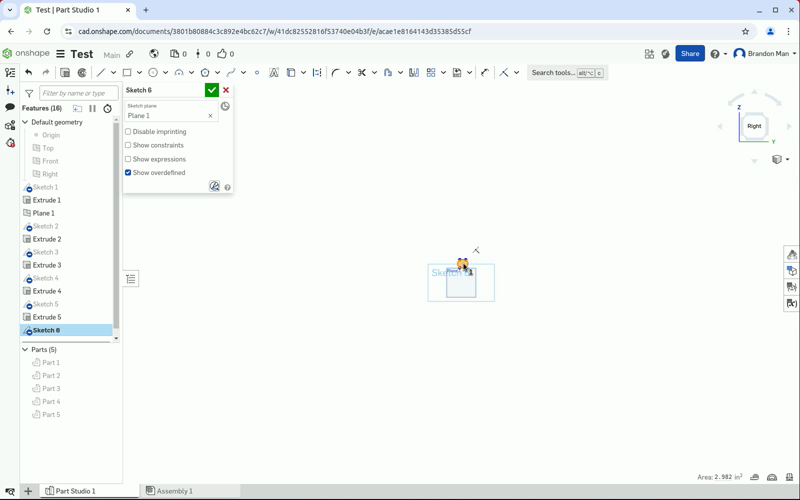
mouse_move(73, 352)
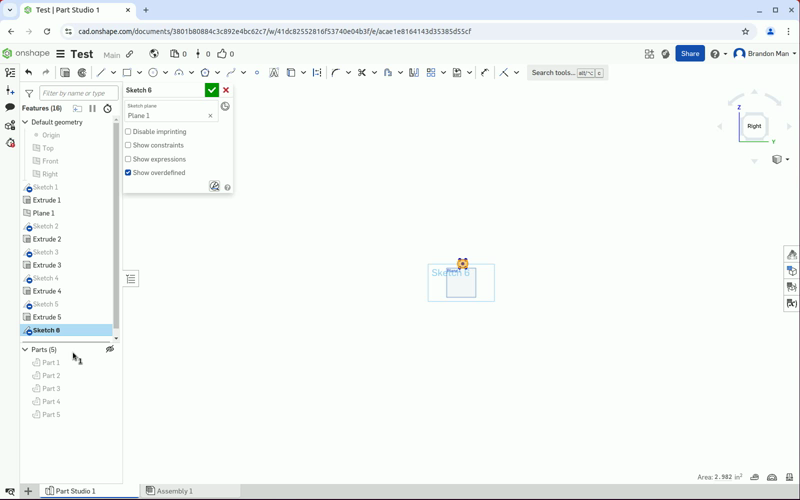
key(shift+y)
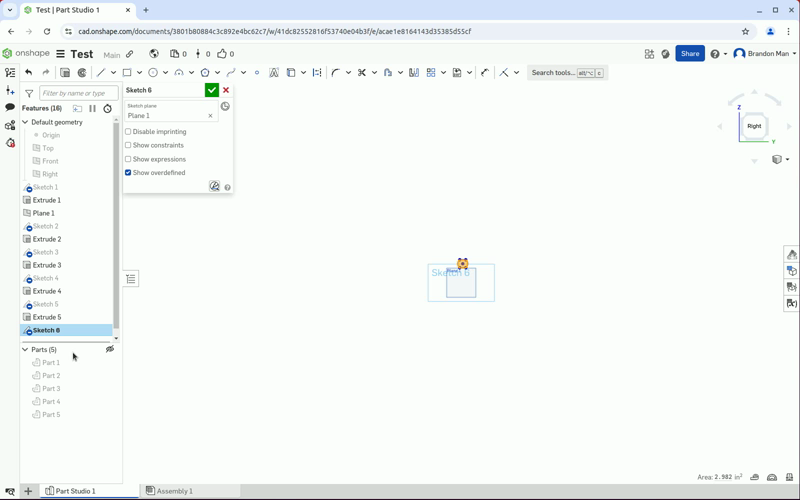
key(shift+e)
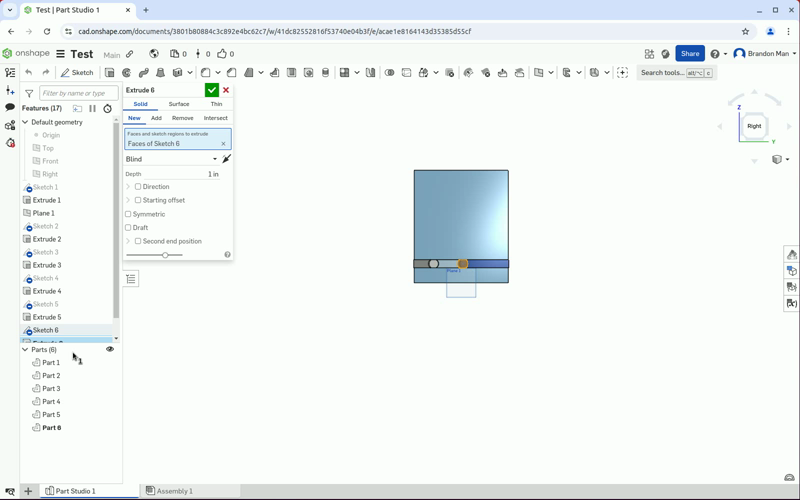
mouse_move(143, 106)
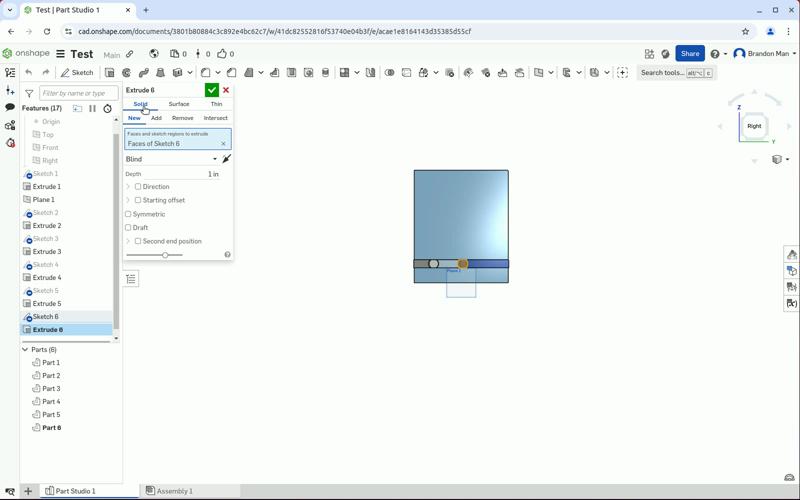
click(143, 106)
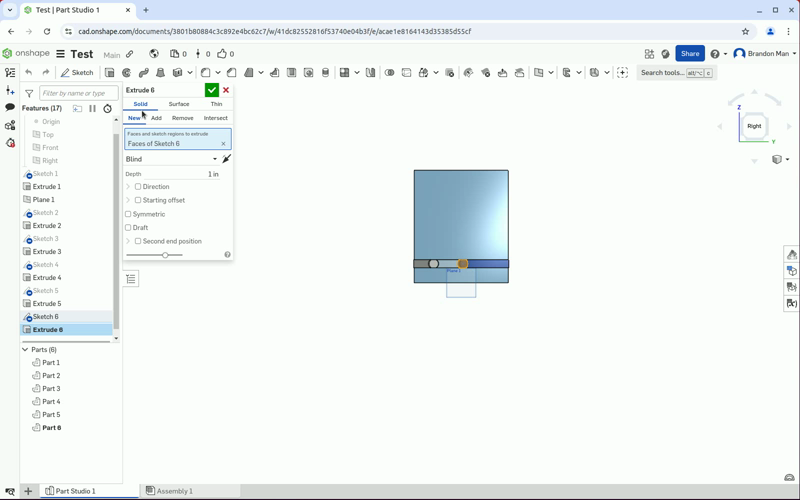
mouse_move(137, 120)
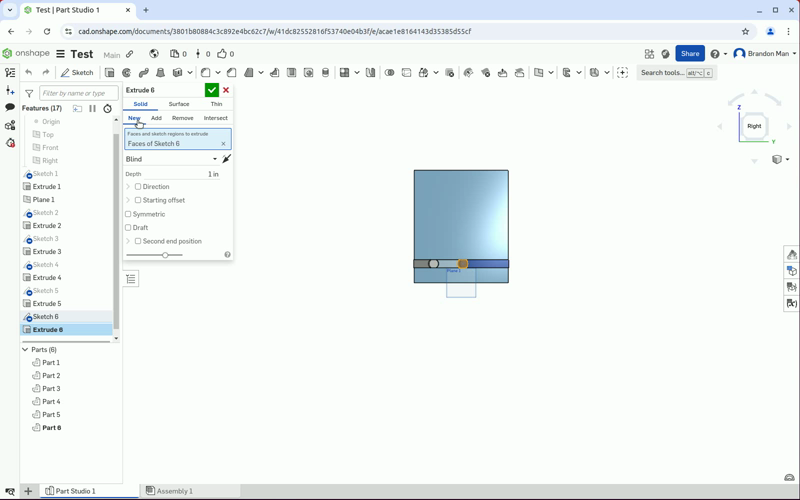
click(137, 120)
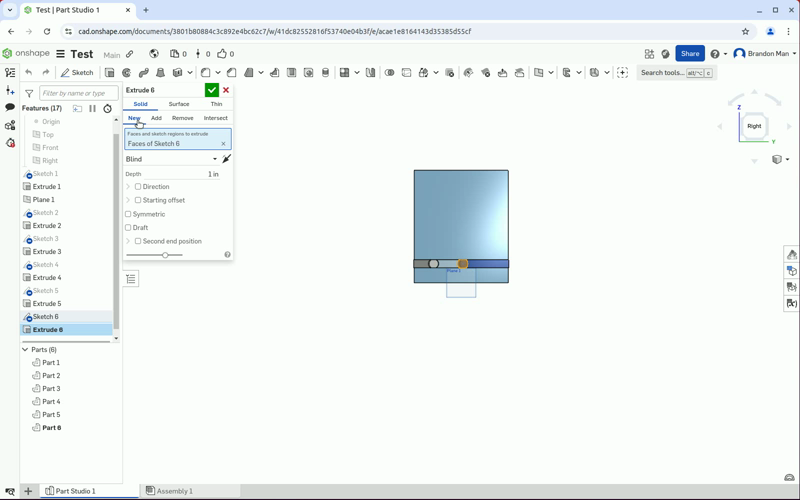
key(tab, 4)
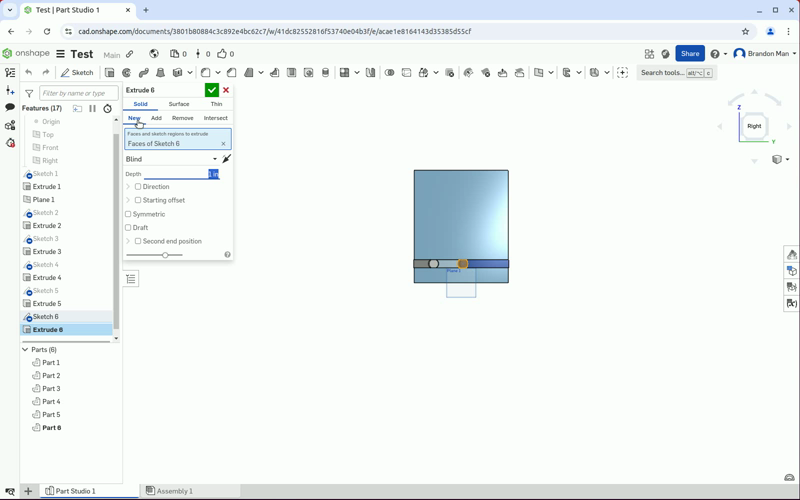
text(0.722)
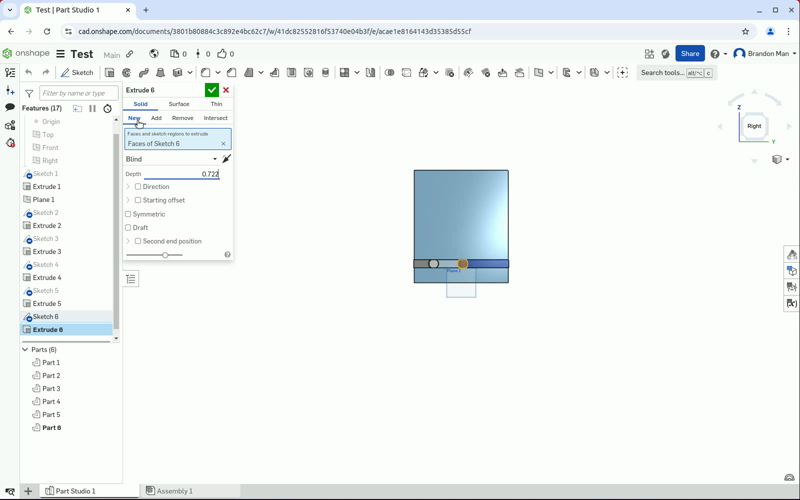
key(enter)
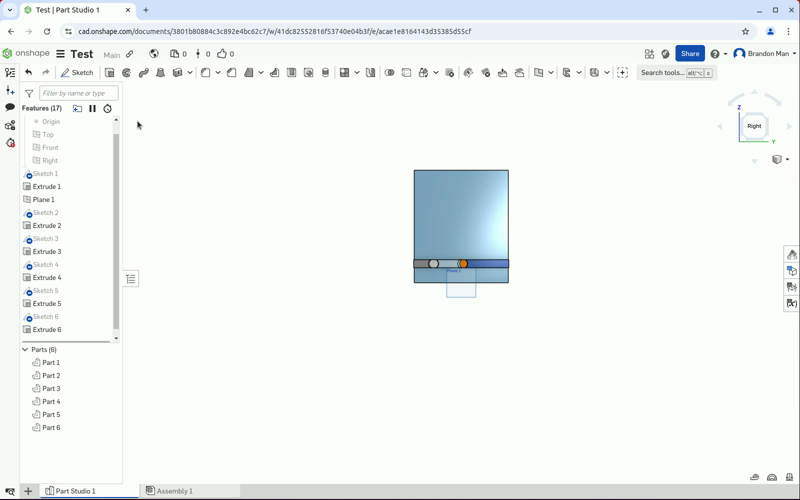
key(shift+h)
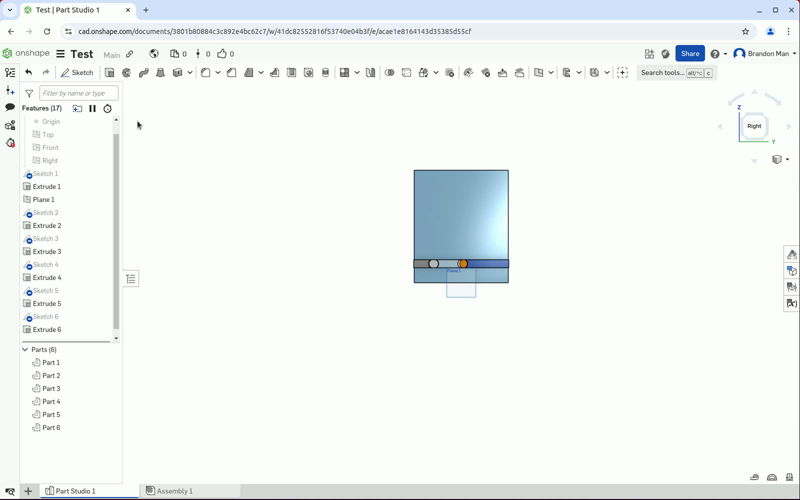
key(shift+h)
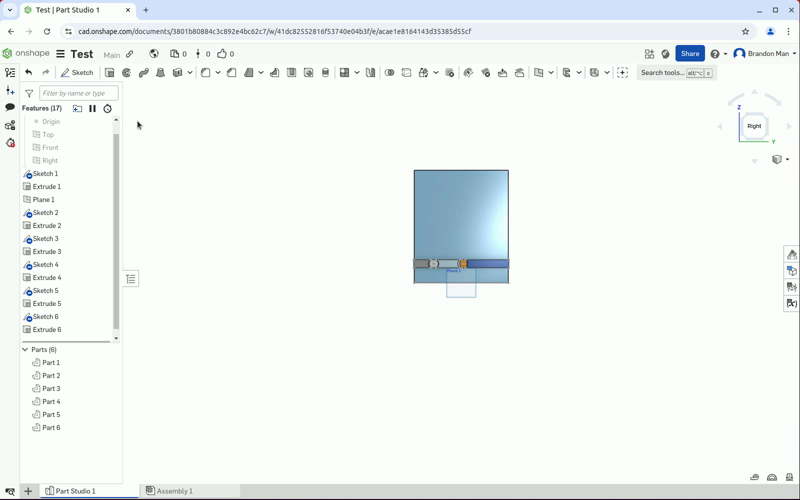
key(shift+7)
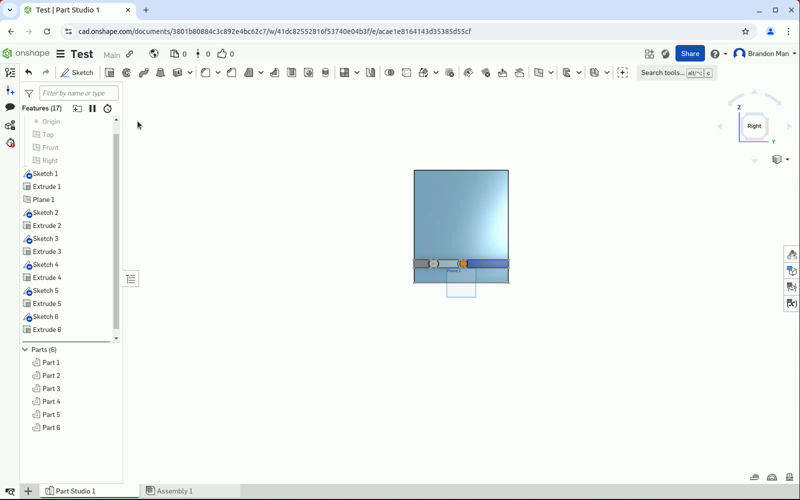
key(right, 2)
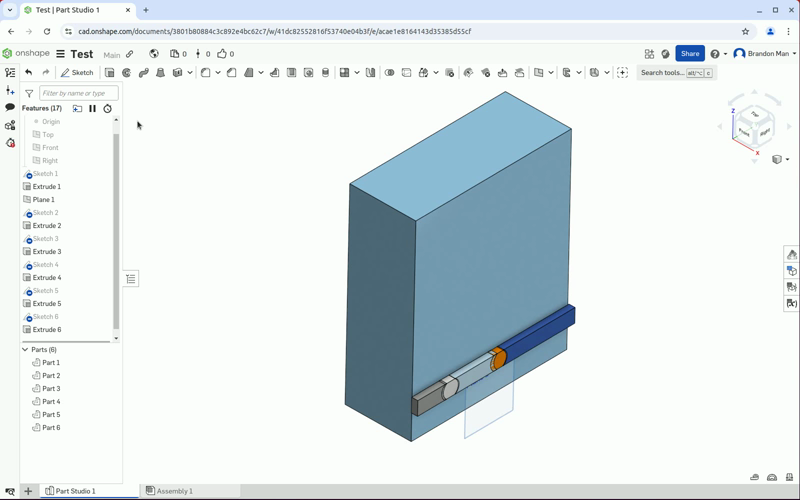
key(down, 2)
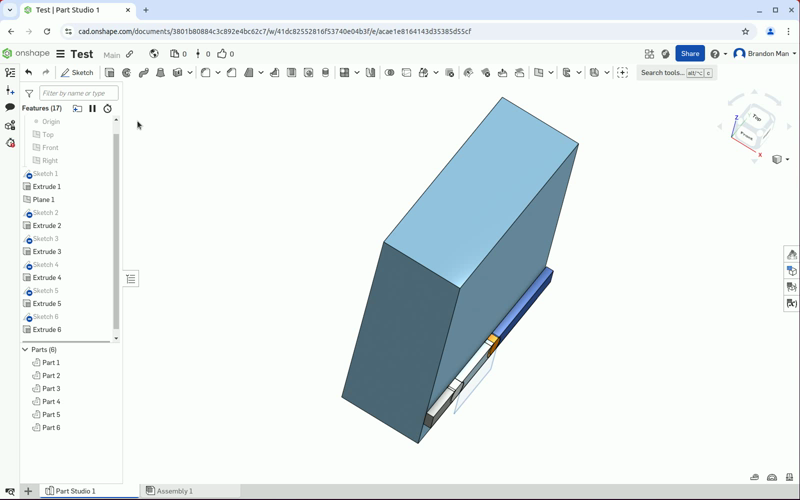
key(up, 2)
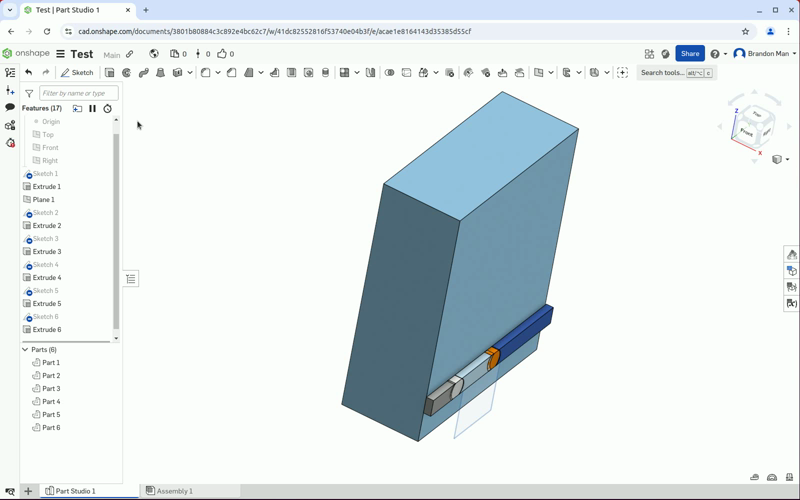
key(left, 2)
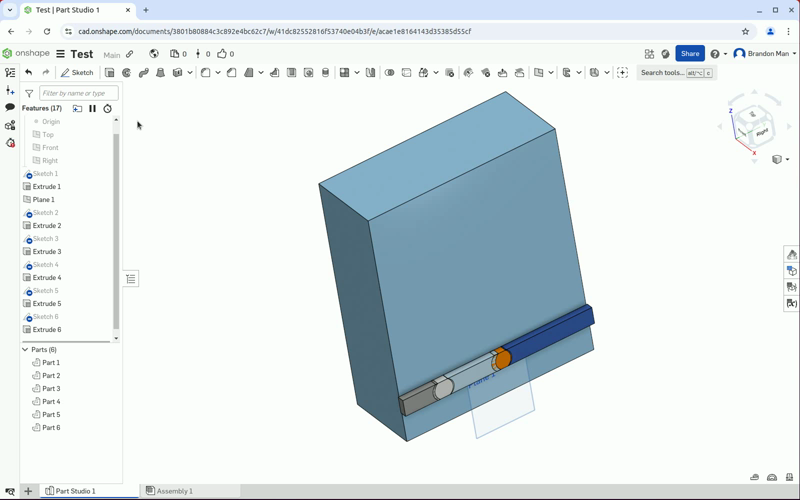
mouse_move(69, 176)
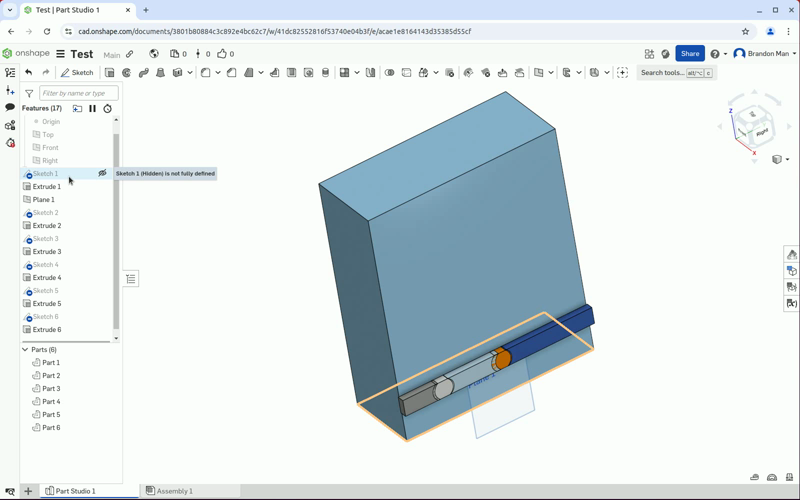
click(69, 176)